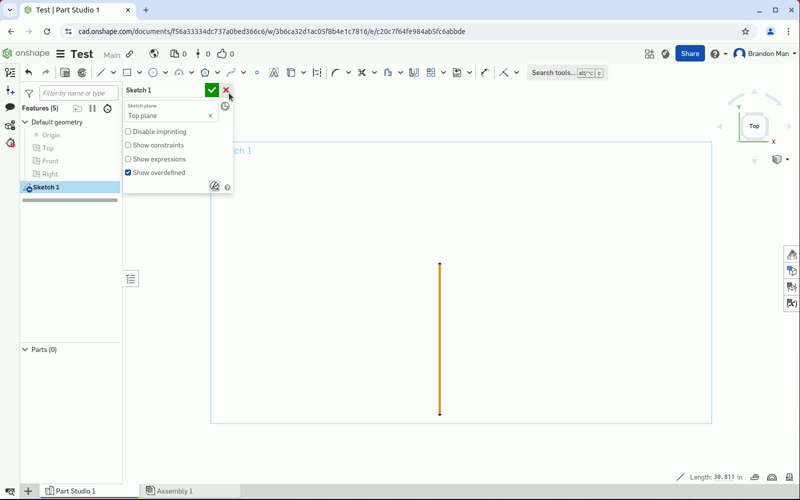
key(shift+h)
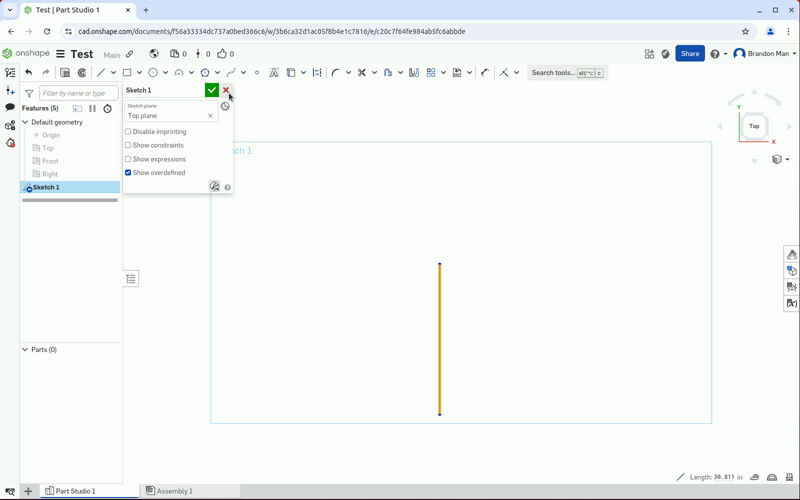
key(shift+s)
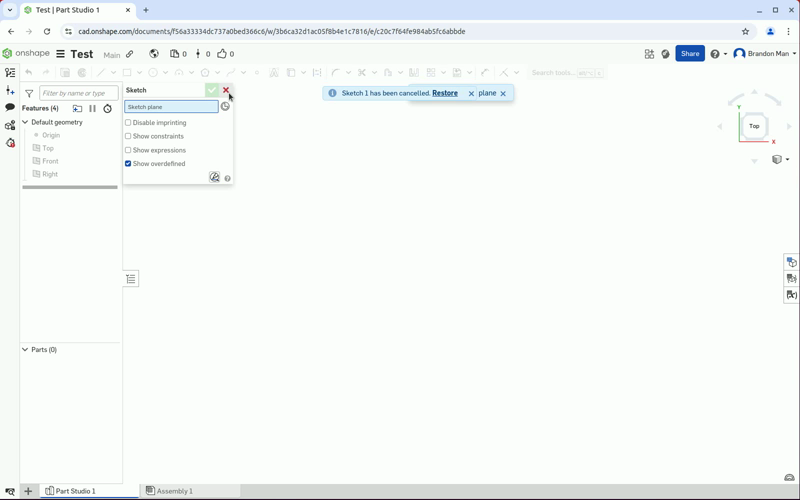
mouse_move(73, 150)
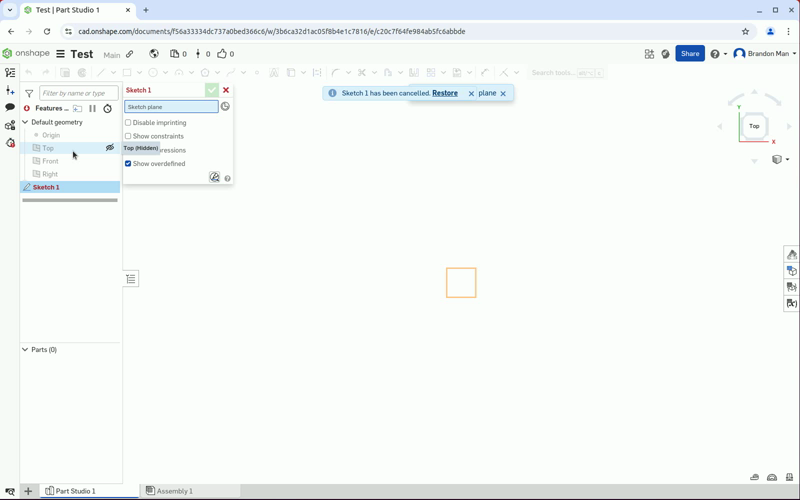
click(73, 150)
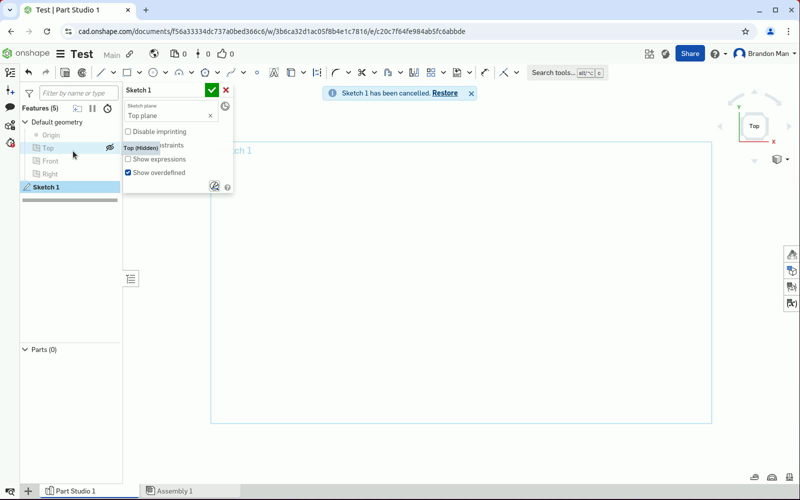
mouse_move(73, 352)
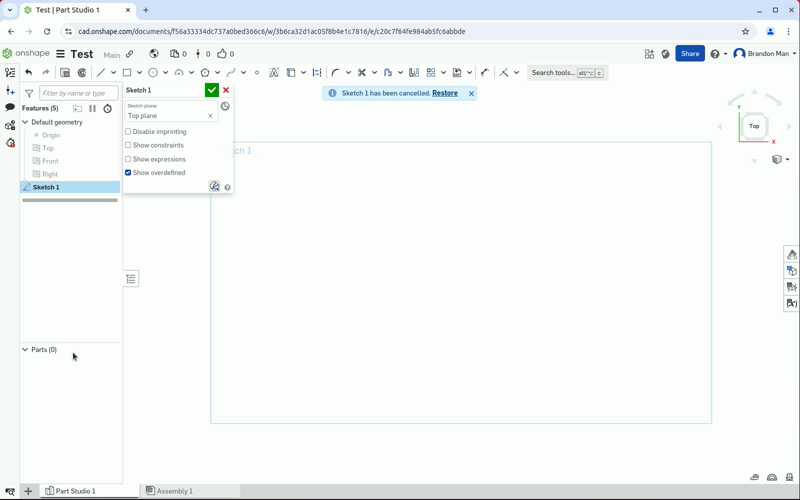
key(y)
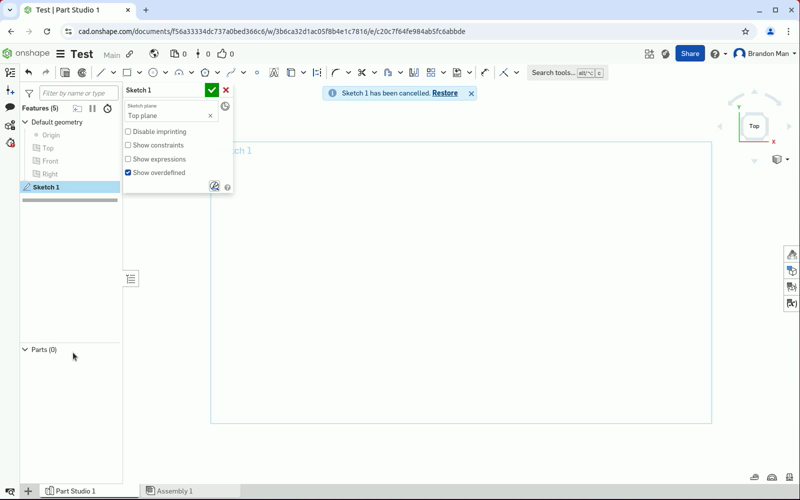
key(c)
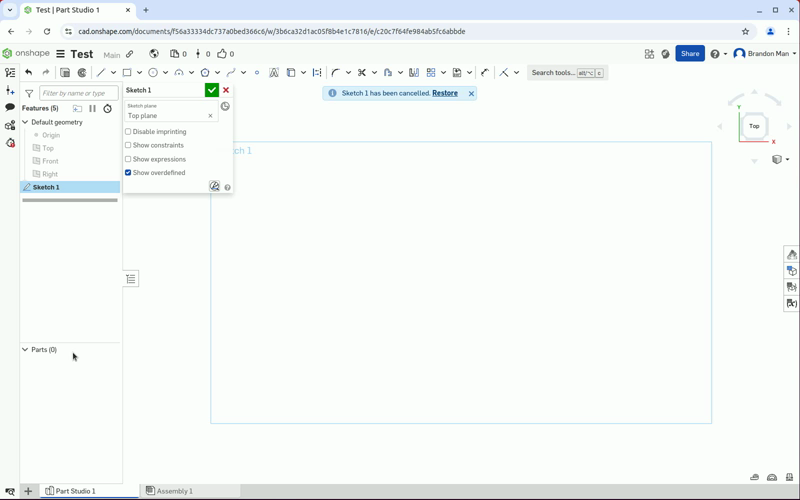
key_down(shift)
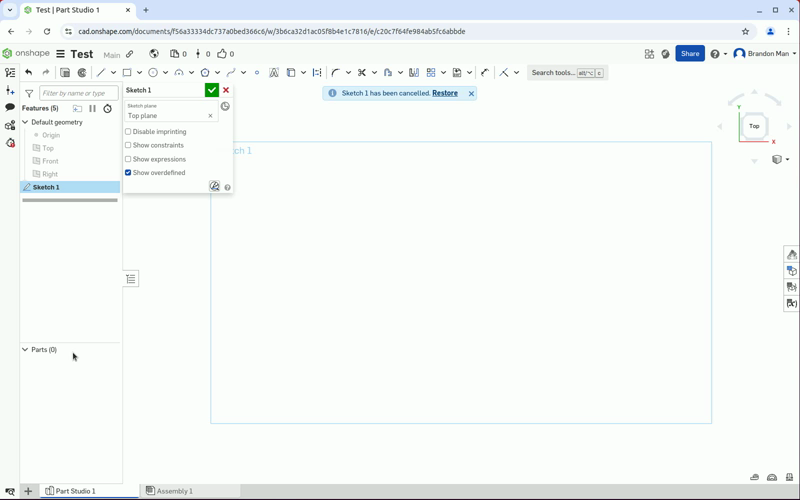
mouse_move(461, 282)
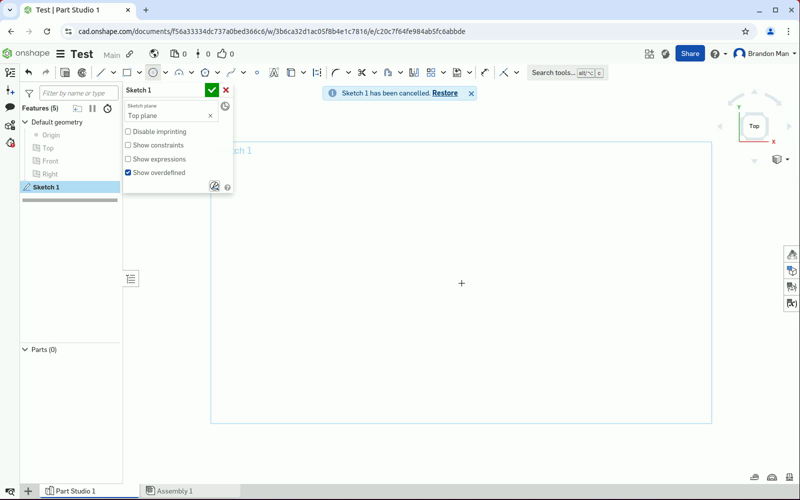
click(461, 282)
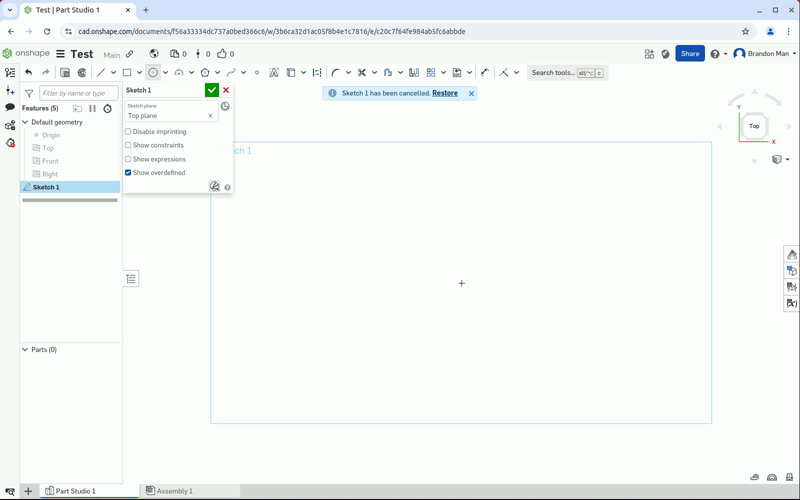
key_up(shift)
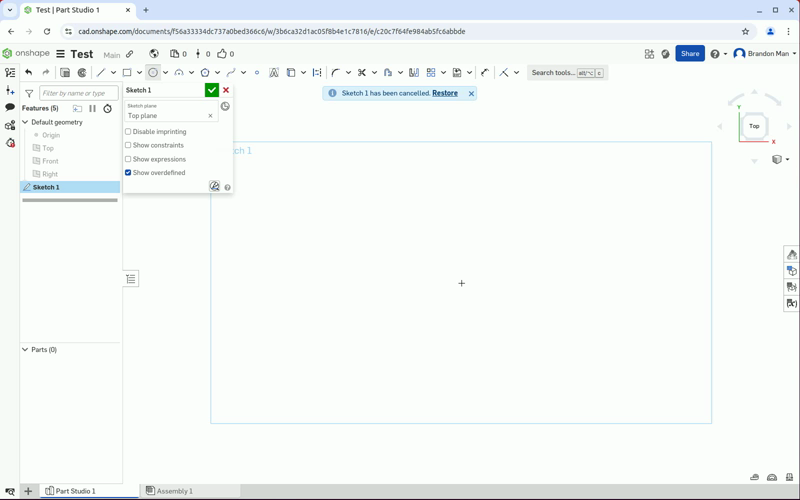
mouse_move(470, 282)
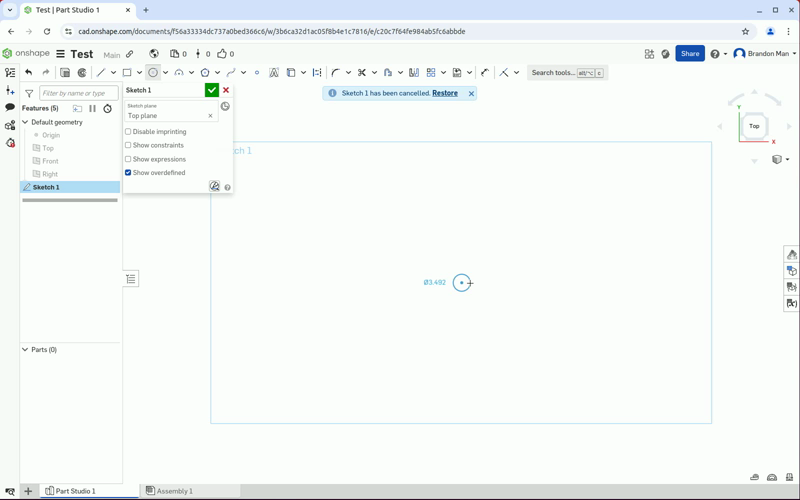
click(470, 282)
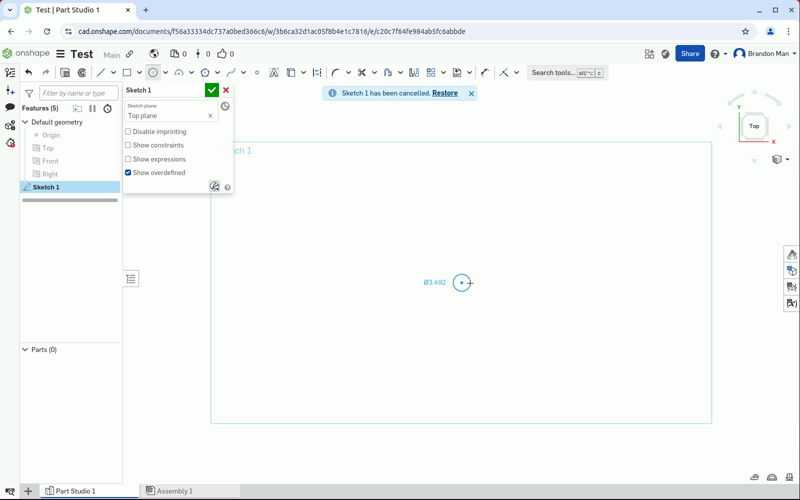
key(esc)
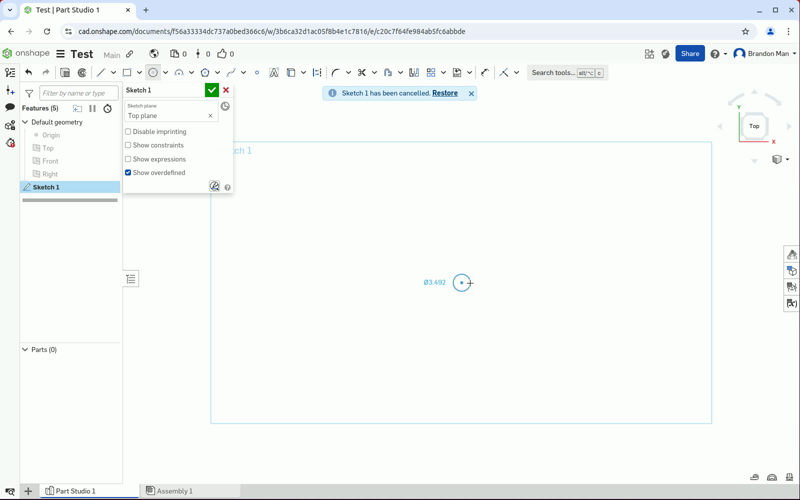
mouse_move(467, 282)
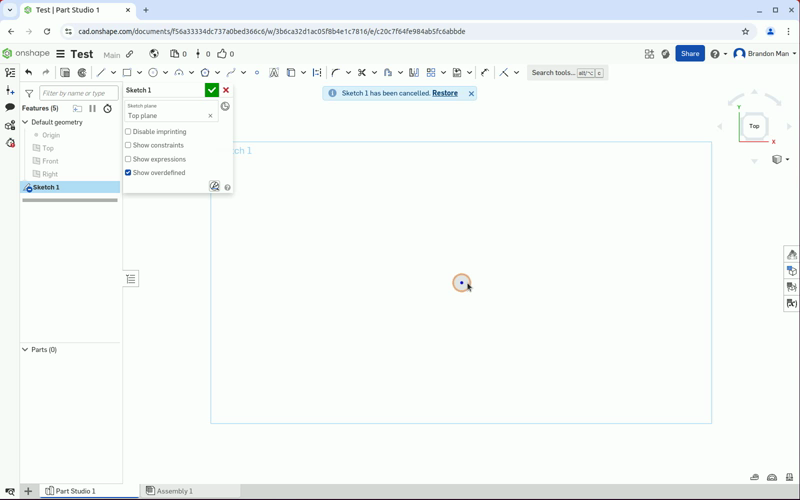
scroll(6)
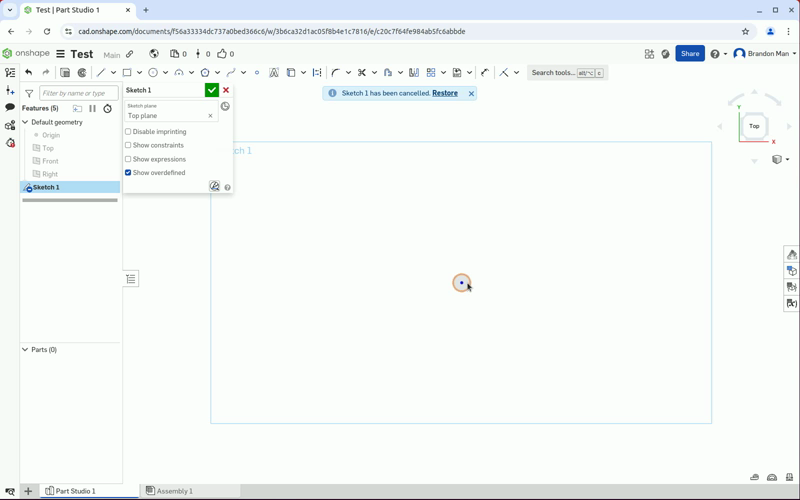
scroll(6)
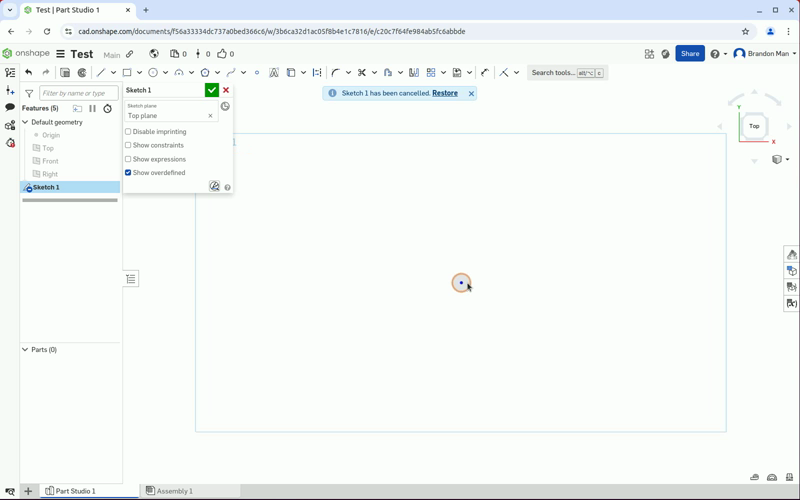
scroll(6)
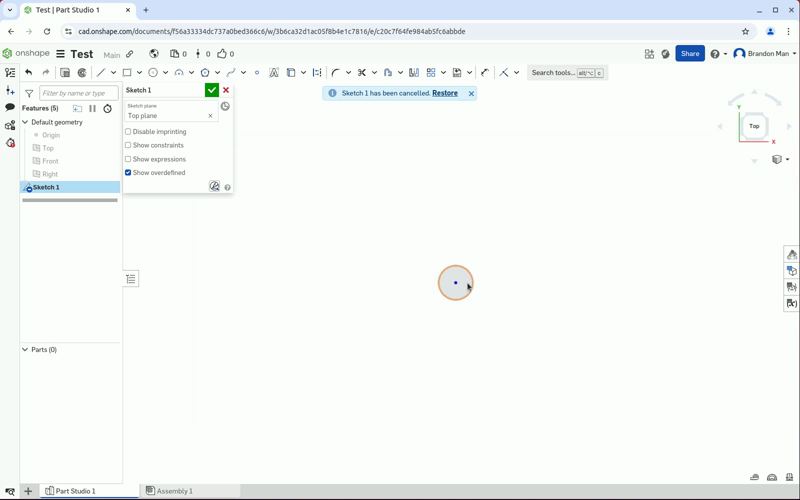
scroll(6)
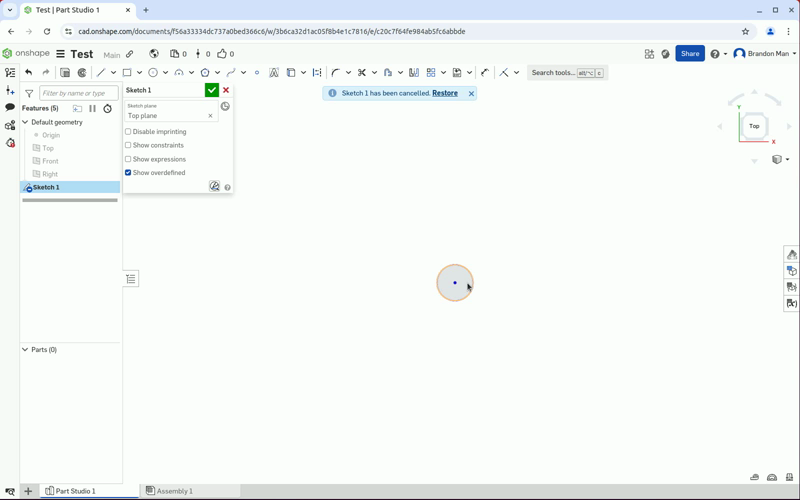
scroll(6)
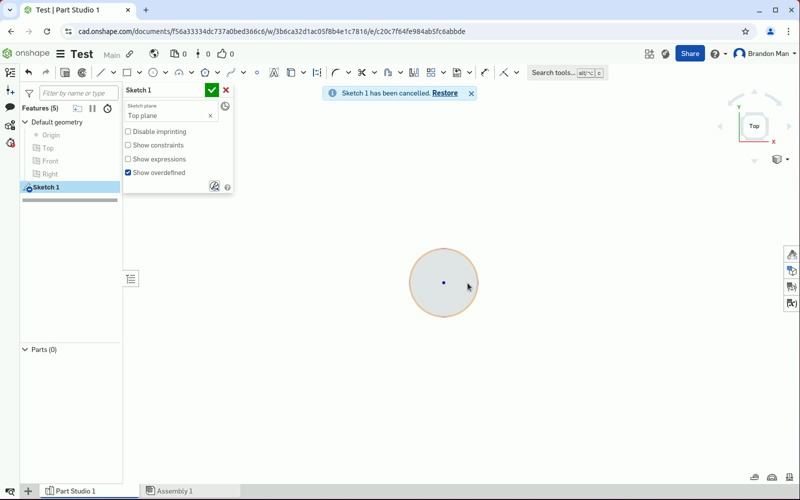
scroll(6)
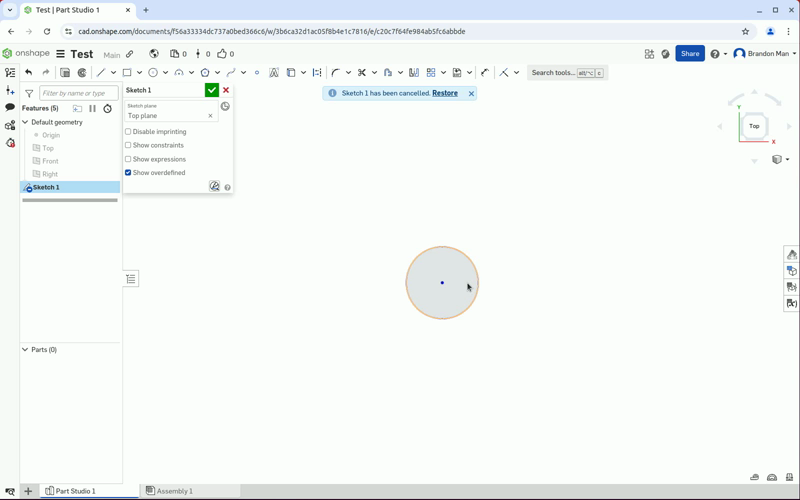
scroll(6)
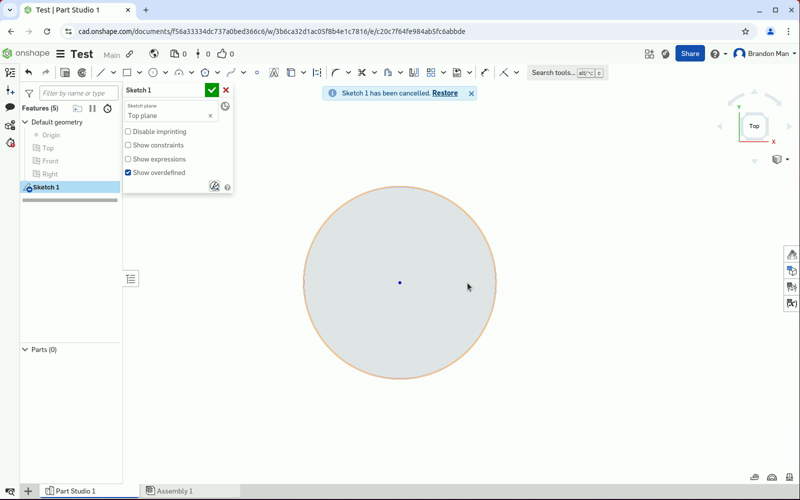
click(467, 282)
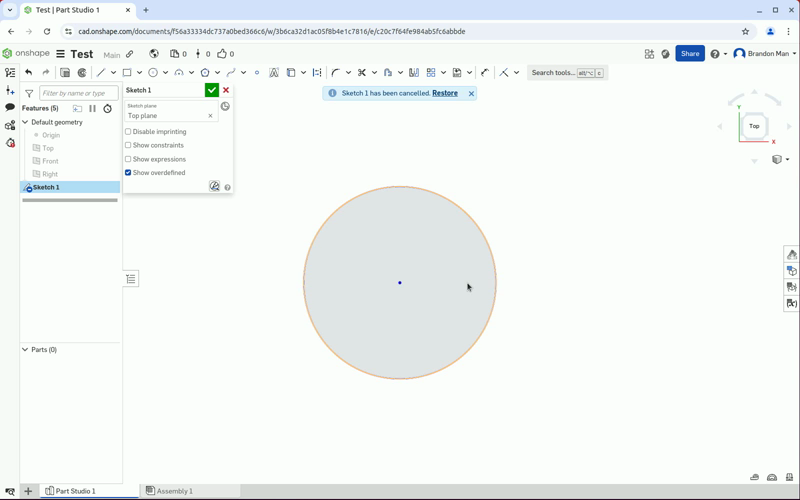
scroll(-6)
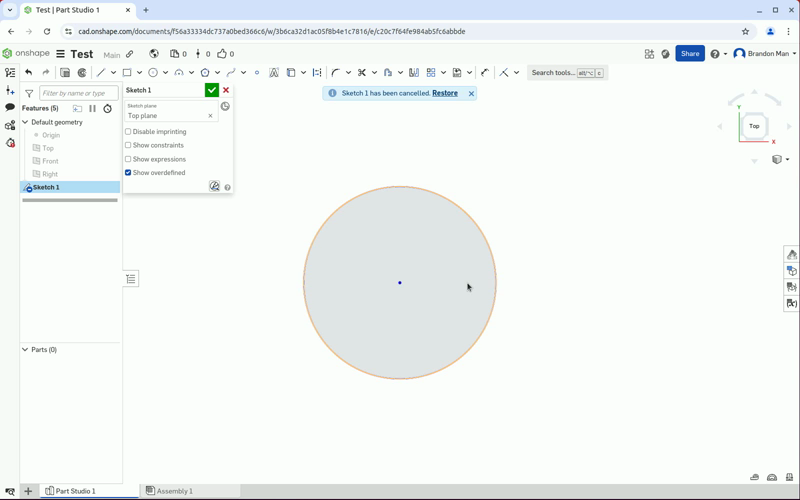
scroll(-6)
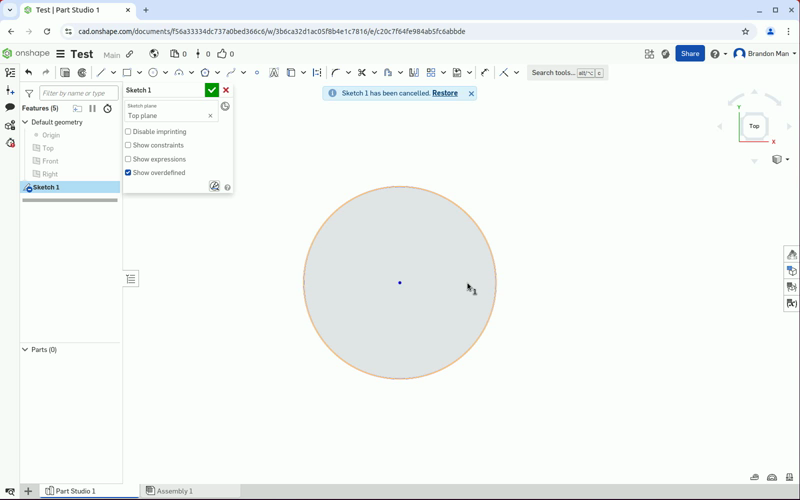
scroll(-6)
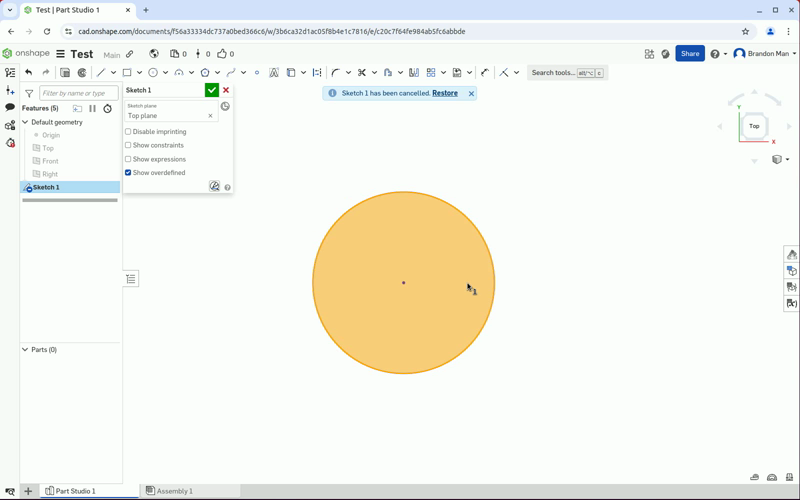
scroll(-6)
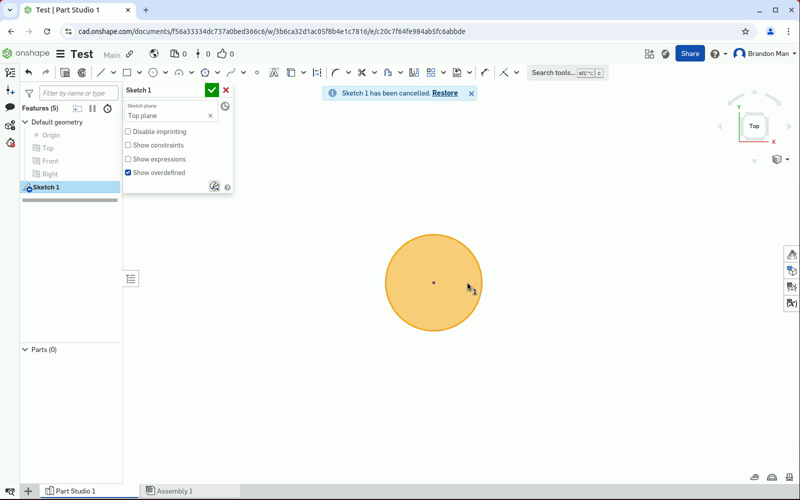
scroll(-6)
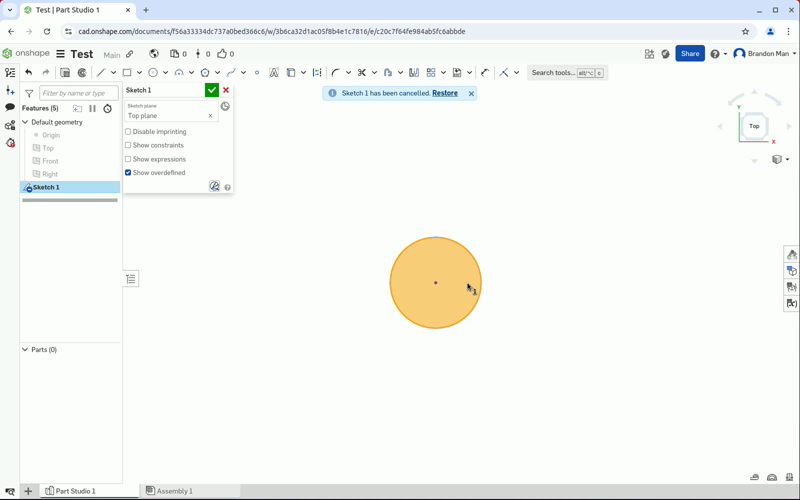
scroll(-6)
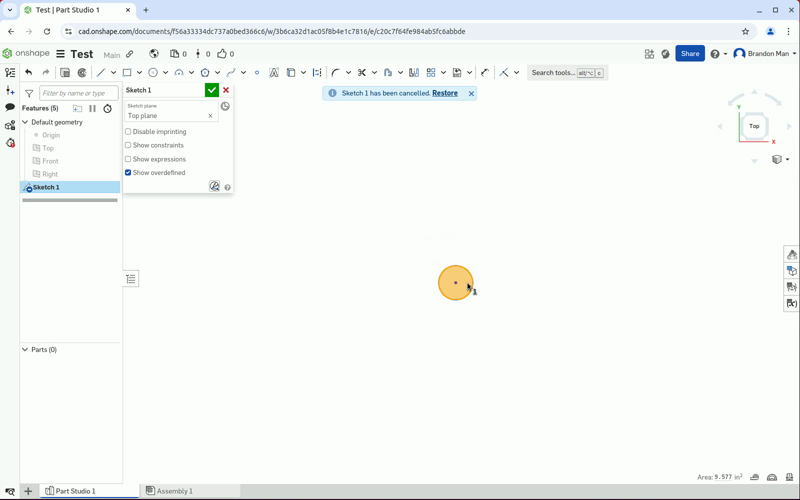
scroll(-6)
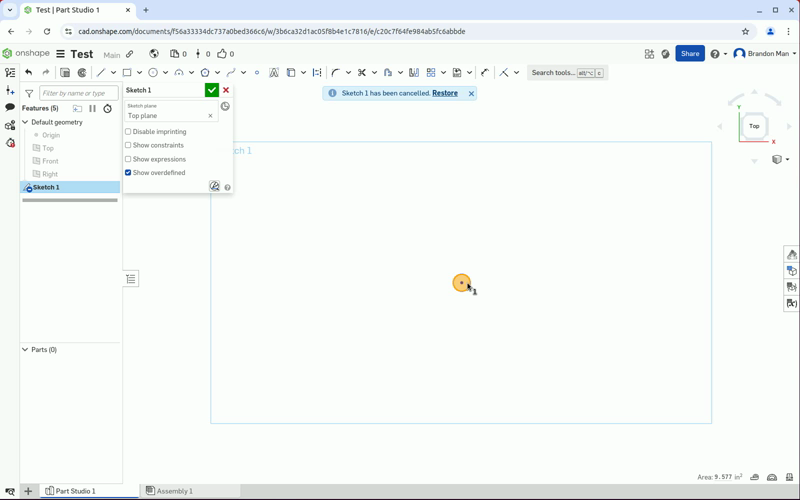
mouse_move(73, 352)
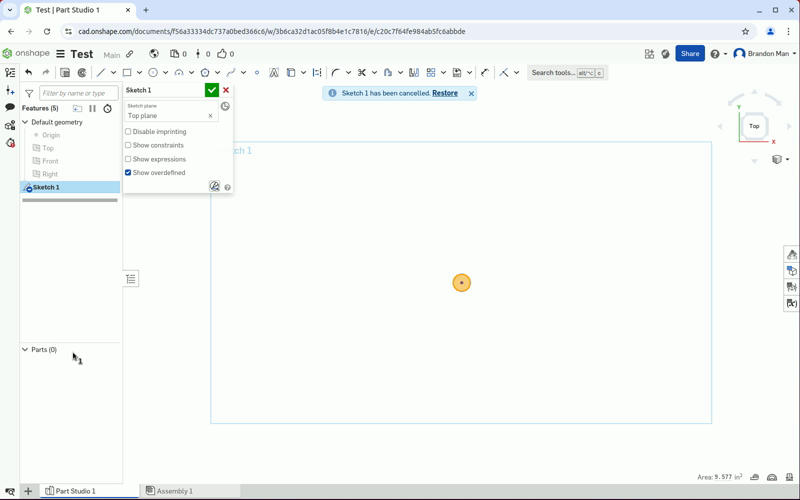
key(shift+y)
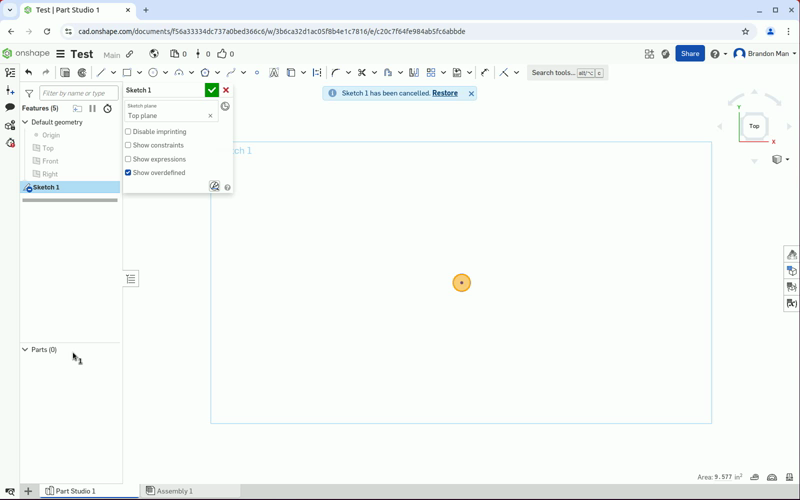
key(shift+e)
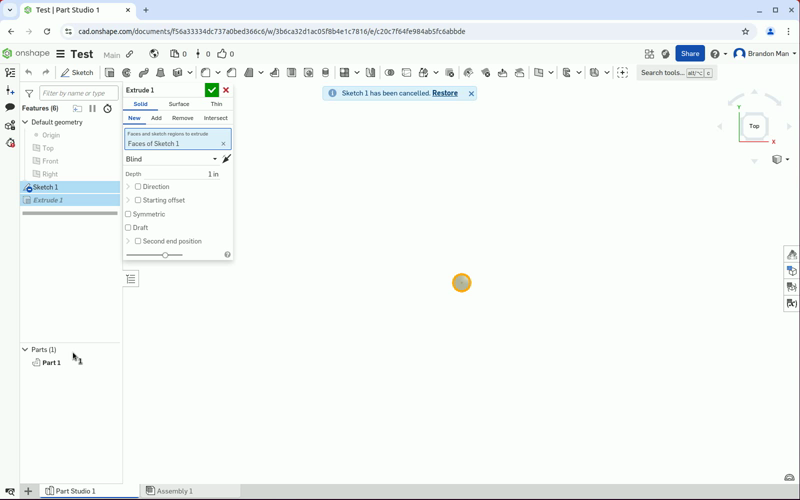
mouse_move(143, 106)
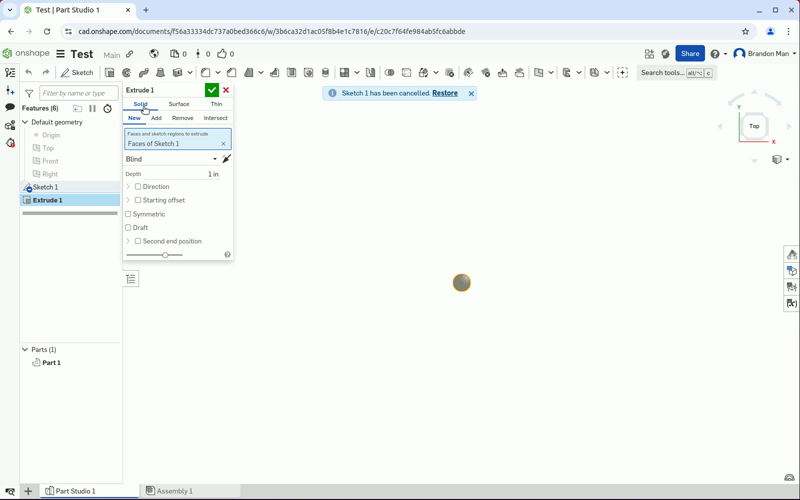
click(143, 106)
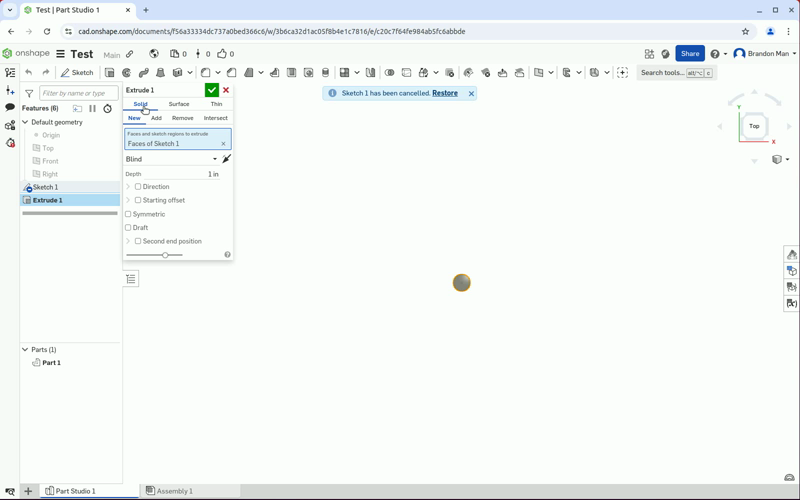
mouse_move(137, 120)
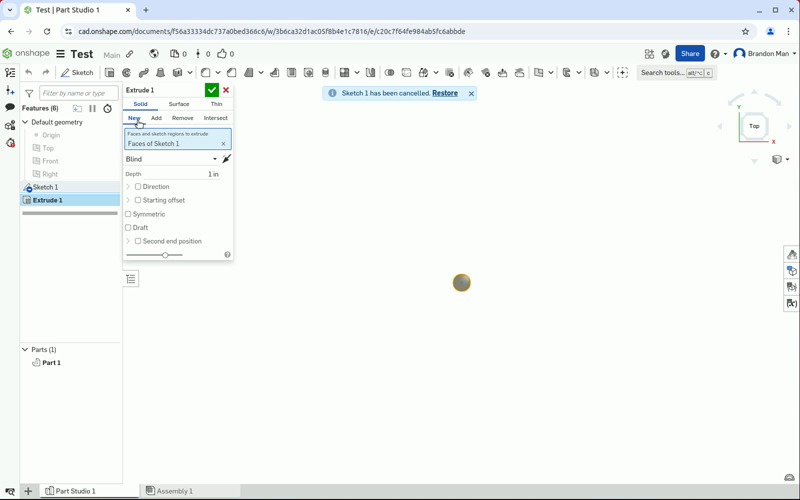
click(137, 120)
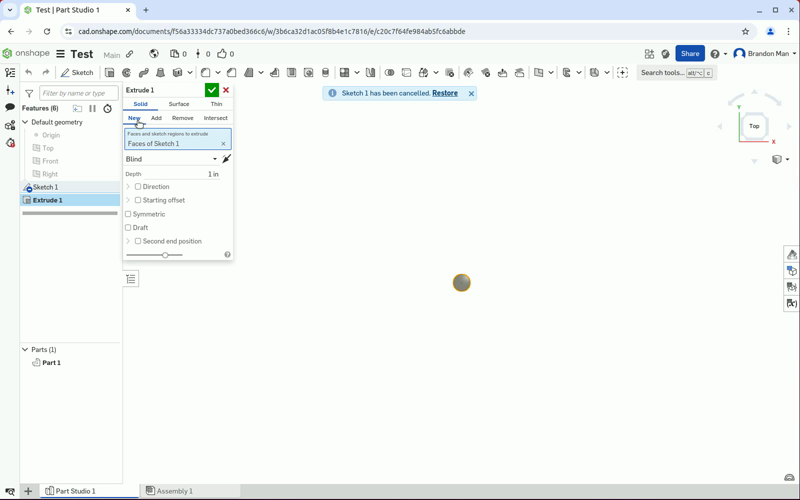
key(tab, 4)
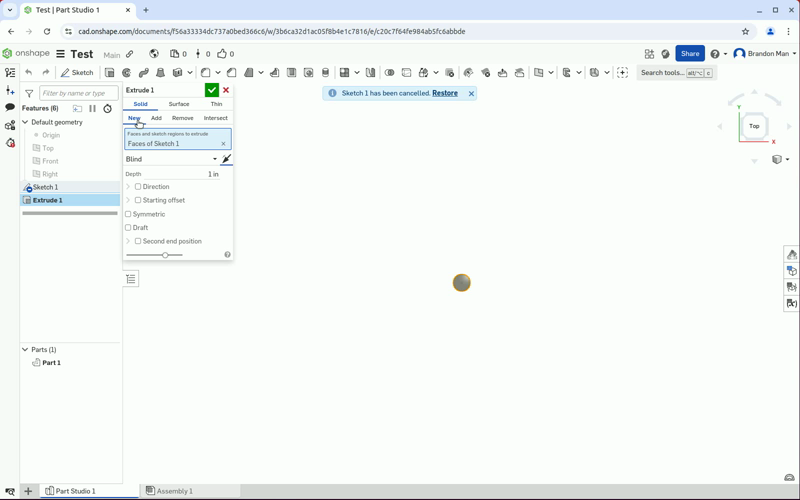
text(10.11)
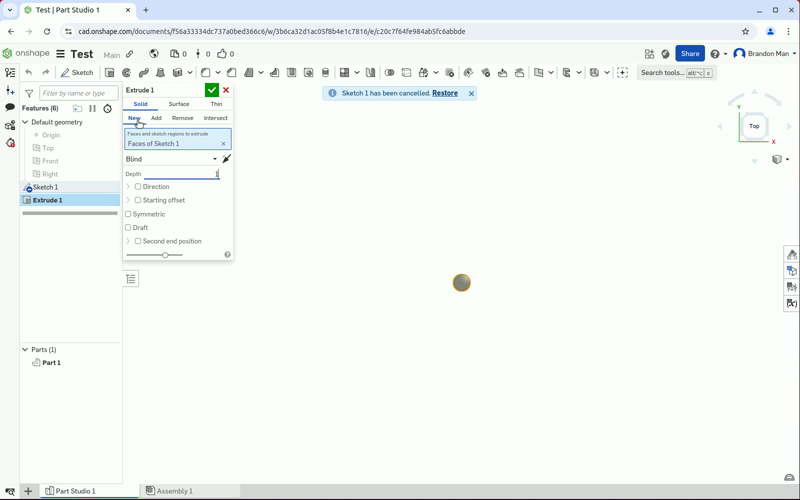
key(enter)
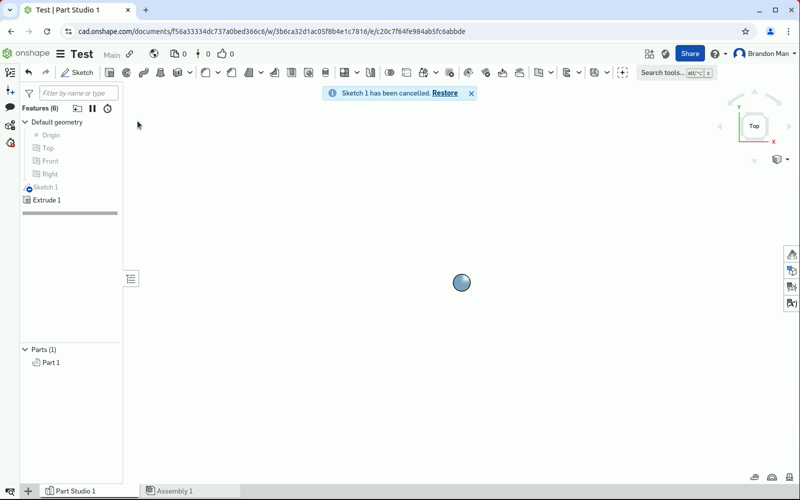
key(shift+h)
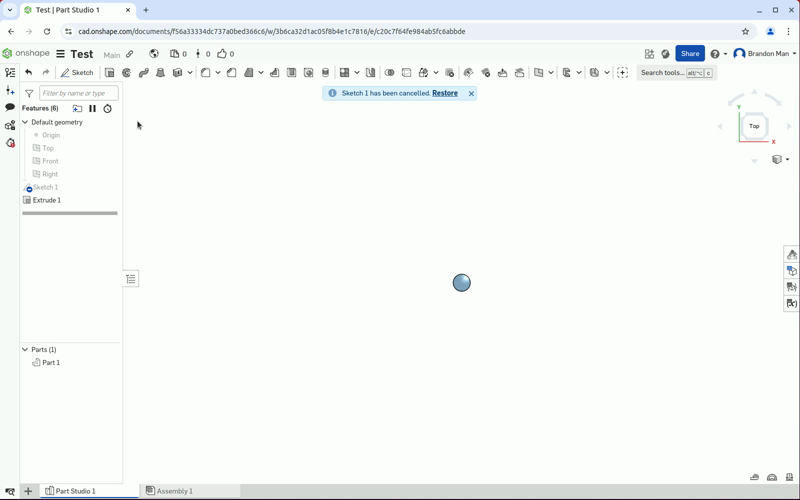
key(shift+h)
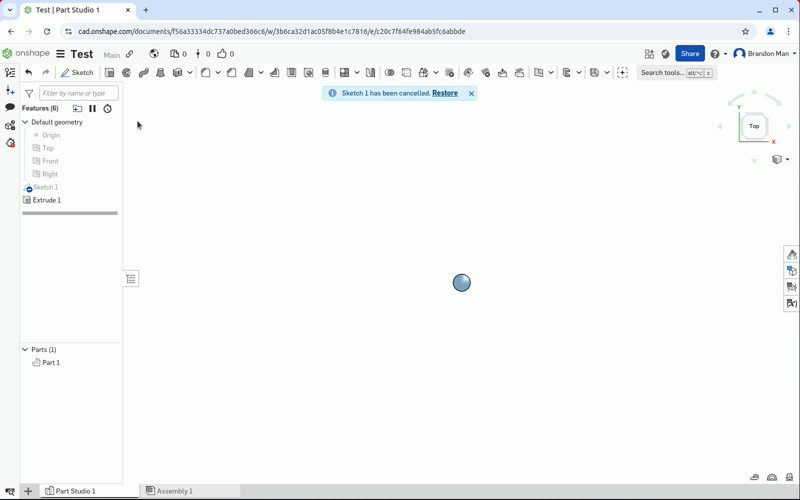
mouse_move(73, 189)
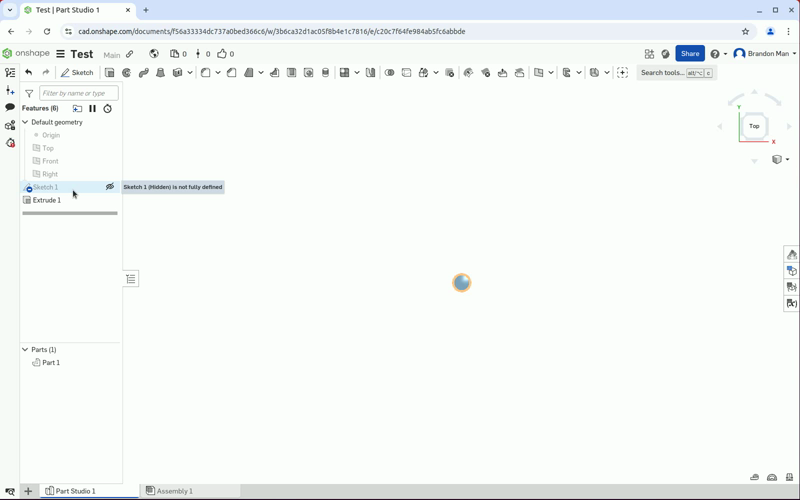
click(73, 189)
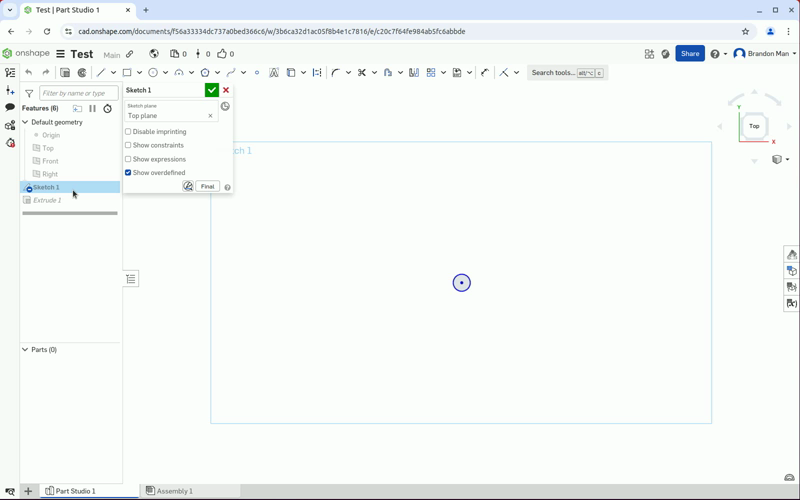
mouse_move(229, 92)
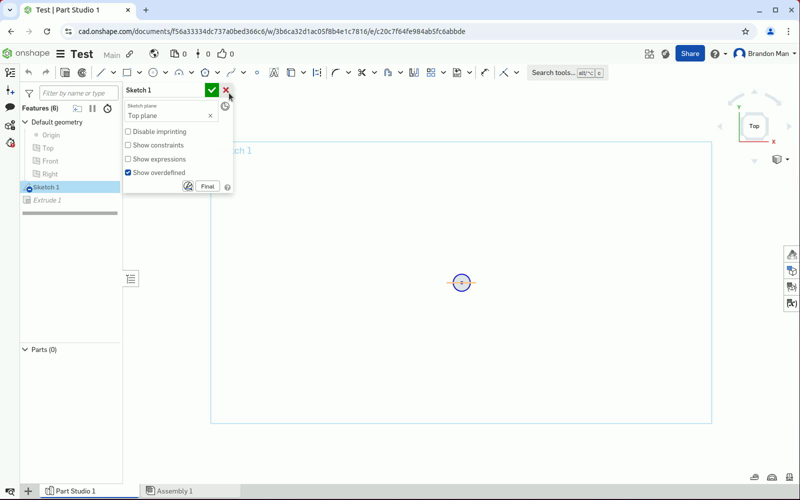
click(229, 92)
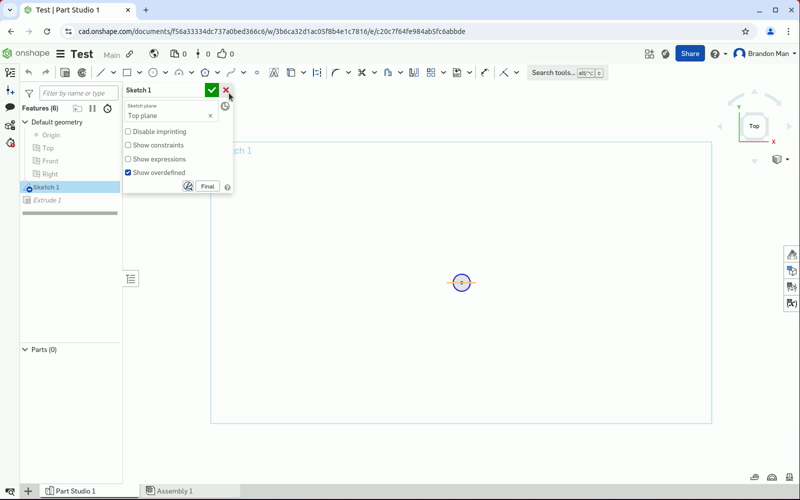
key(shift+s)
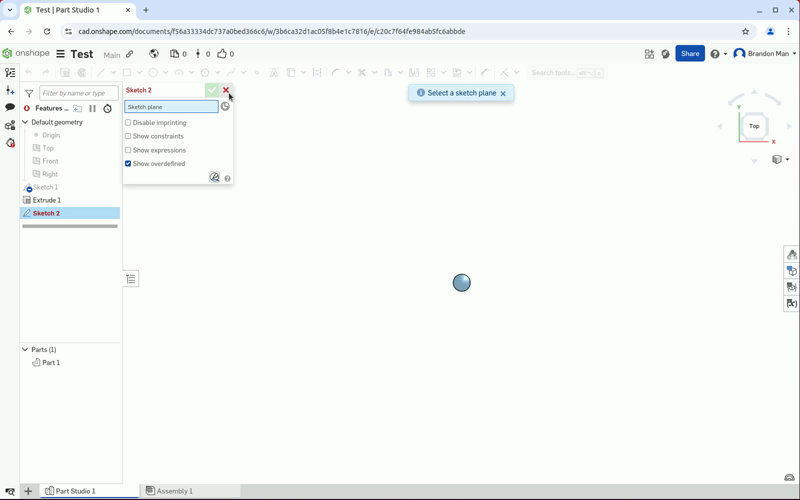
mouse_move(73, 150)
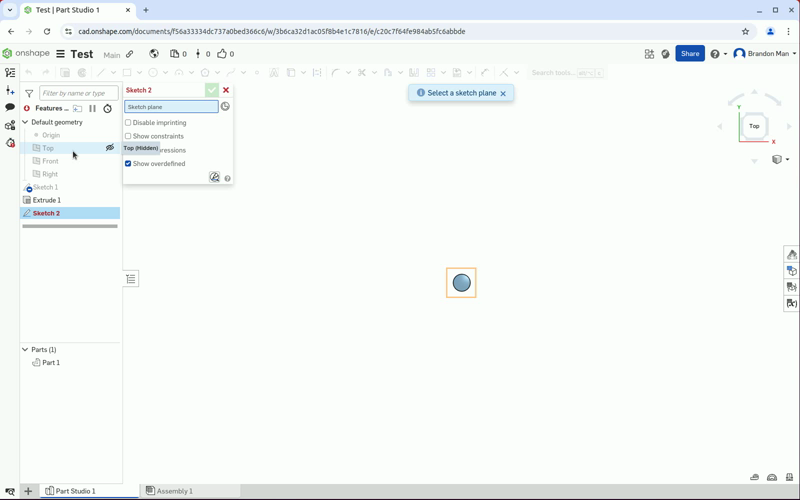
click(73, 150)
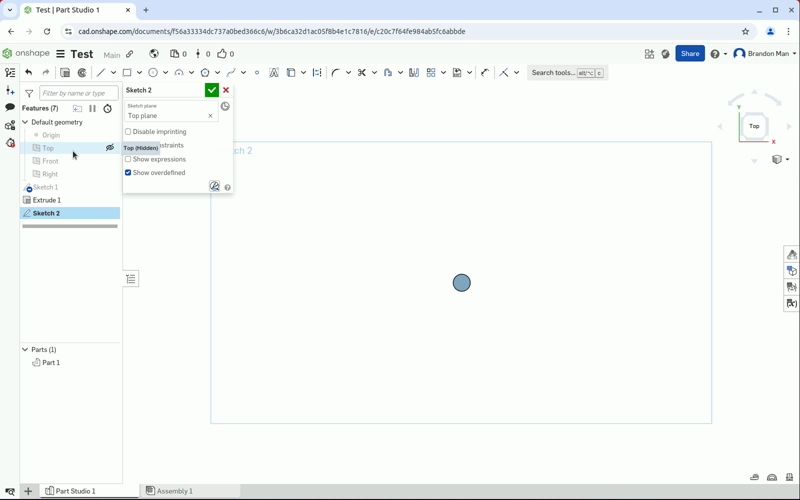
mouse_move(73, 352)
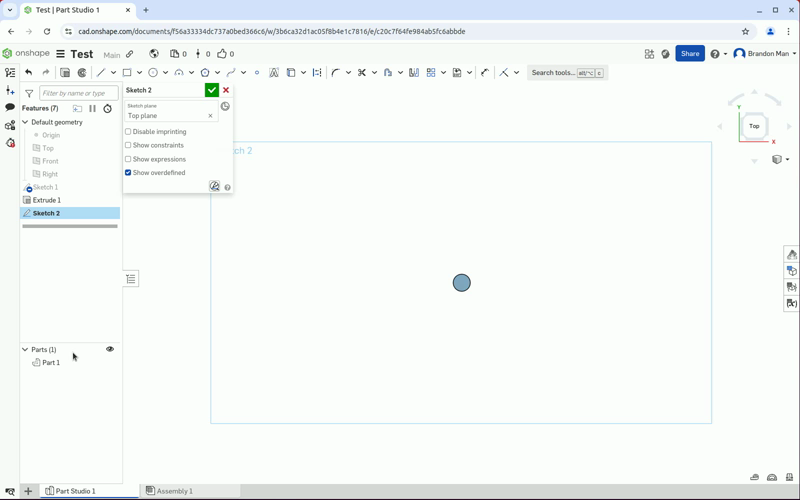
key(y)
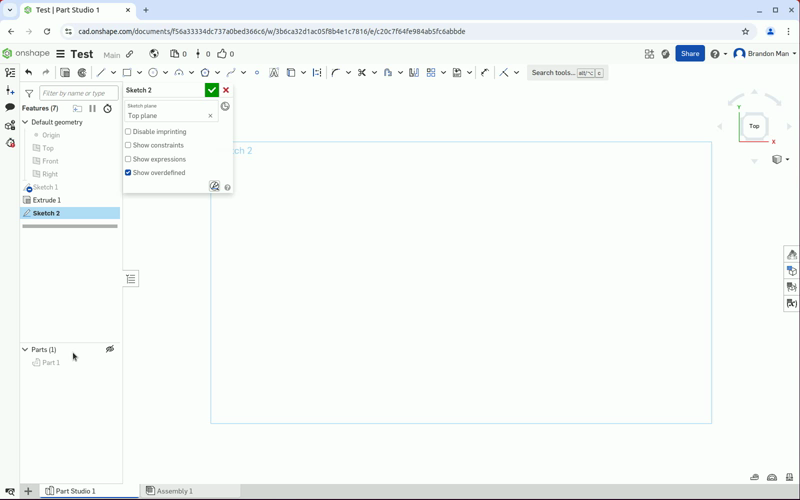
key(l)
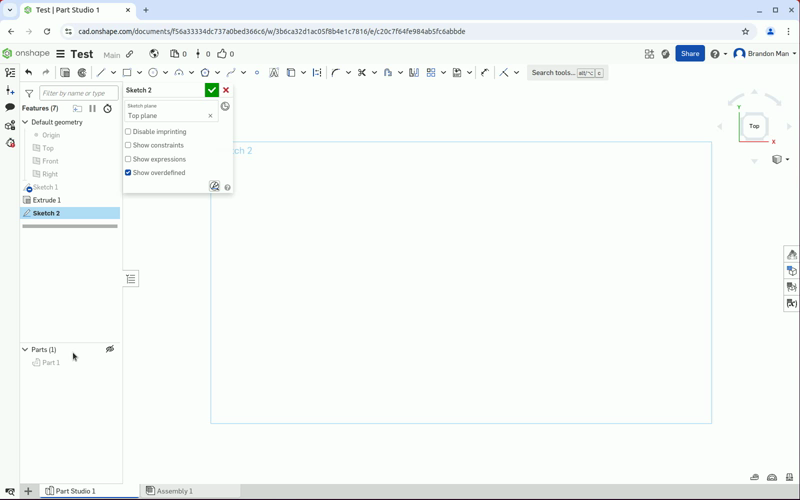
key_down(shift)
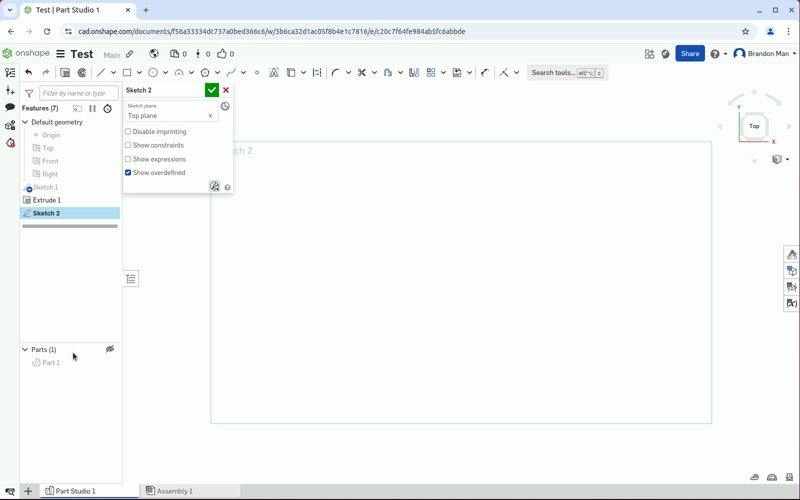
mouse_move(363, 295)
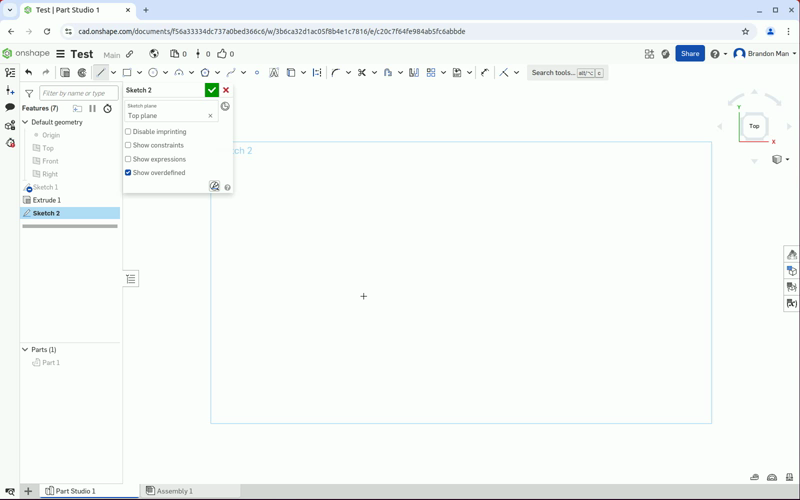
click(363, 295)
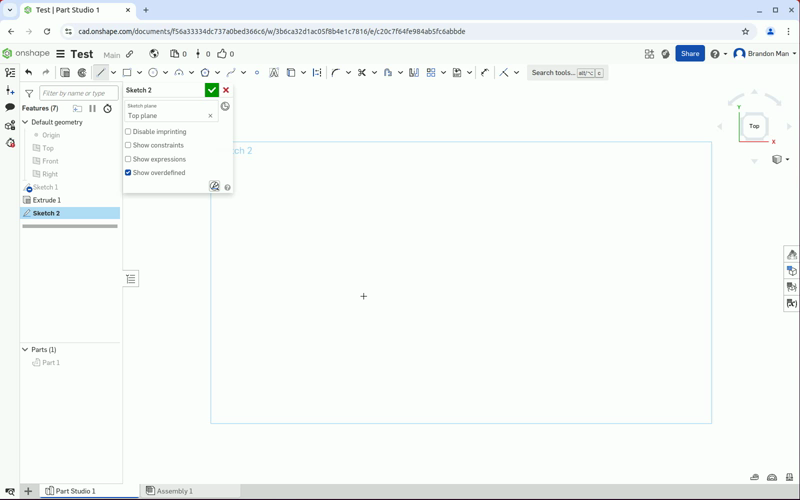
key_up(shift)
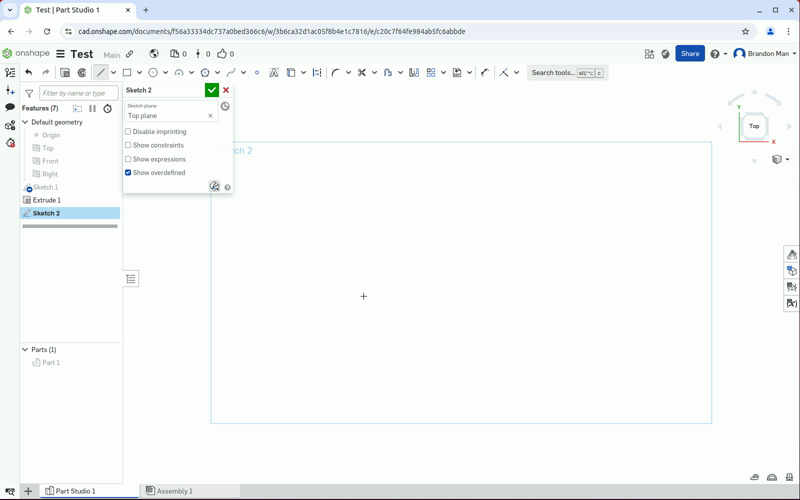
key_down(shift)
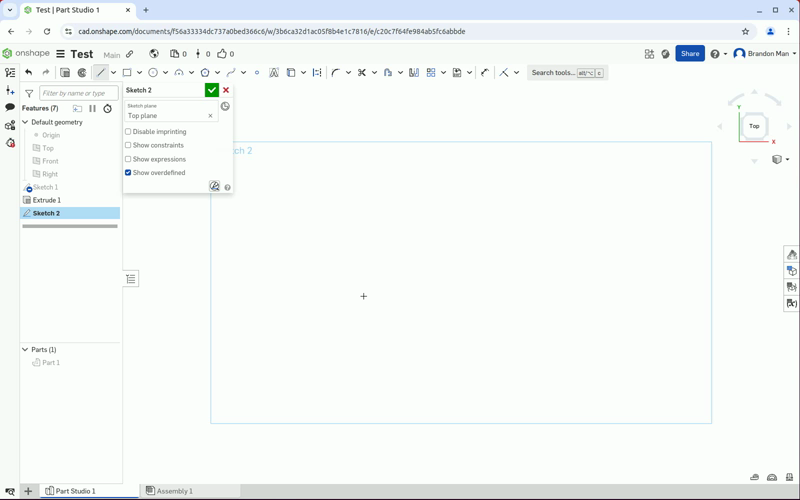
mouse_move(461, 289)
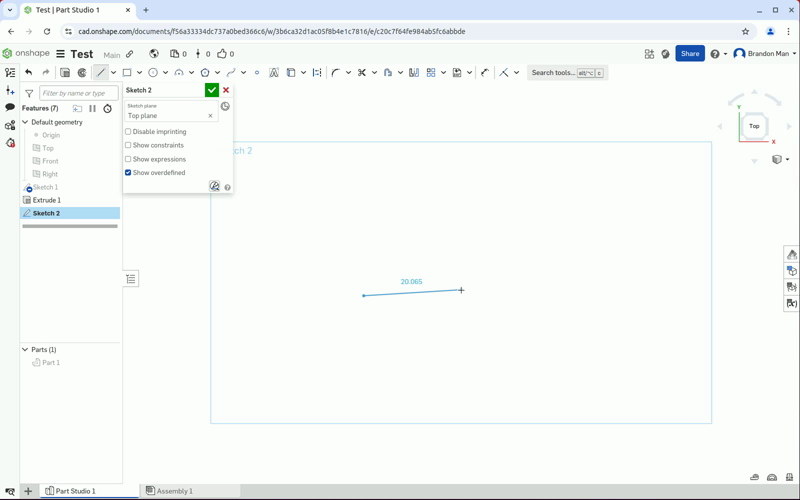
click(461, 289)
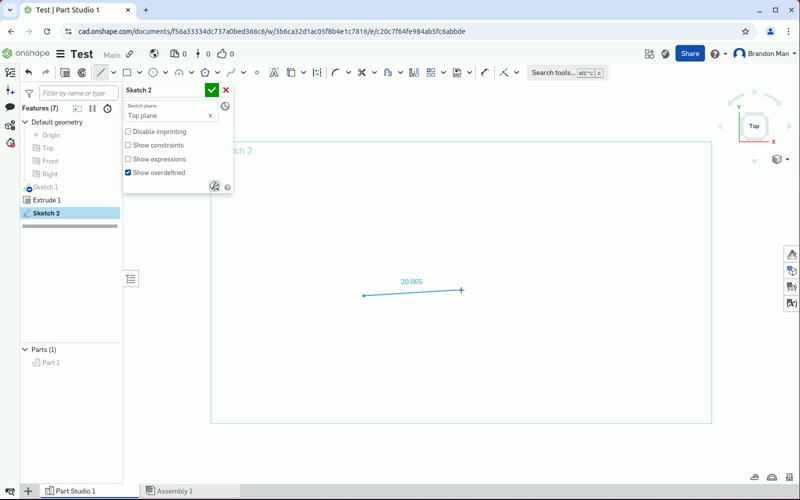
key_up(shift)
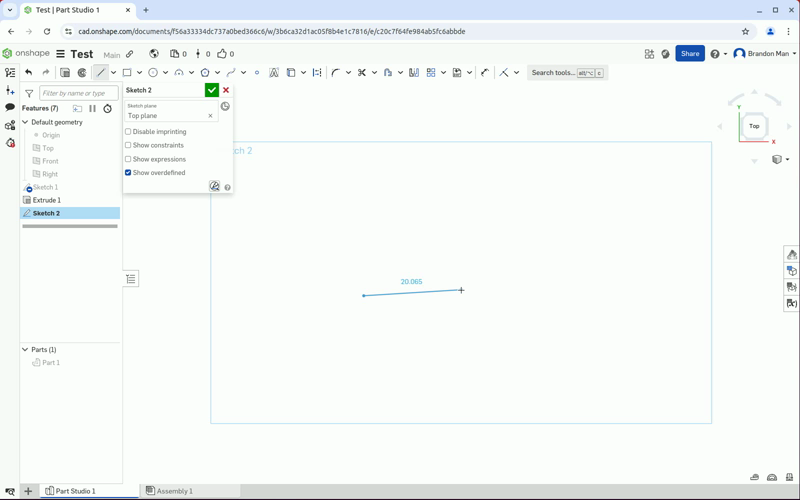
key(esc)
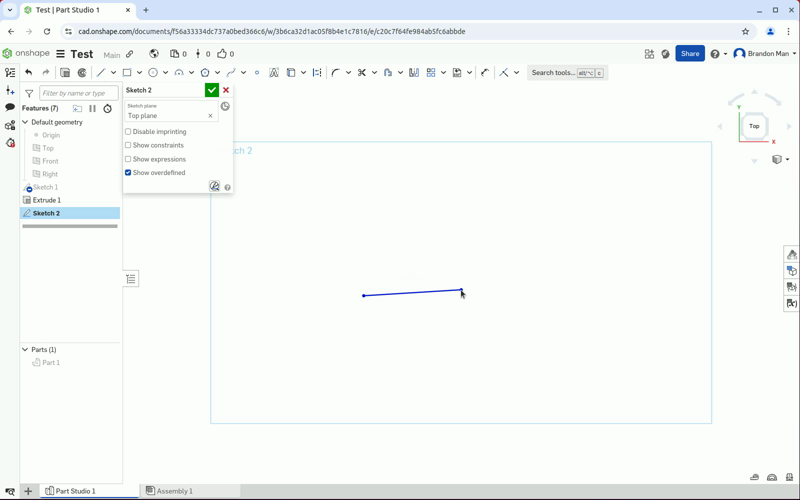
key(a)
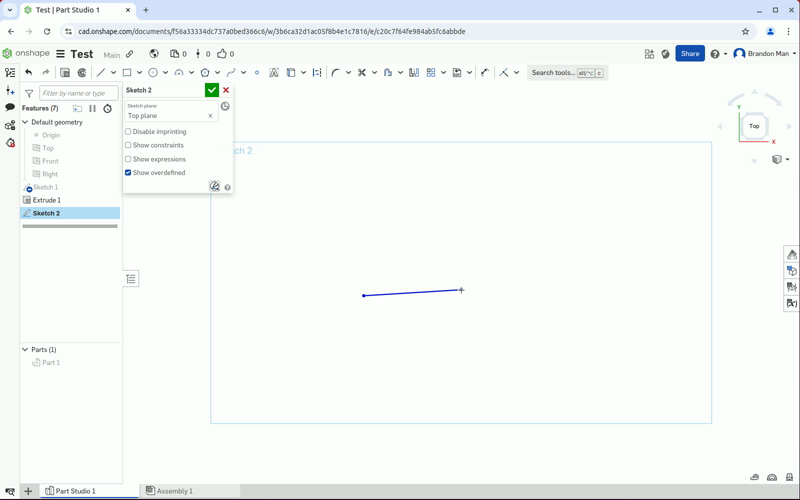
mouse_move(461, 289)
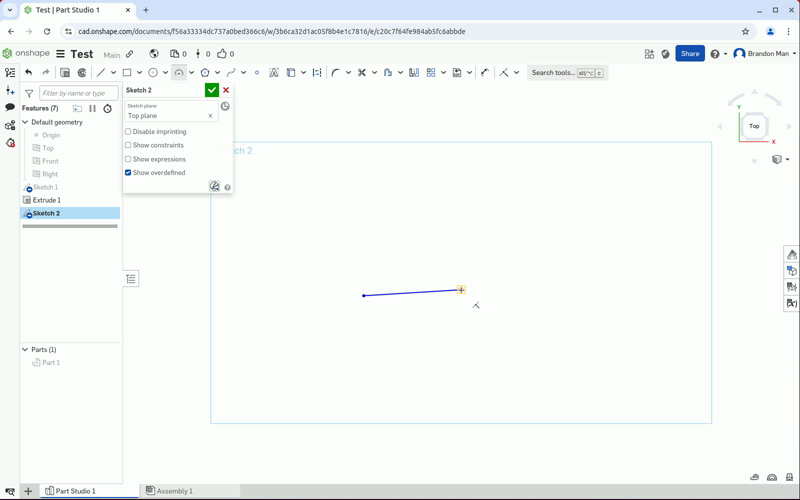
click(461, 289)
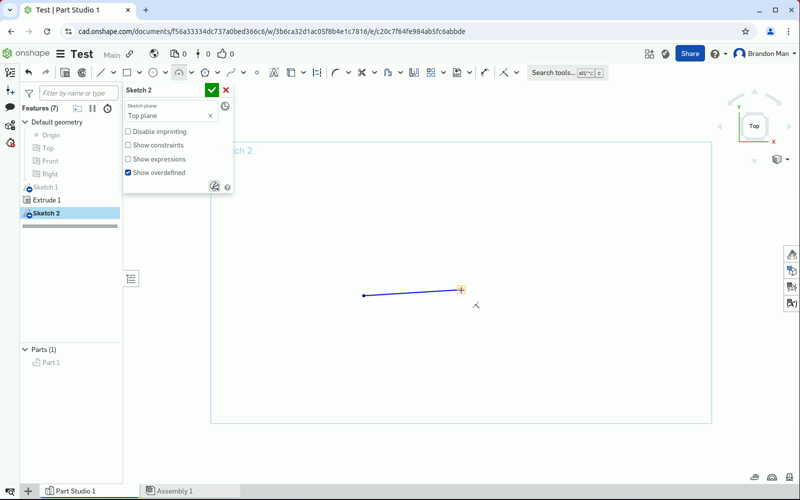
key_down(shift)
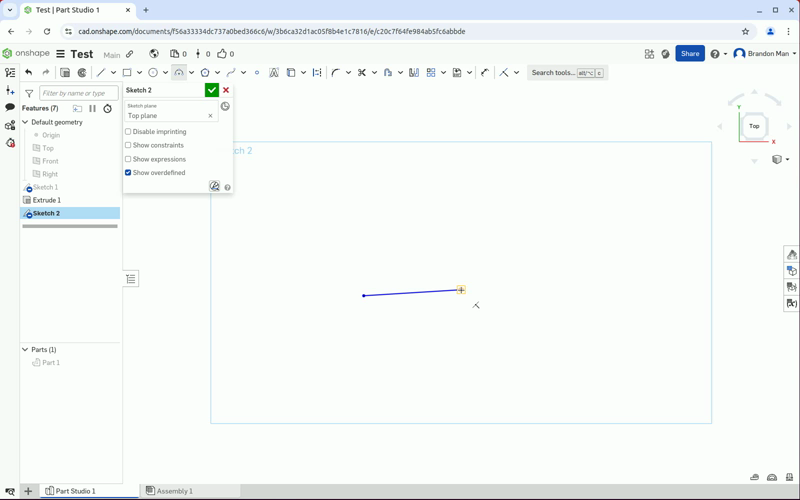
mouse_move(453, 282)
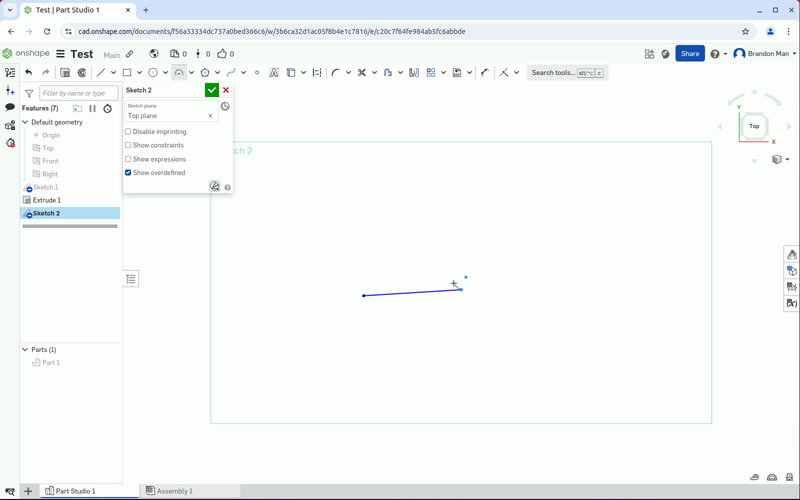
click(453, 282)
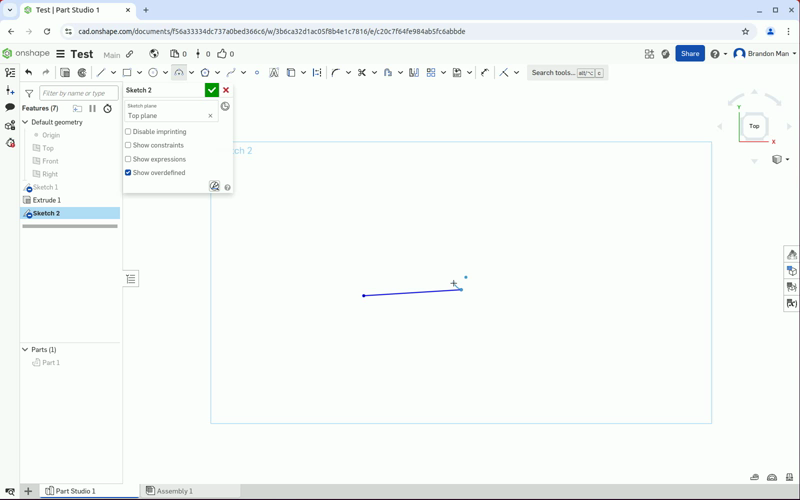
mouse_move(456, 287)
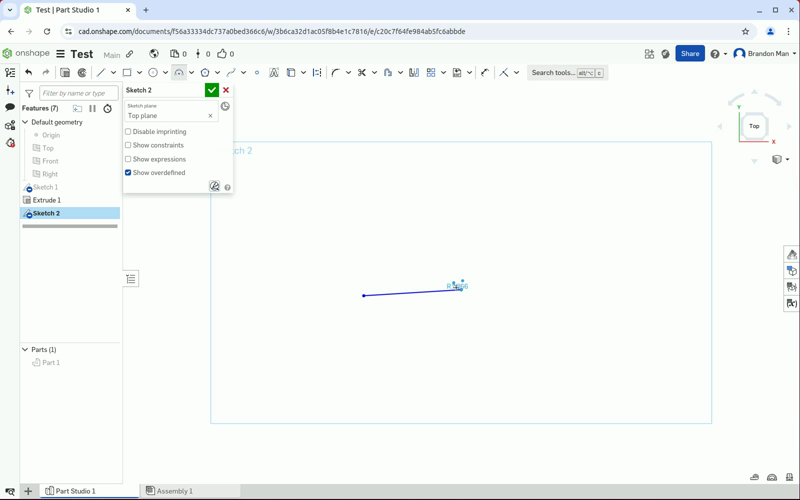
click(456, 287)
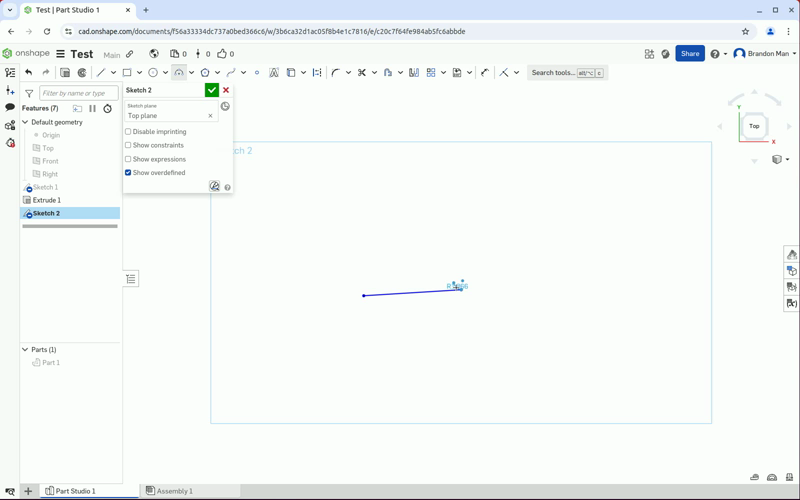
key_up(shift)
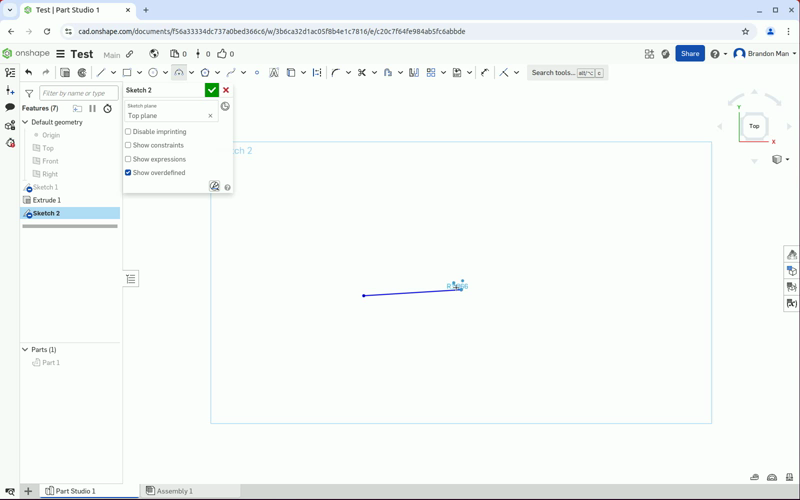
key(esc)
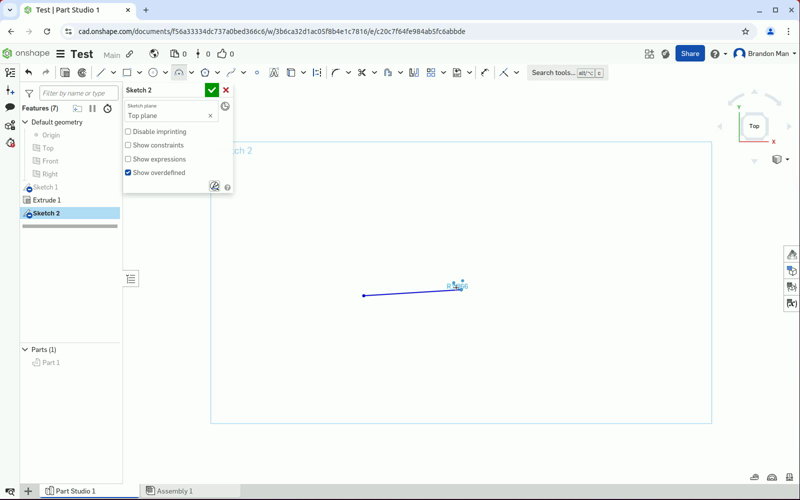
key(l)
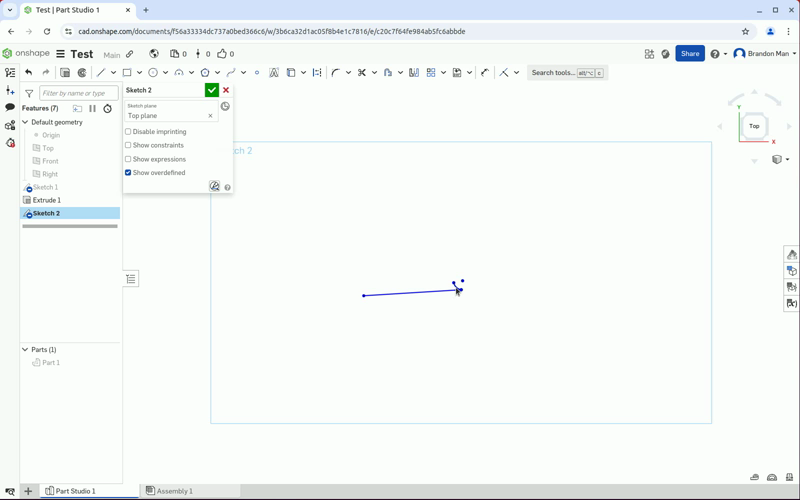
mouse_move(453, 282)
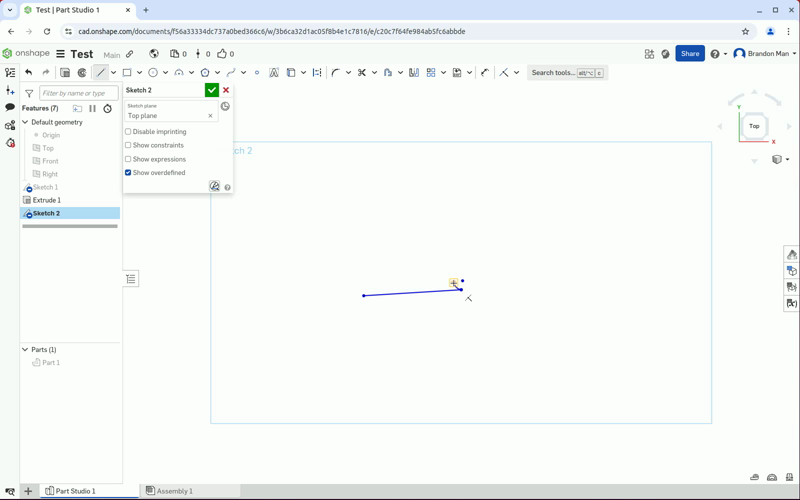
click(453, 282)
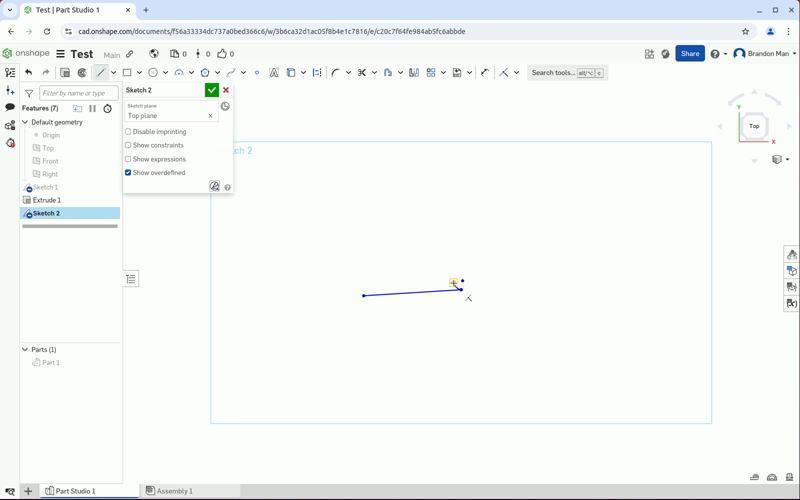
key_down(shift)
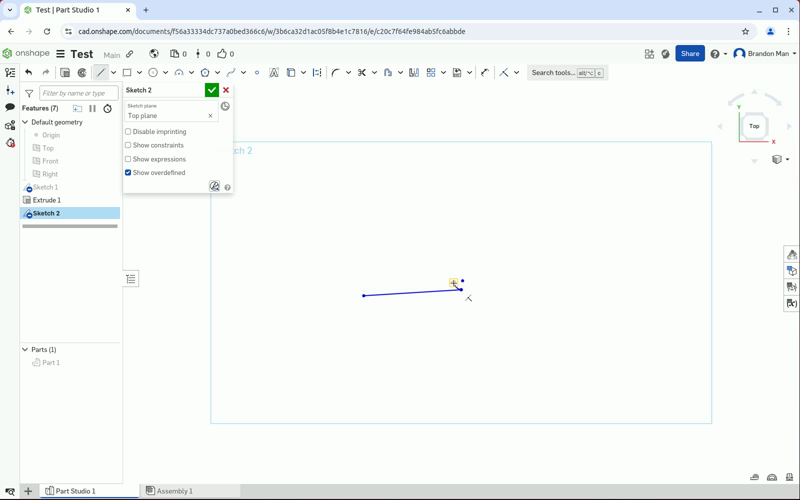
mouse_move(374, 282)
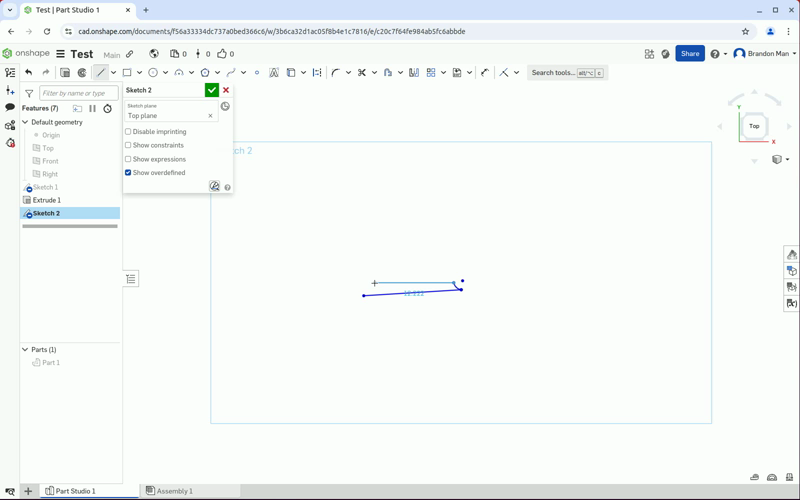
click(374, 282)
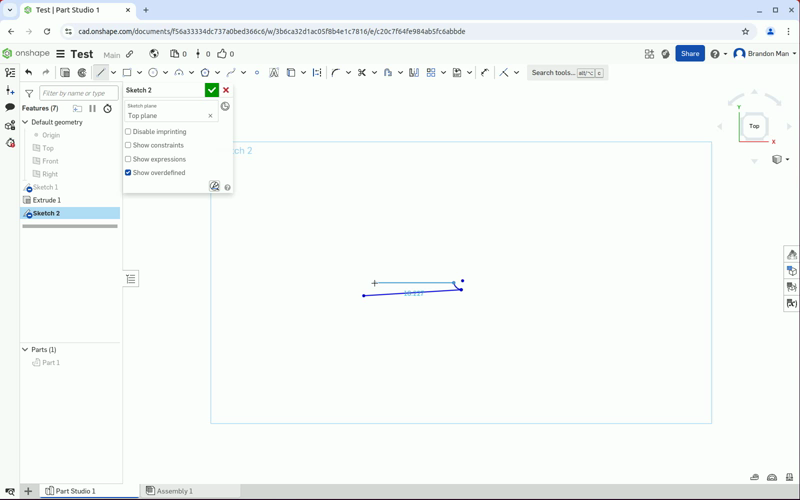
key_up(shift)
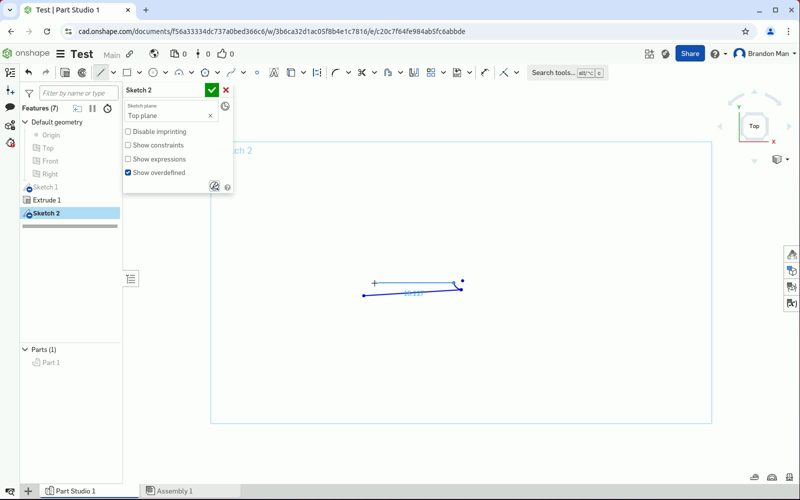
key(esc)
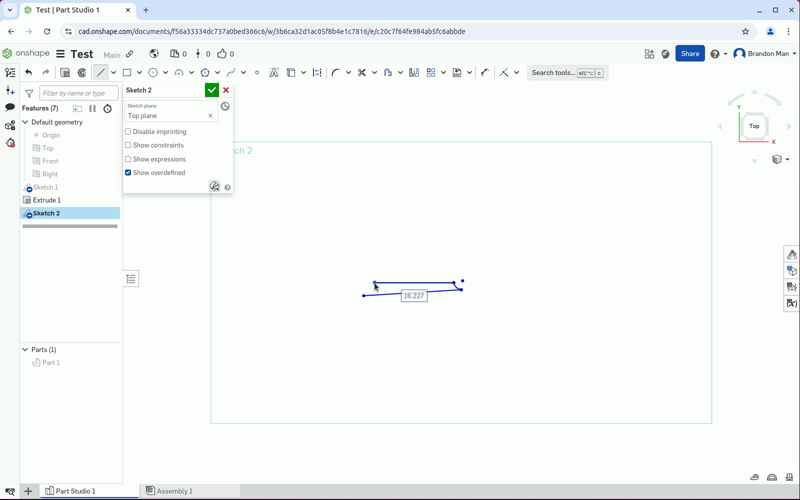
key(a)
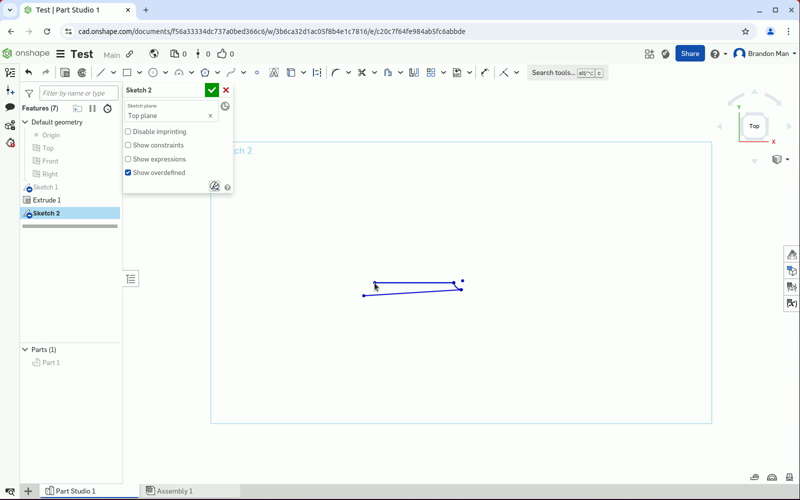
mouse_move(374, 282)
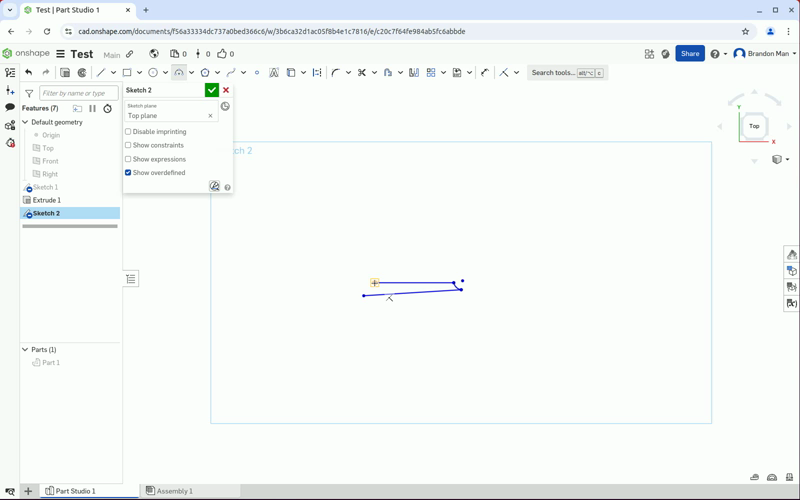
click(374, 282)
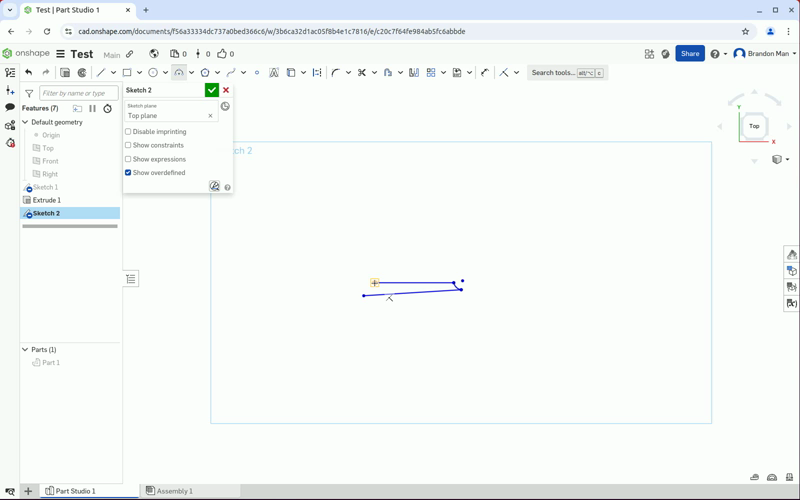
mouse_move(363, 295)
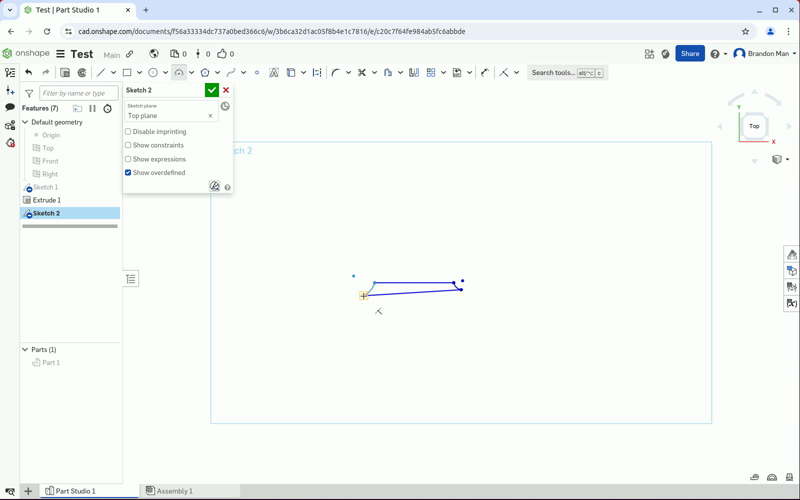
click(363, 295)
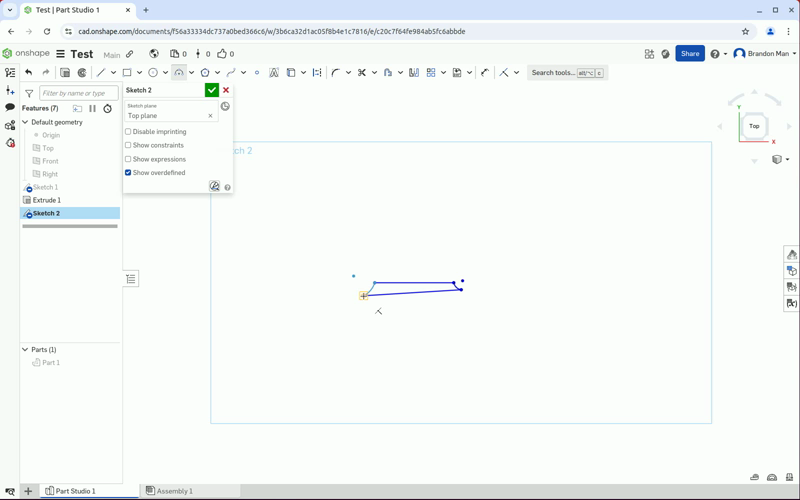
key_down(shift)
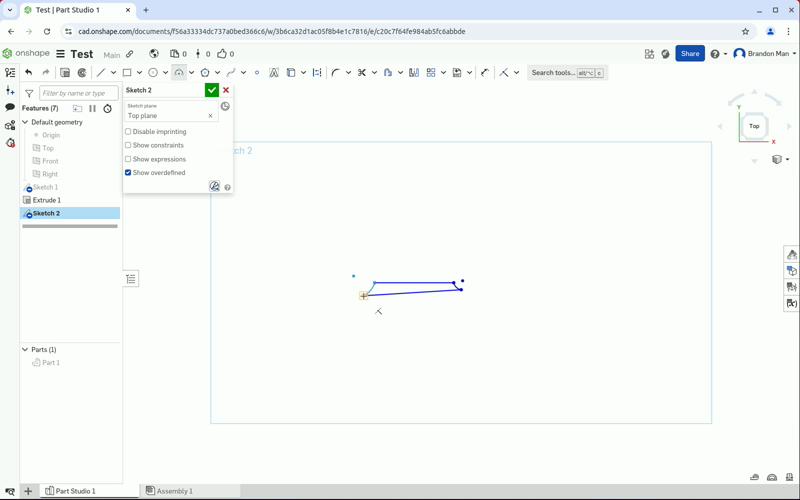
mouse_move(371, 291)
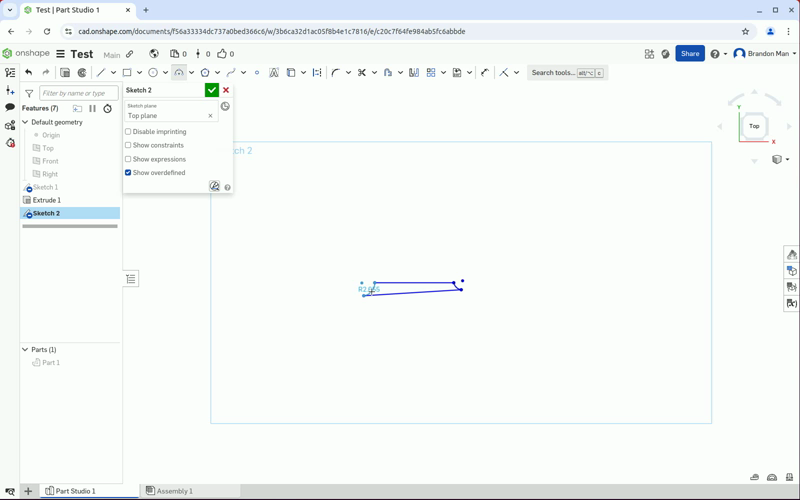
click(371, 291)
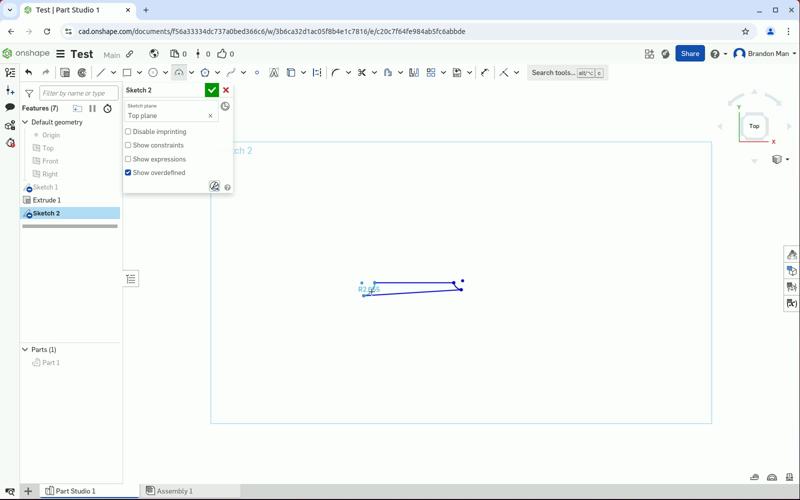
key_up(shift)
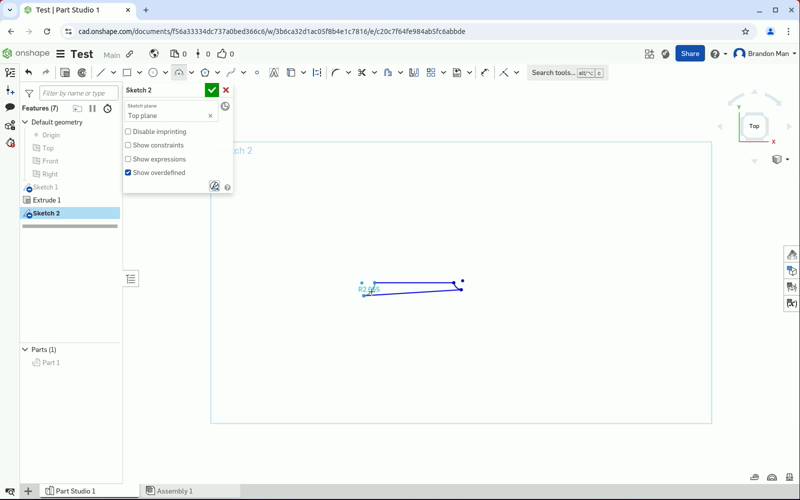
key(esc)
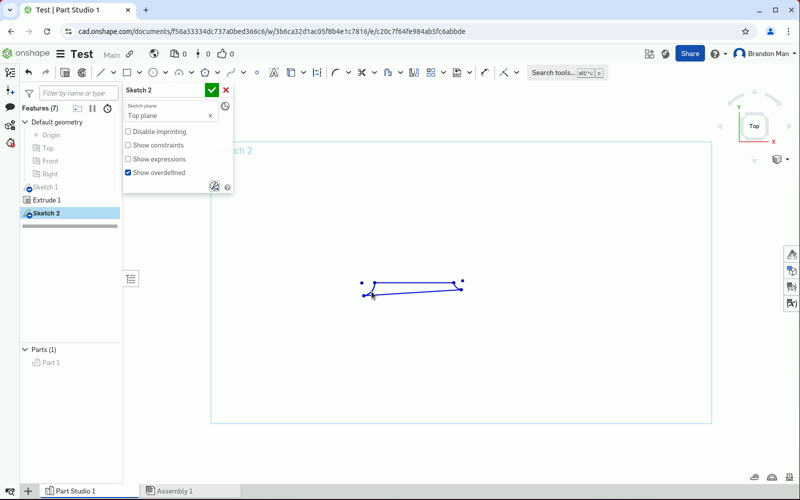
mouse_move(386, 286)
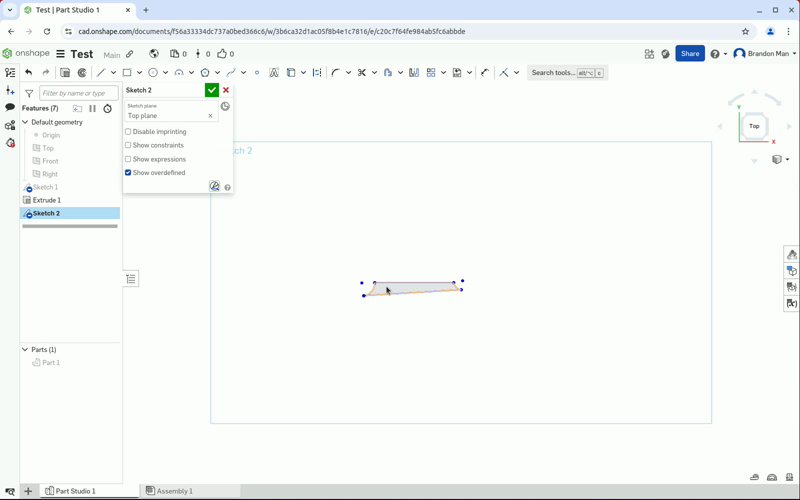
scroll(6)
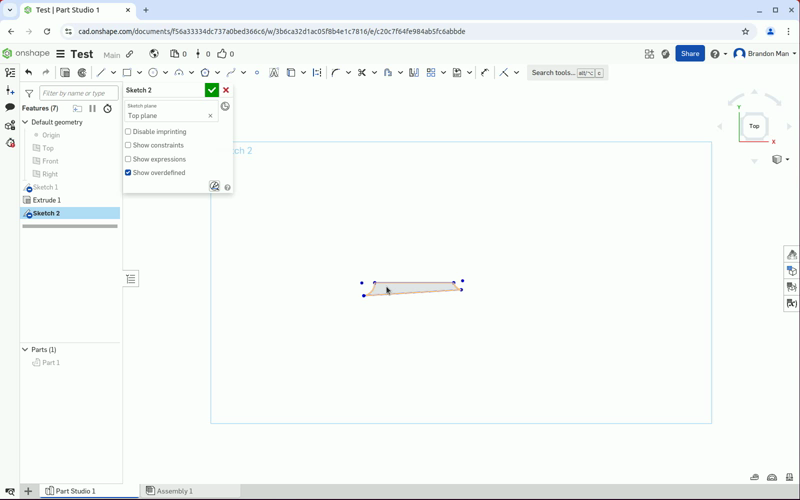
scroll(6)
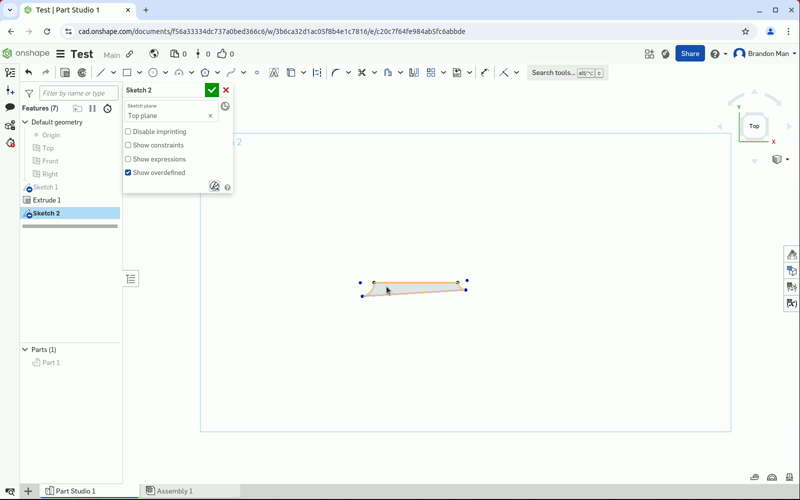
scroll(6)
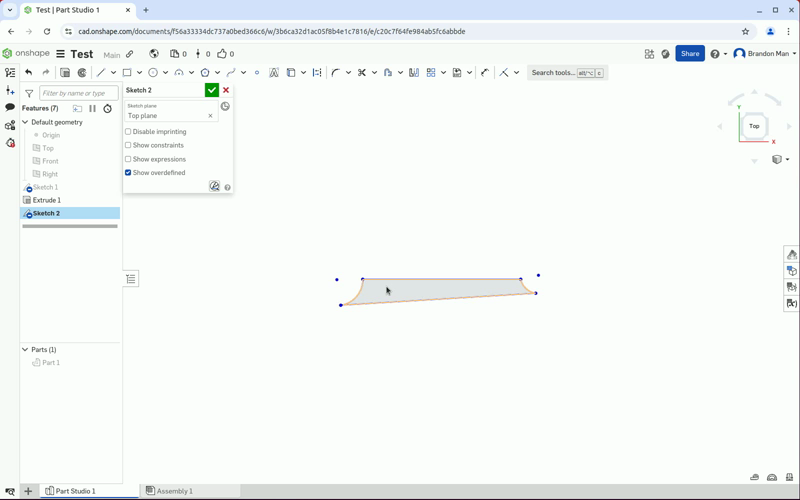
scroll(6)
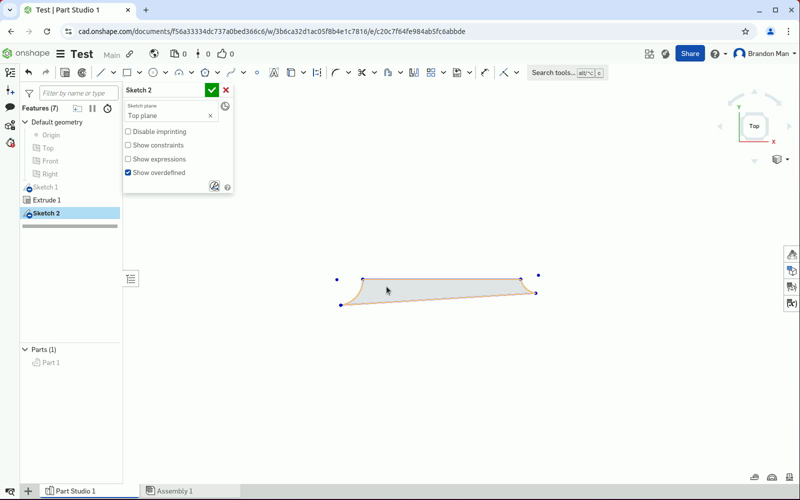
scroll(6)
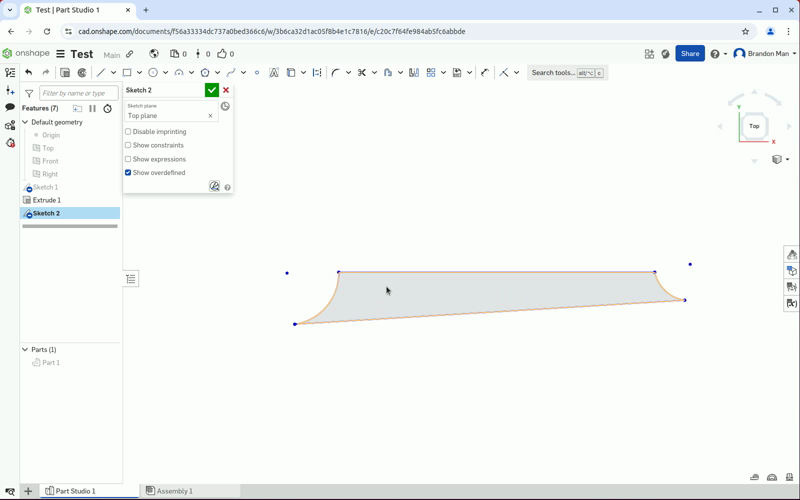
scroll(6)
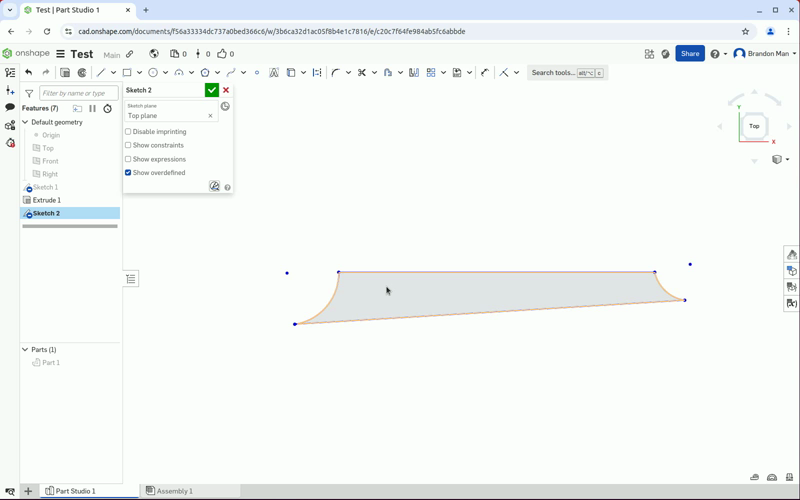
scroll(6)
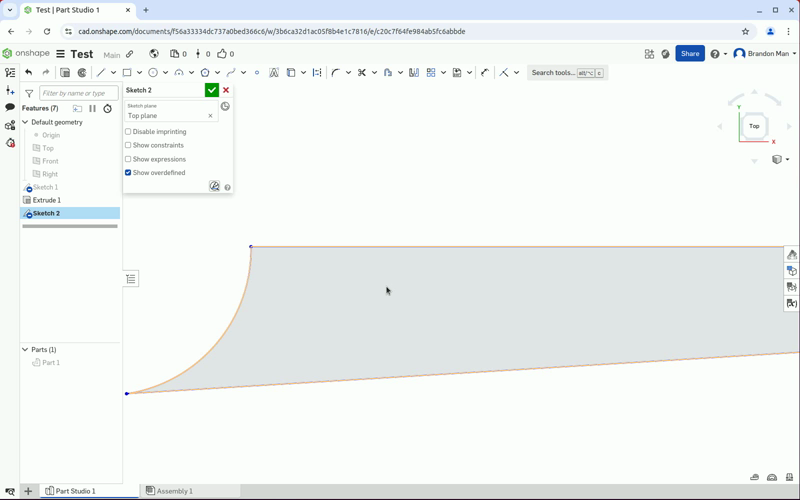
click(386, 286)
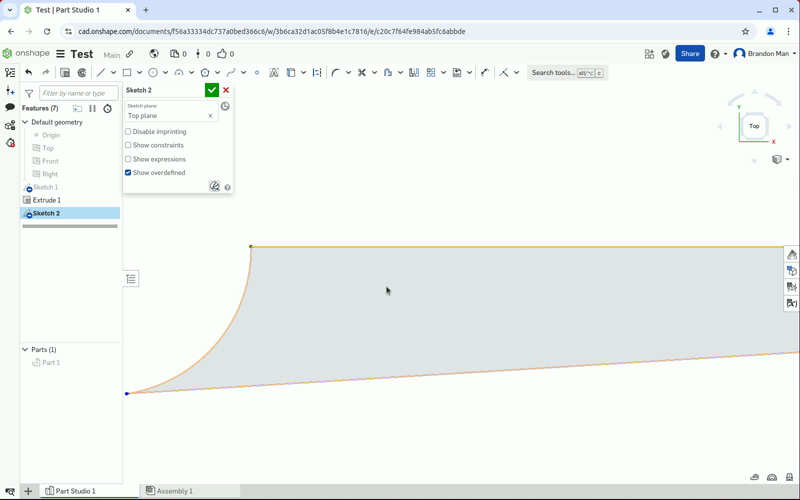
scroll(-6)
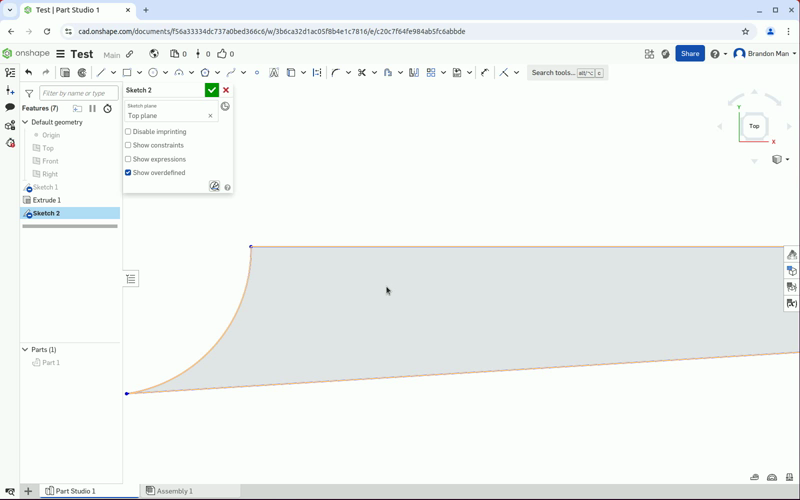
scroll(-6)
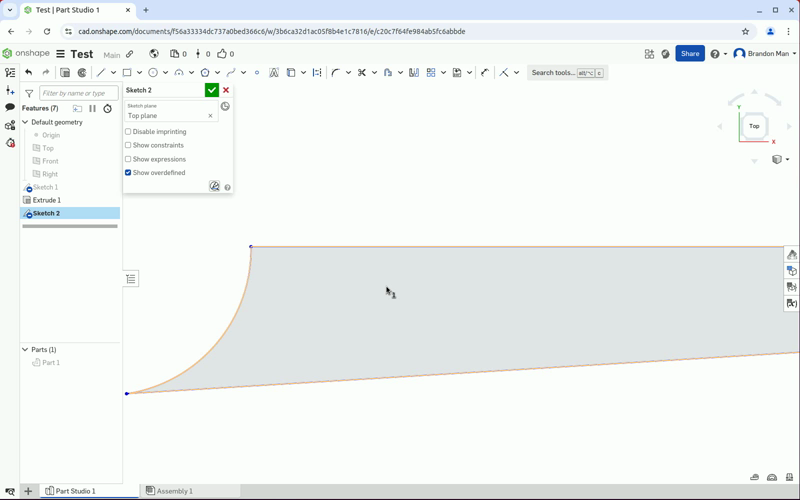
scroll(-6)
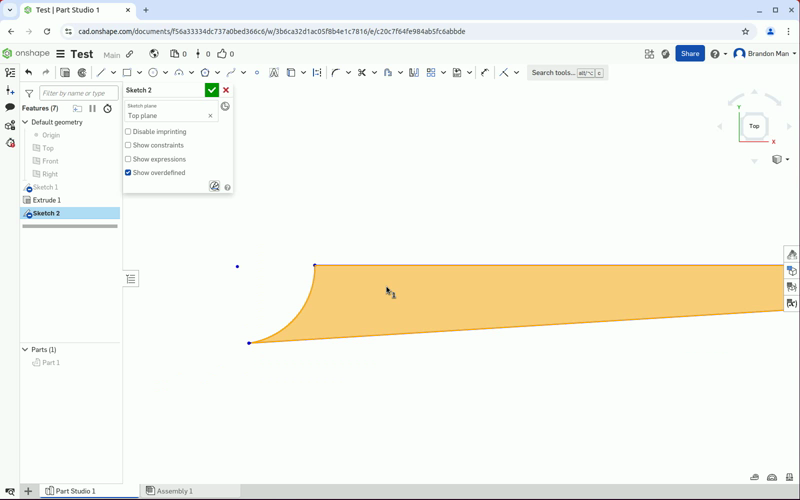
scroll(-6)
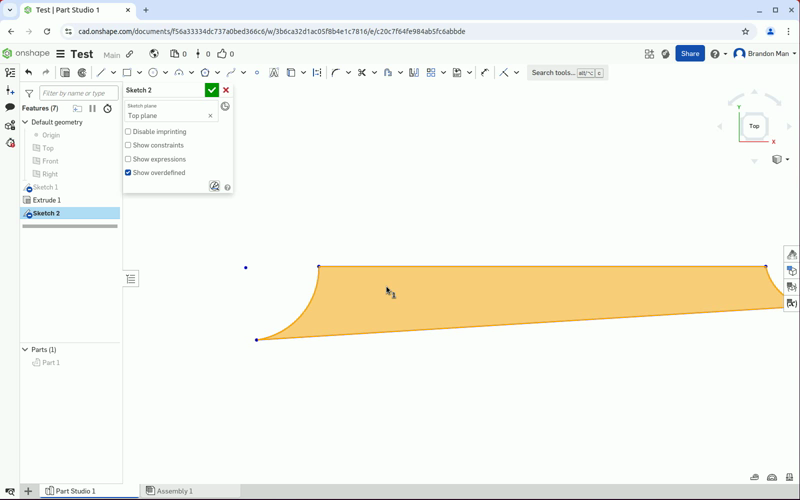
scroll(-6)
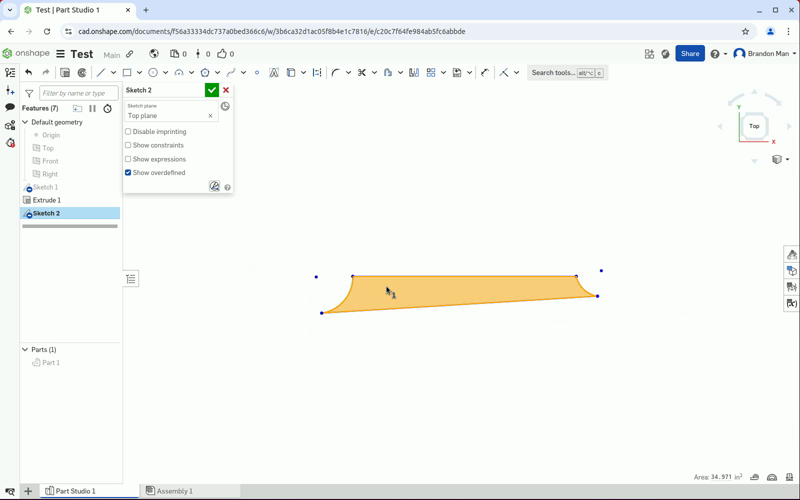
scroll(-6)
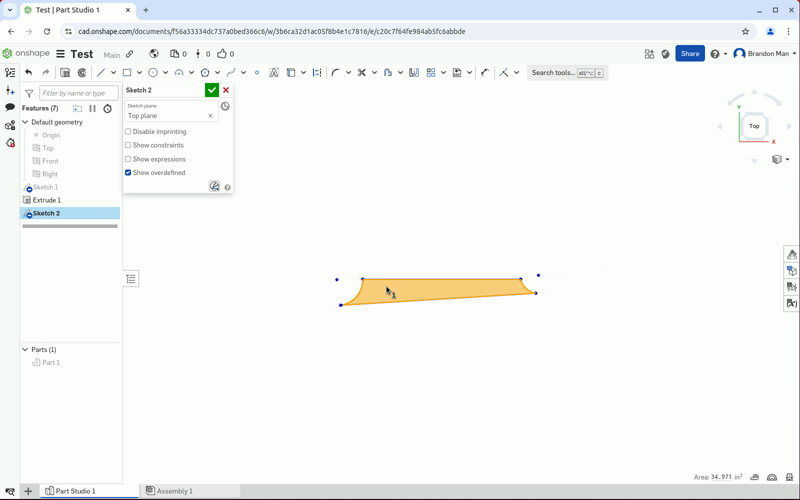
scroll(-6)
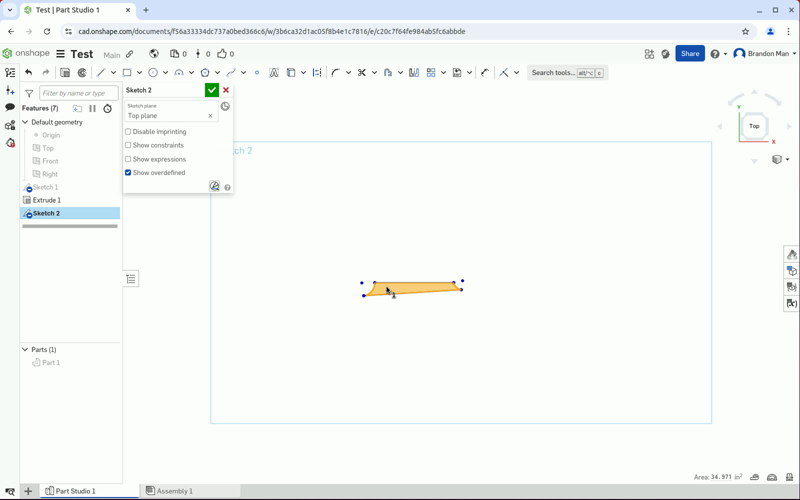
mouse_move(73, 352)
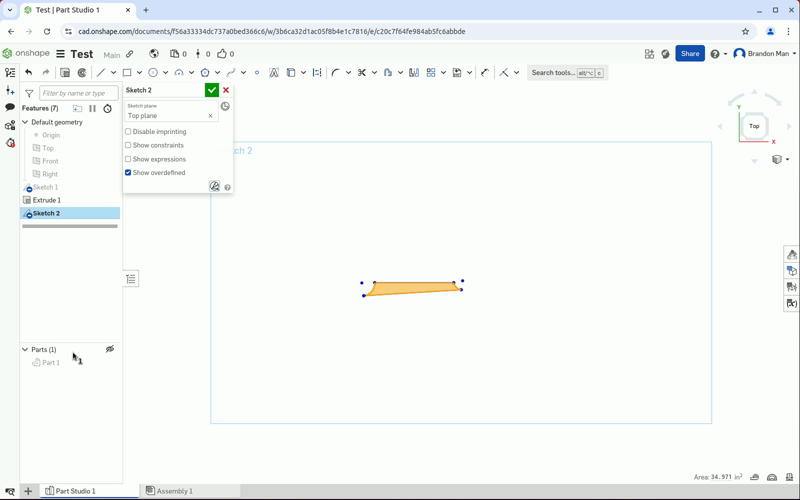
key(shift+y)
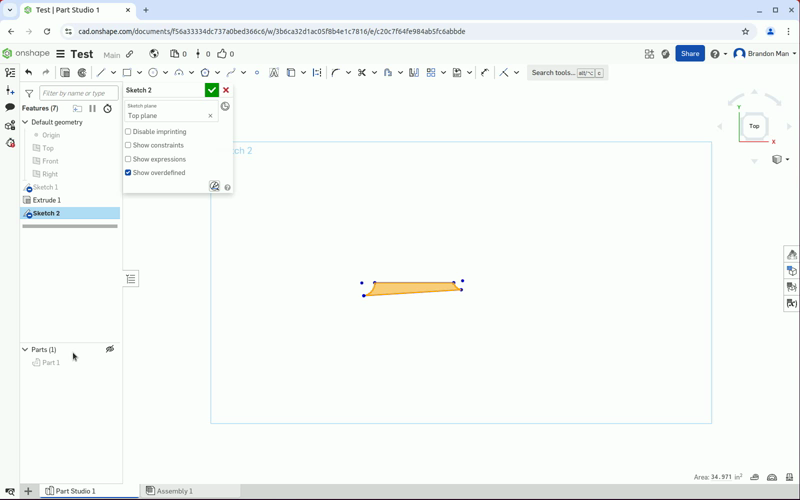
key(shift+e)
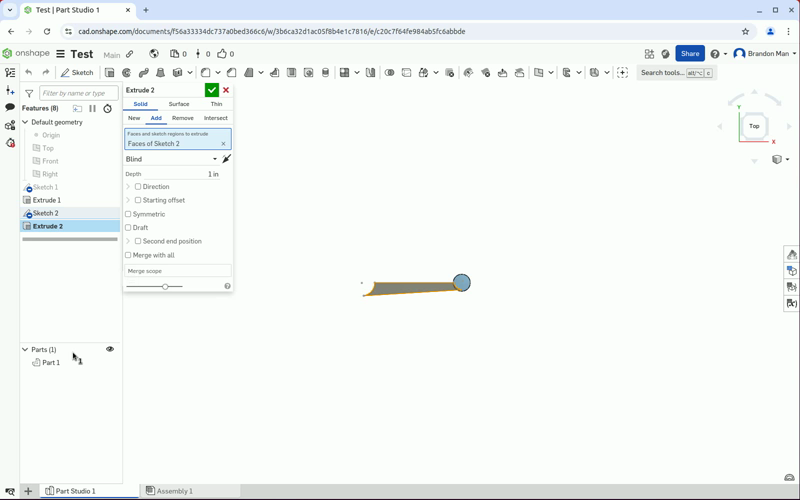
mouse_move(143, 106)
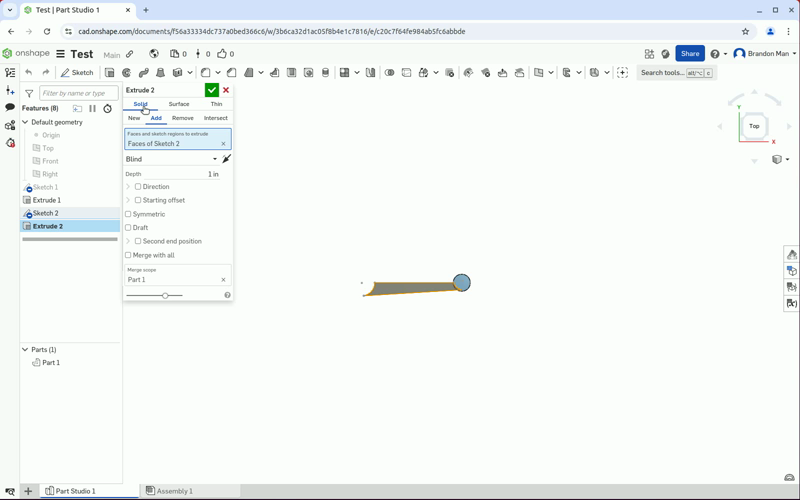
click(143, 106)
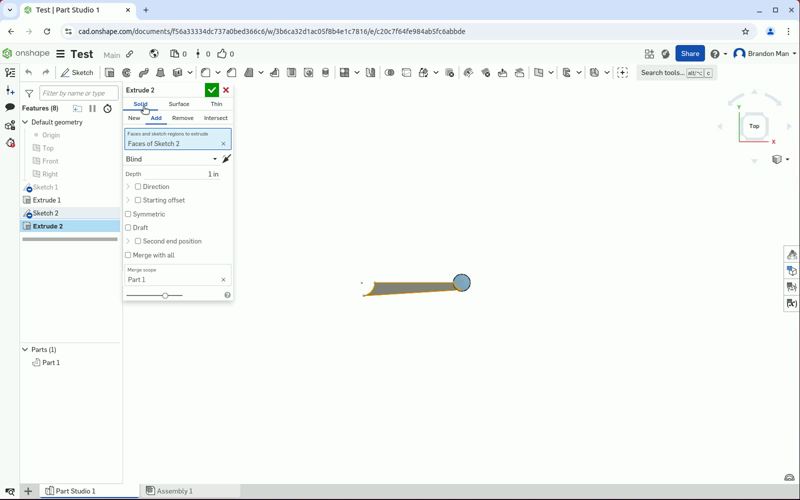
mouse_move(137, 120)
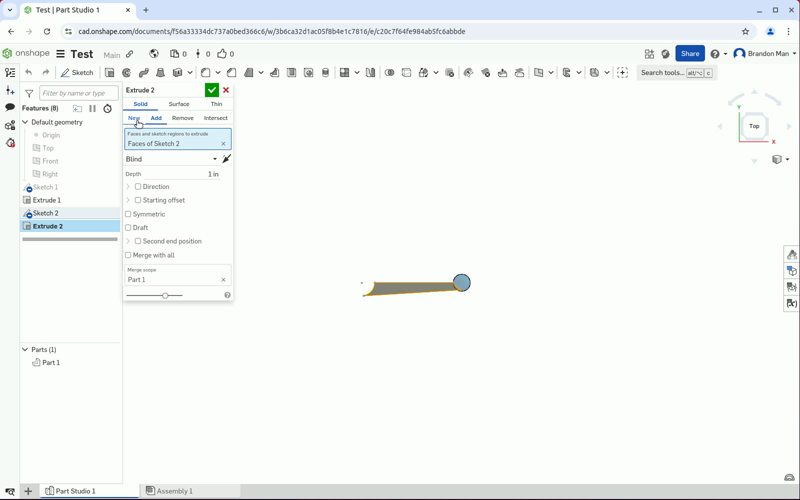
click(137, 120)
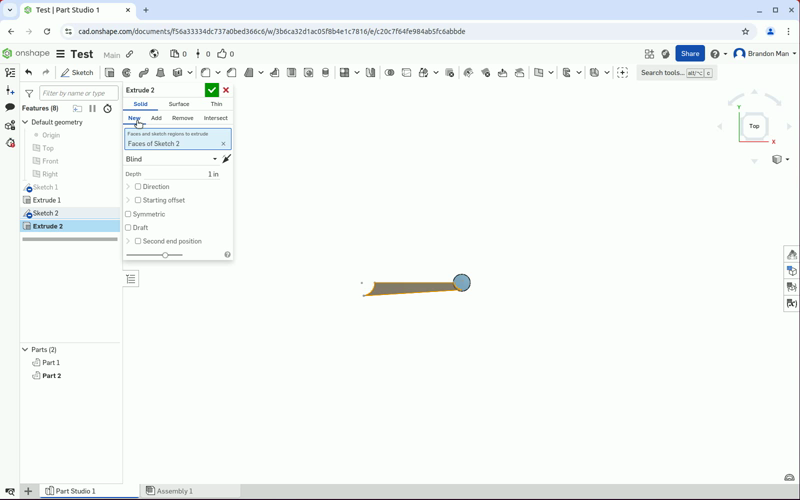
key(tab, 4)
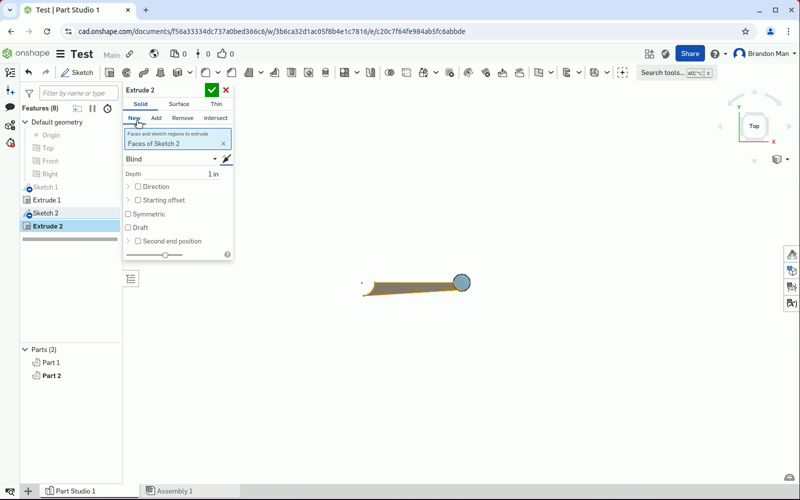
text(-4.814)
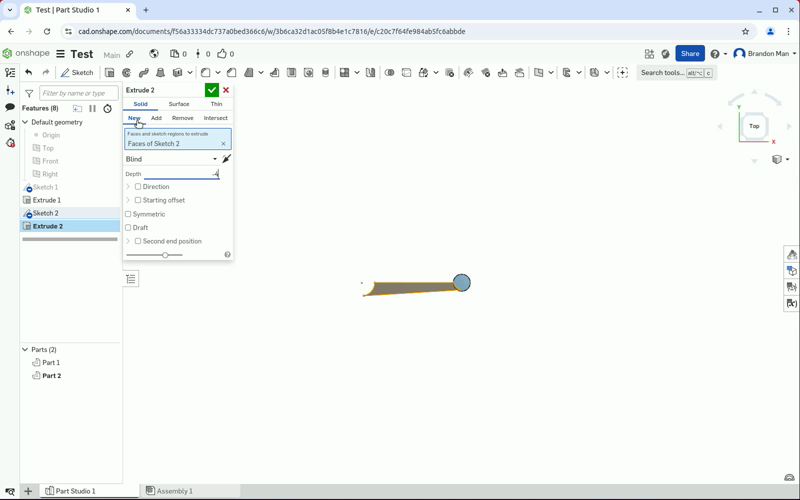
key(enter)
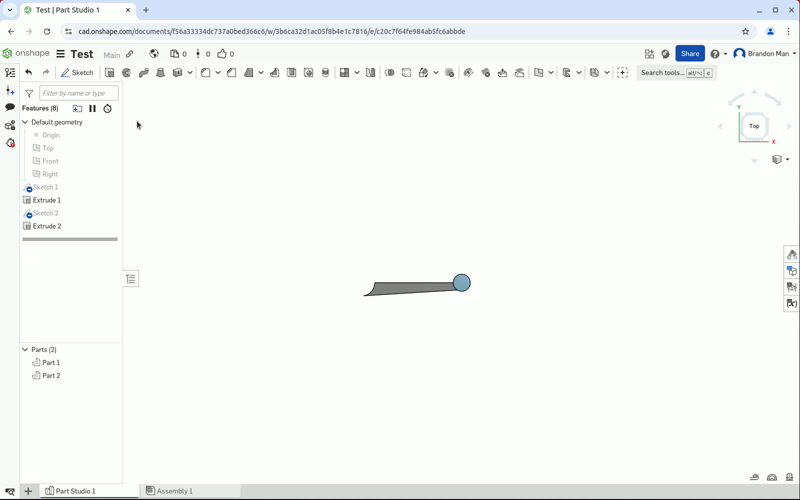
key(shift+h)
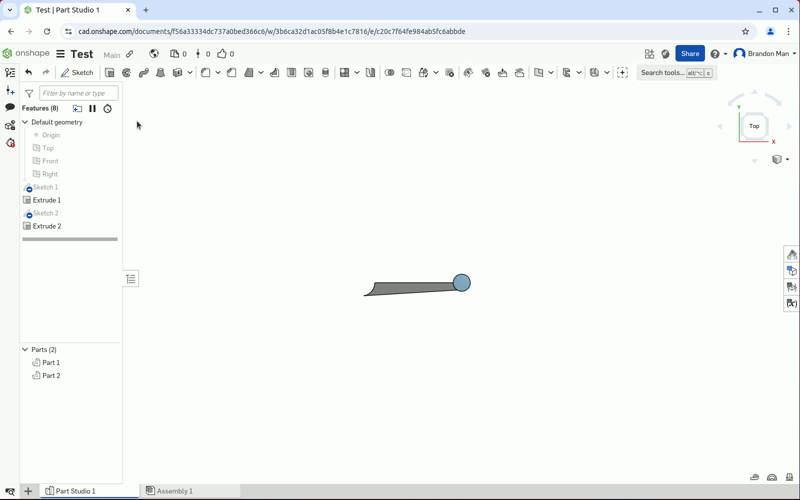
key(shift+h)
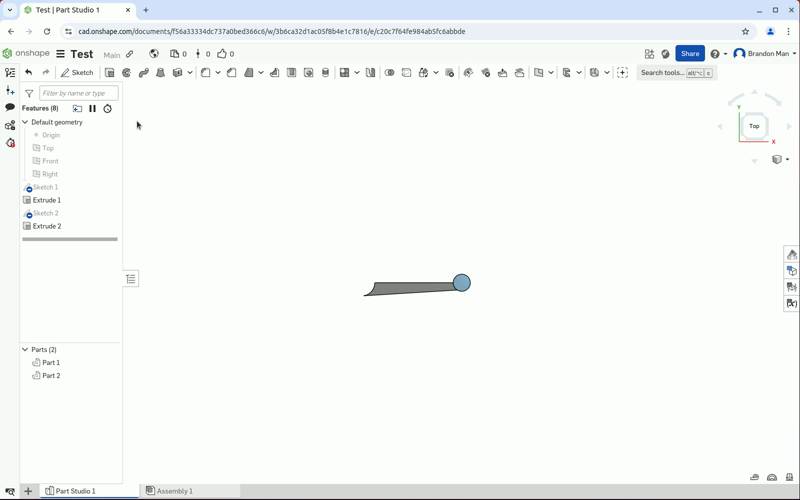
mouse_move(73, 189)
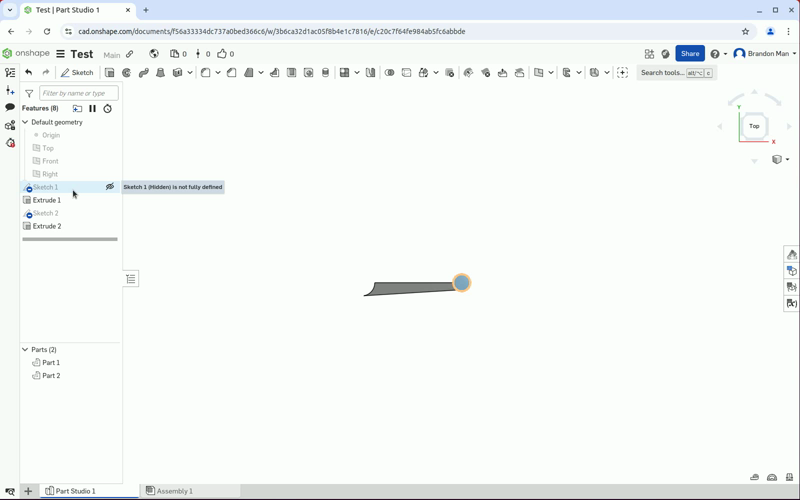
click(73, 189)
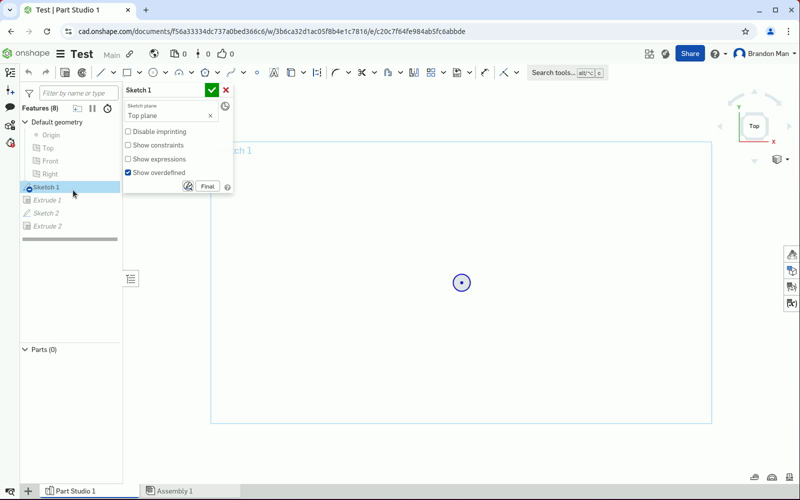
mouse_move(229, 92)
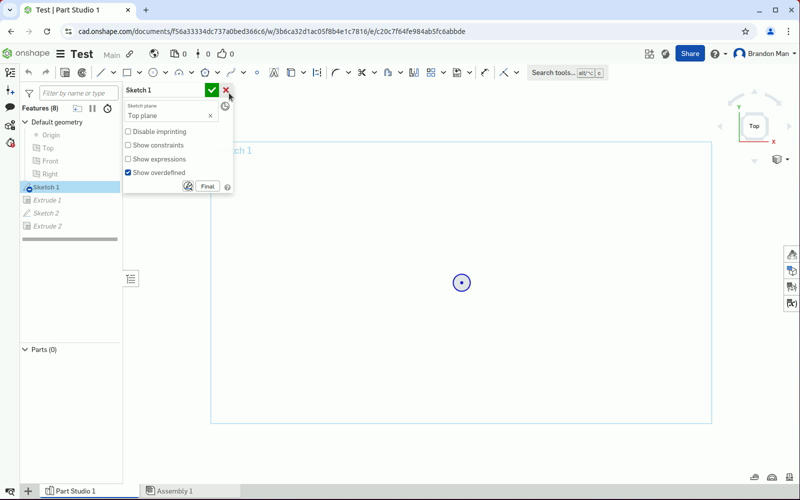
click(229, 92)
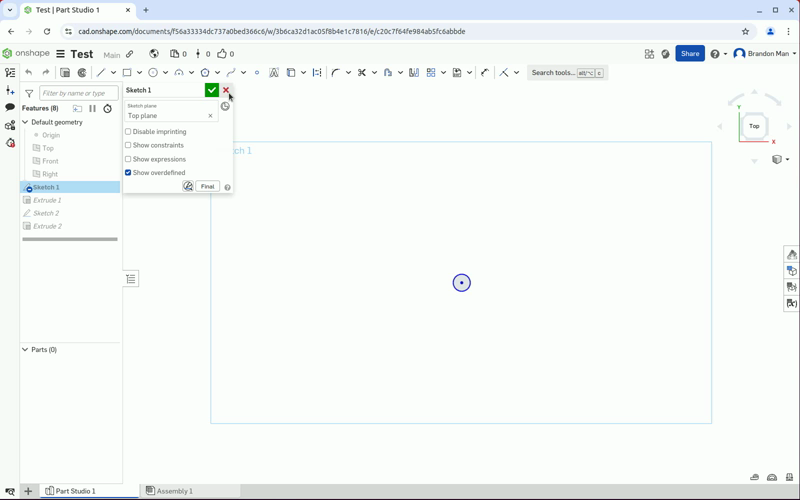
key(shift+s)
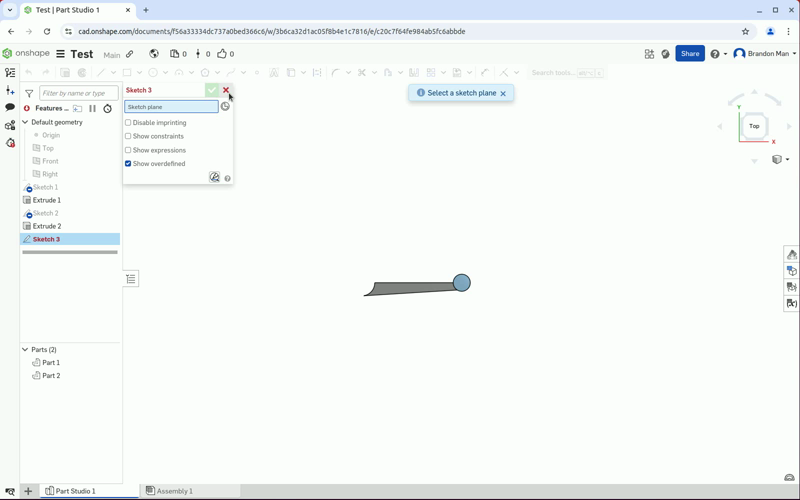
mouse_move(73, 150)
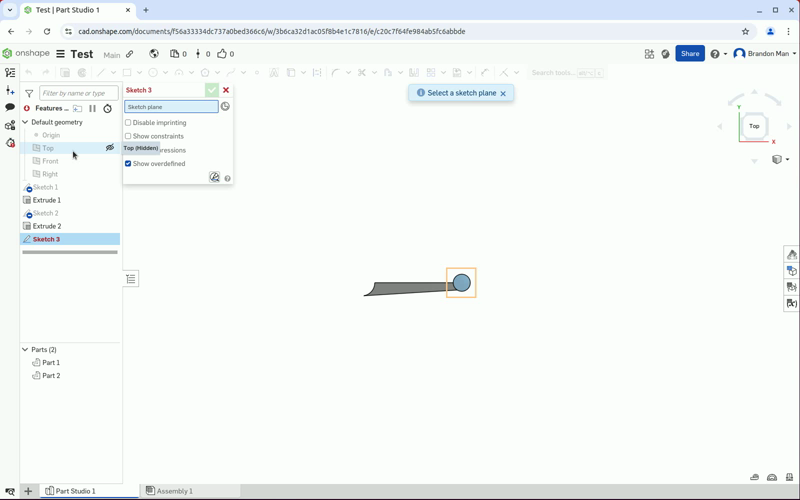
click(73, 150)
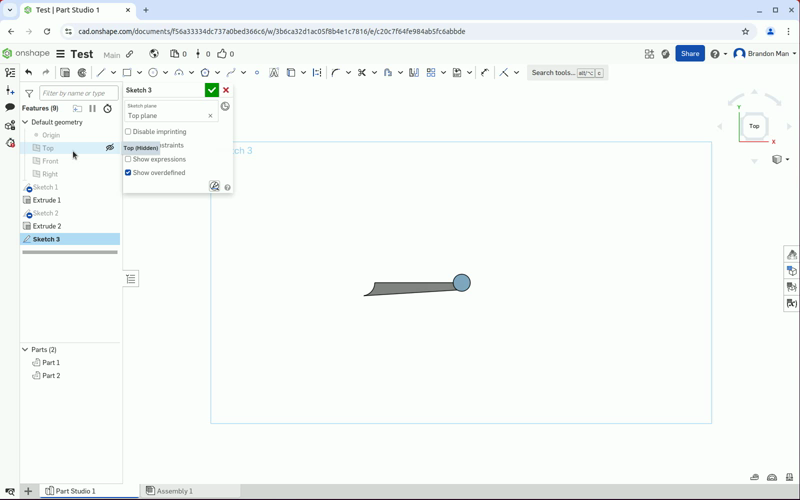
mouse_move(73, 352)
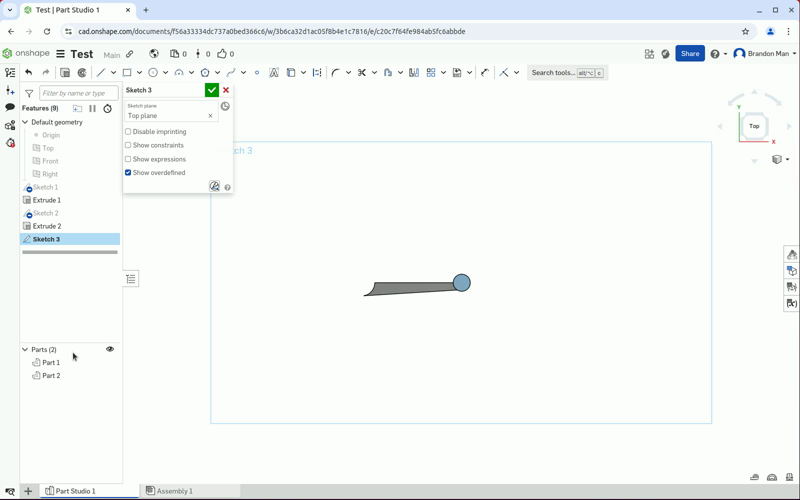
key(y)
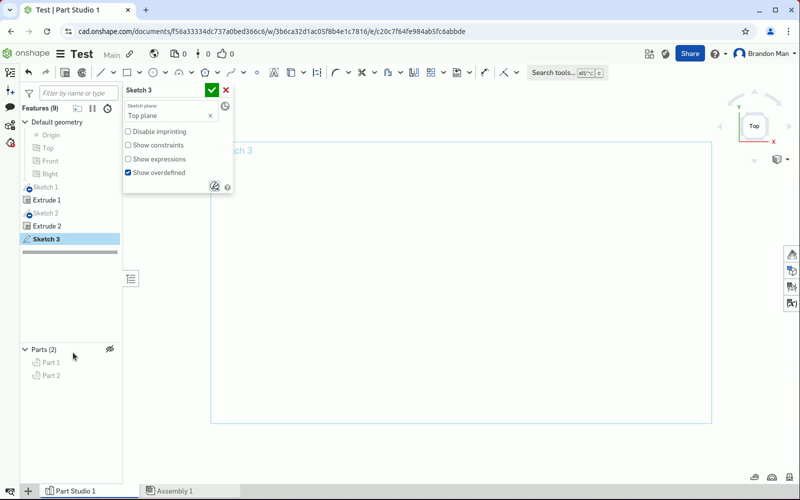
key(a)
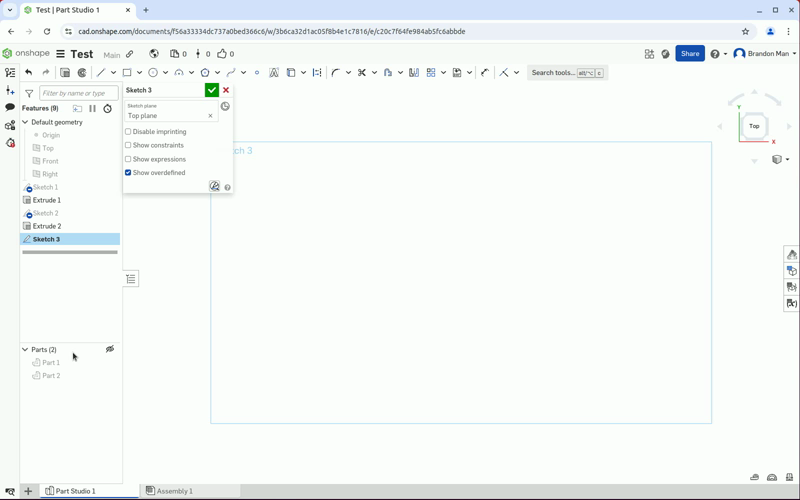
key_down(shift)
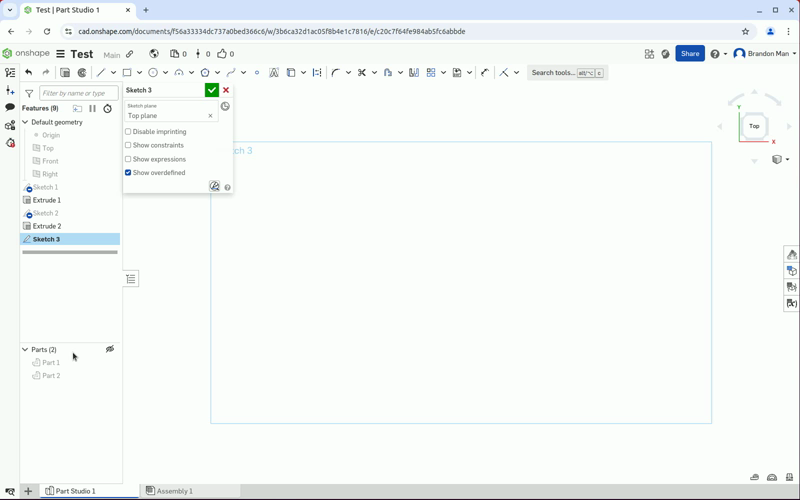
mouse_move(362, 270)
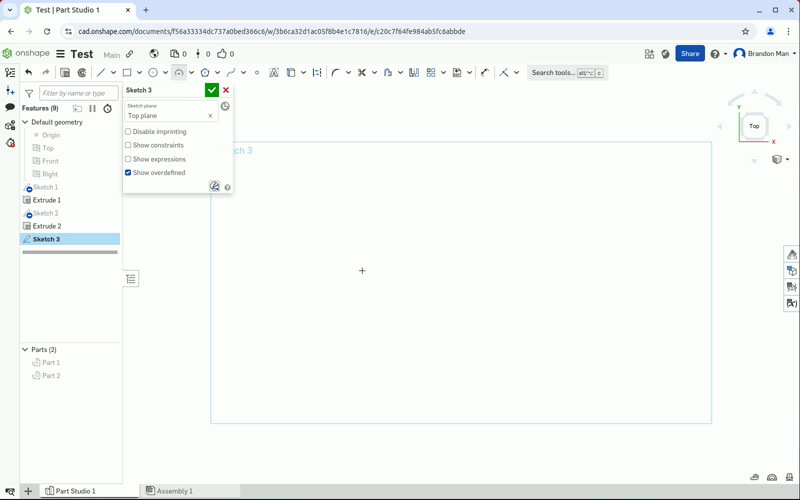
click(362, 270)
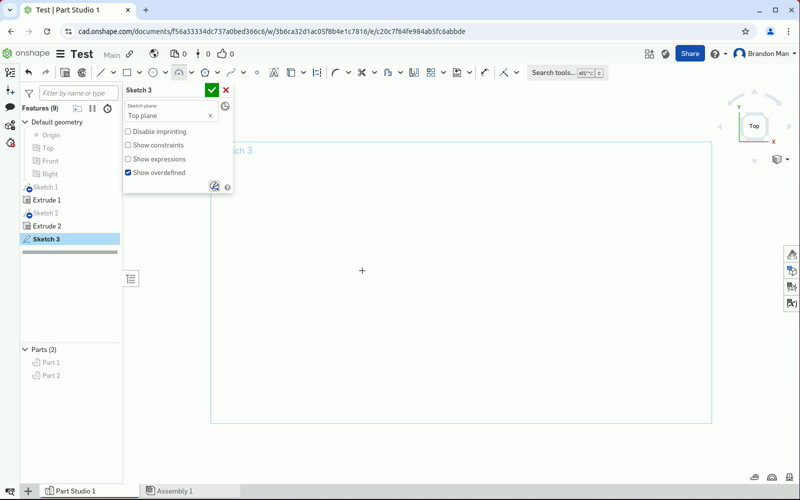
key_up(shift)
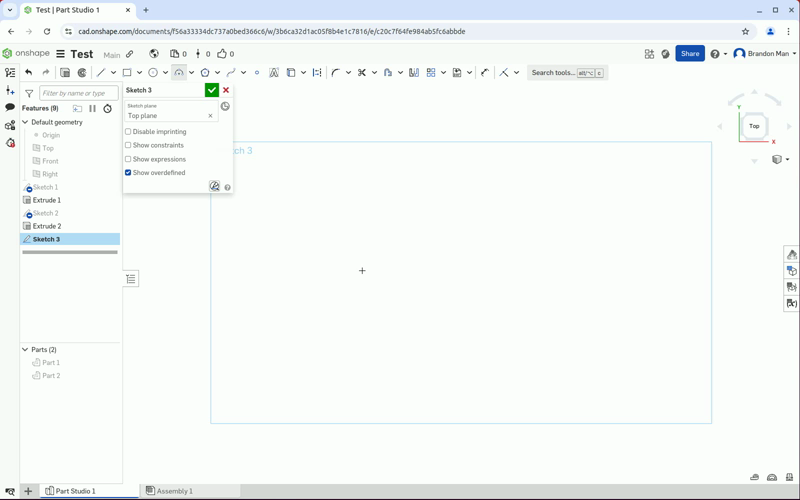
key_down(shift)
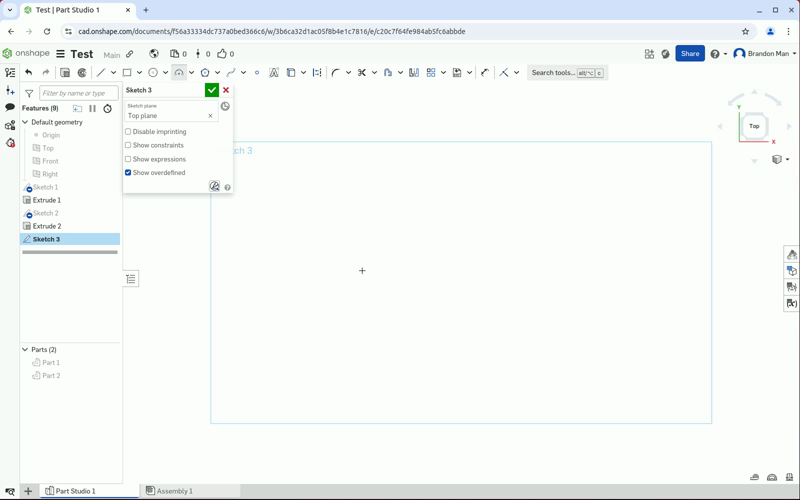
mouse_move(374, 283)
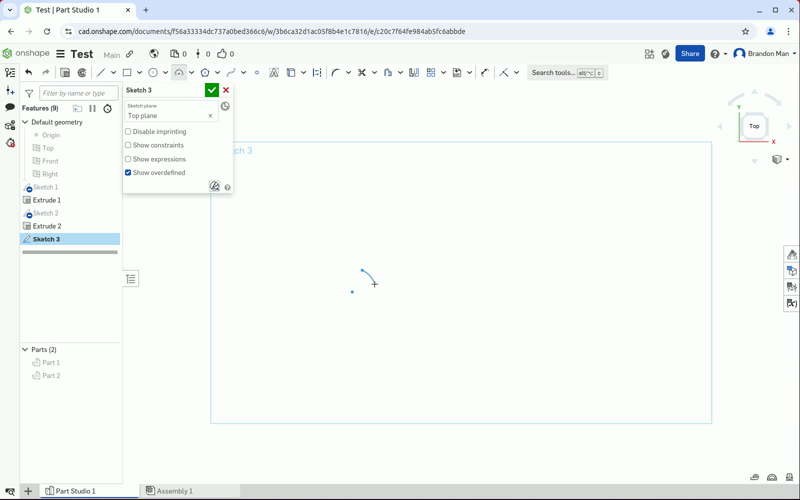
click(374, 283)
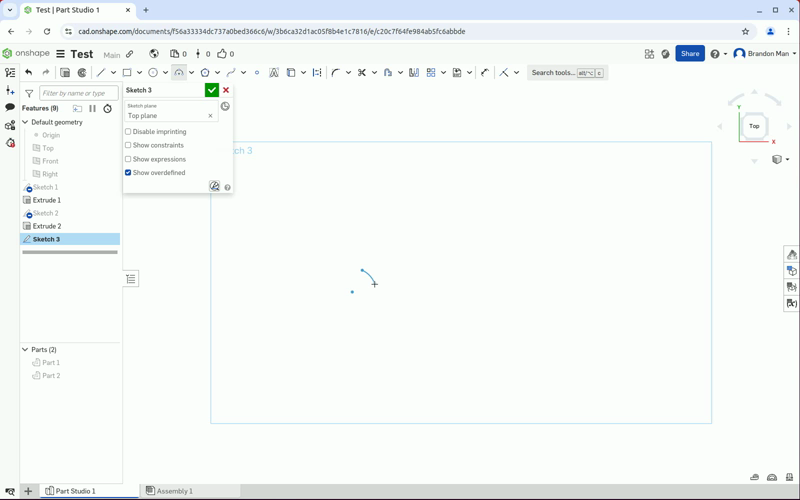
mouse_move(371, 274)
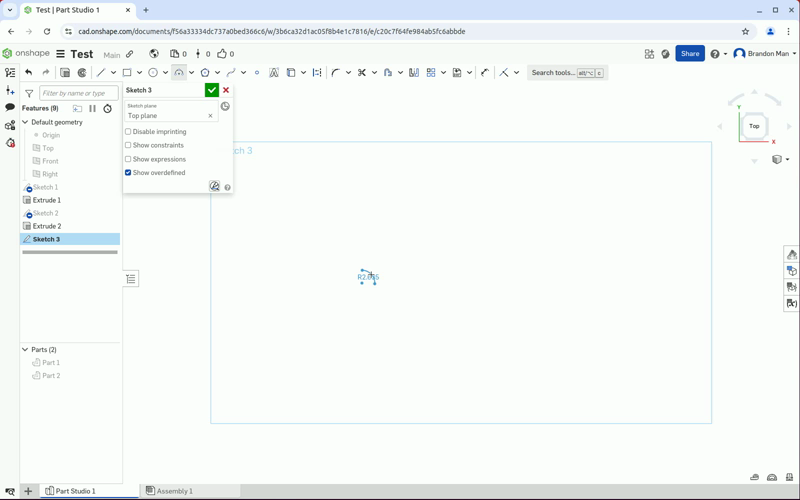
click(371, 274)
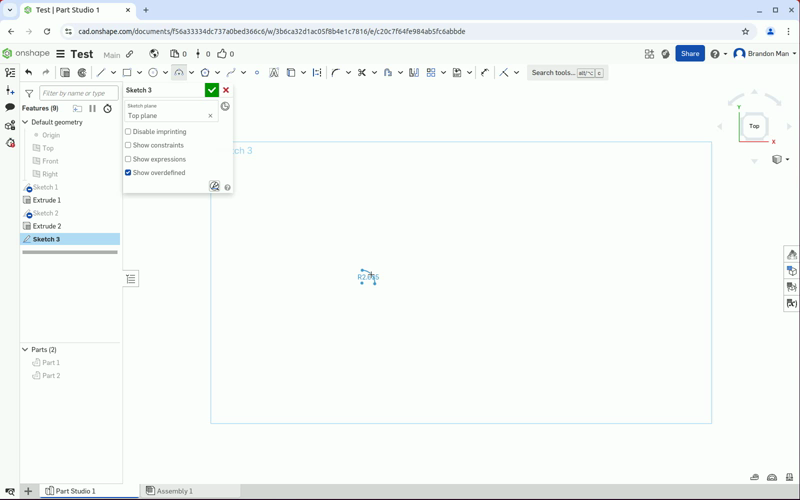
key_up(shift)
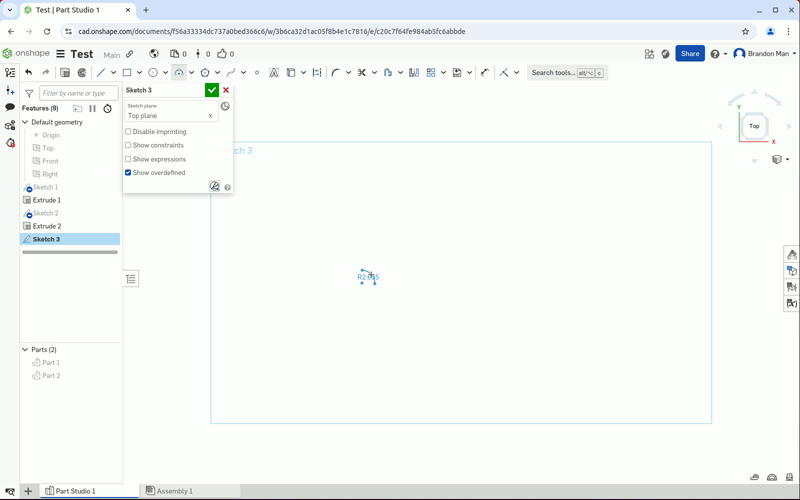
key(esc)
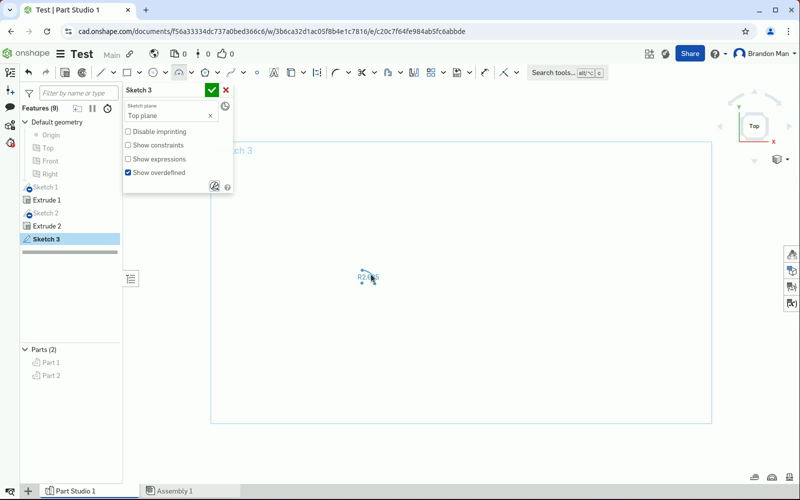
key(l)
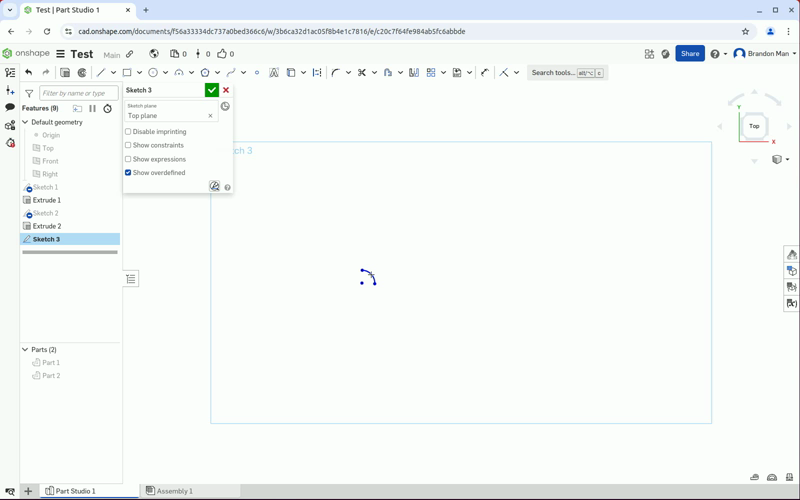
mouse_move(374, 283)
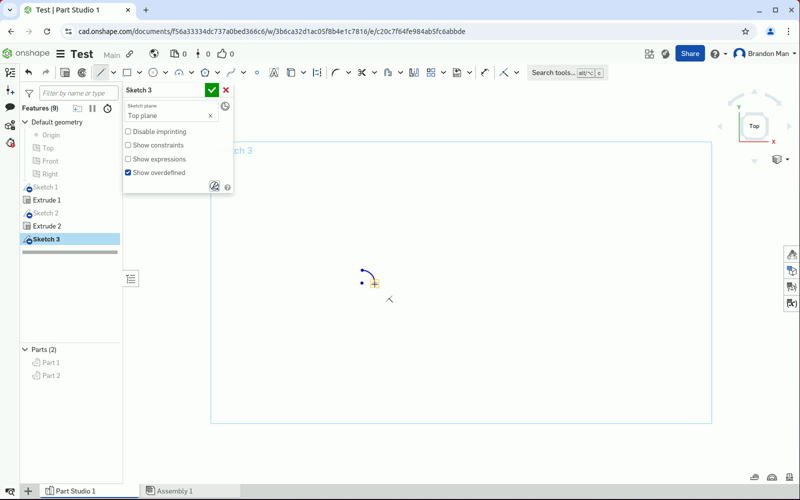
click(374, 283)
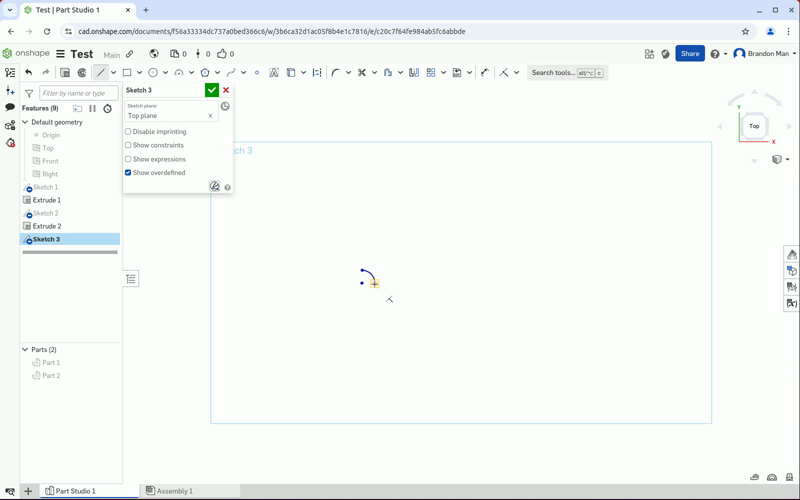
key_down(shift)
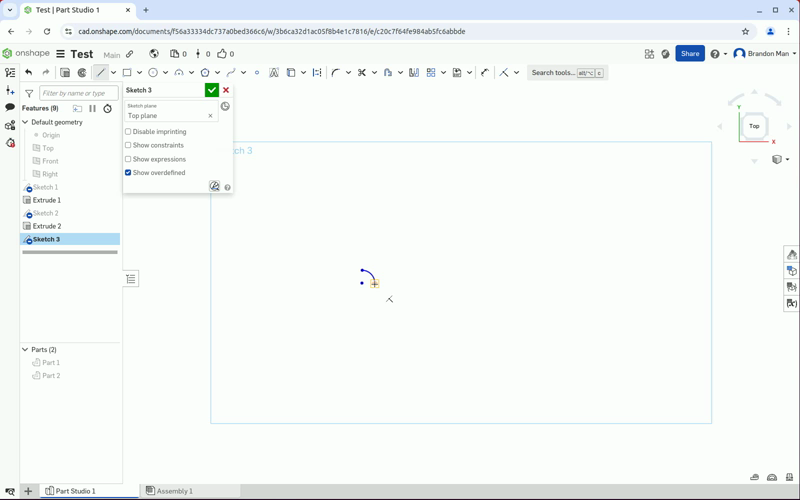
mouse_move(453, 283)
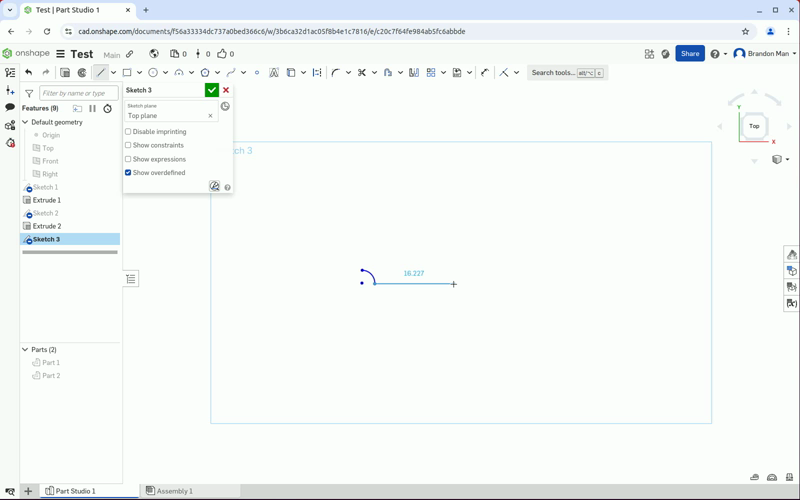
click(453, 283)
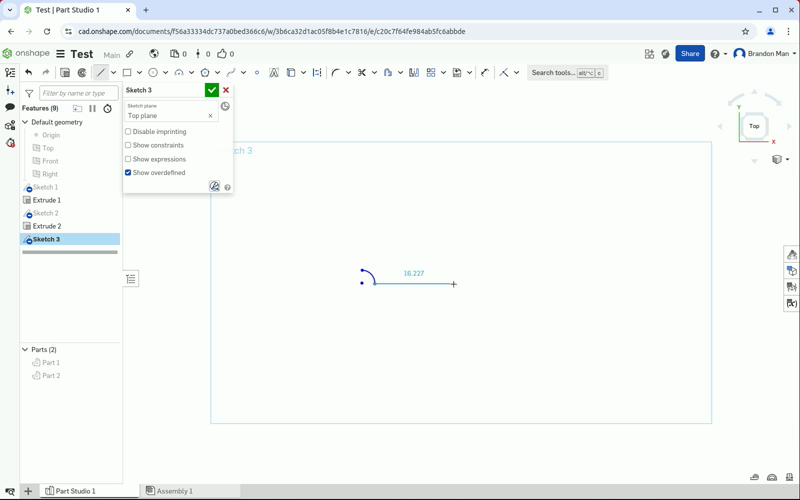
key_up(shift)
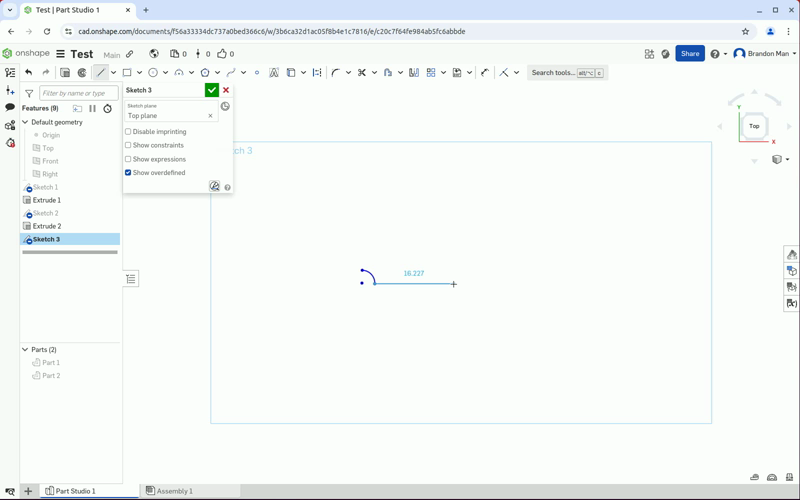
key(esc)
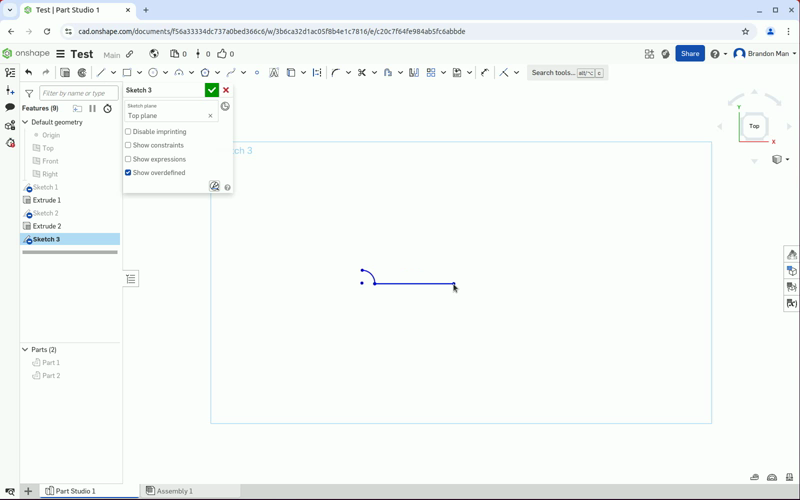
key(a)
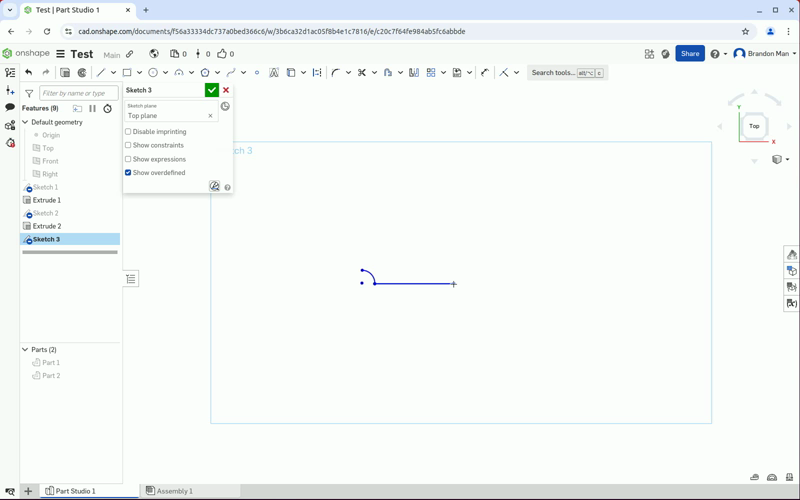
mouse_move(453, 283)
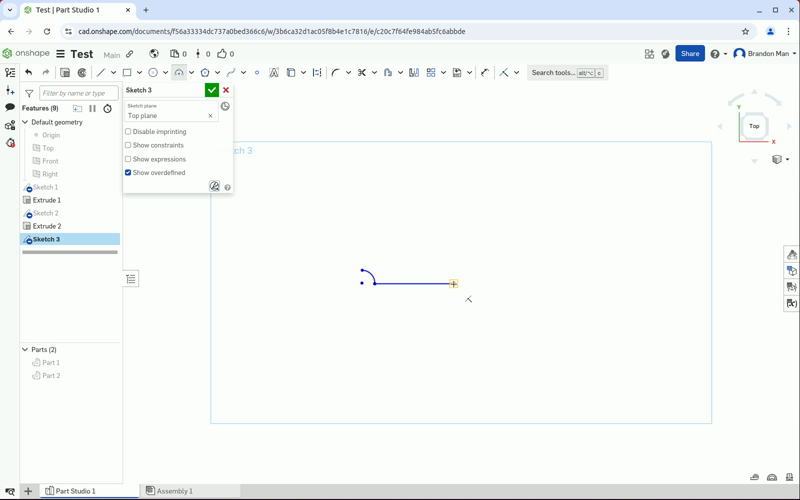
click(453, 283)
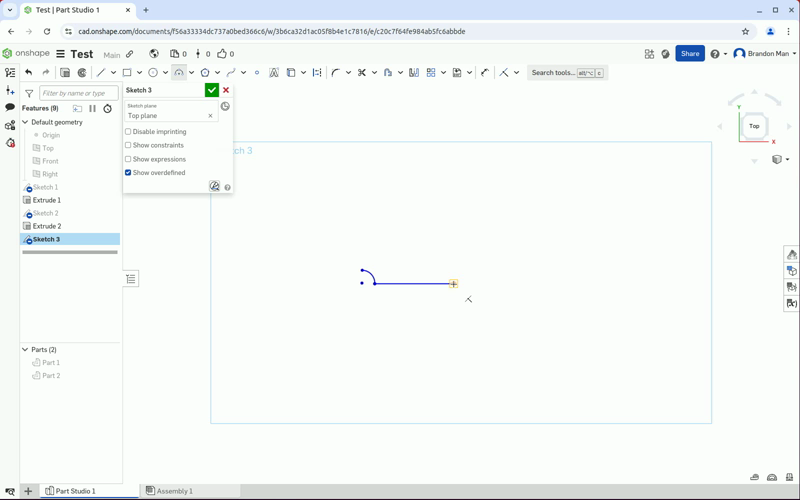
key_down(shift)
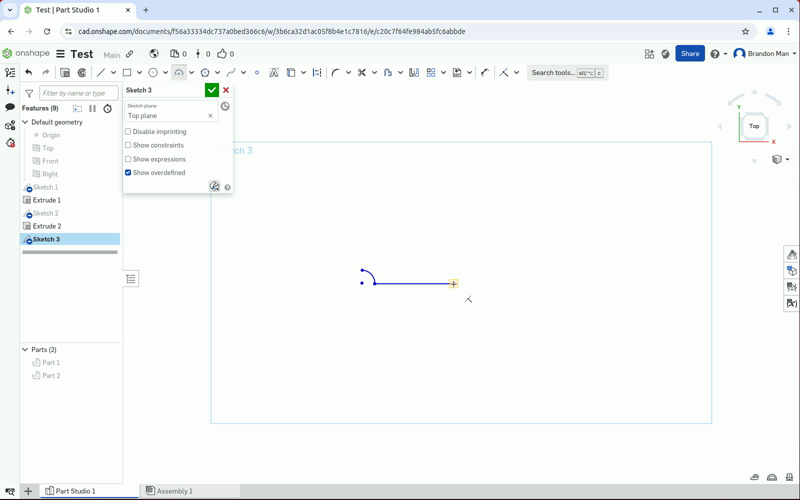
mouse_move(461, 276)
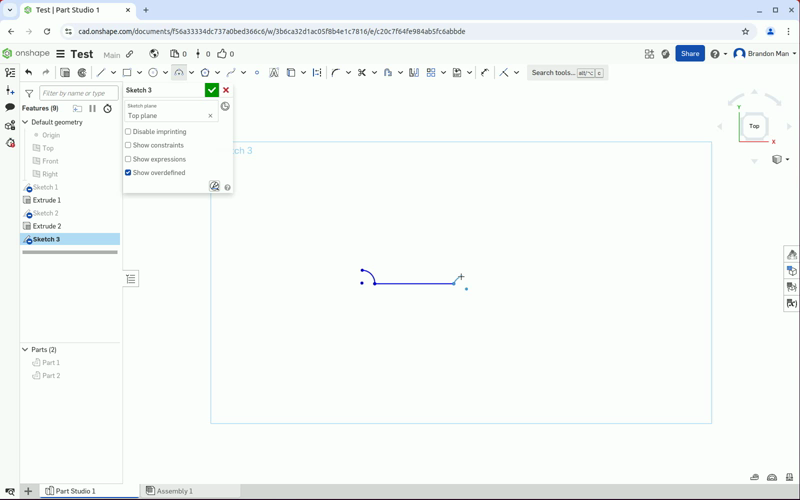
click(461, 276)
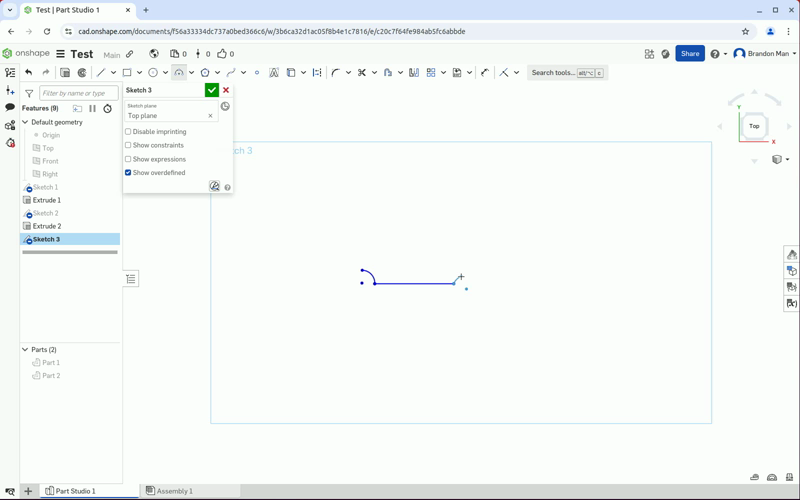
mouse_move(455, 278)
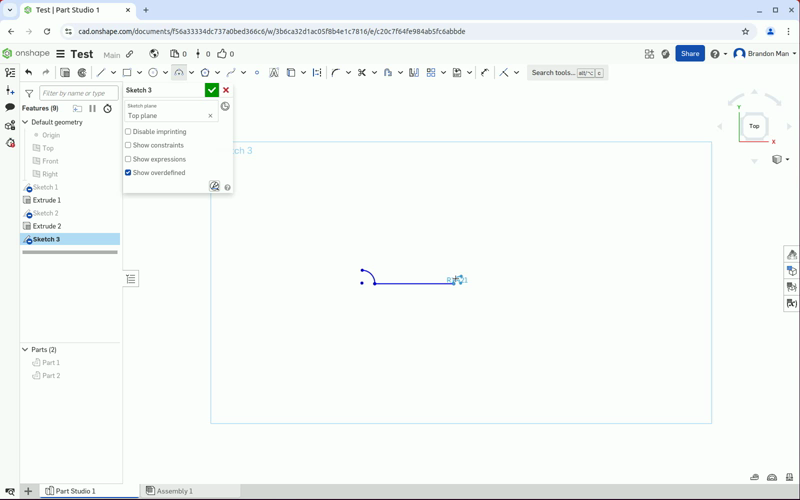
click(455, 278)
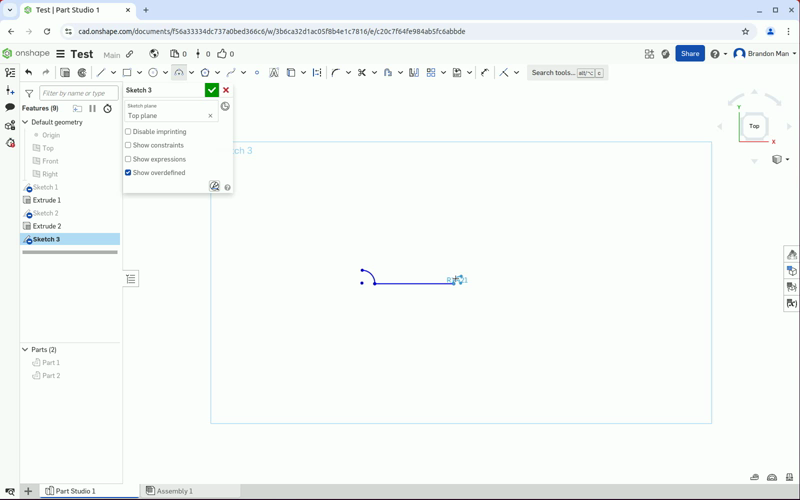
key_up(shift)
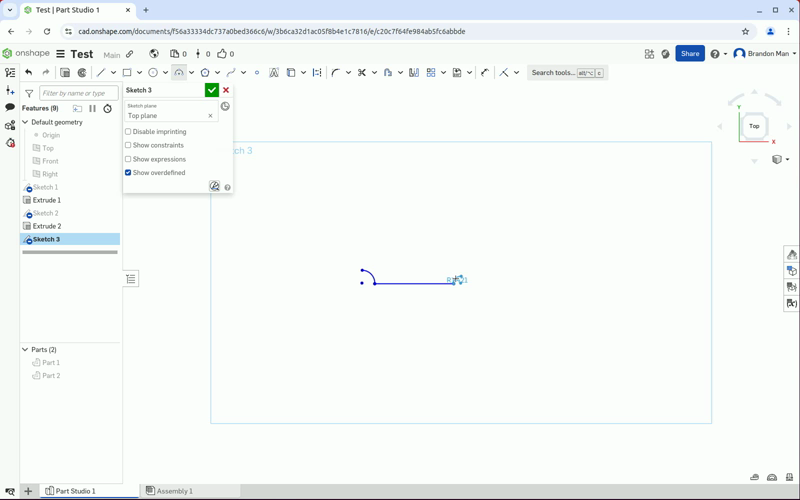
key(esc)
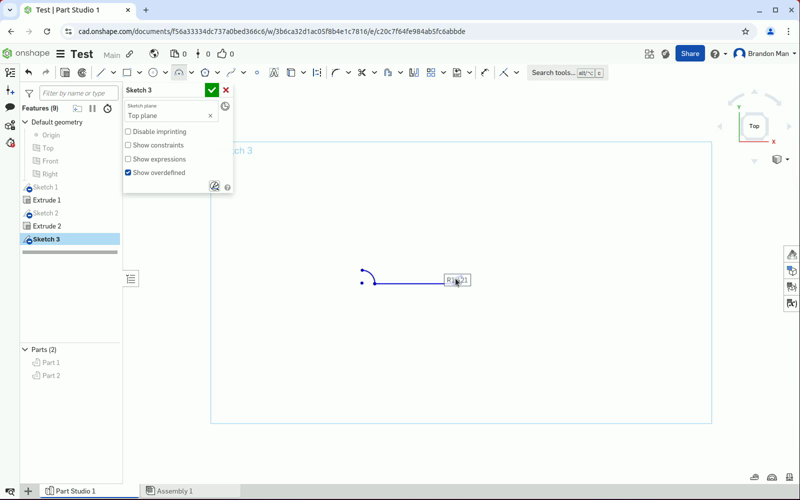
key(l)
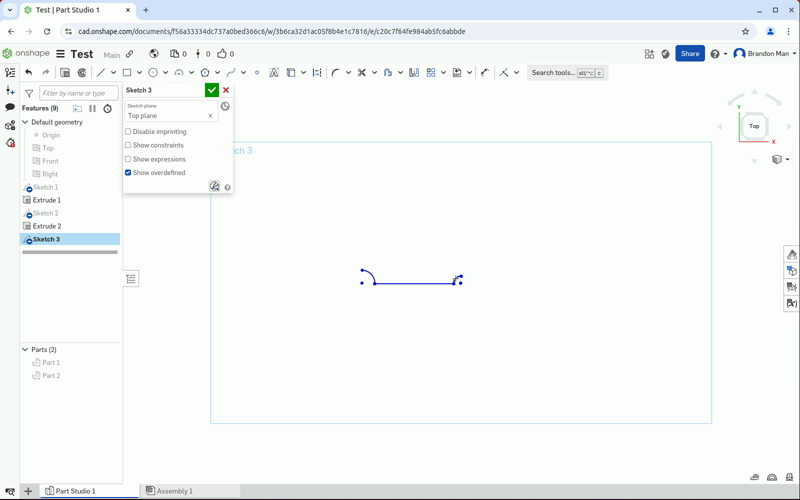
mouse_move(461, 276)
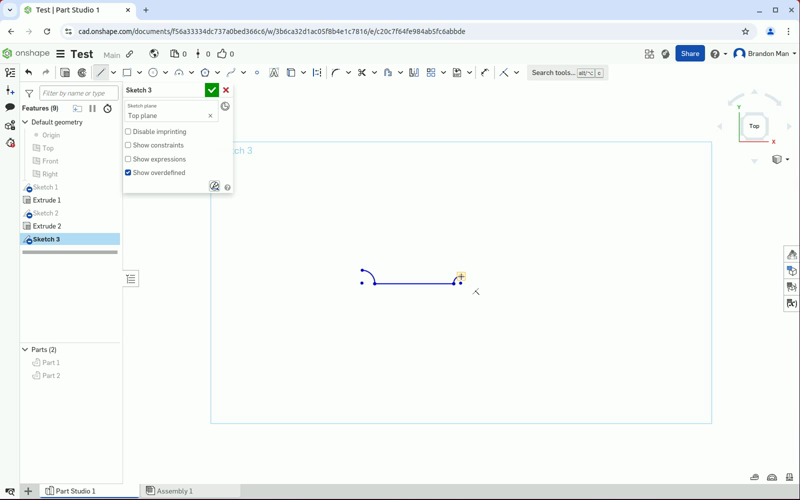
click(461, 276)
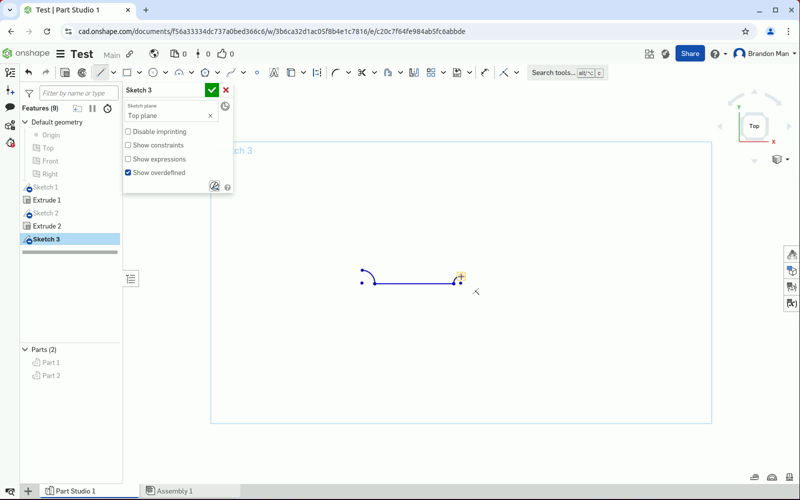
key_down(shift)
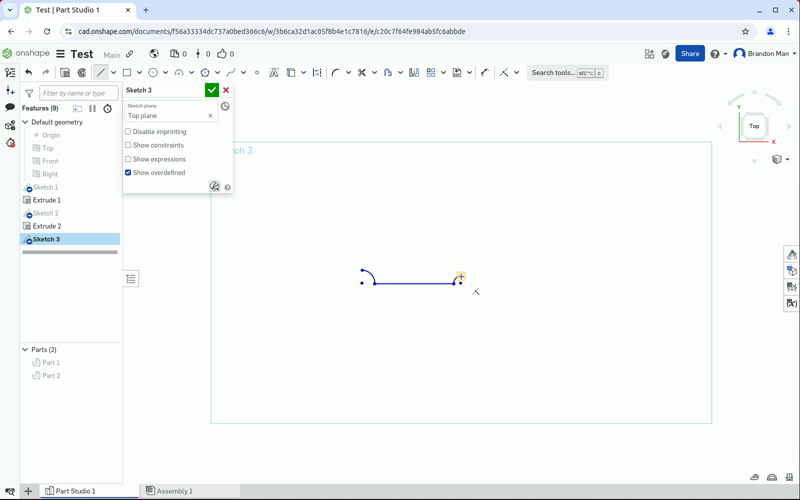
mouse_move(362, 270)
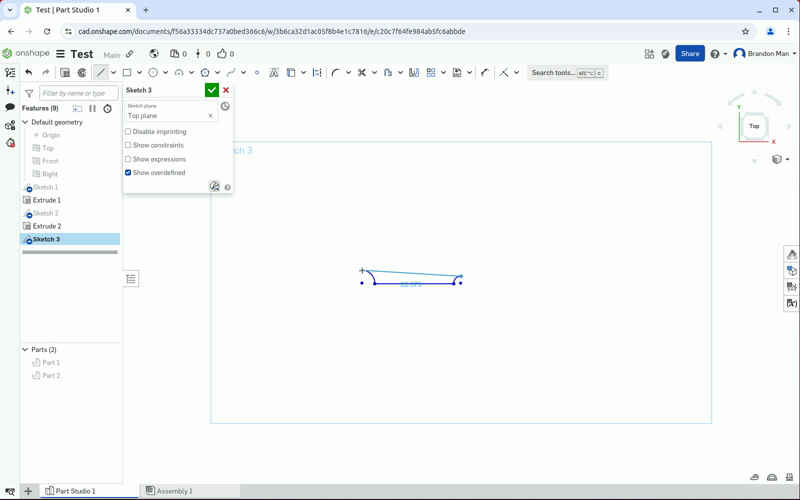
key_up(shift)
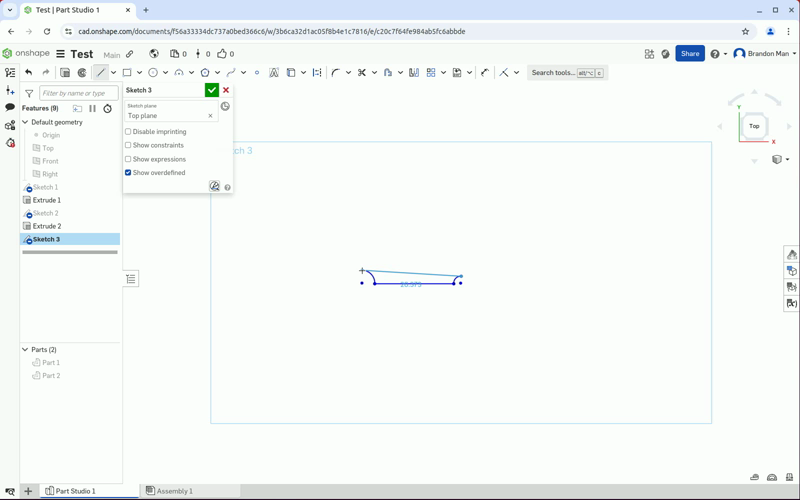
click(362, 270)
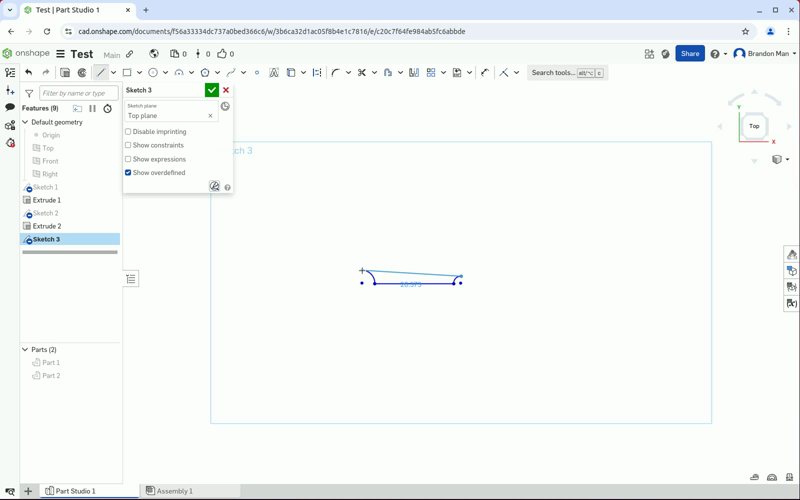
key(esc)
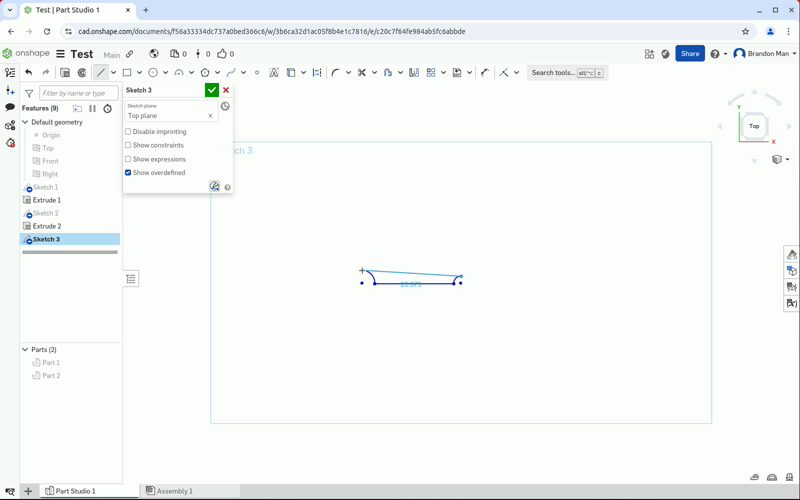
mouse_move(443, 280)
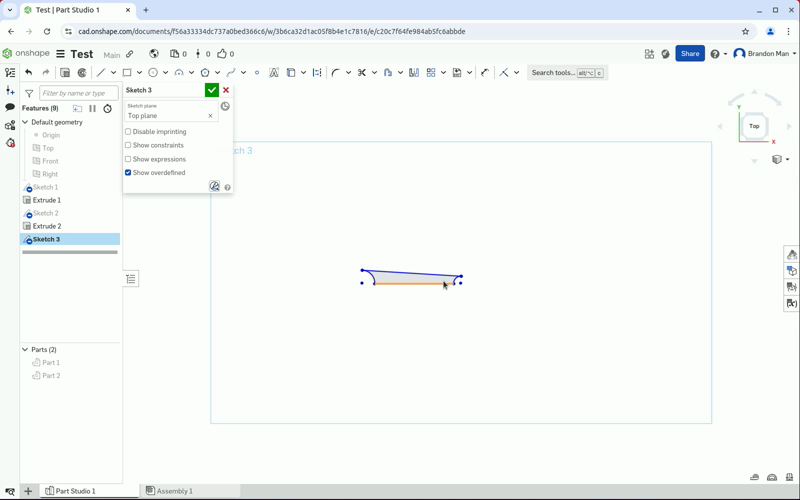
scroll(6)
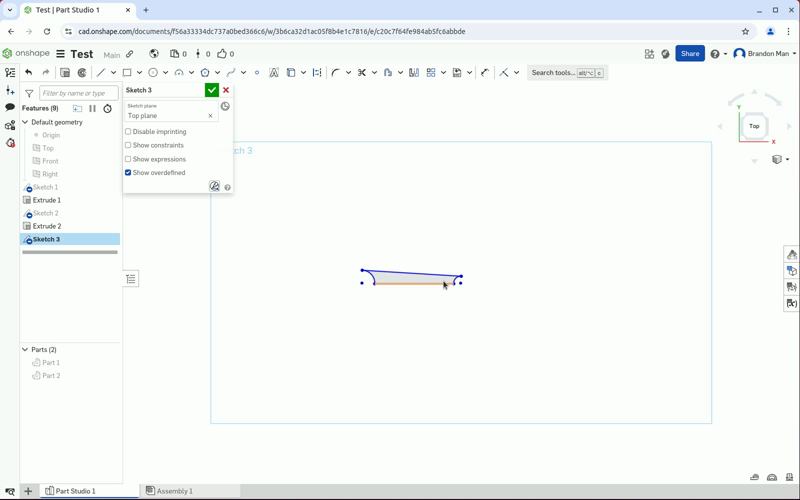
scroll(6)
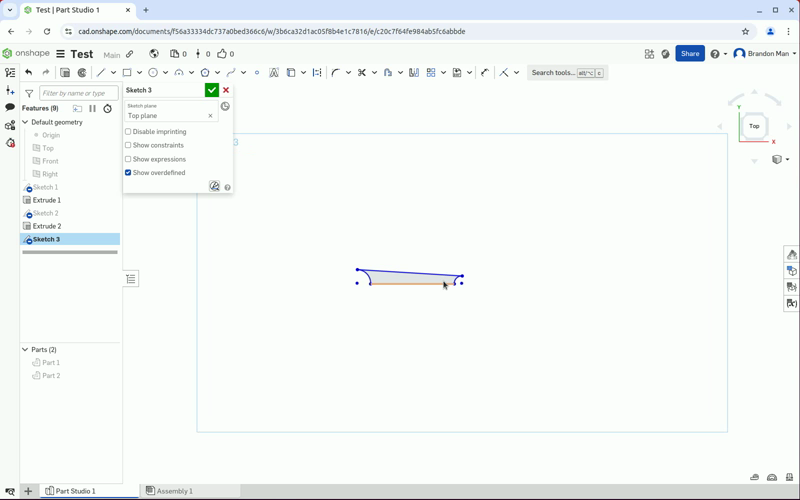
scroll(6)
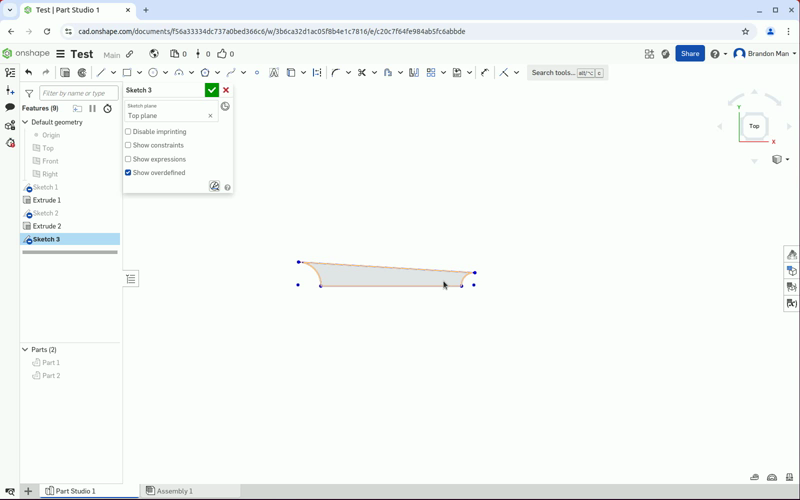
scroll(6)
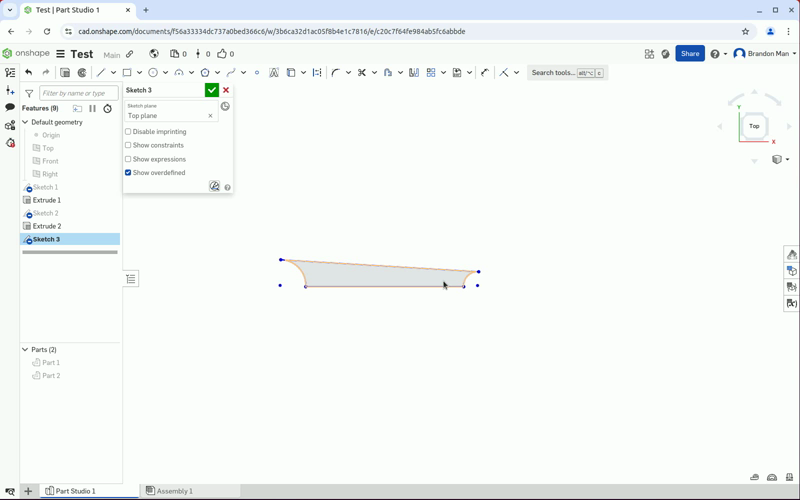
scroll(6)
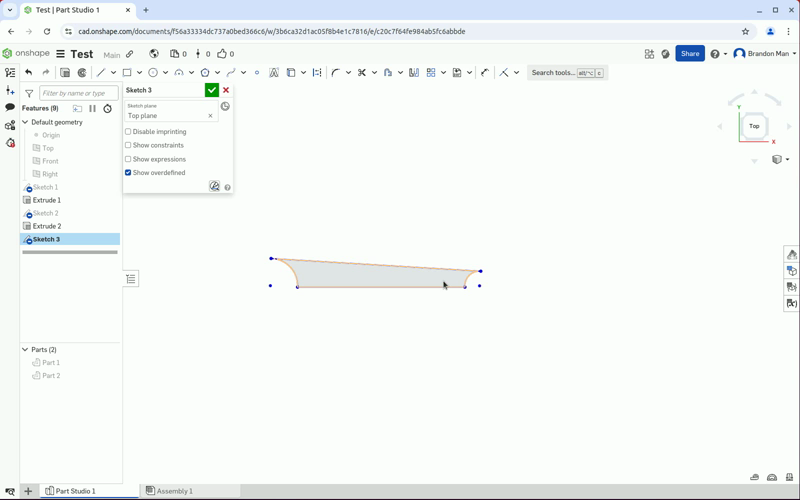
scroll(6)
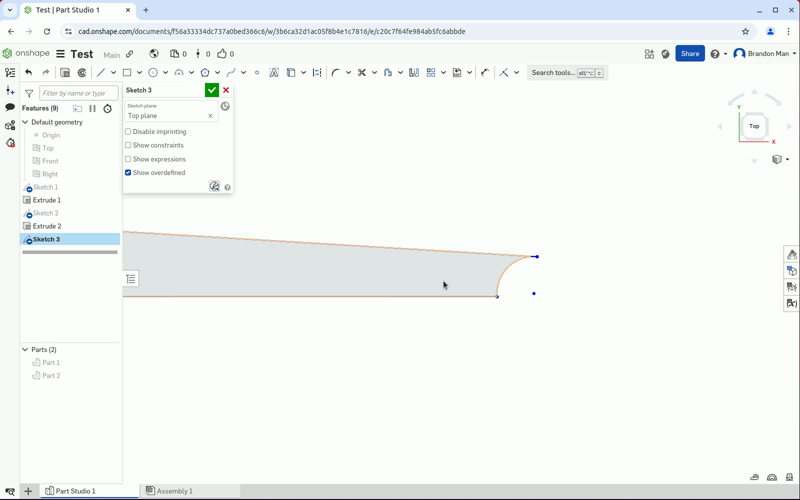
scroll(6)
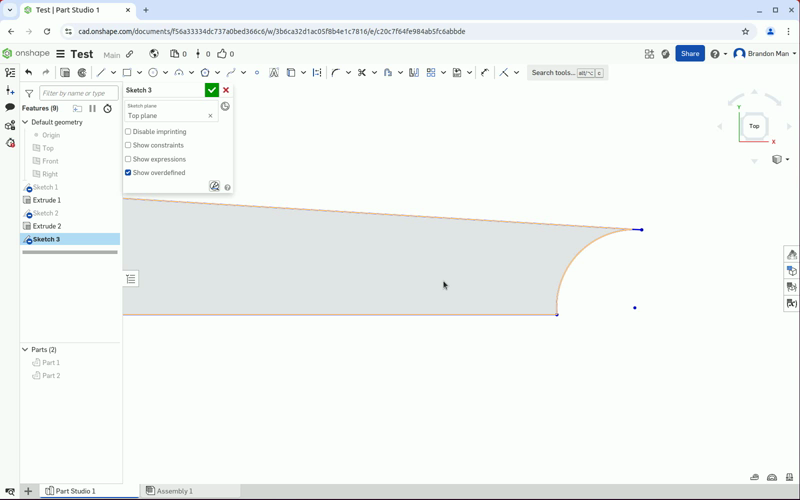
click(443, 280)
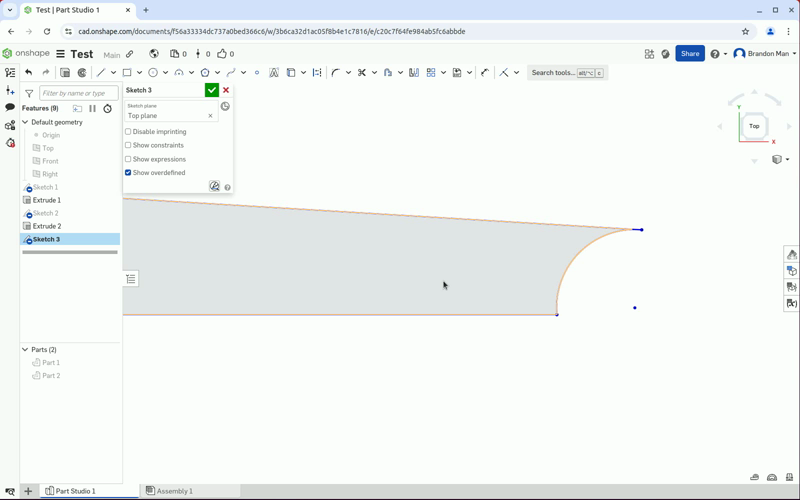
scroll(-6)
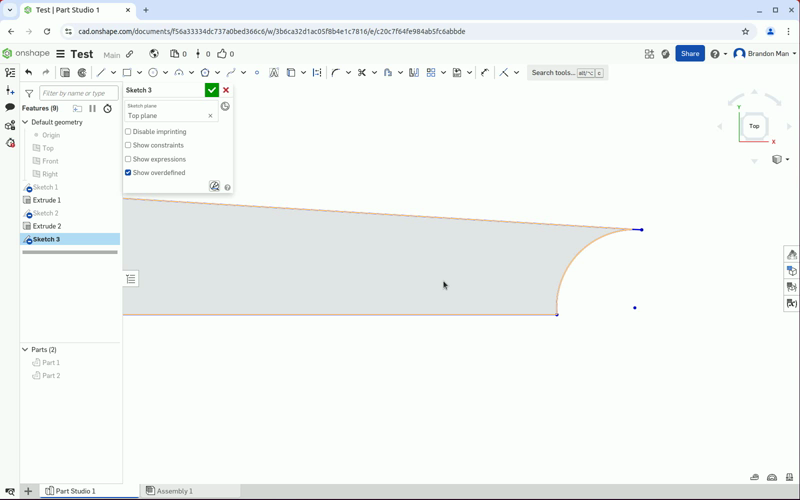
scroll(-6)
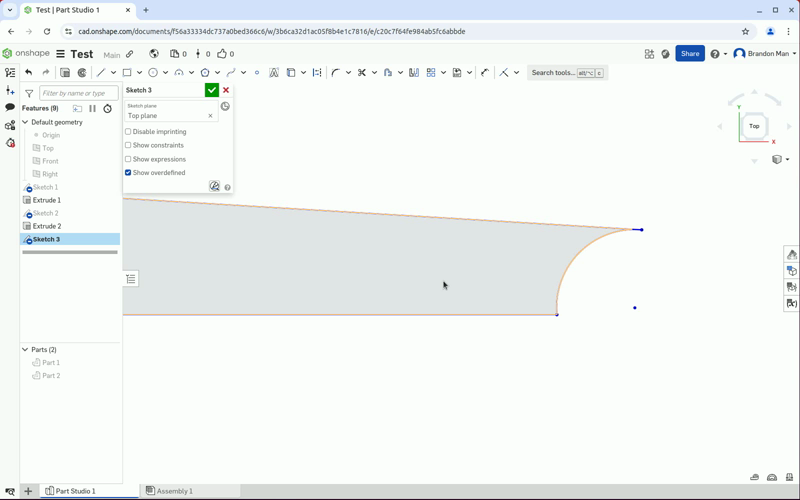
scroll(-6)
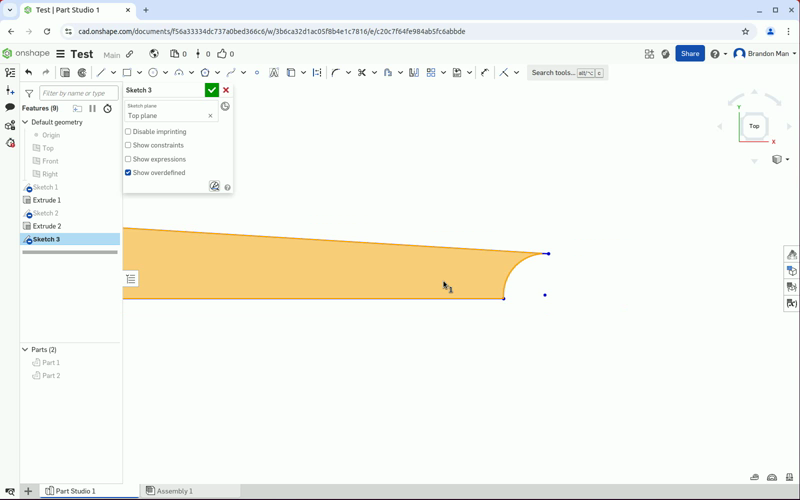
scroll(-6)
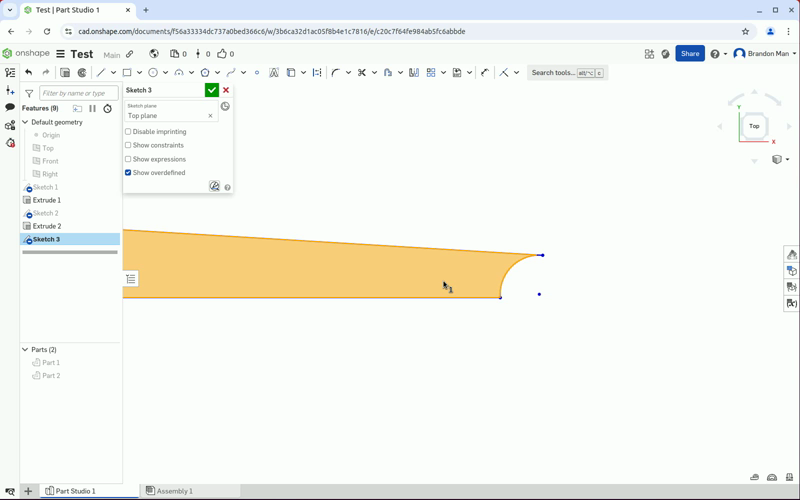
scroll(-6)
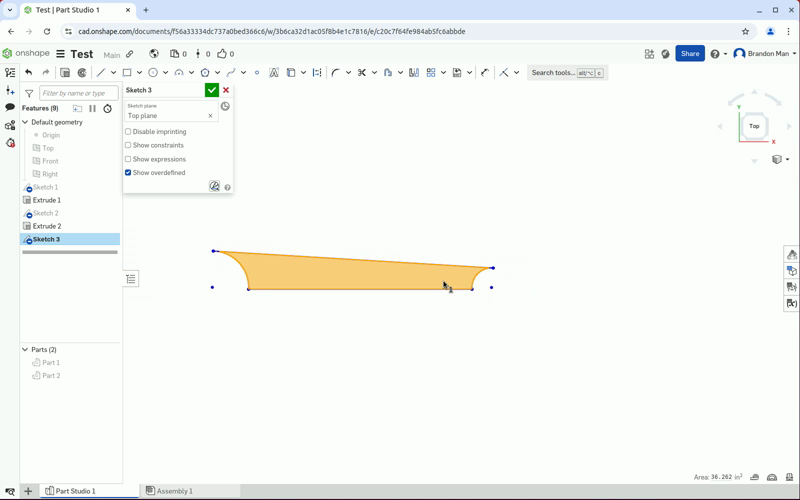
scroll(-6)
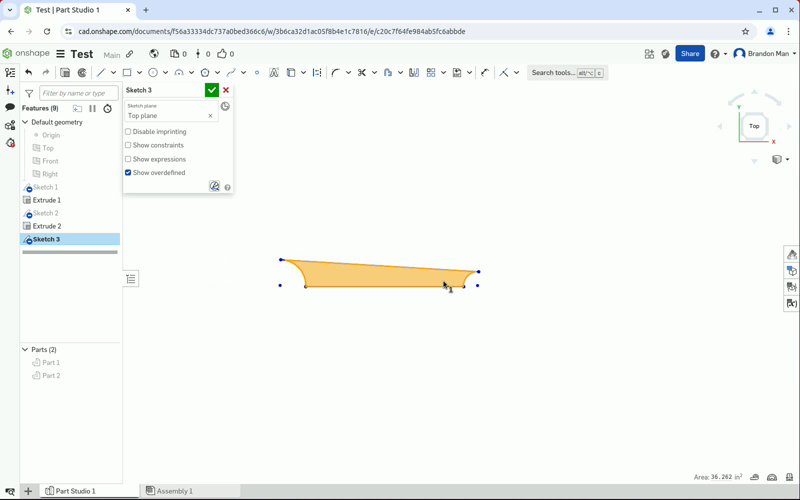
scroll(-6)
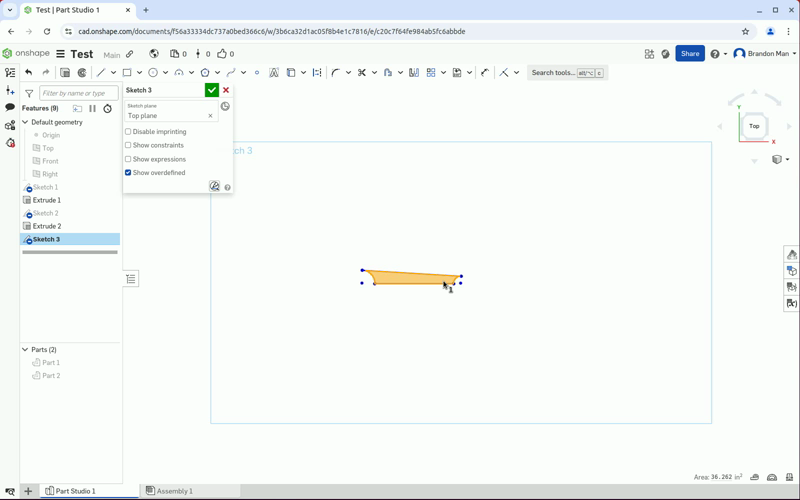
mouse_move(73, 352)
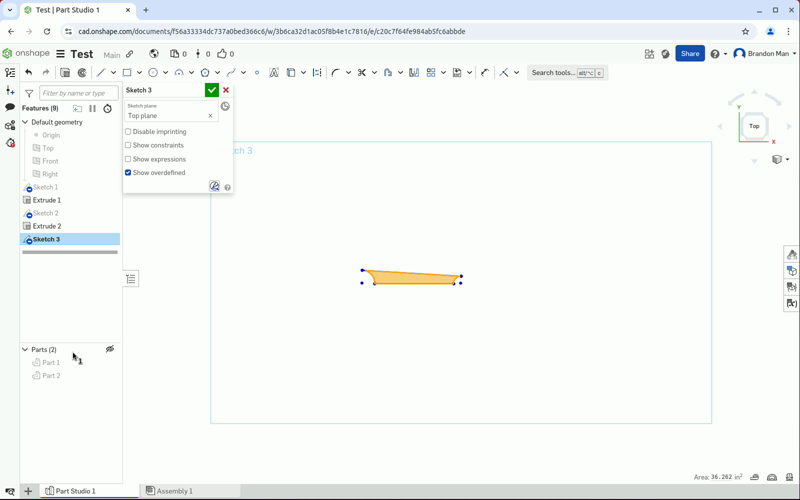
key(shift+y)
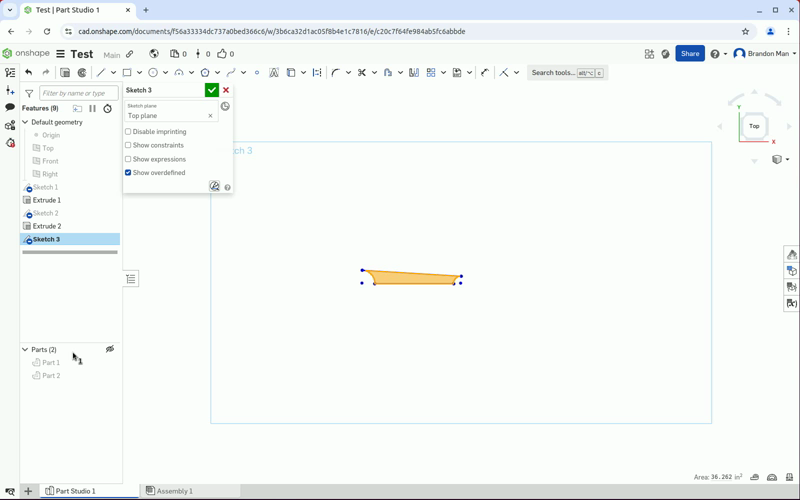
key(shift+e)
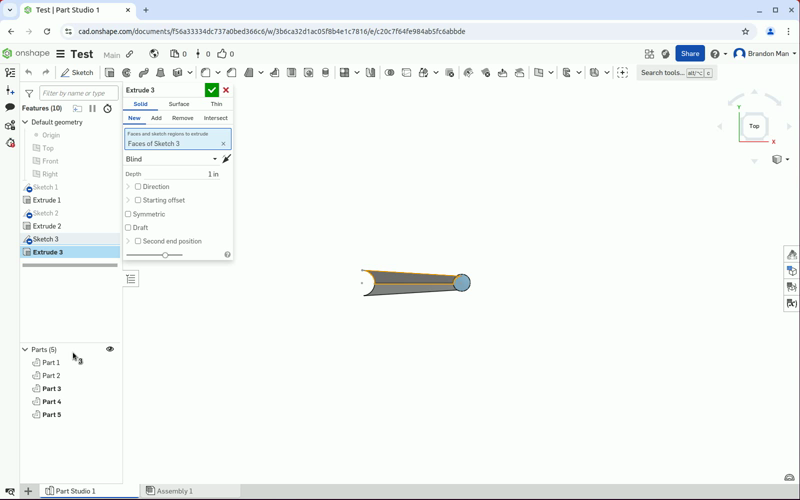
mouse_move(143, 106)
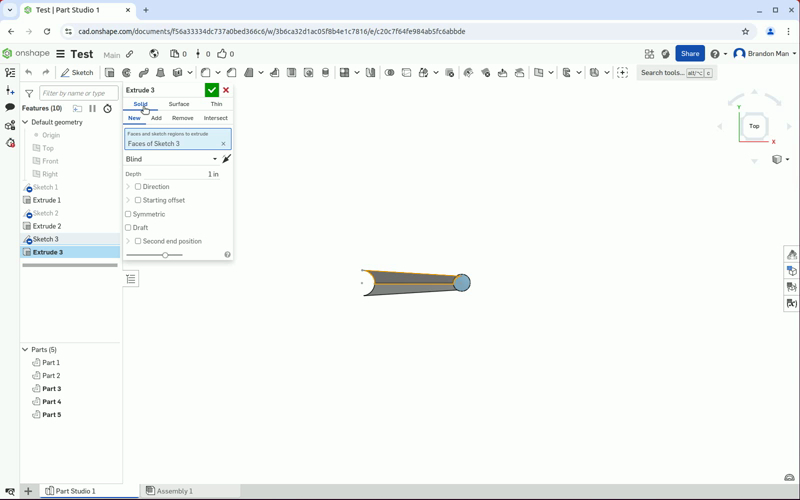
click(143, 106)
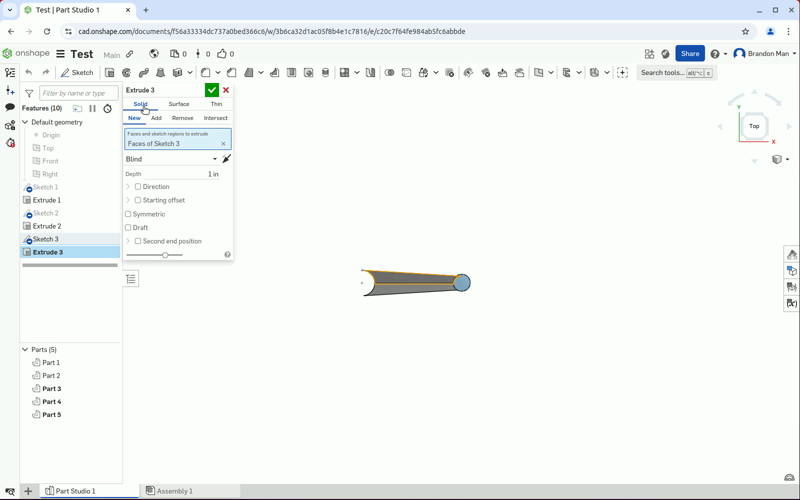
mouse_move(137, 120)
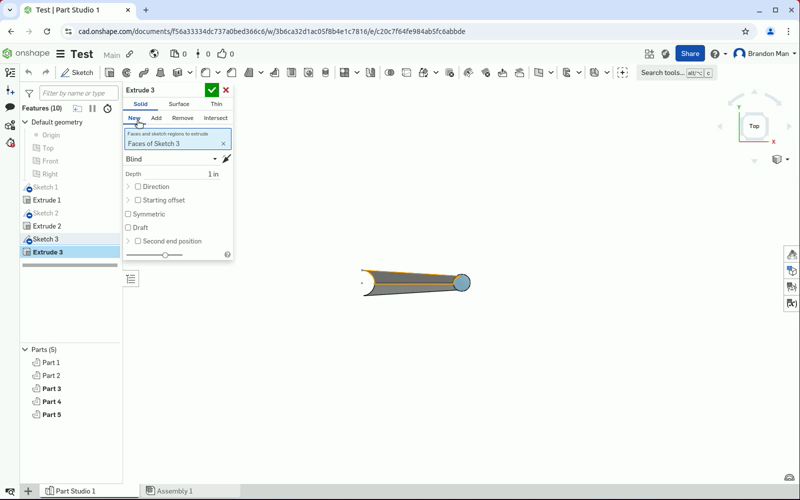
click(137, 120)
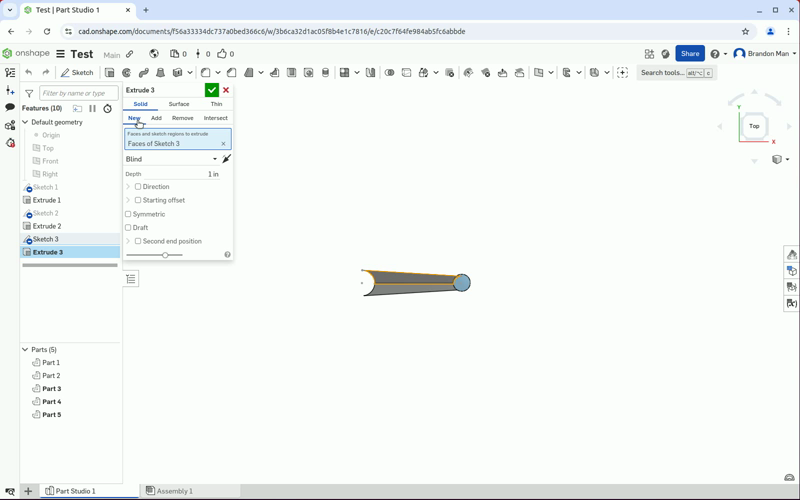
key(tab, 4)
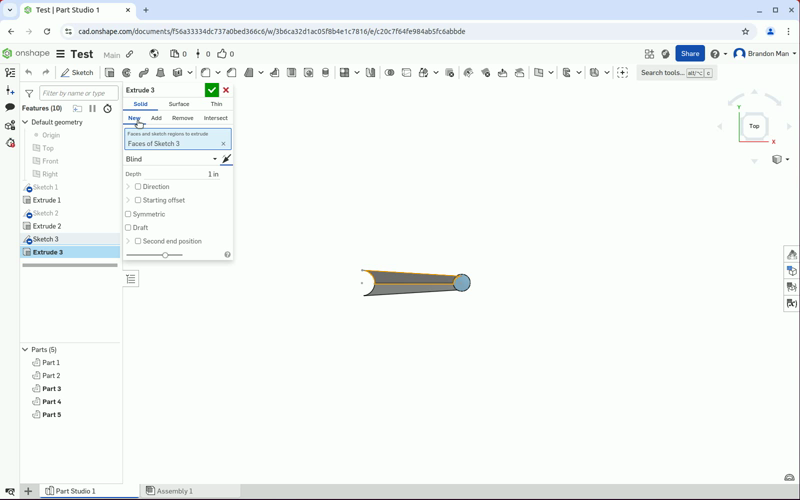
text(-4.814)
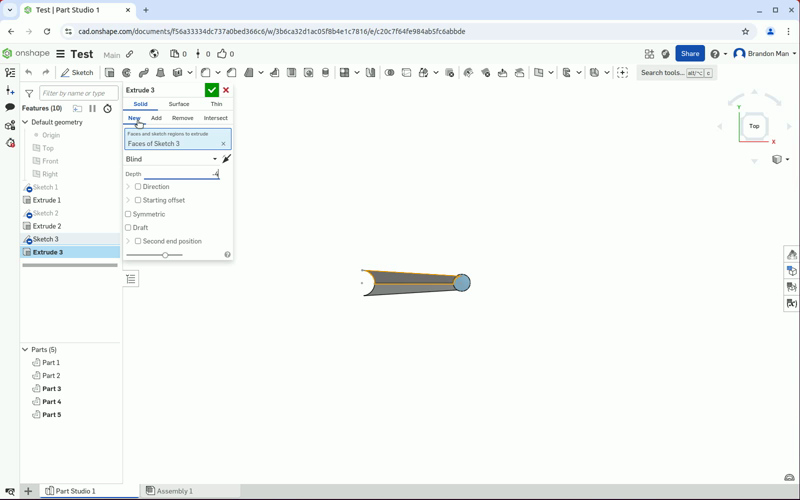
key(enter)
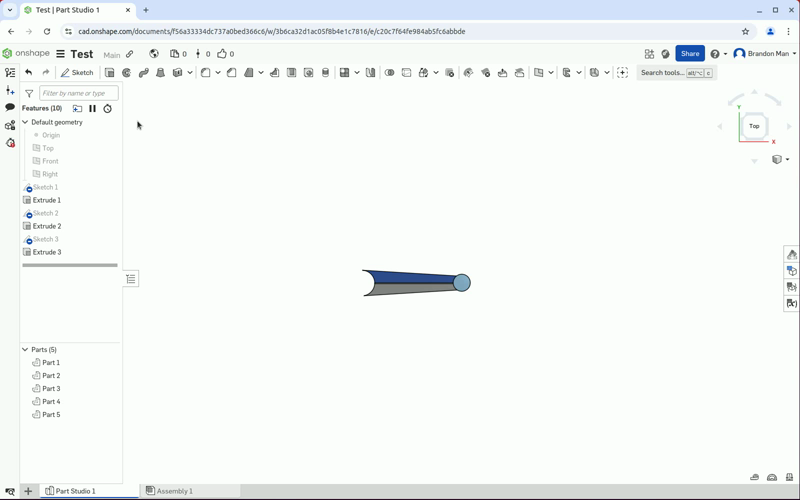
key(shift+h)
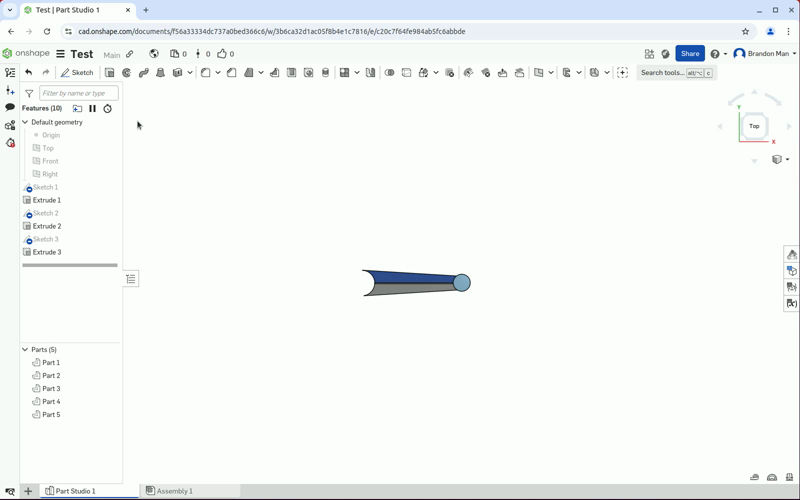
key(shift+h)
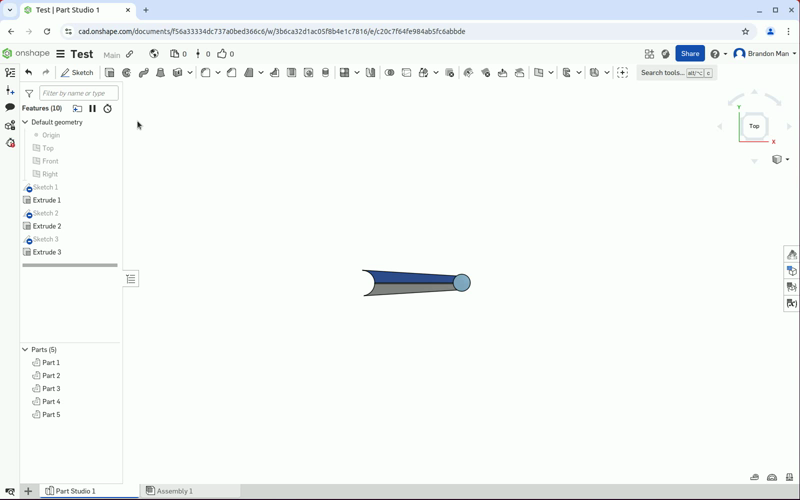
mouse_move(73, 189)
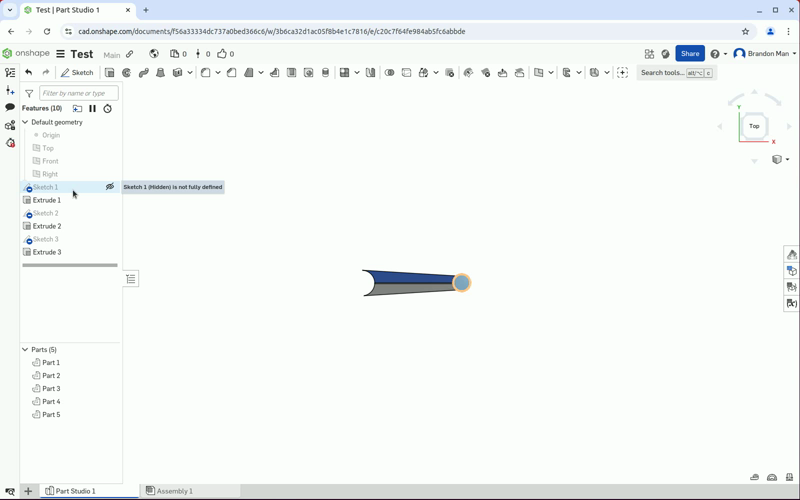
click(73, 189)
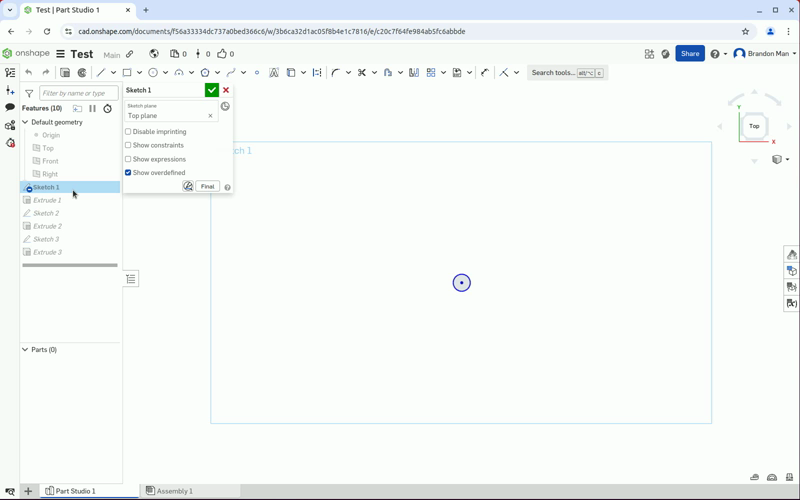
mouse_move(229, 92)
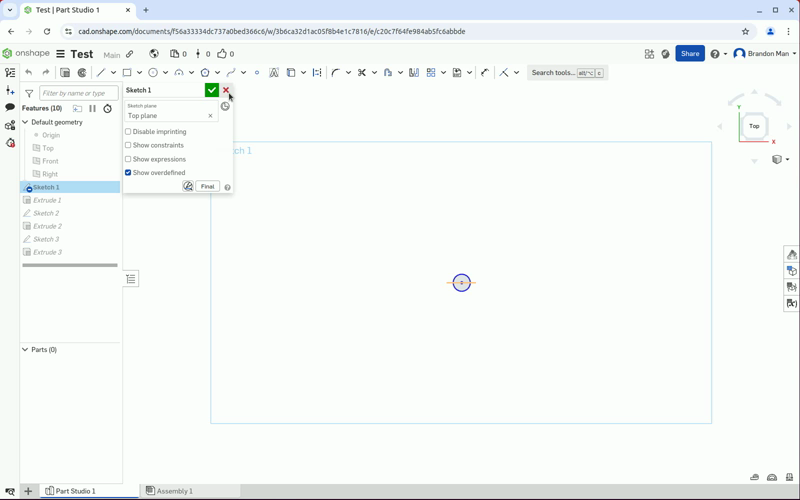
click(229, 92)
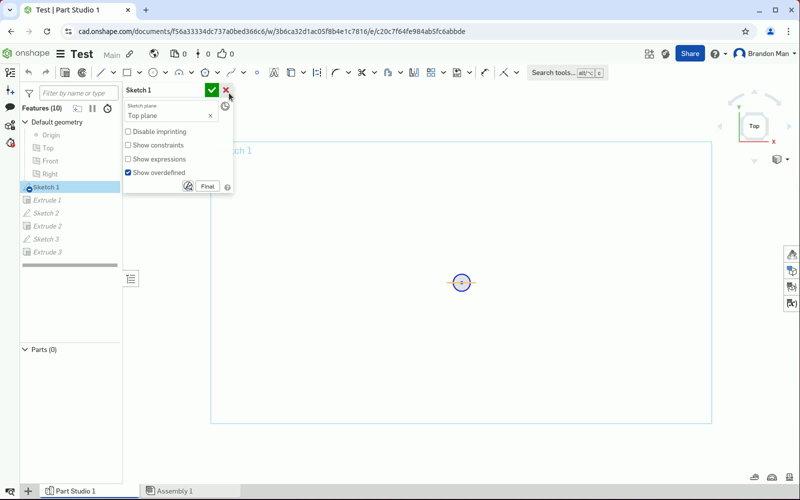
key(shift+s)
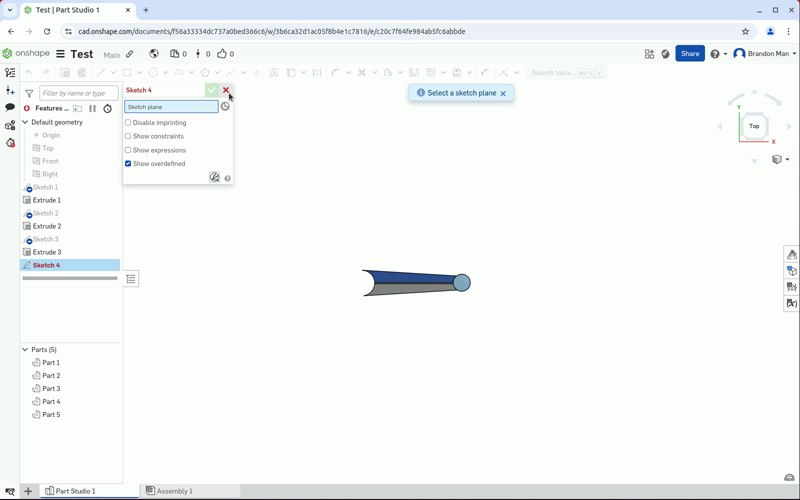
mouse_move(73, 150)
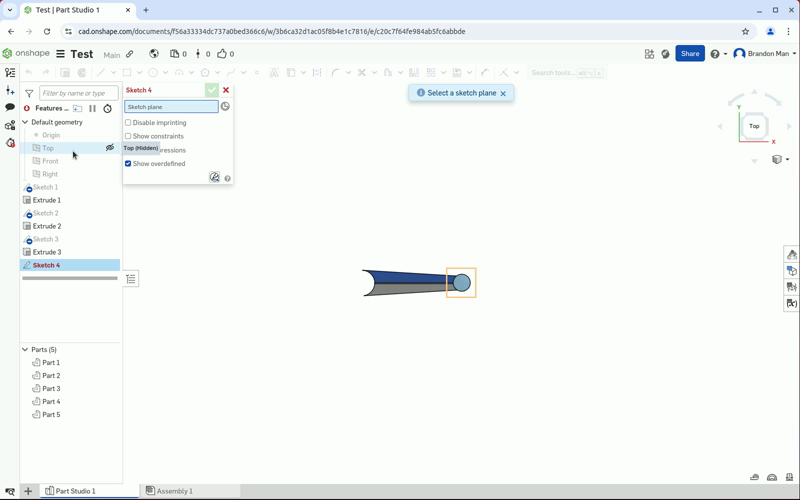
click(73, 150)
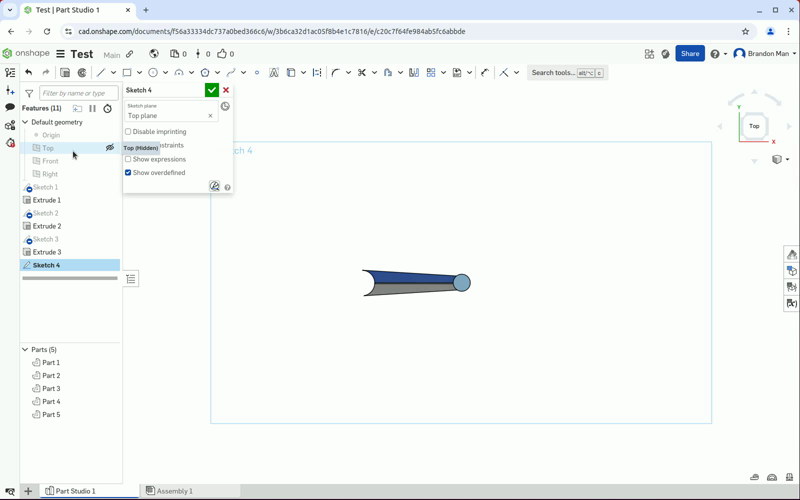
mouse_move(73, 352)
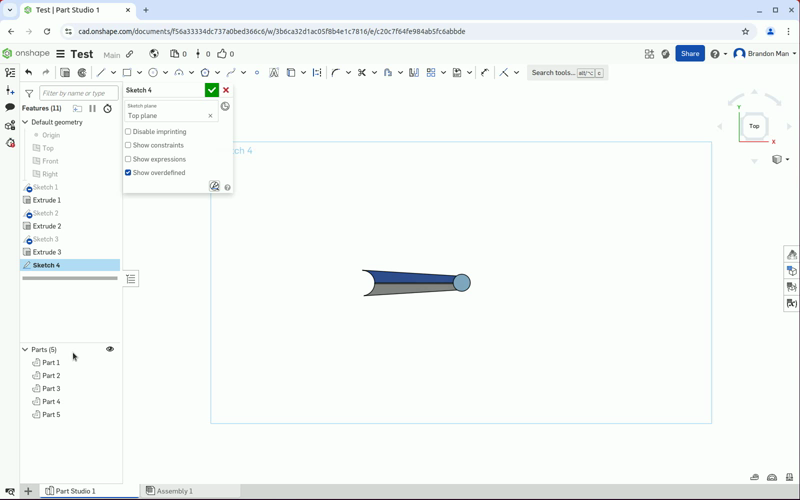
key(y)
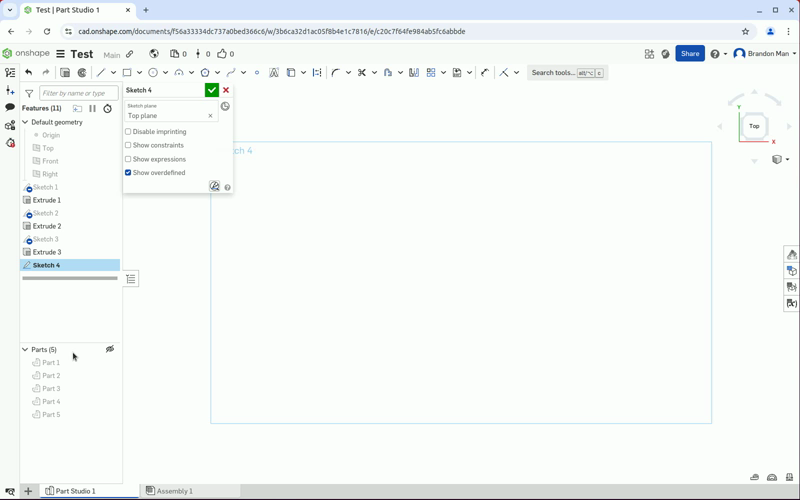
key(l)
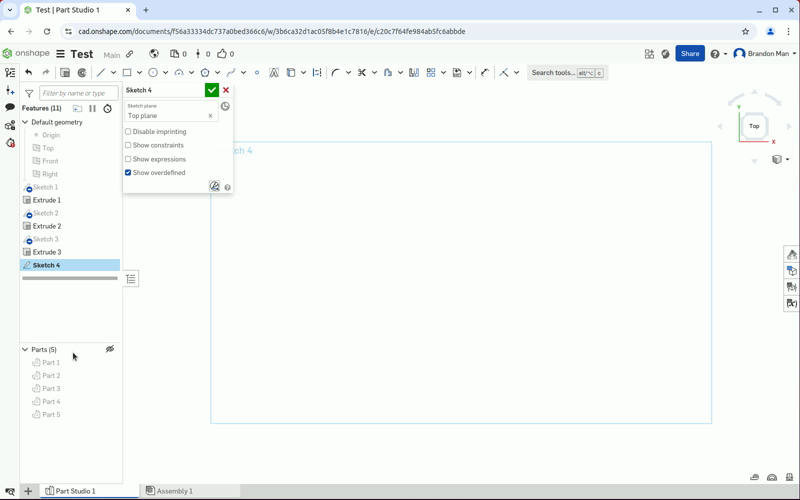
key_down(shift)
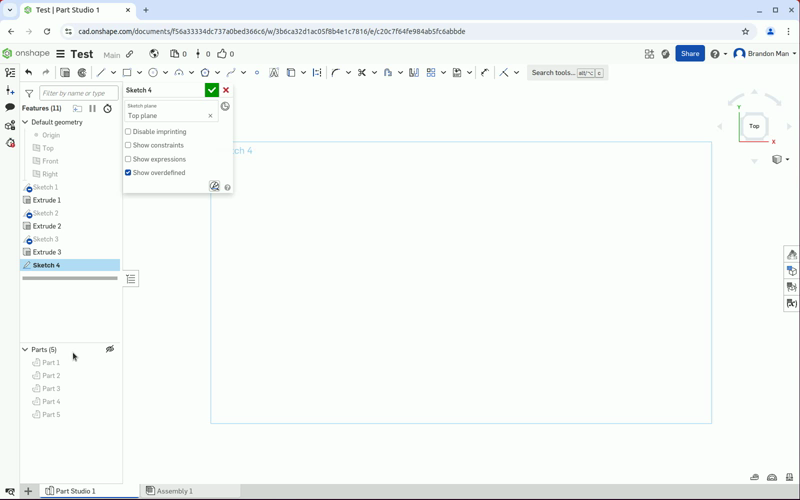
mouse_move(361, 295)
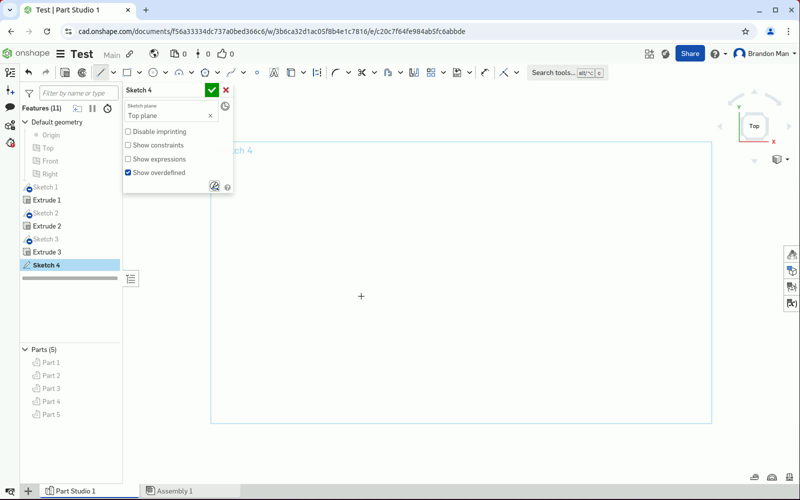
click(361, 295)
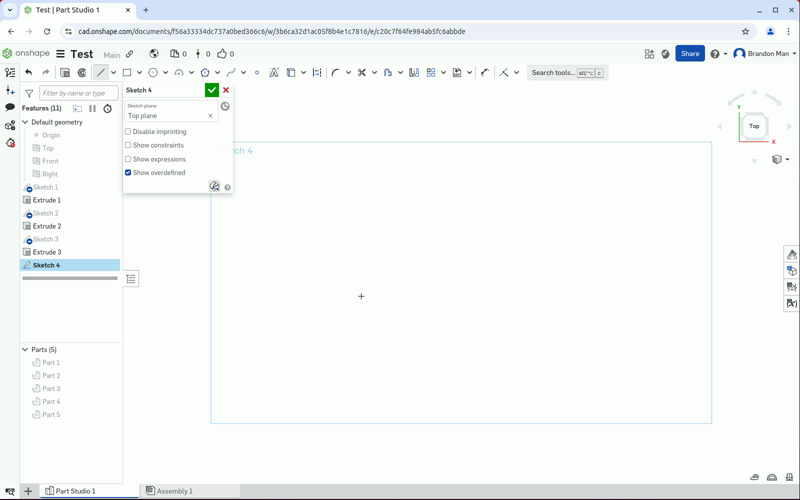
key_up(shift)
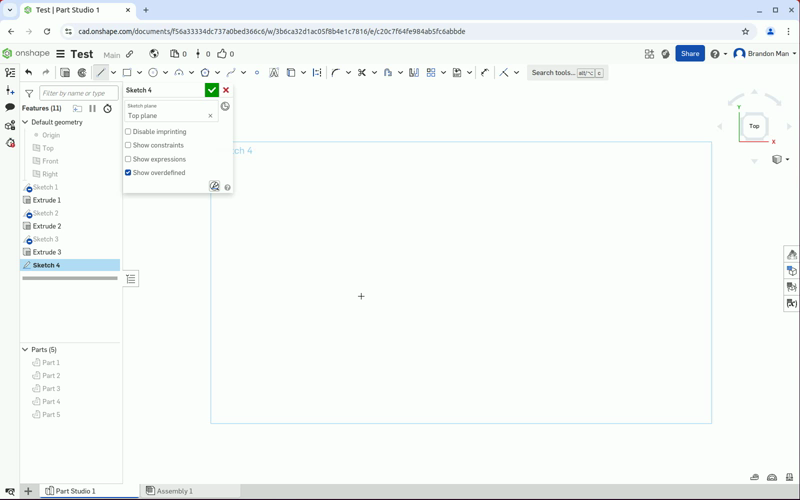
key_down(shift)
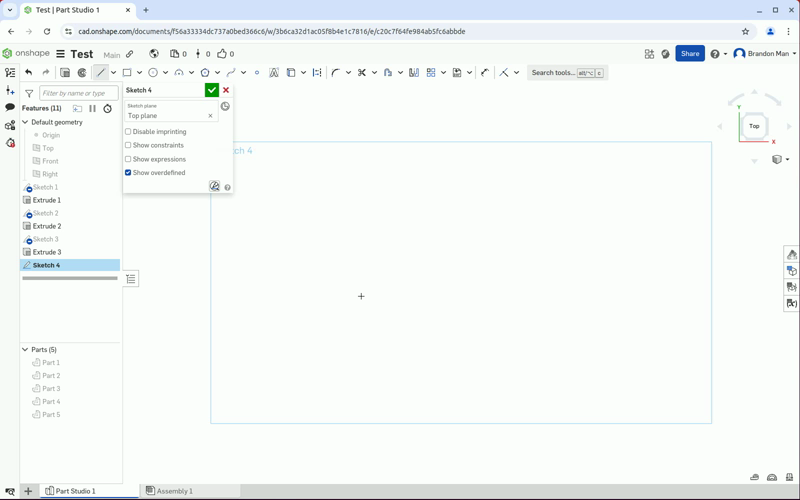
mouse_move(391, 295)
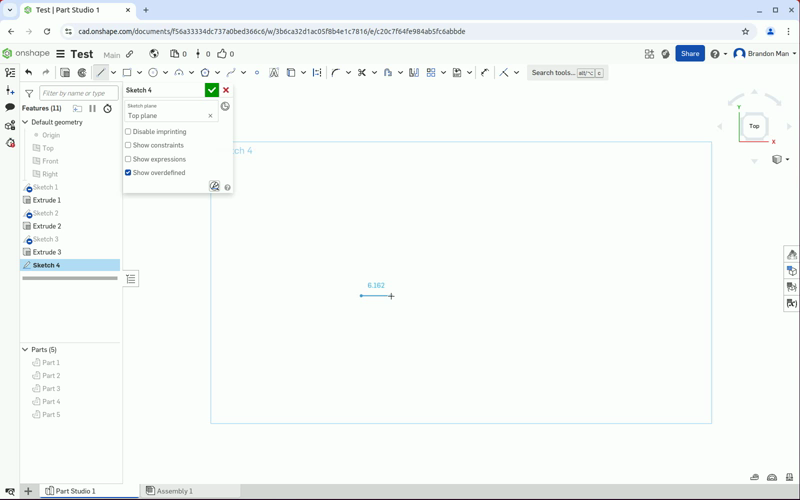
mouse_move(362, 295)
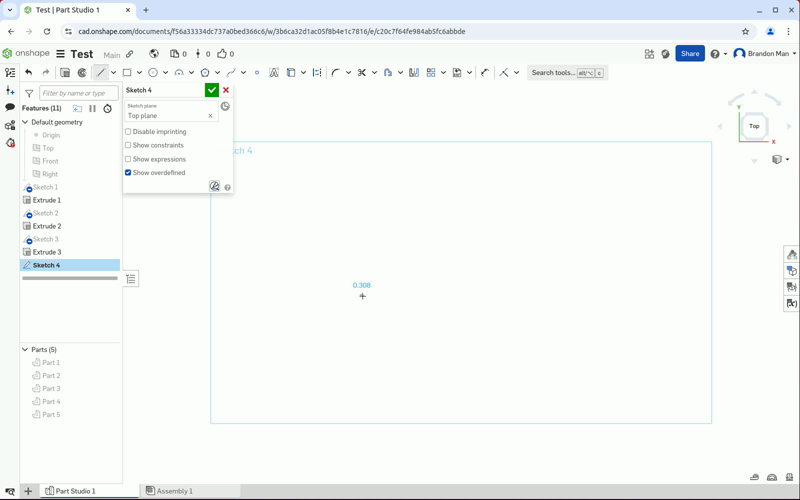
scroll(6)
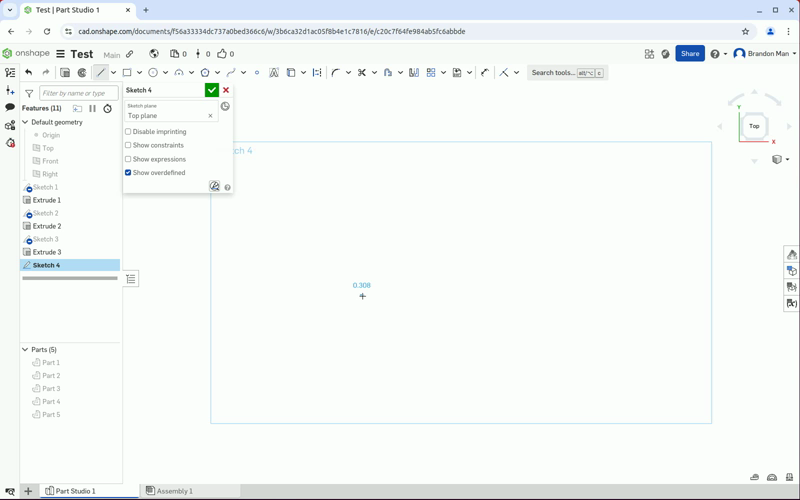
scroll(6)
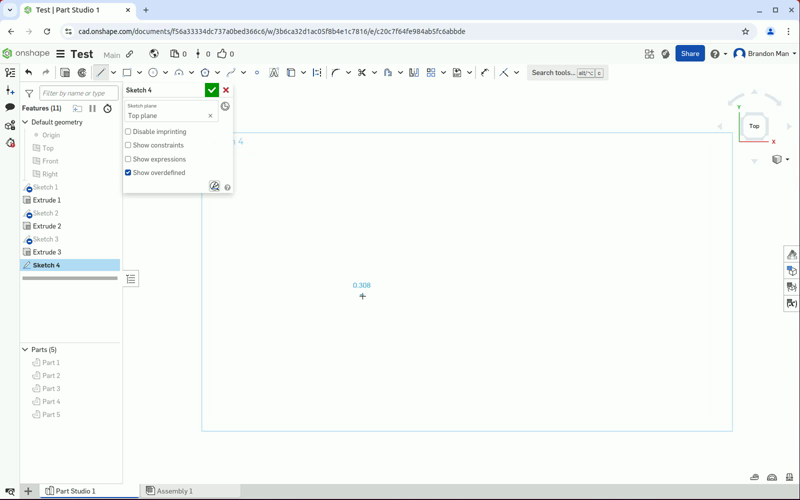
scroll(6)
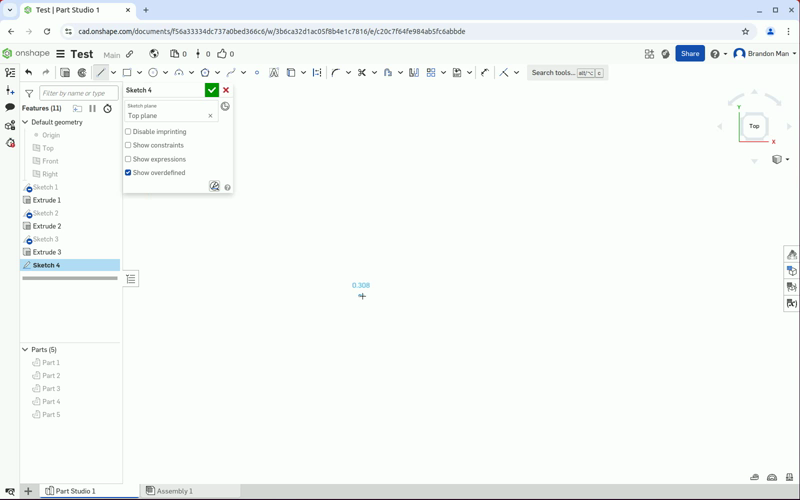
scroll(6)
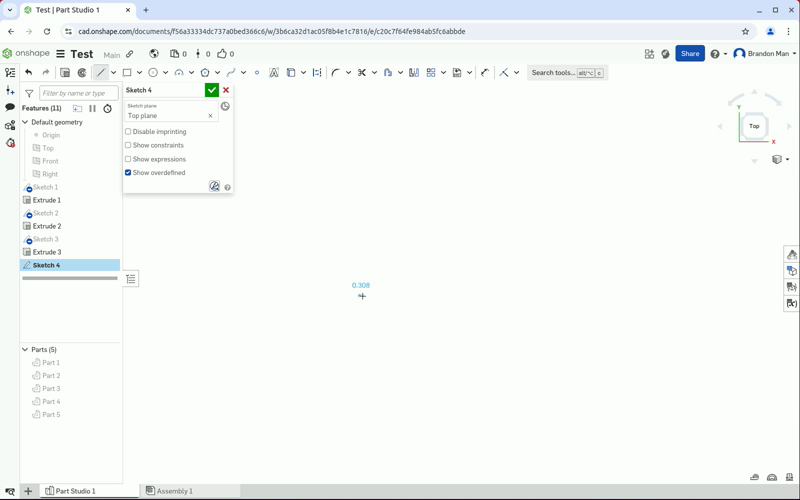
scroll(6)
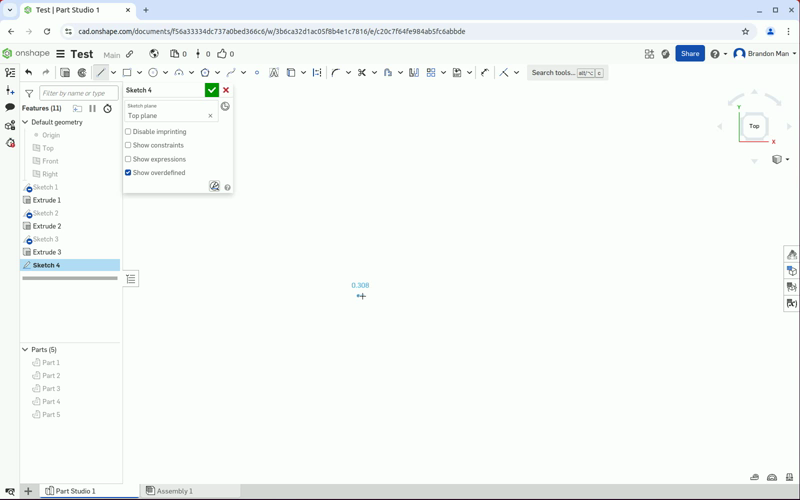
scroll(6)
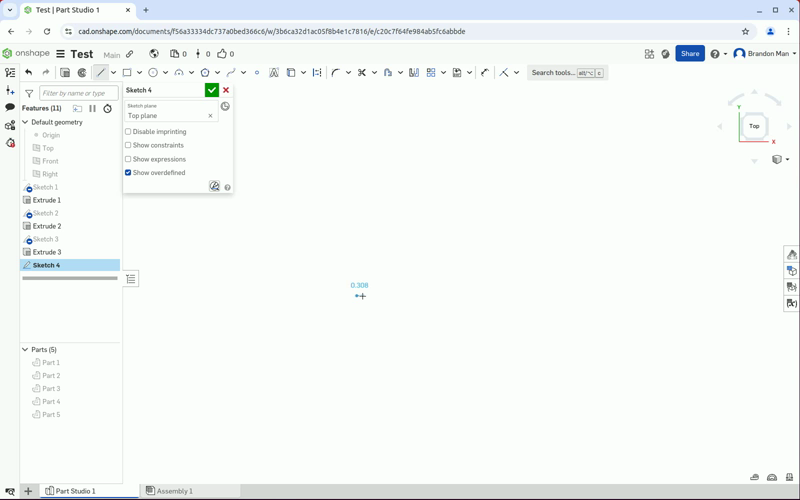
scroll(6)
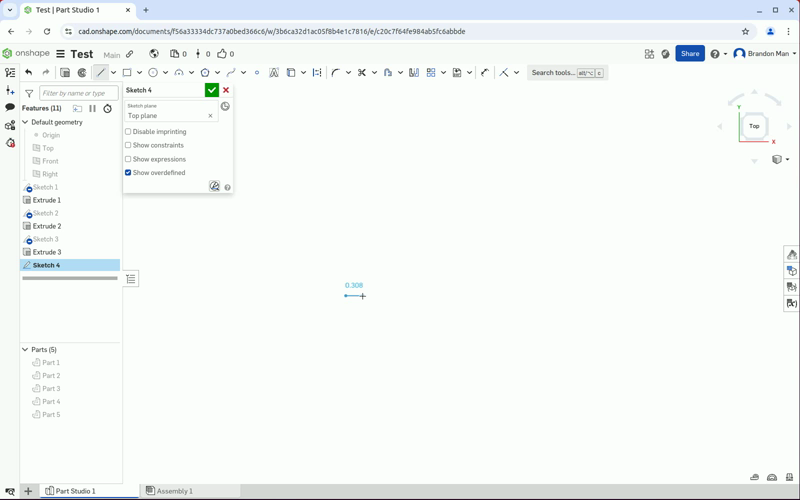
click(362, 295)
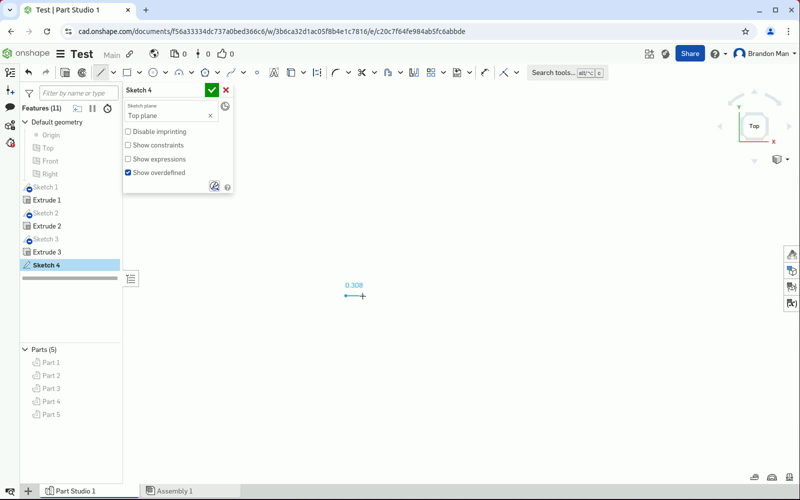
scroll(-6)
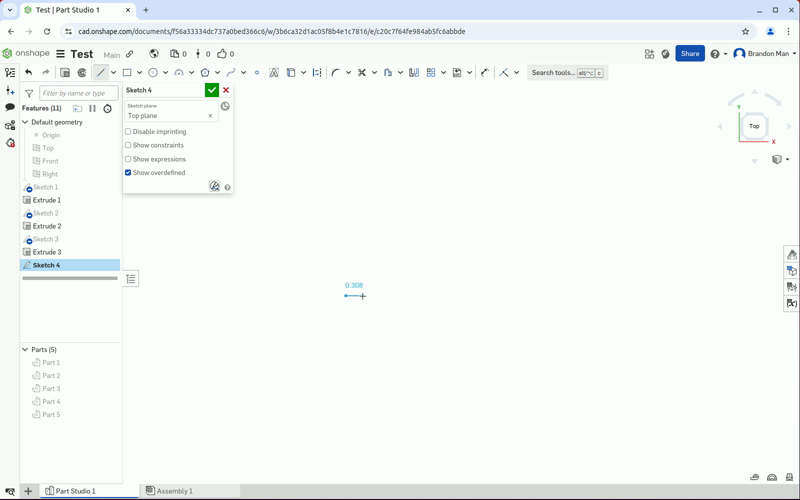
scroll(-6)
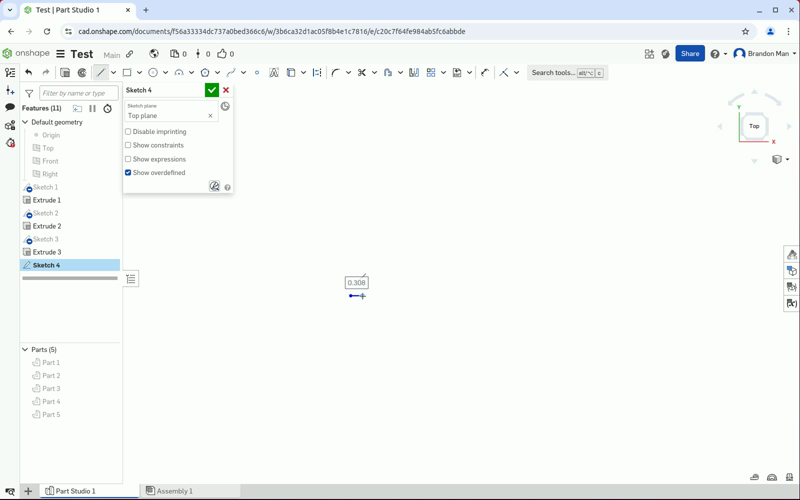
scroll(-6)
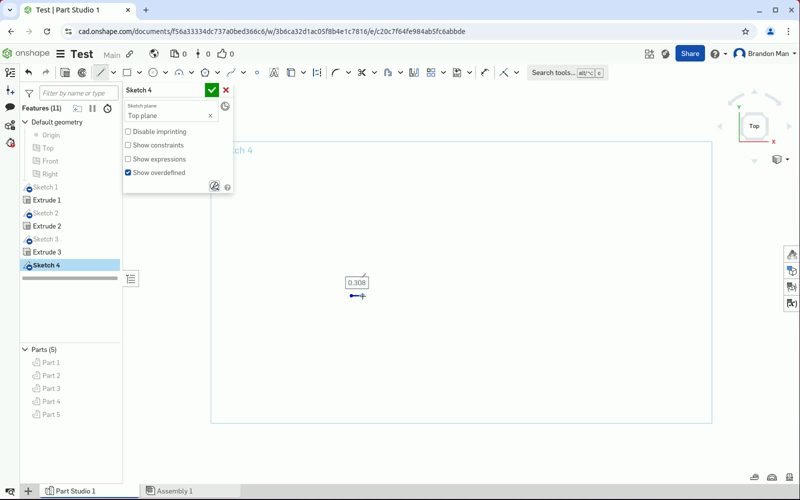
scroll(-6)
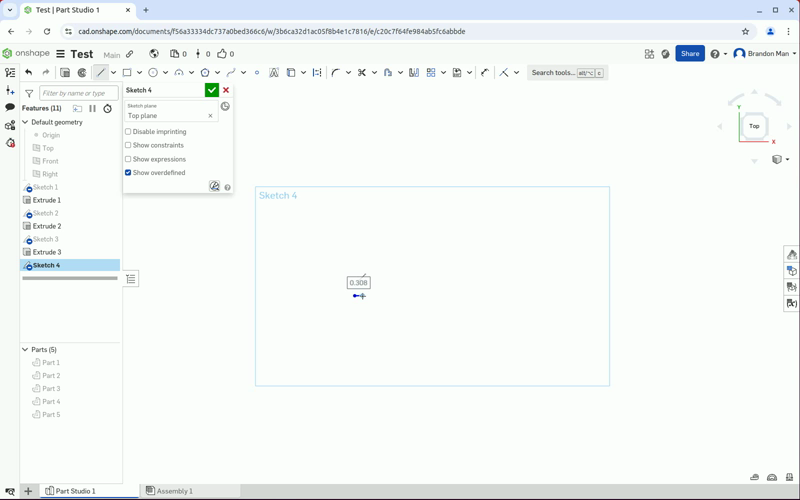
scroll(-6)
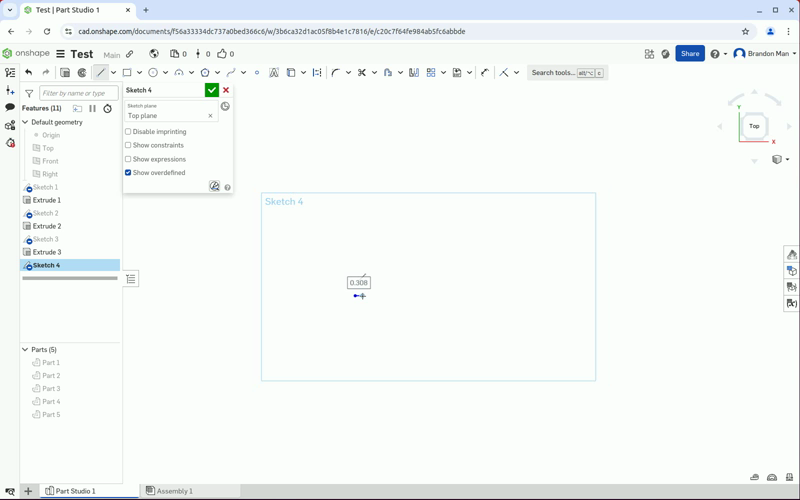
scroll(-6)
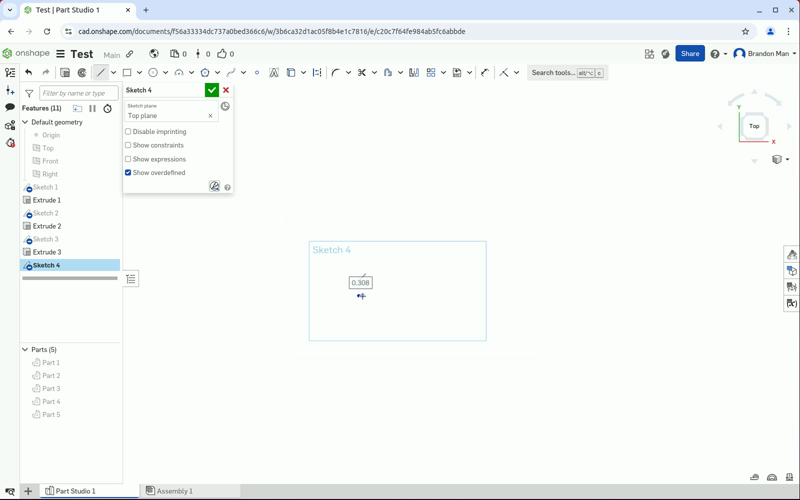
scroll(-6)
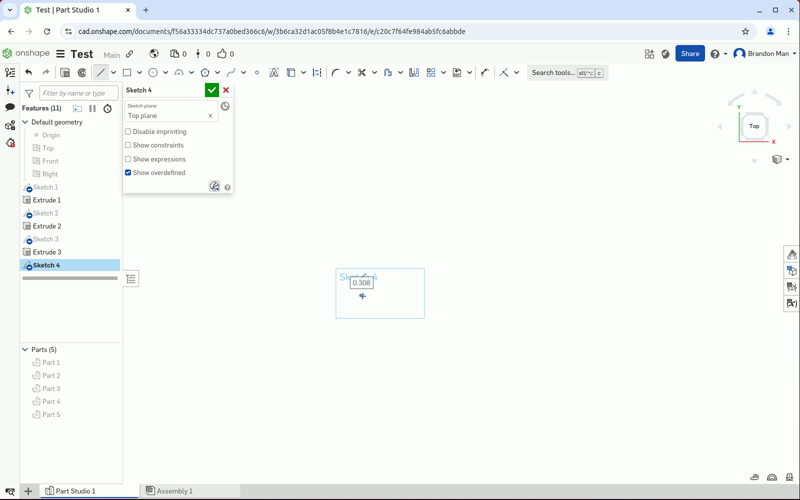
key_up(shift)
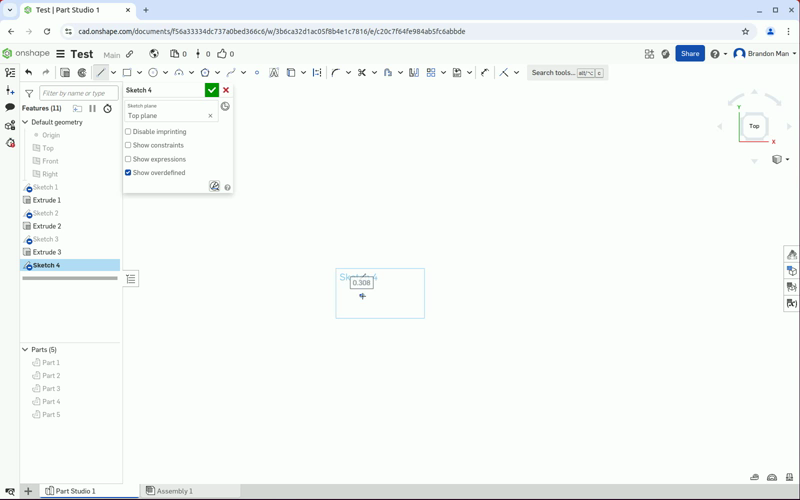
key(esc)
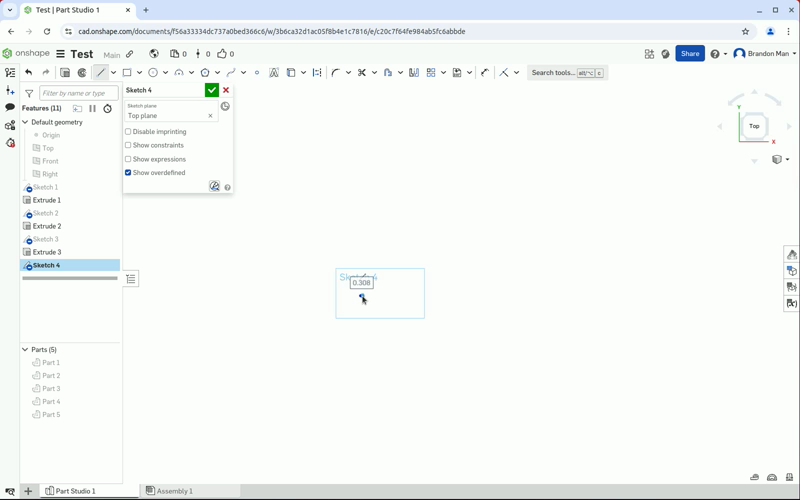
key(a)
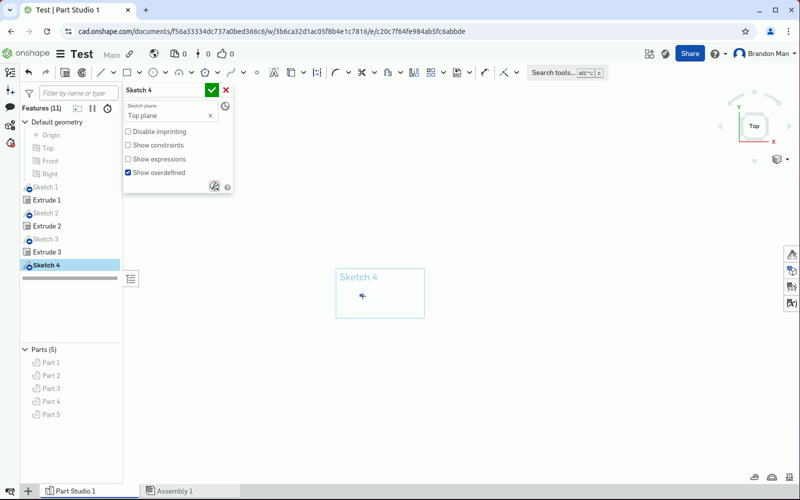
mouse_move(362, 295)
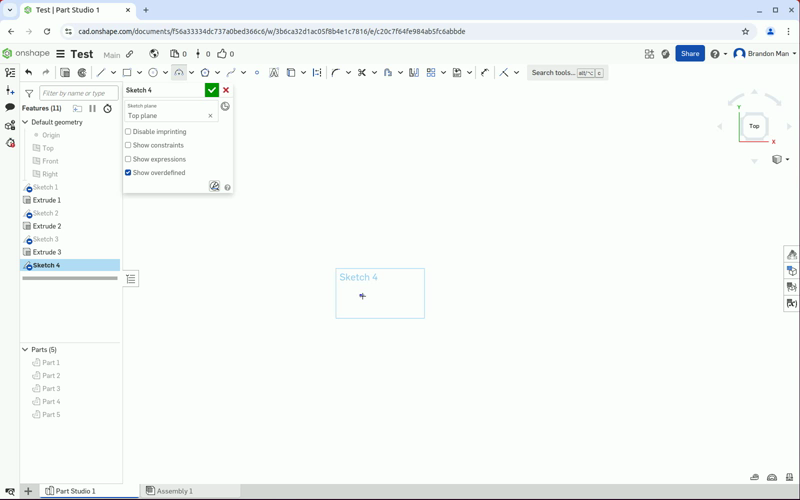
scroll(6)
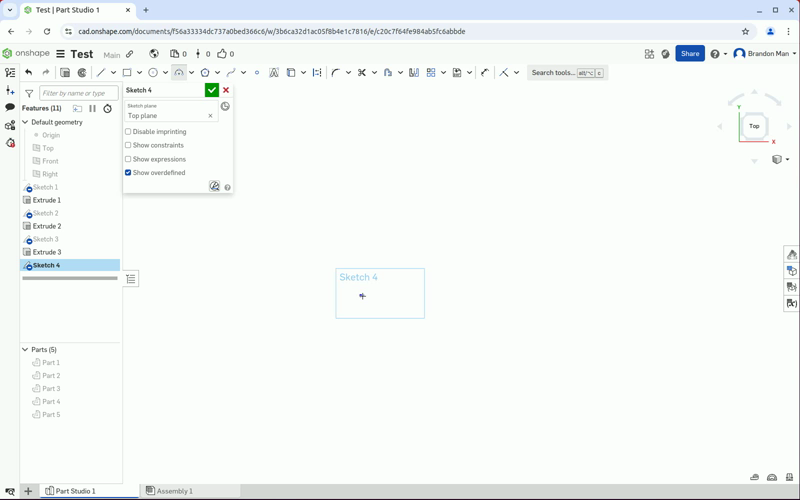
scroll(6)
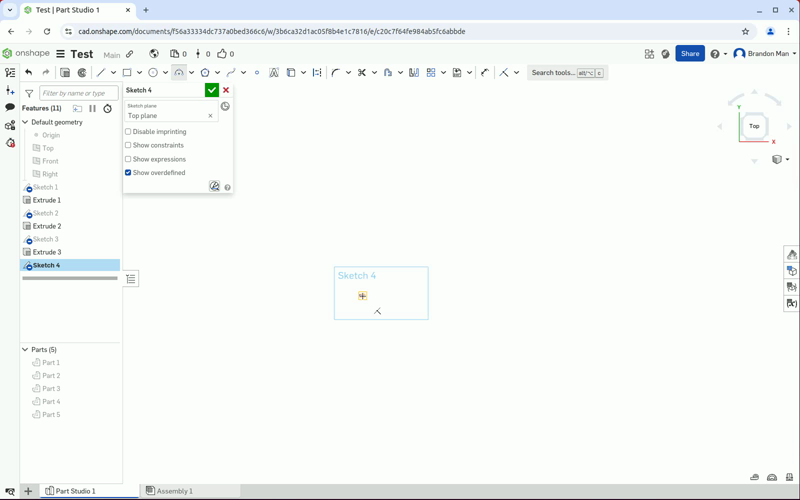
scroll(6)
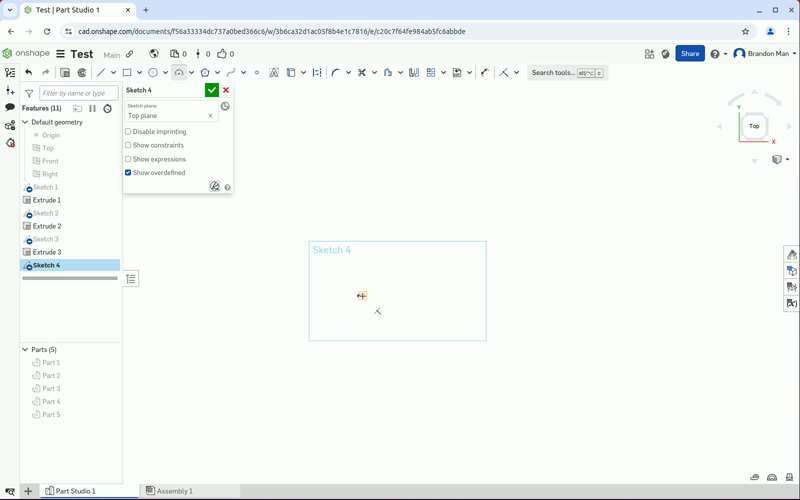
scroll(6)
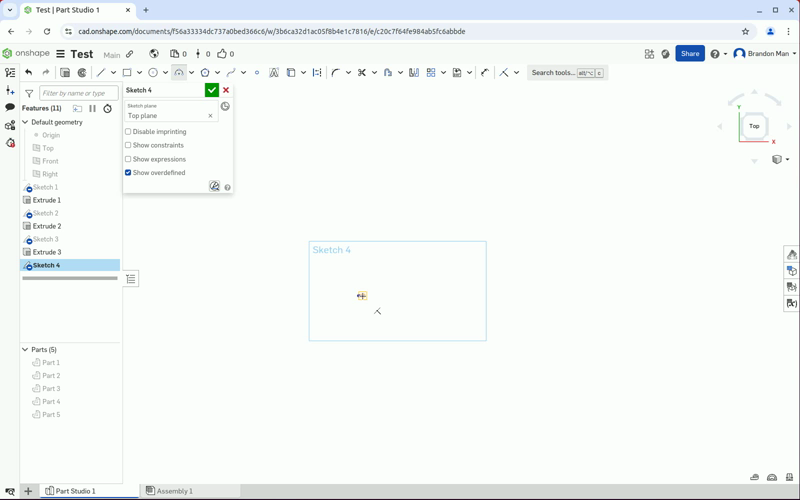
scroll(6)
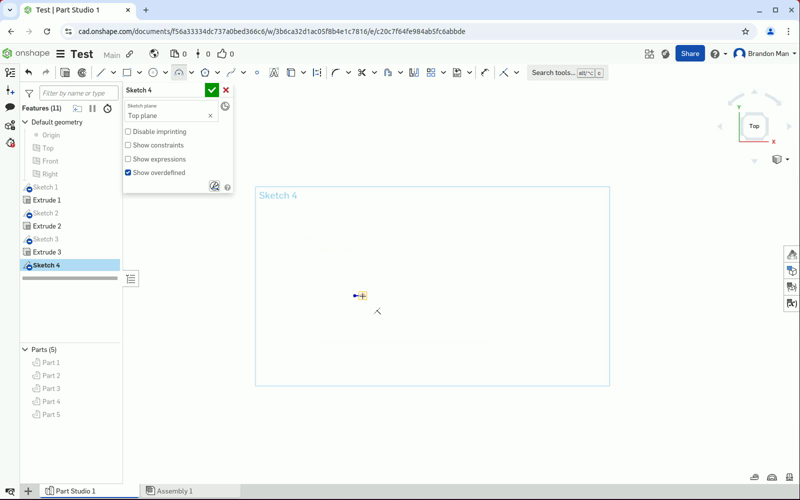
scroll(6)
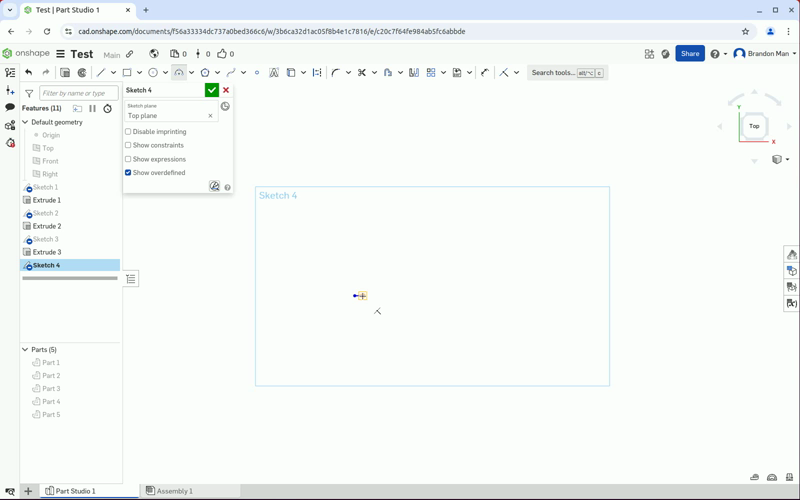
scroll(6)
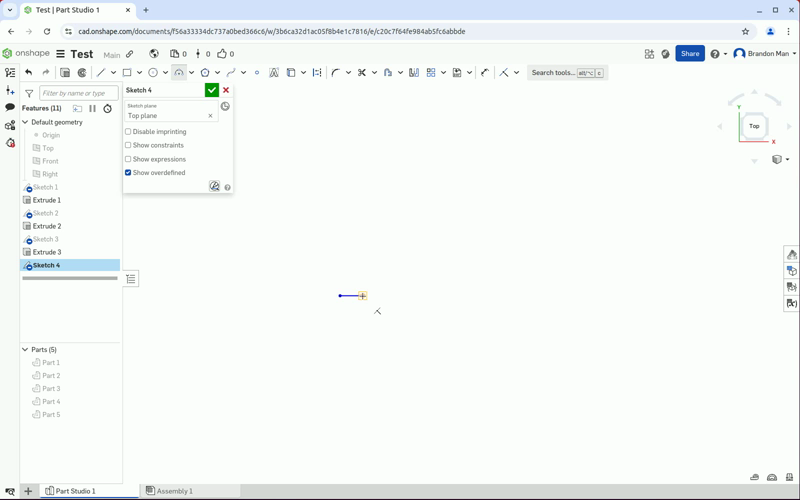
click(362, 295)
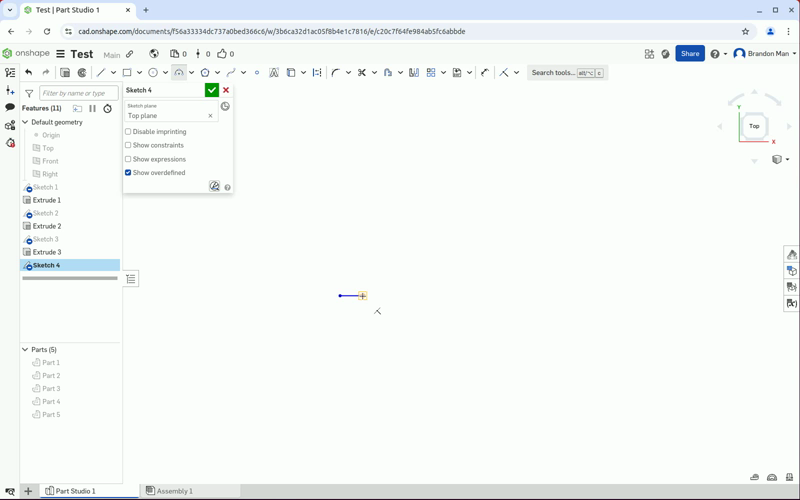
scroll(-6)
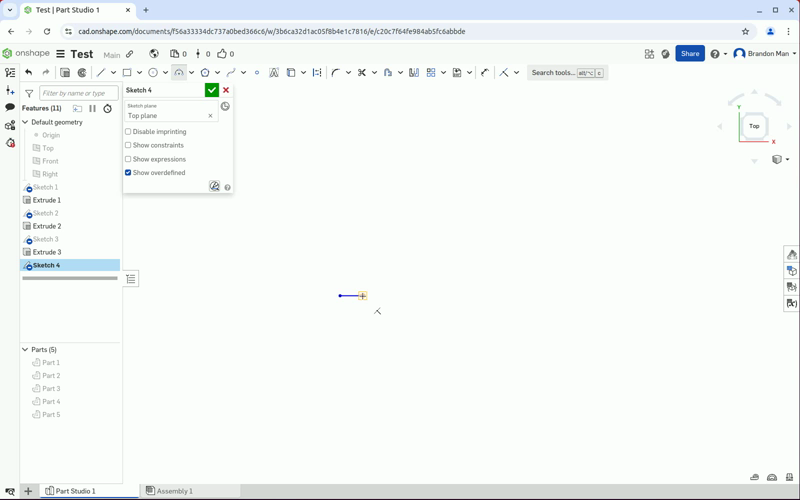
scroll(-6)
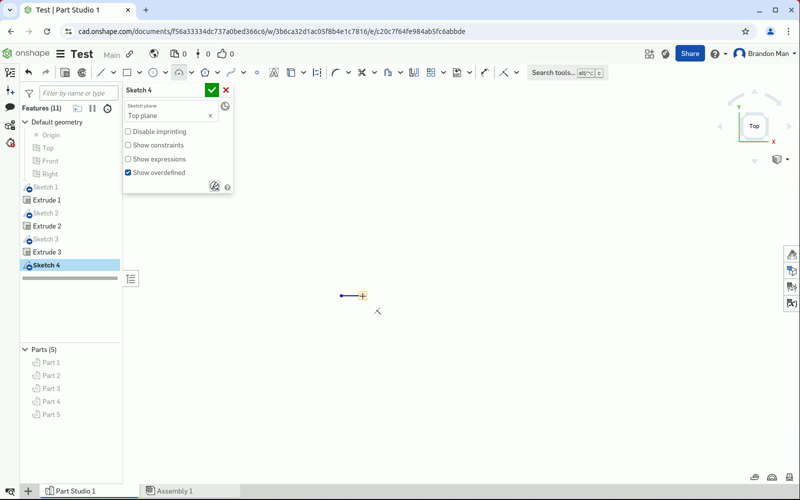
scroll(-6)
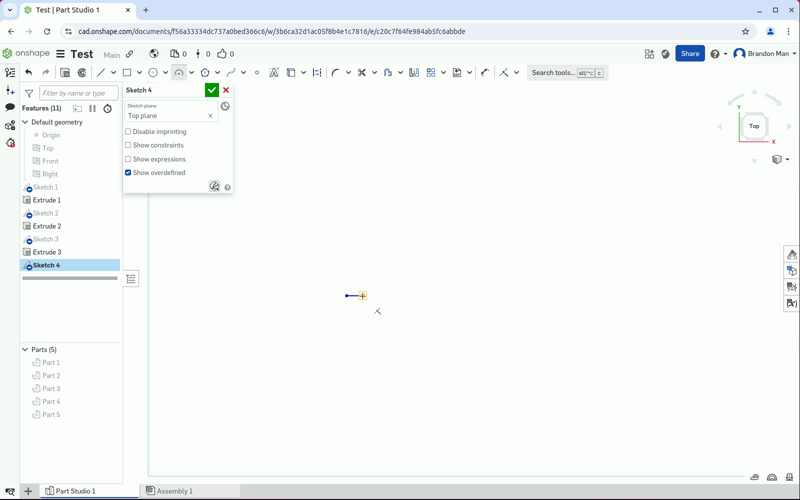
scroll(-6)
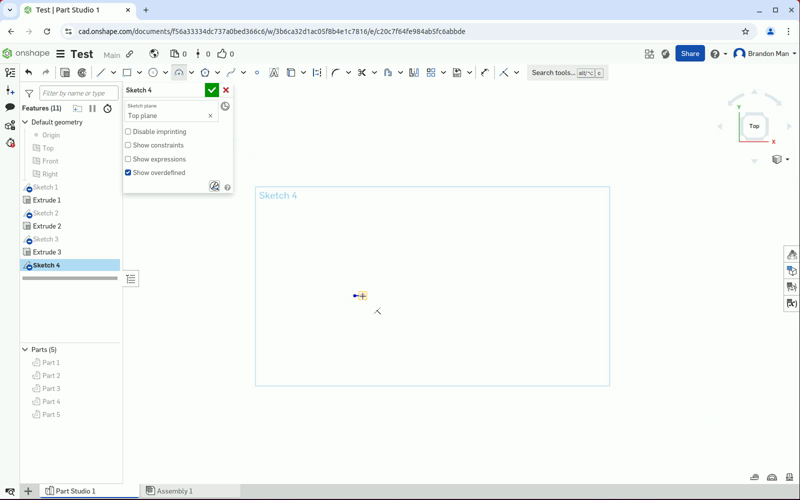
scroll(-6)
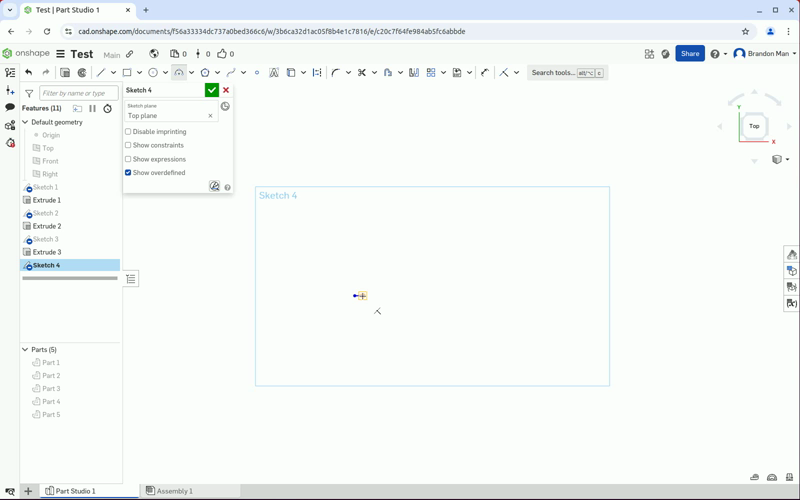
scroll(-6)
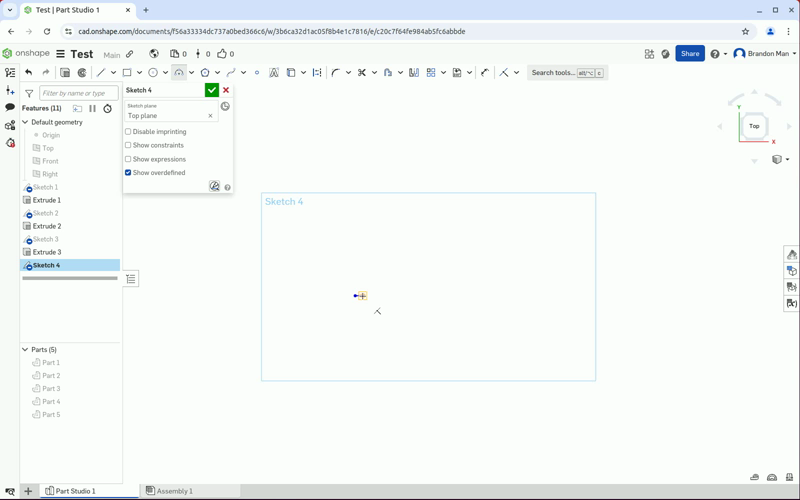
scroll(-6)
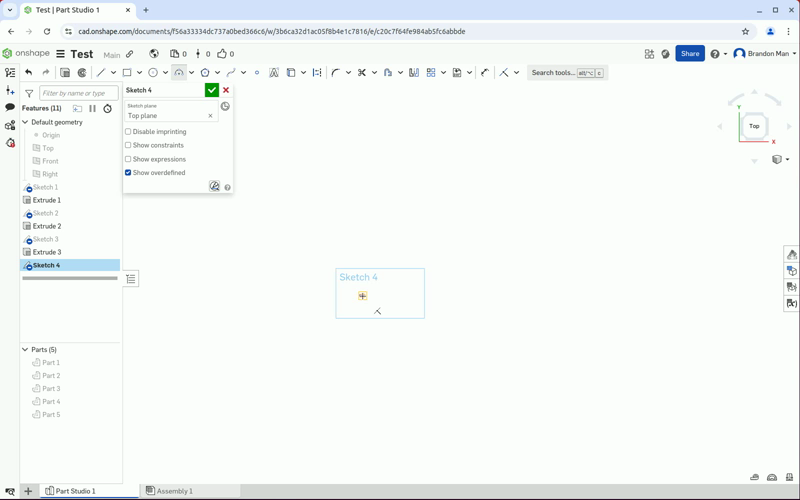
key_down(shift)
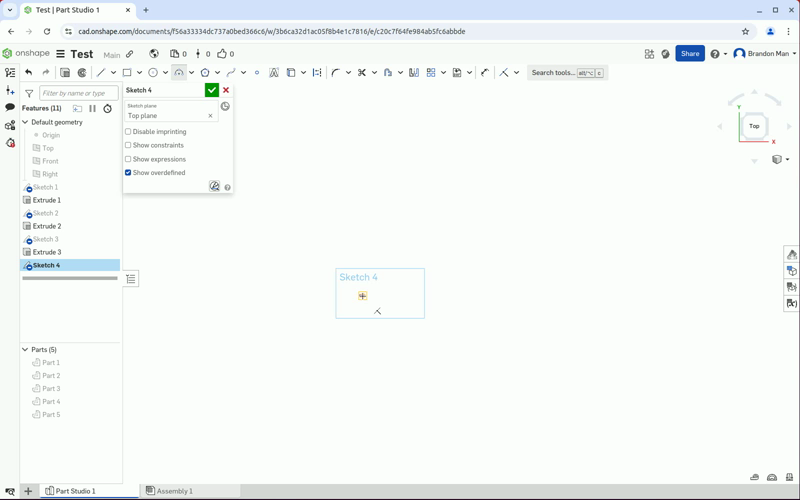
mouse_move(362, 267)
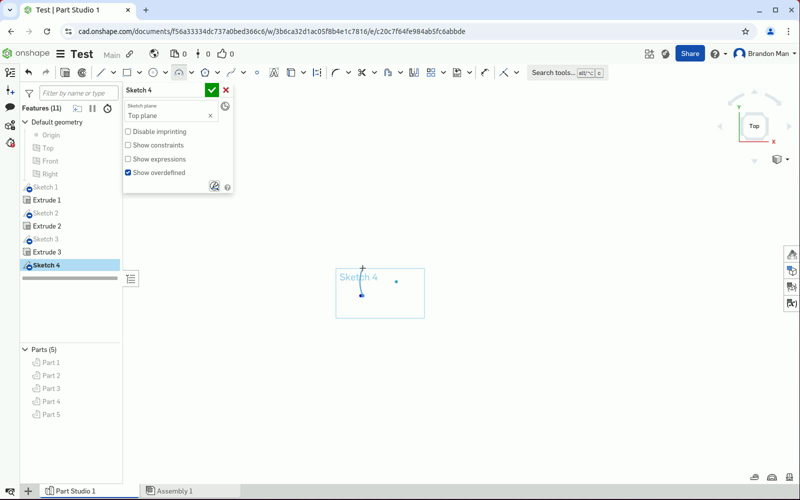
click(362, 267)
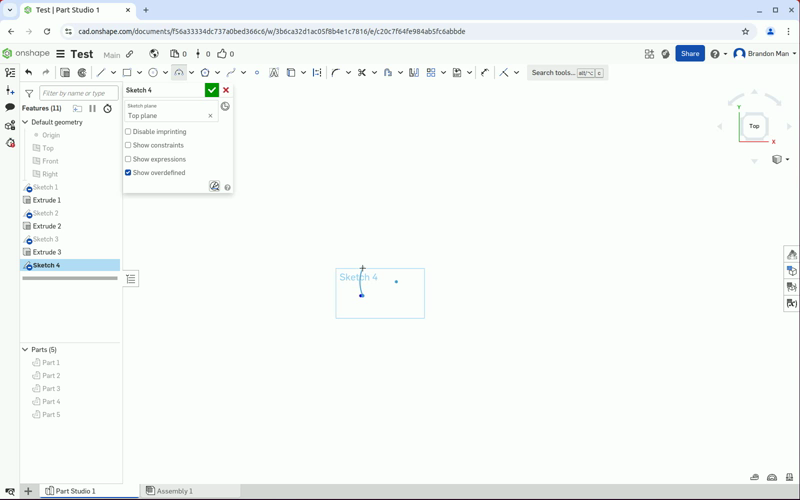
mouse_move(375, 281)
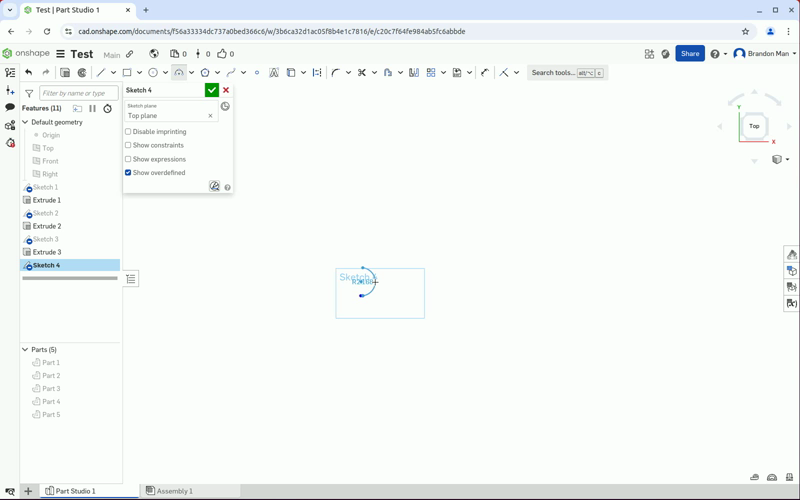
click(375, 281)
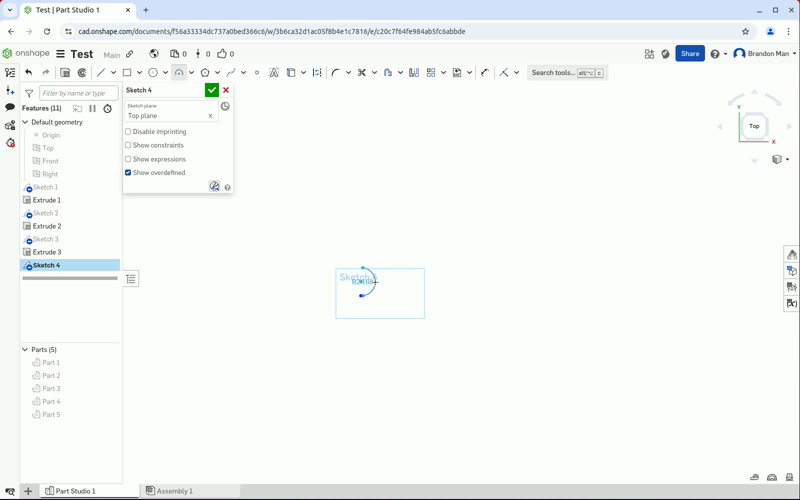
key_up(shift)
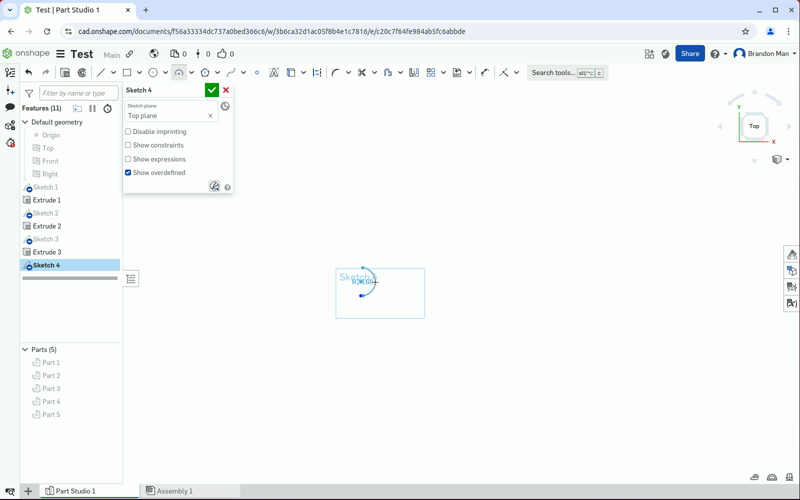
key(esc)
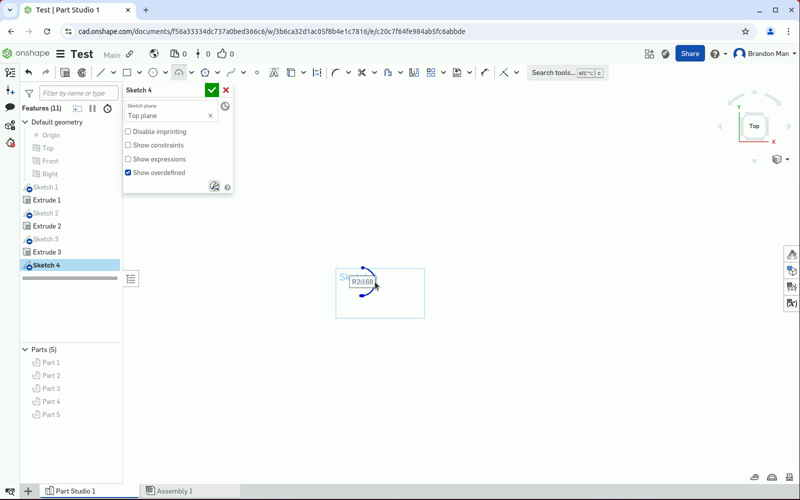
key(l)
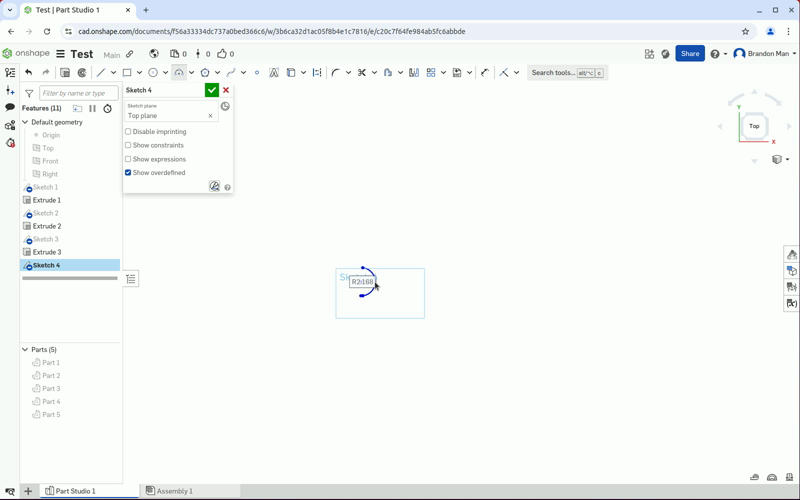
mouse_move(362, 267)
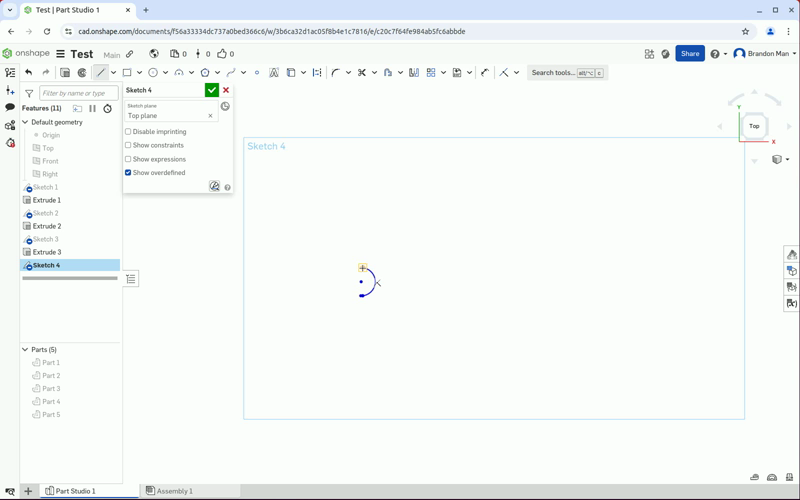
click(362, 267)
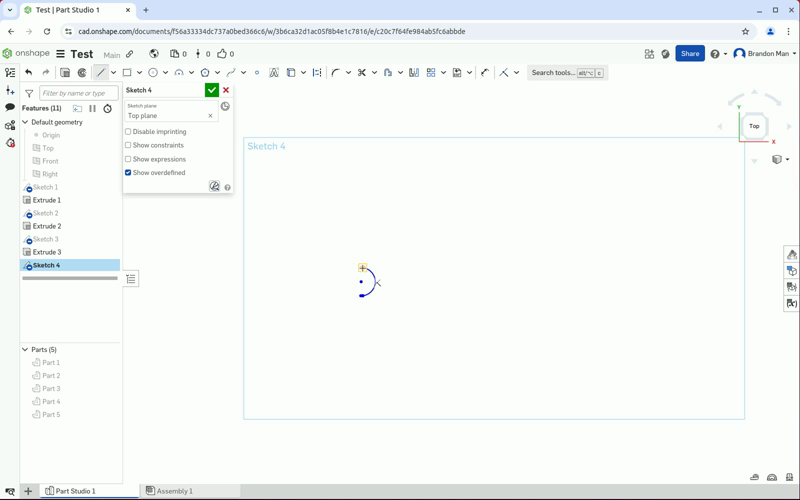
key_down(shift)
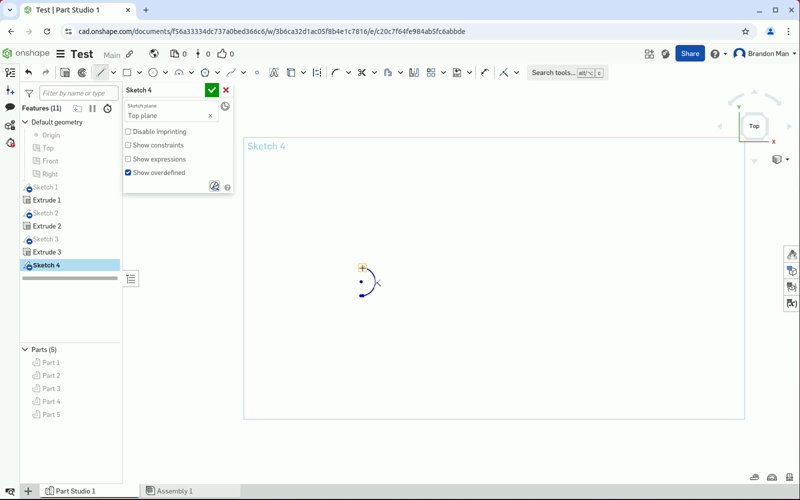
mouse_move(392, 267)
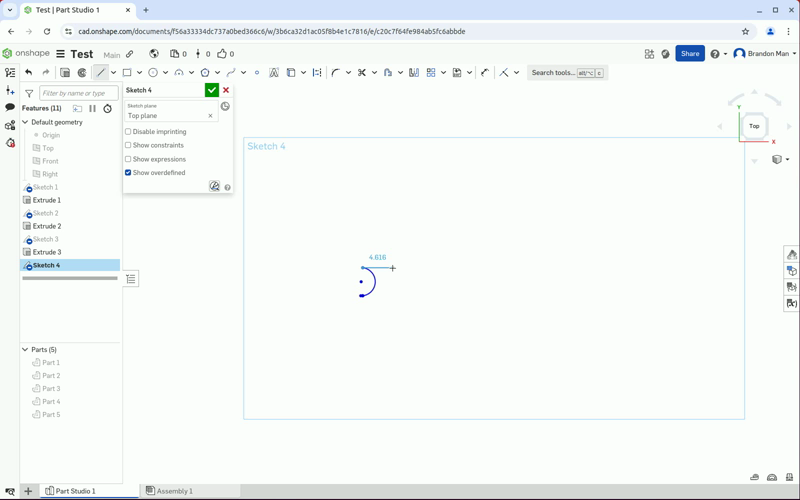
mouse_move(361, 267)
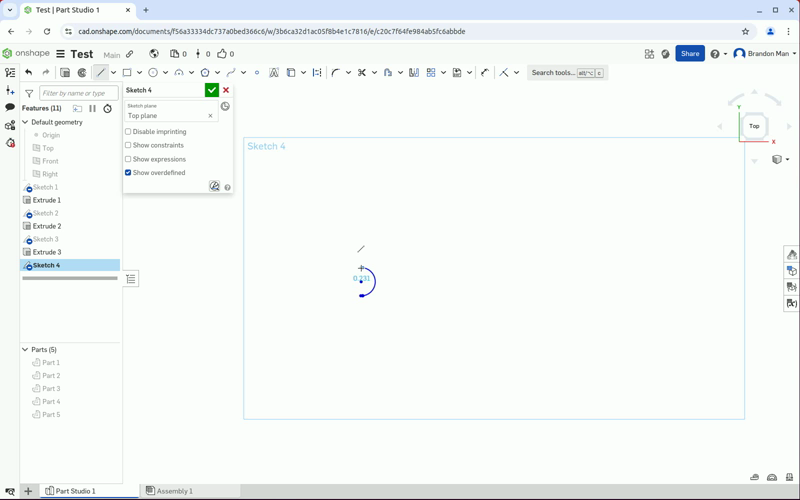
scroll(6)
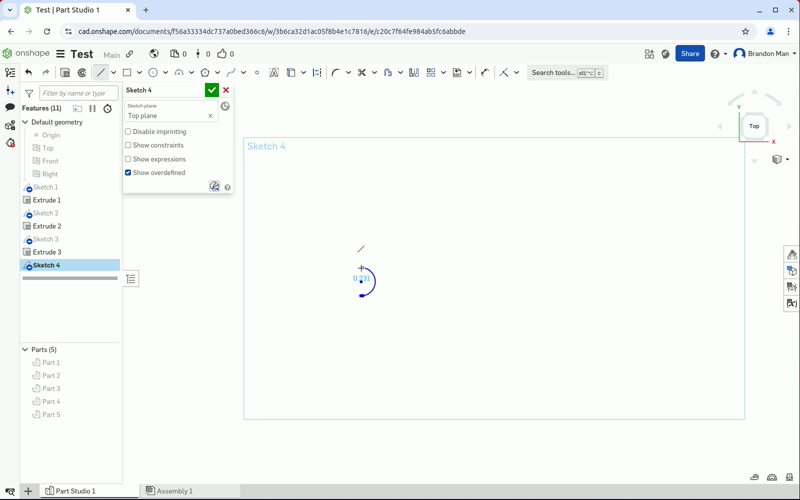
scroll(6)
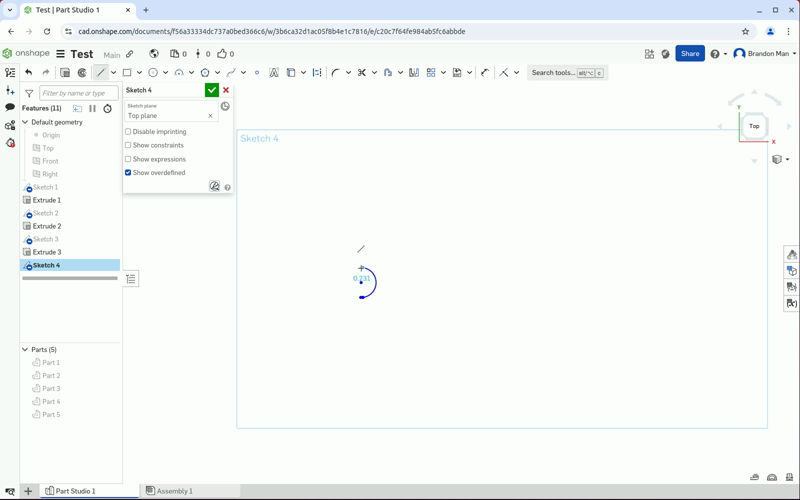
scroll(6)
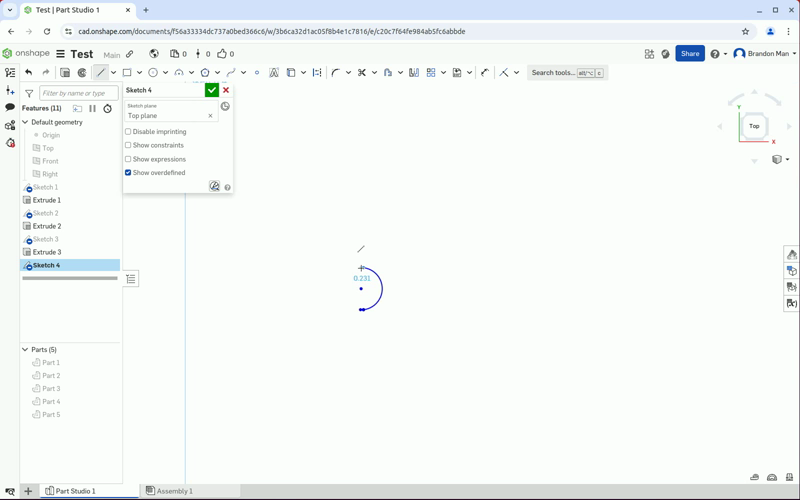
scroll(6)
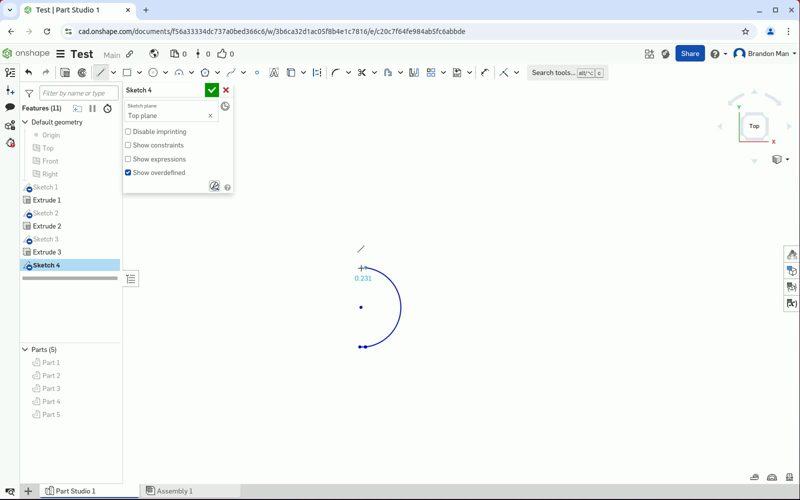
scroll(6)
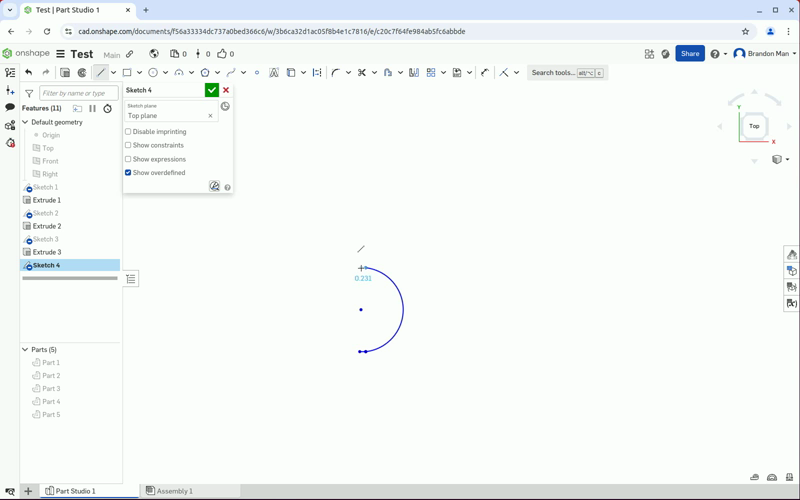
scroll(6)
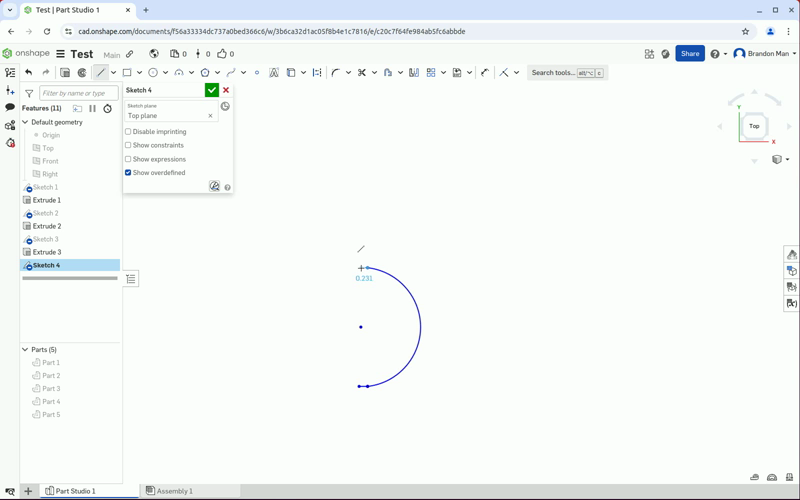
scroll(6)
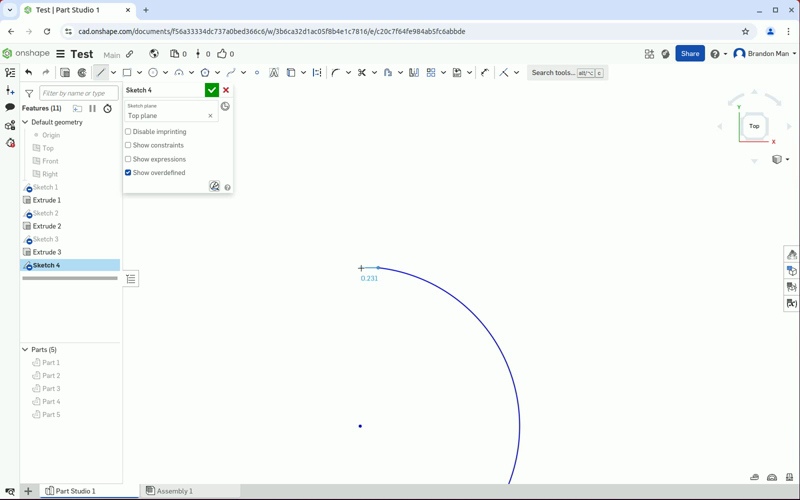
click(361, 267)
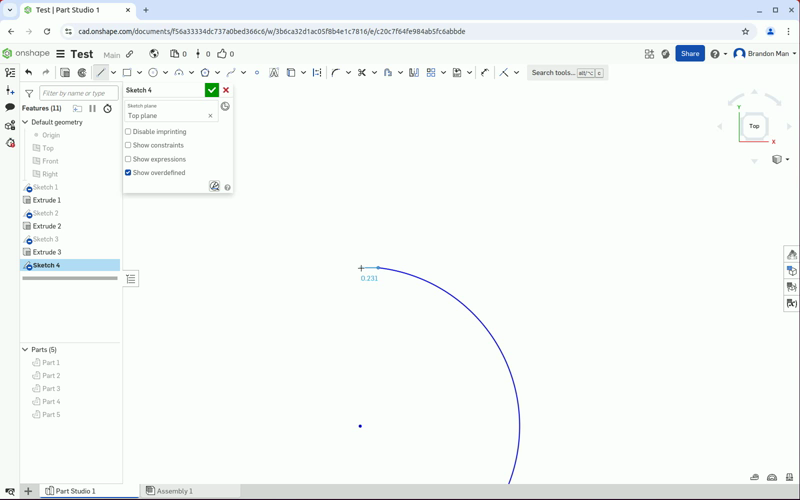
scroll(-6)
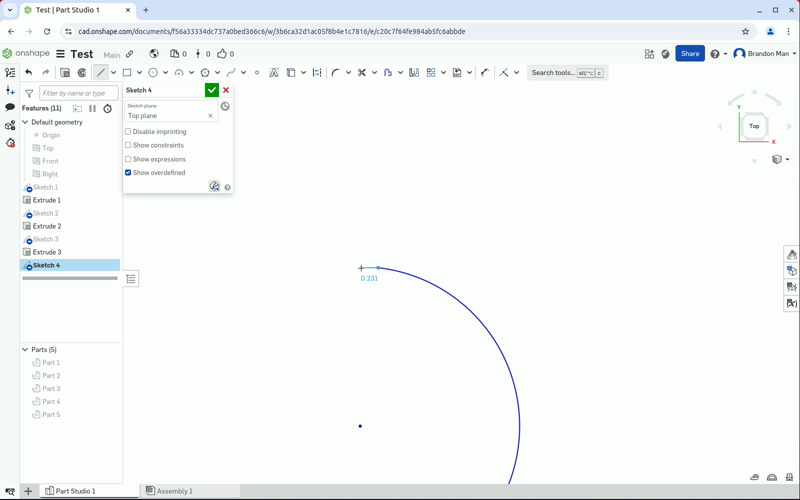
scroll(-6)
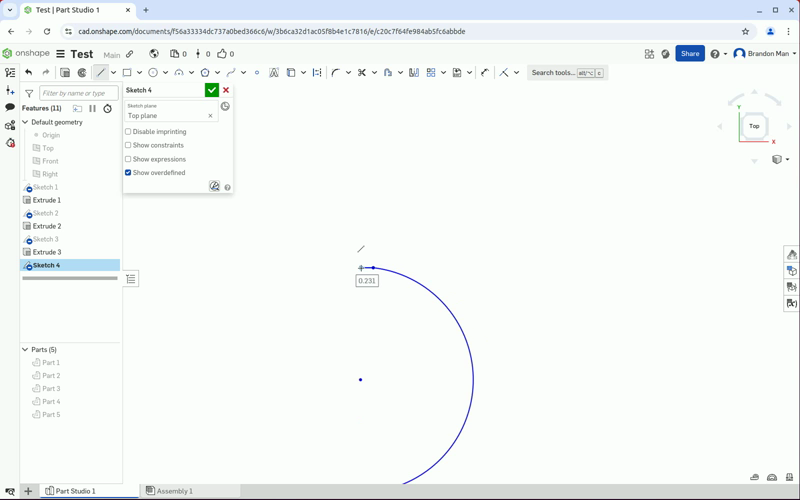
scroll(-6)
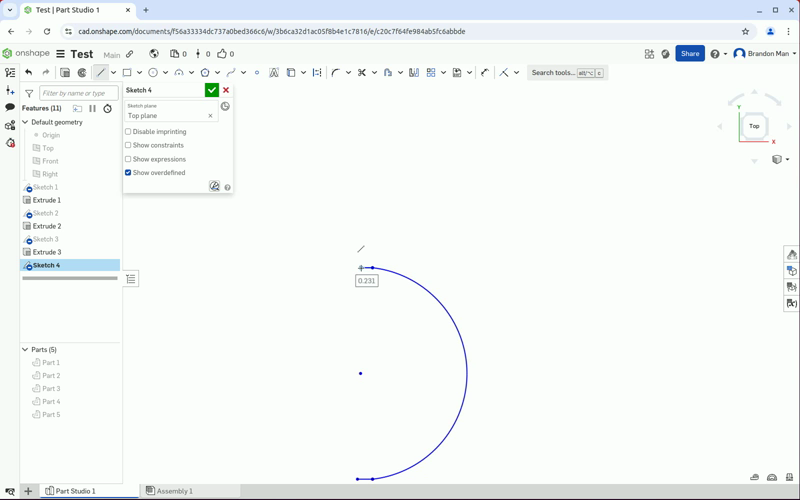
scroll(-6)
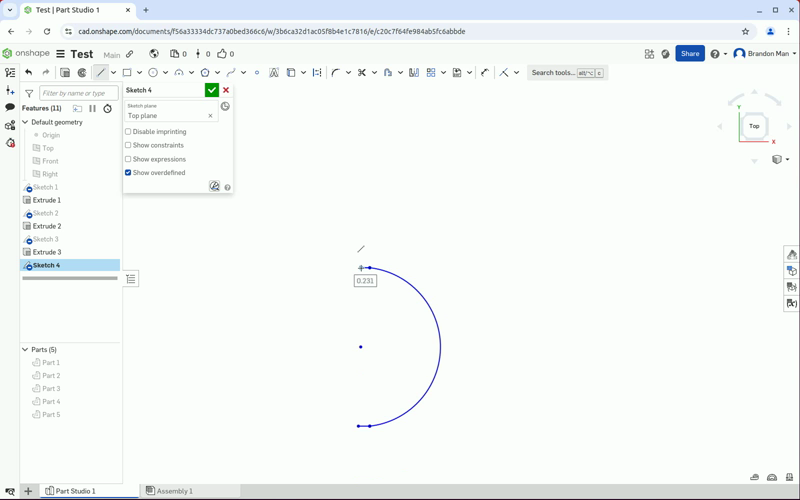
scroll(-6)
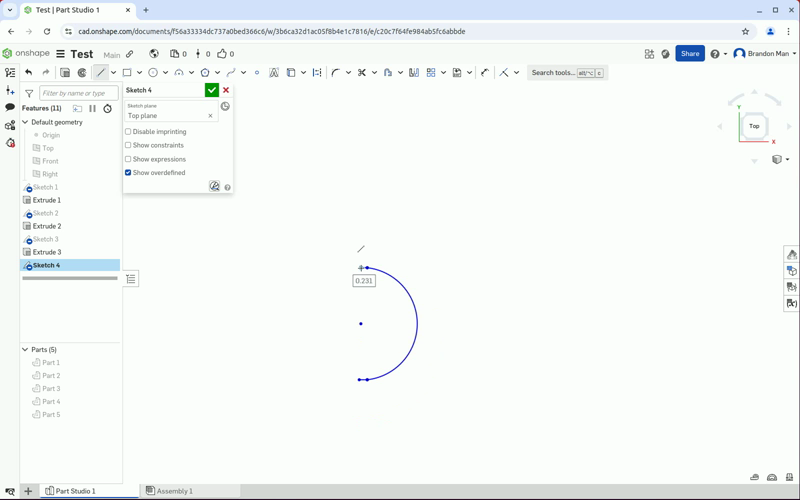
scroll(-6)
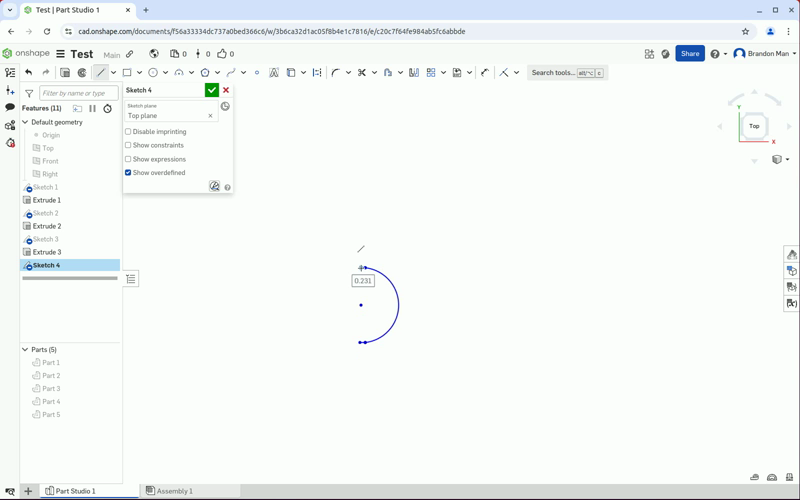
scroll(-6)
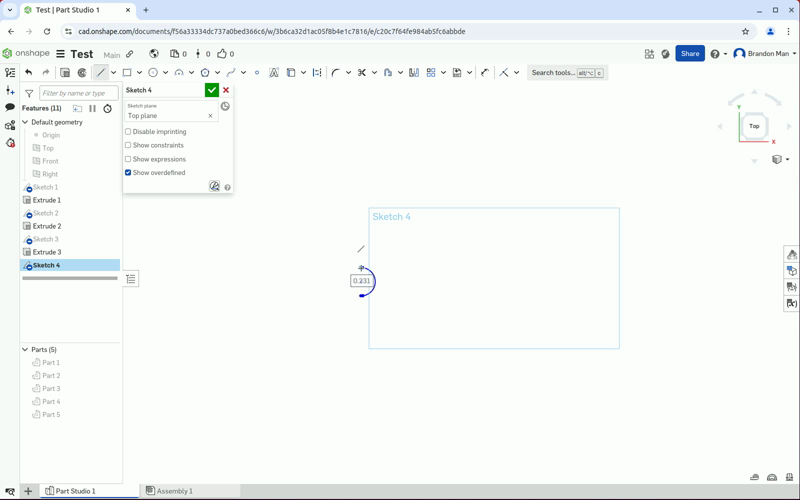
key_up(shift)
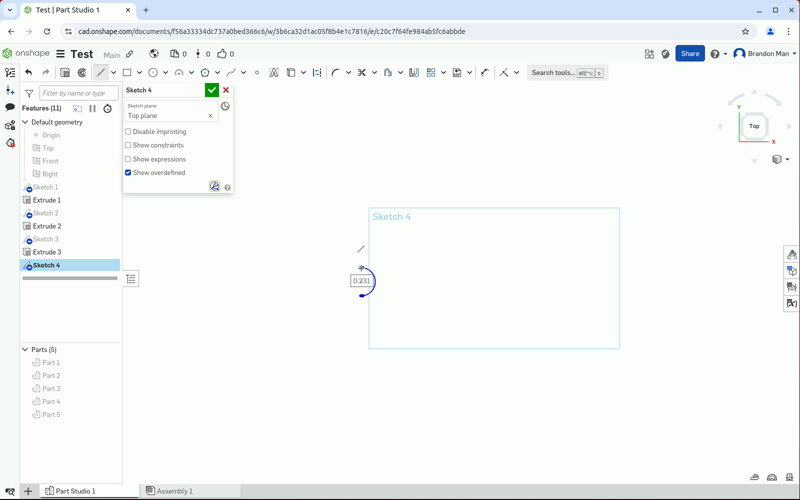
key(esc)
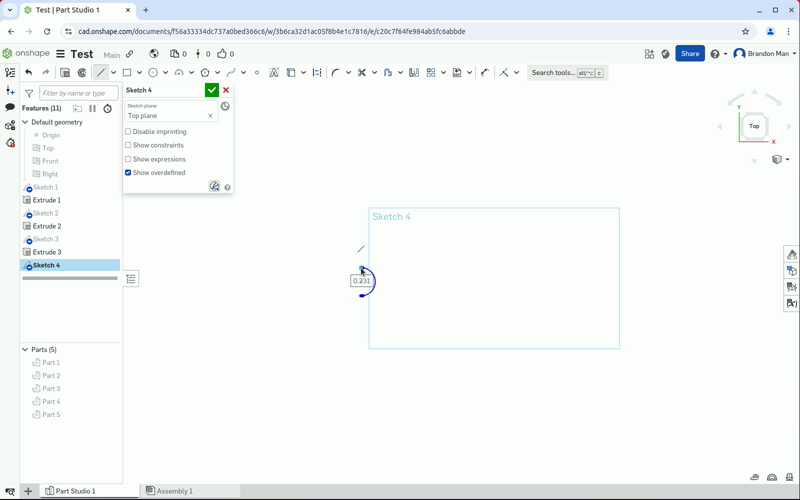
key(a)
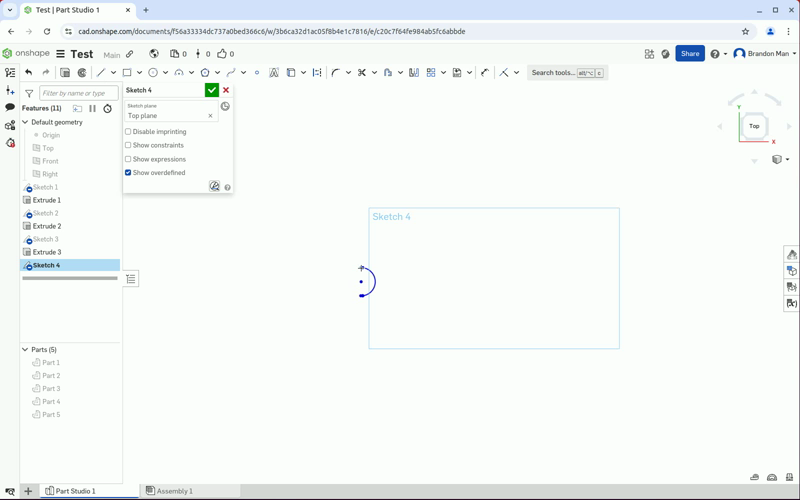
mouse_move(361, 267)
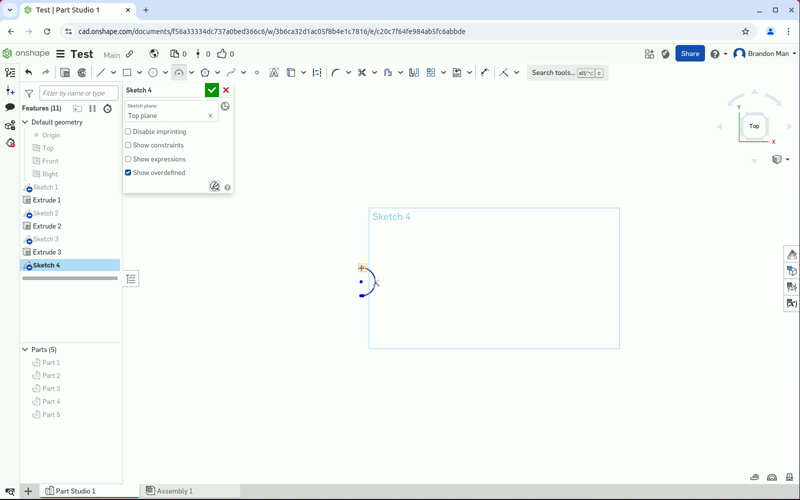
scroll(6)
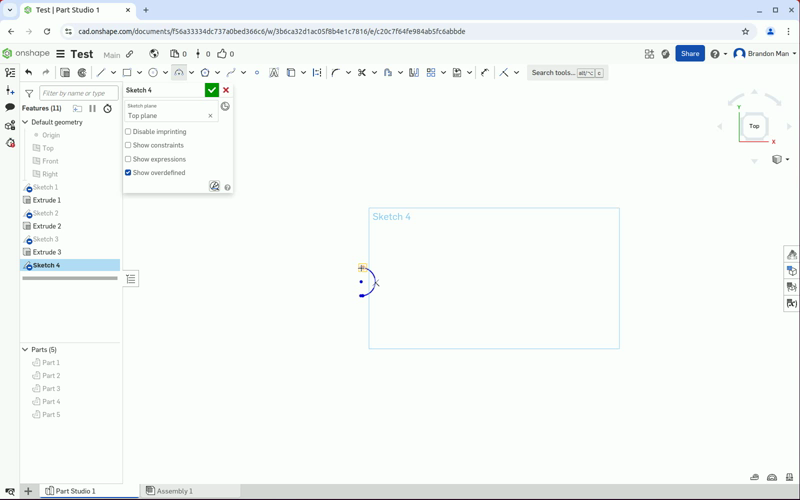
scroll(6)
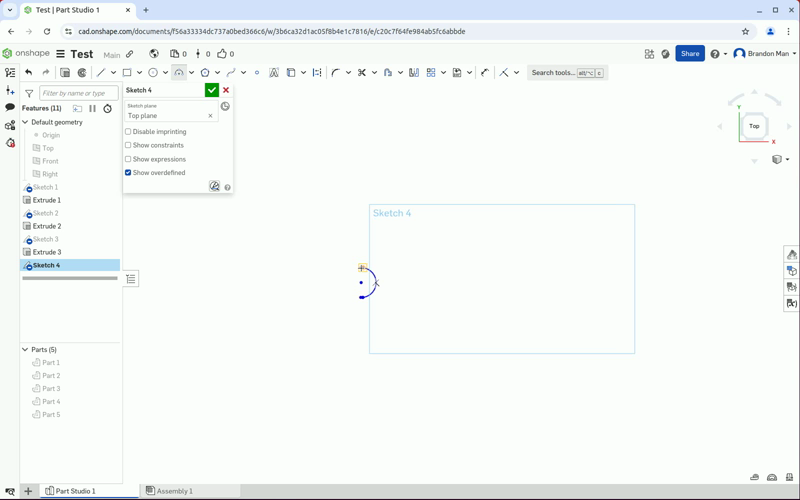
scroll(6)
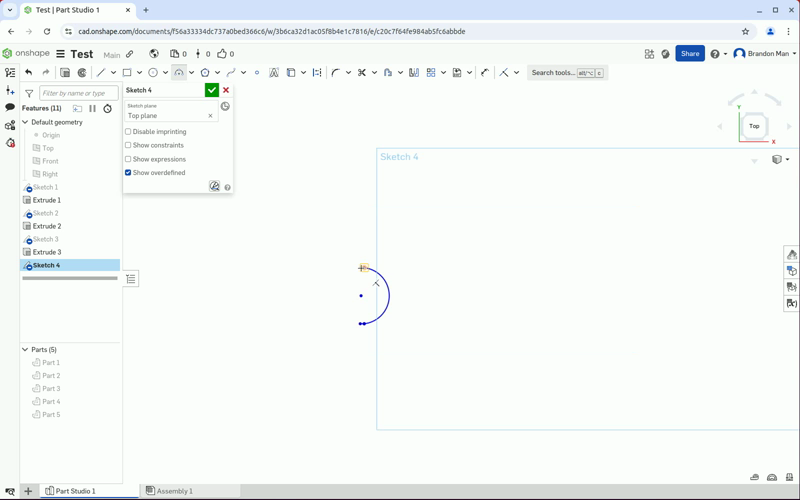
scroll(6)
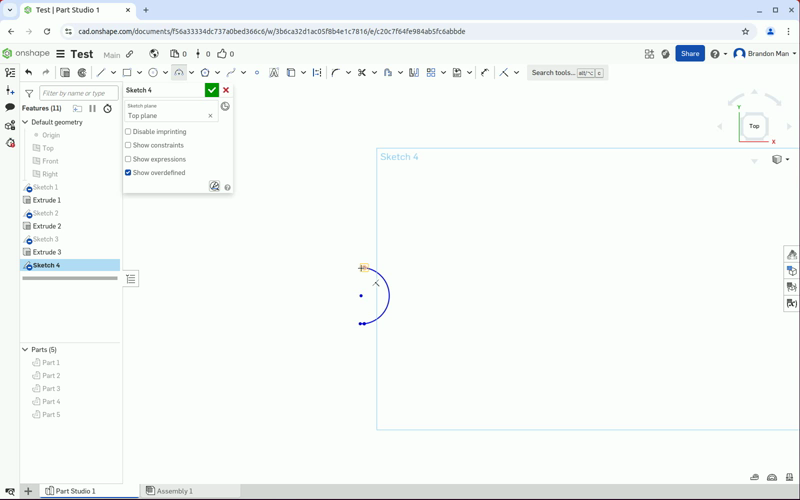
scroll(6)
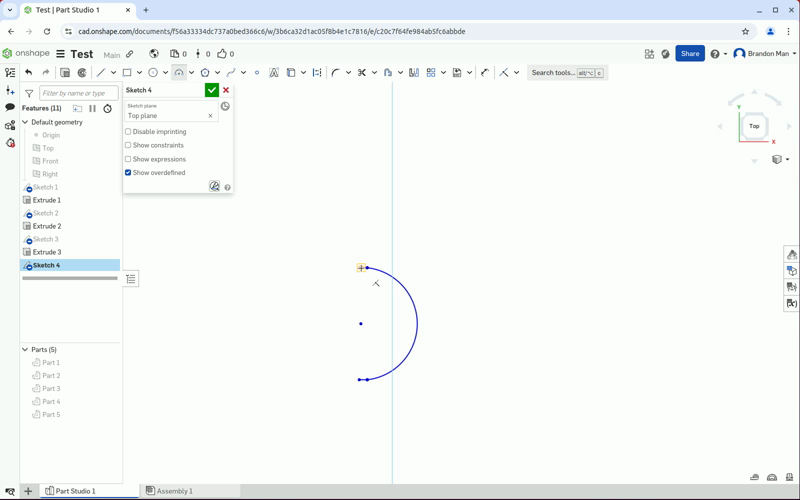
scroll(6)
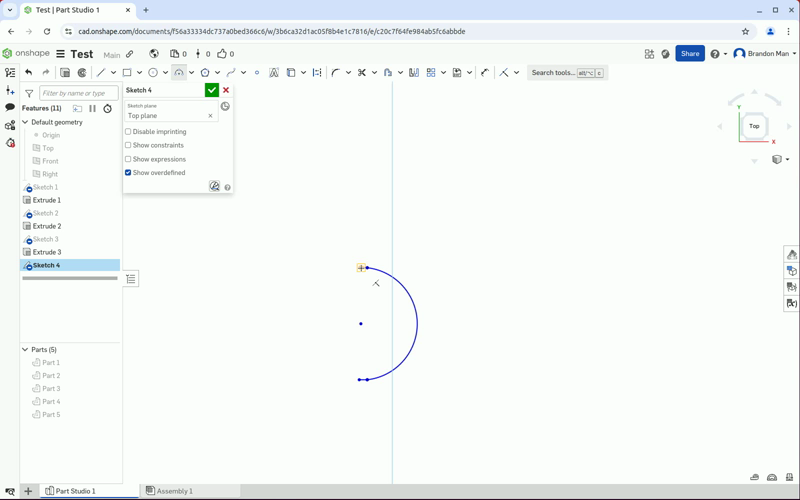
scroll(6)
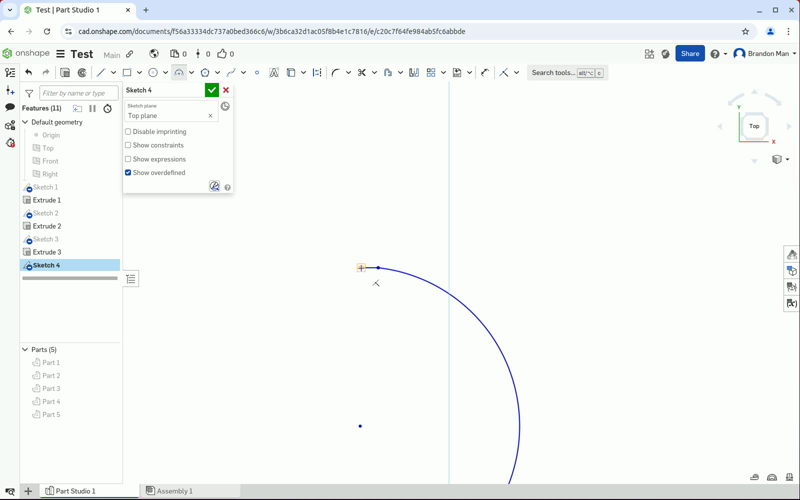
click(361, 267)
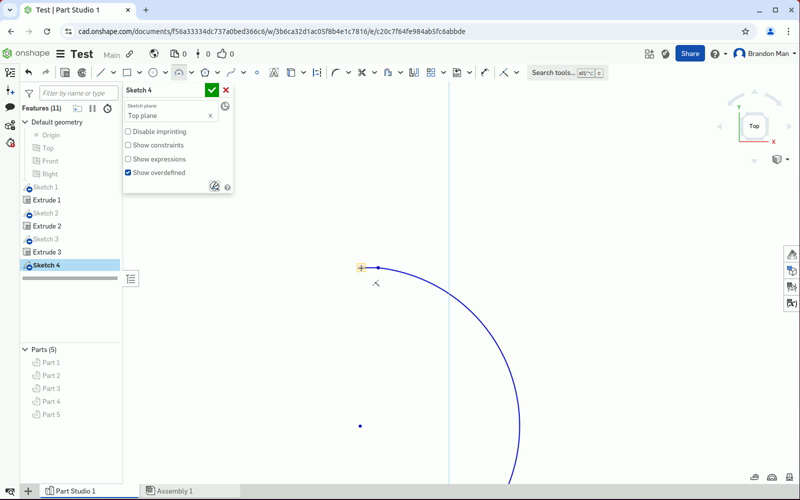
scroll(-6)
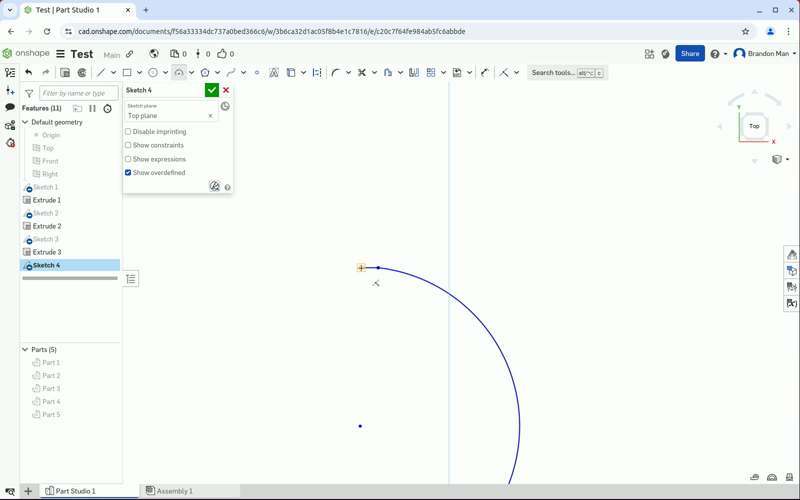
scroll(-6)
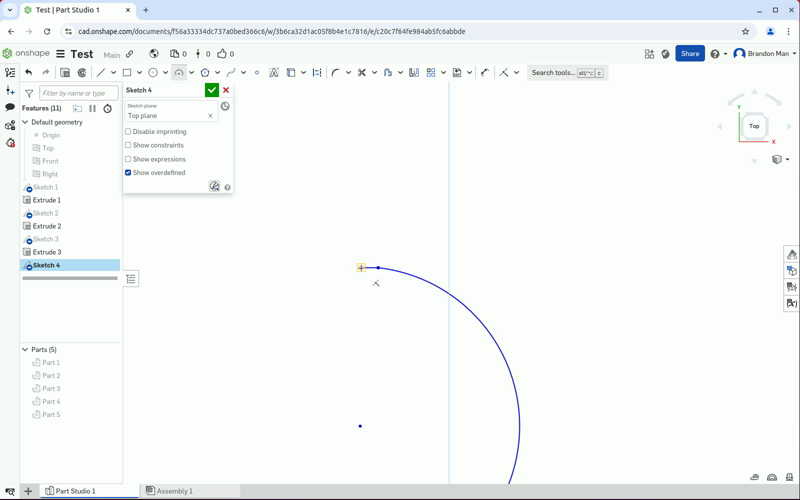
scroll(-6)
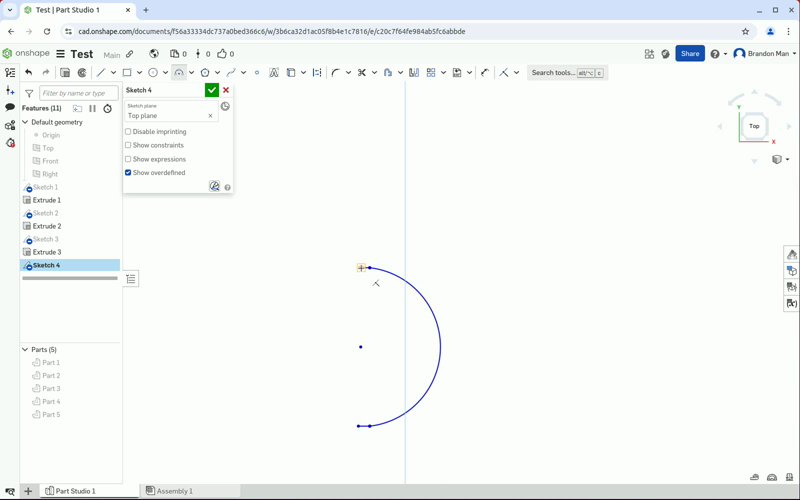
scroll(-6)
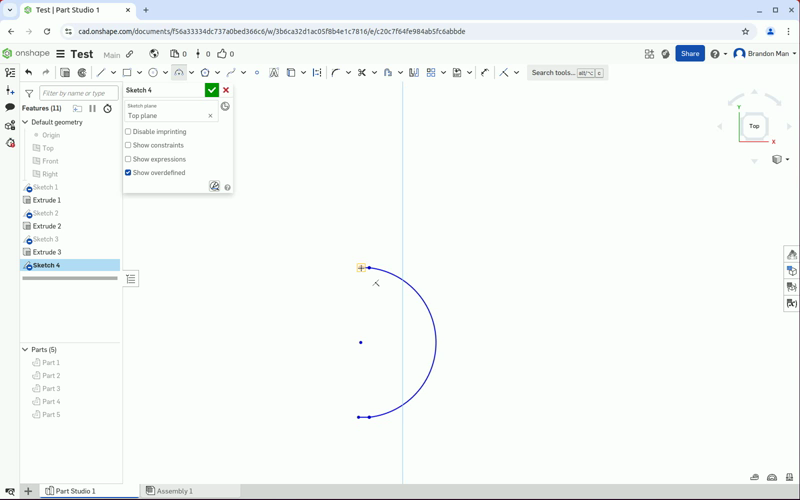
scroll(-6)
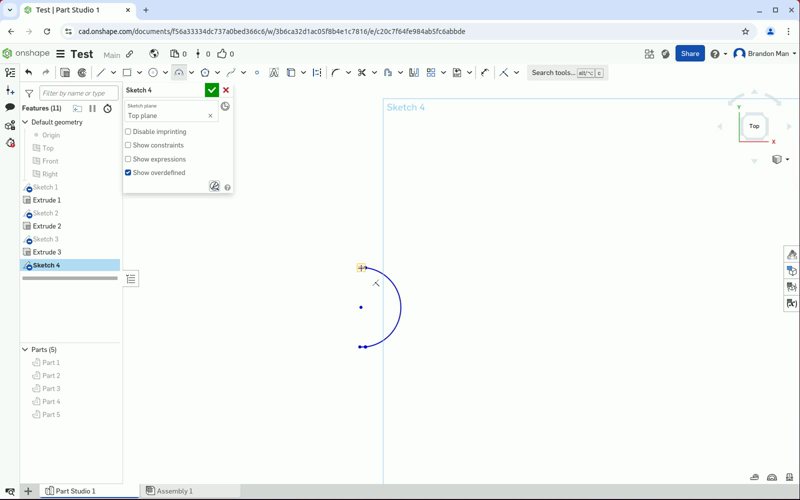
scroll(-6)
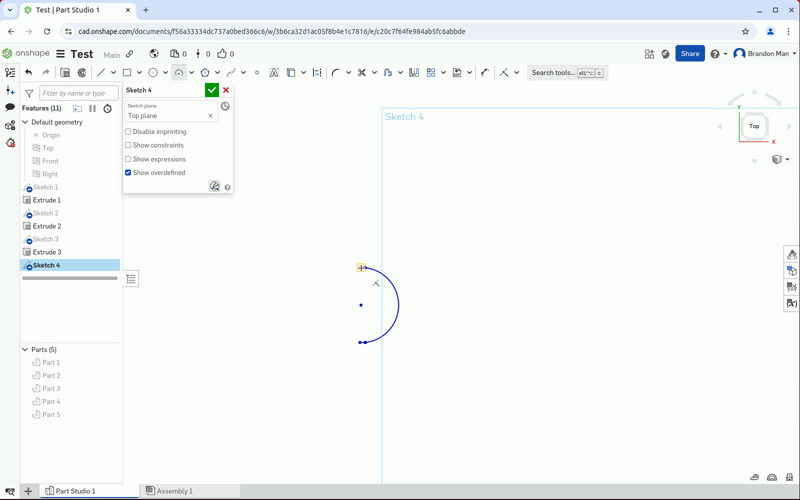
scroll(-6)
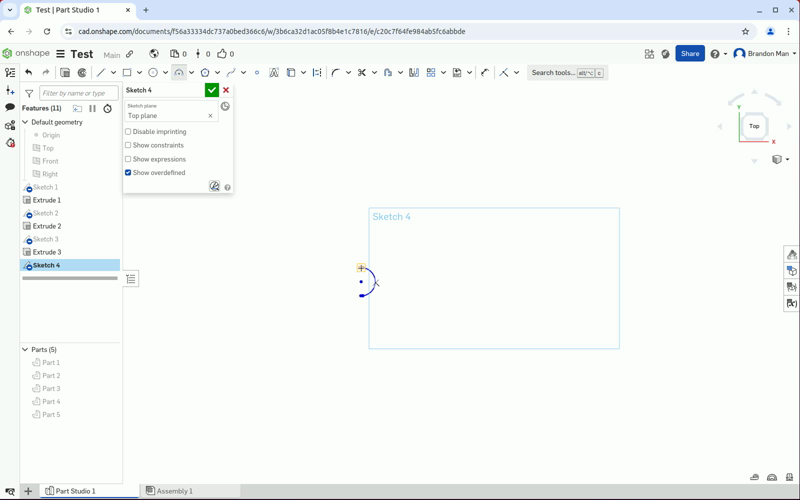
mouse_move(361, 295)
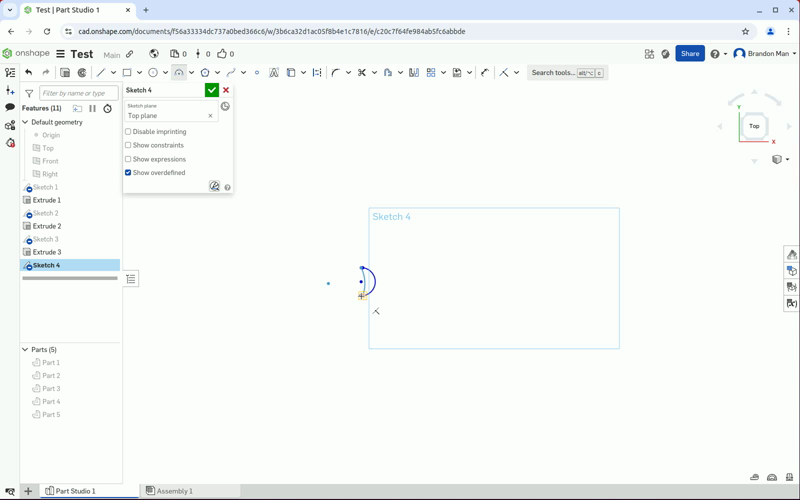
scroll(6)
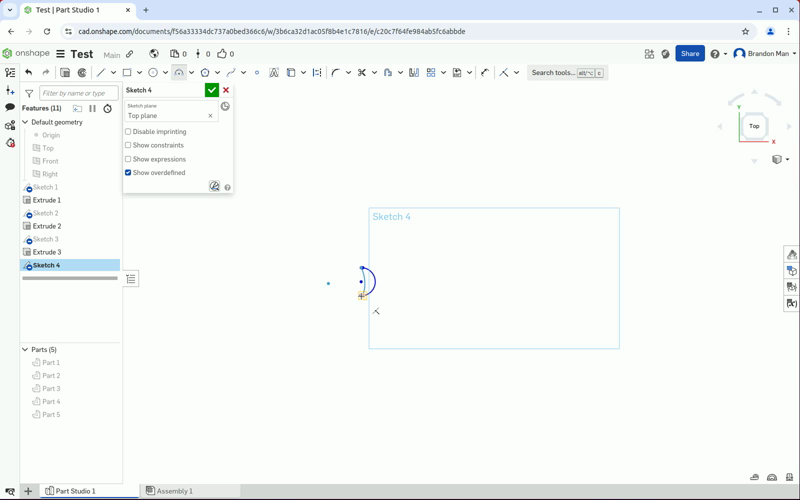
scroll(6)
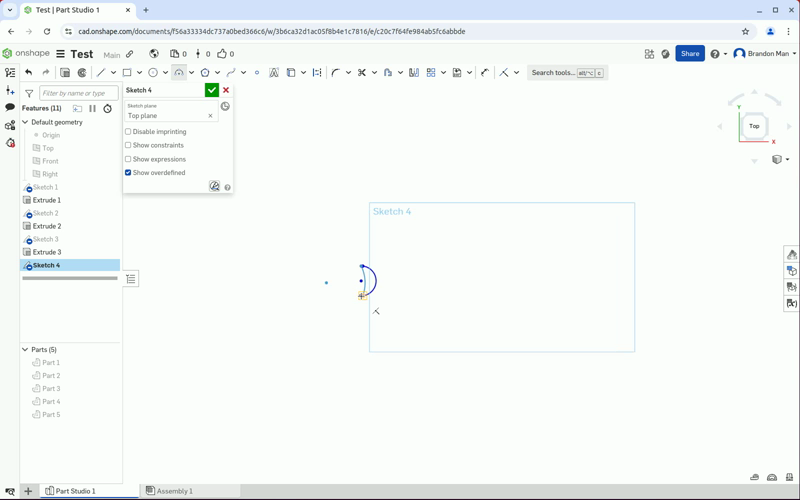
scroll(6)
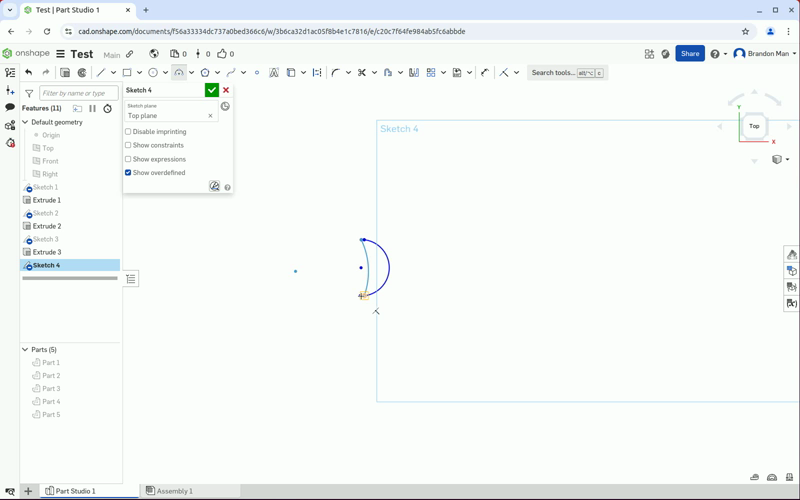
scroll(6)
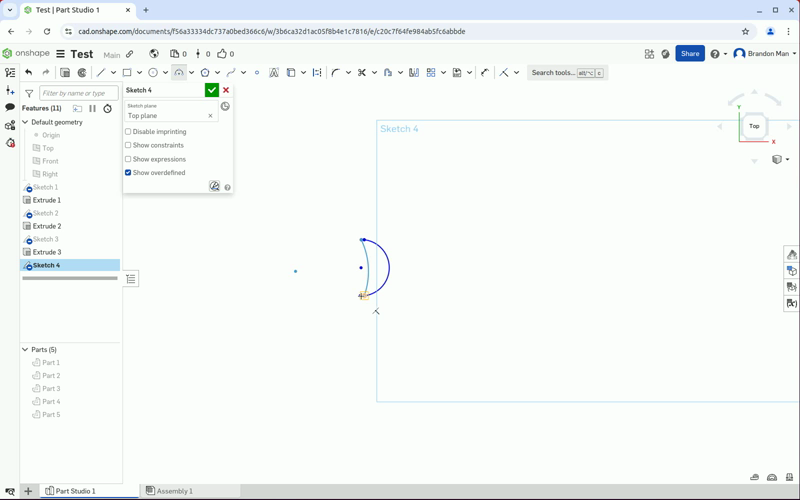
scroll(6)
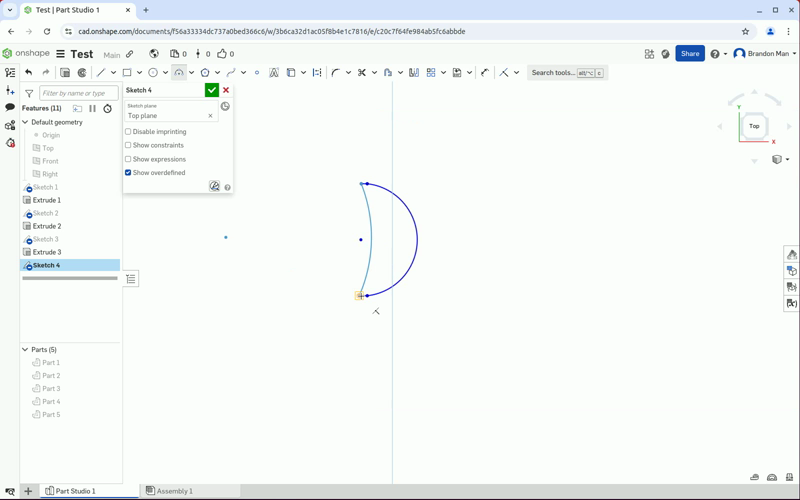
scroll(6)
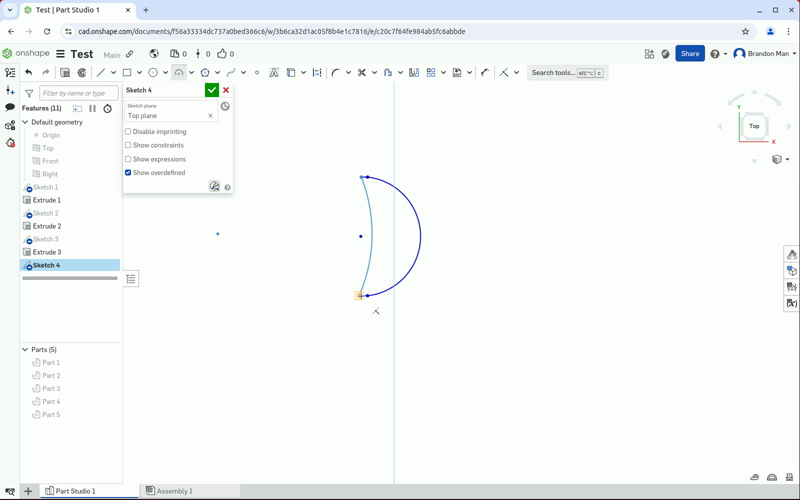
scroll(6)
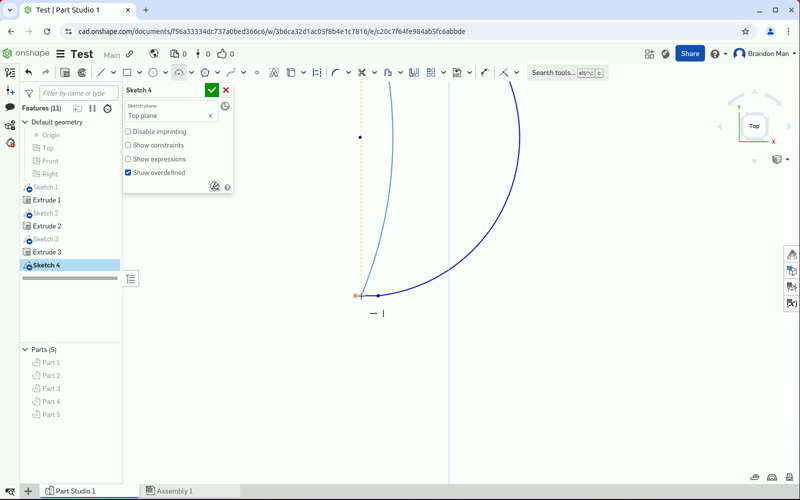
click(361, 295)
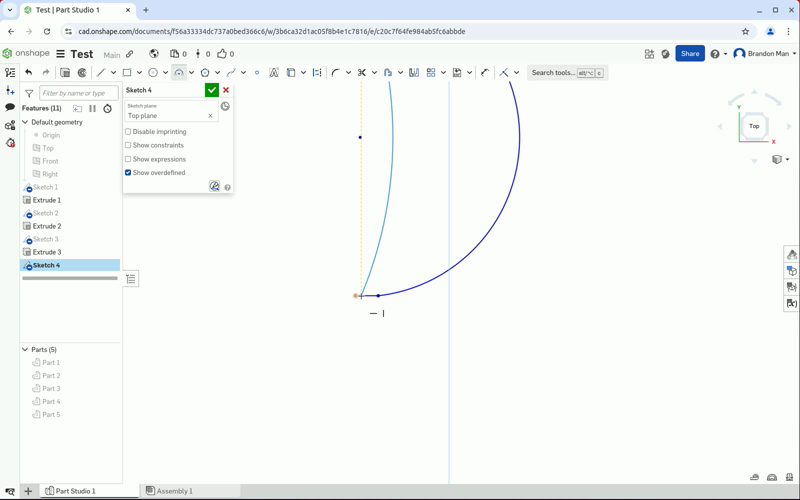
scroll(-6)
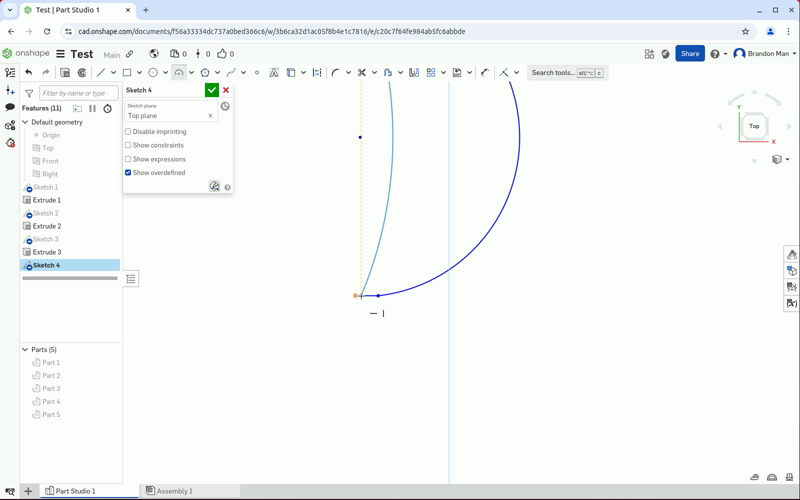
scroll(-6)
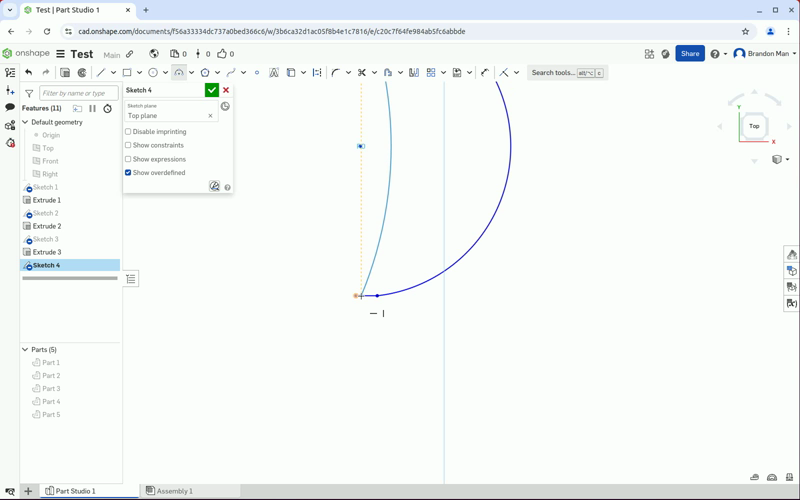
scroll(-6)
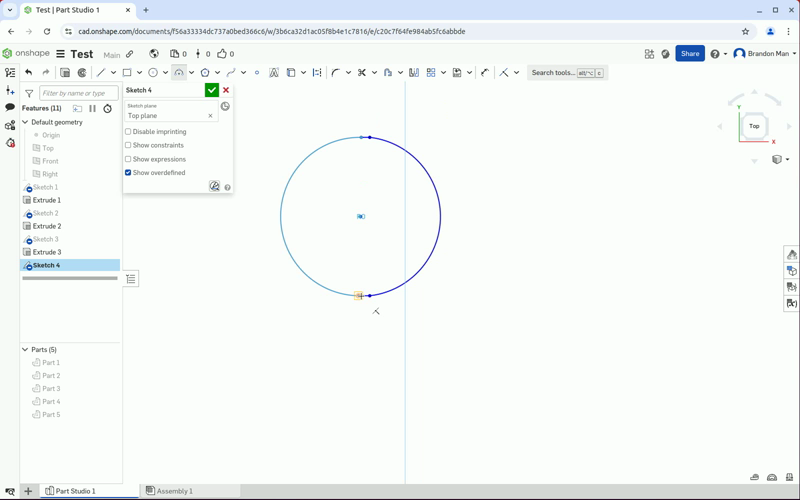
scroll(-6)
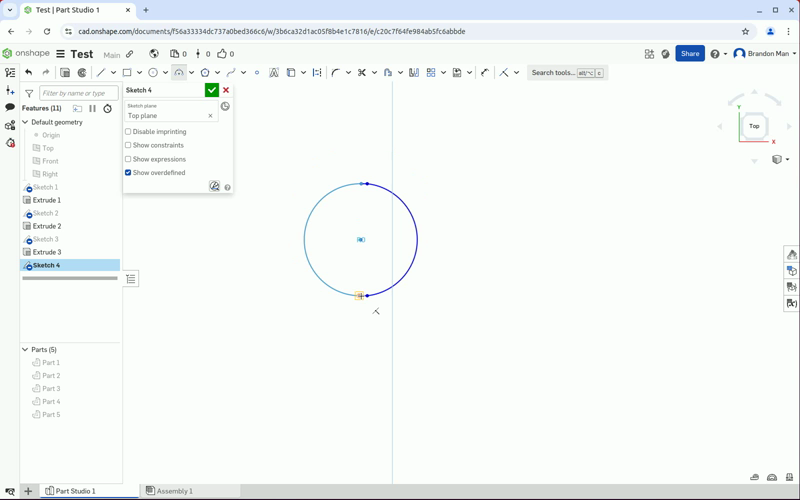
scroll(-6)
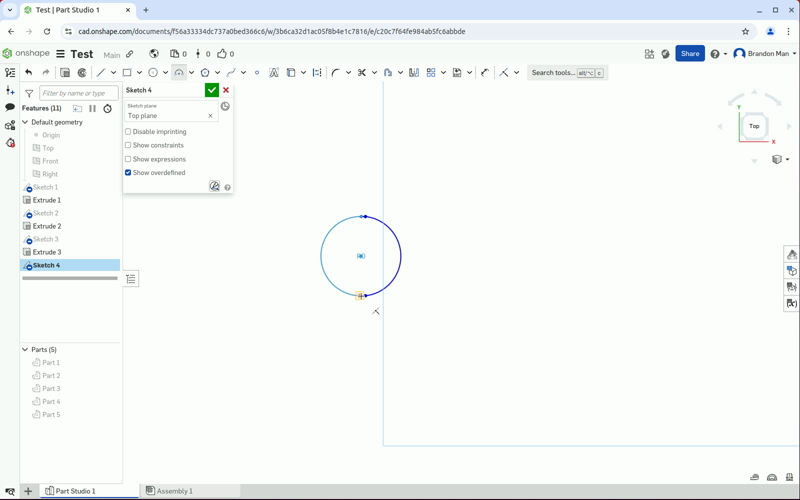
scroll(-6)
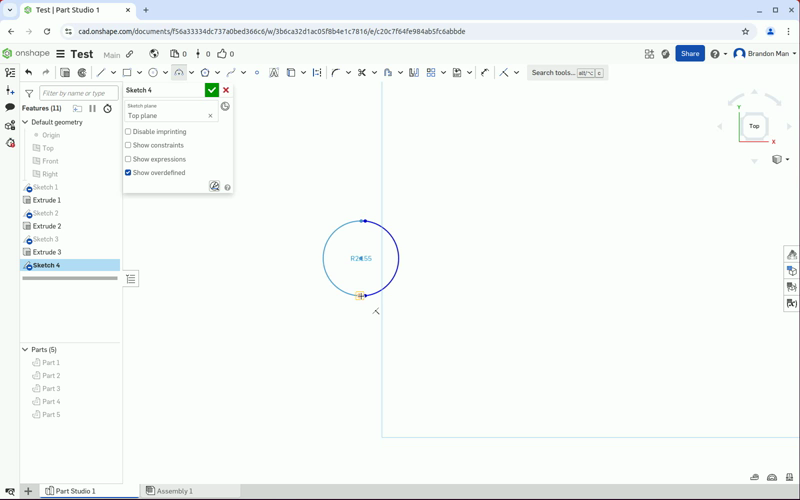
scroll(-6)
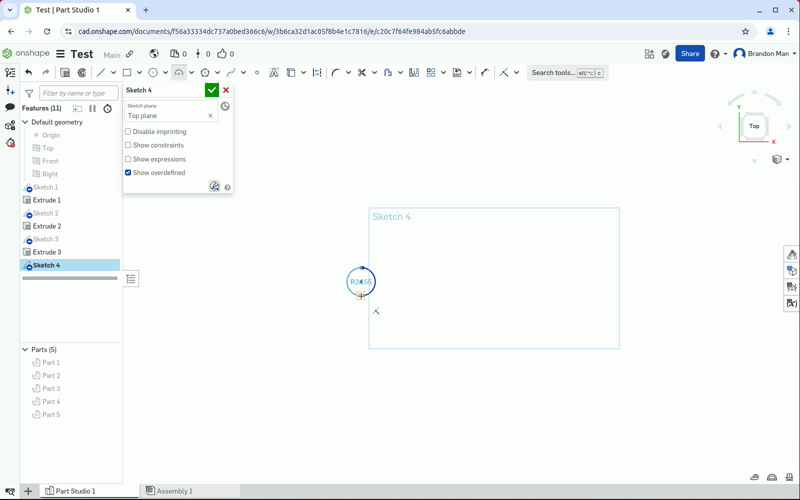
key_down(shift)
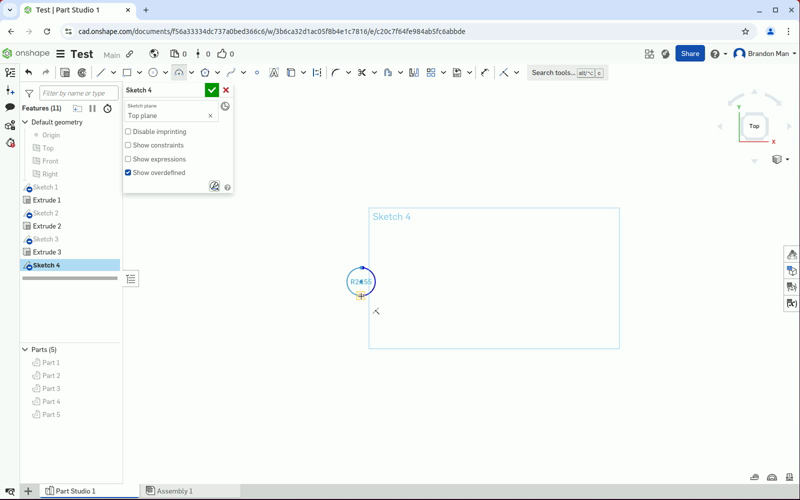
mouse_move(347, 281)
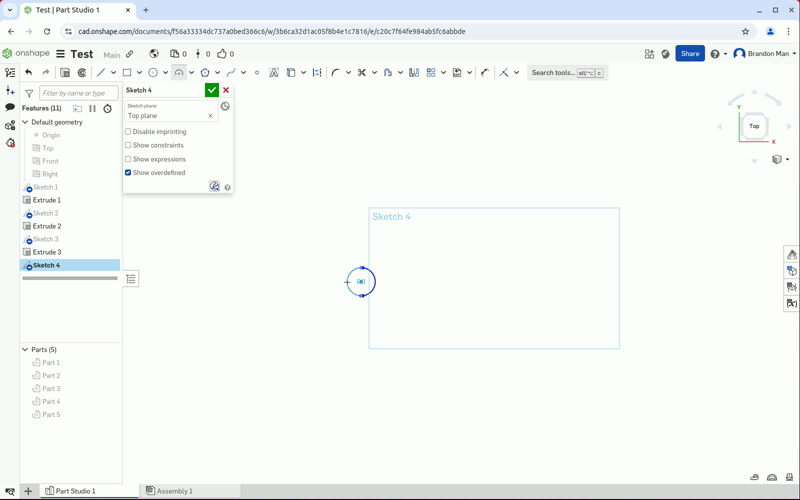
click(347, 281)
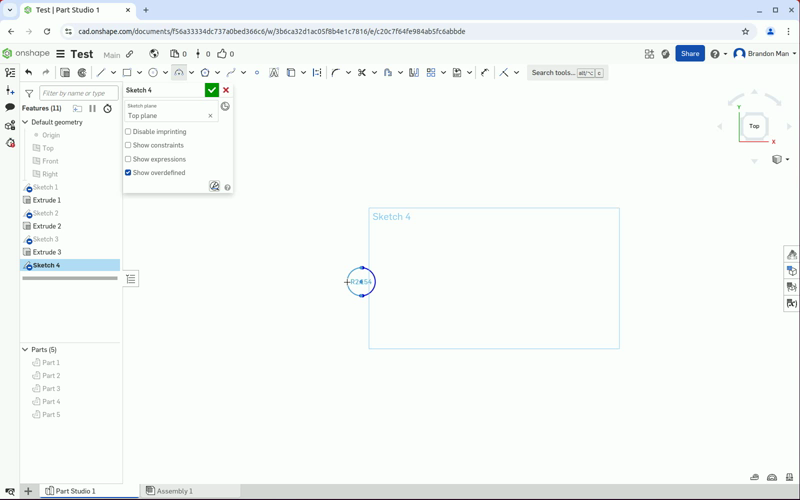
key_up(shift)
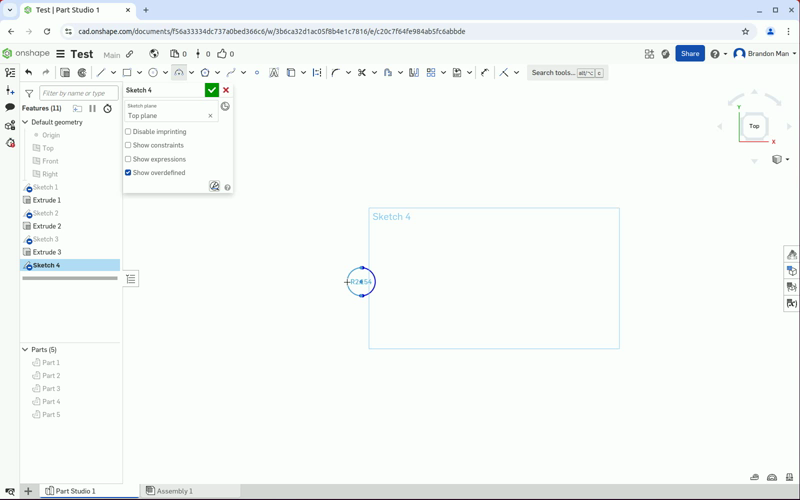
key(esc)
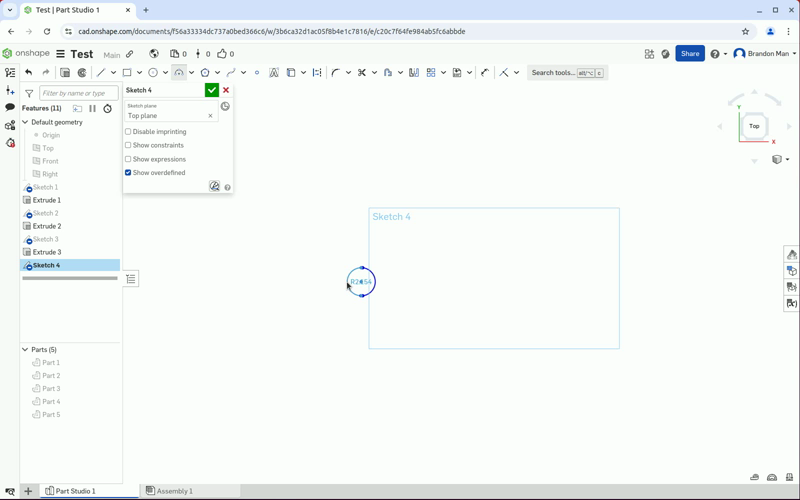
mouse_move(352, 279)
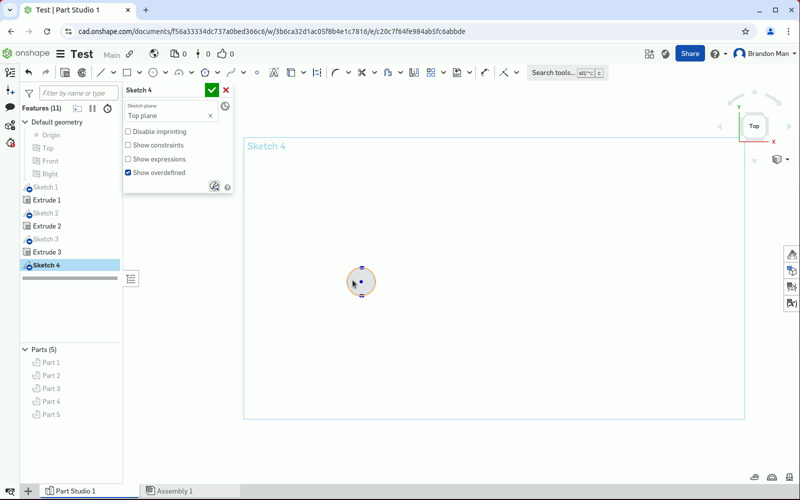
scroll(6)
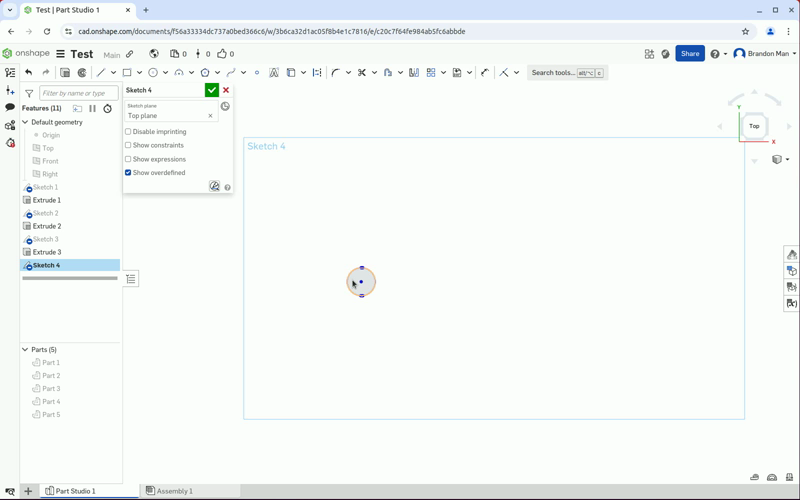
scroll(6)
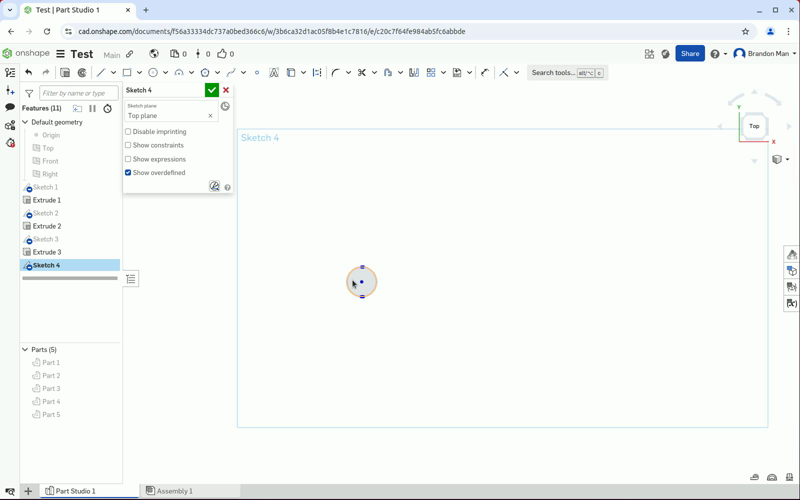
scroll(6)
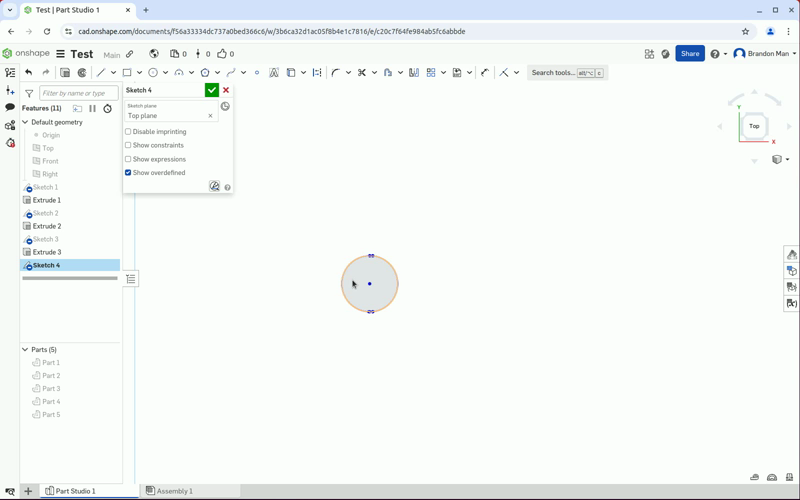
scroll(6)
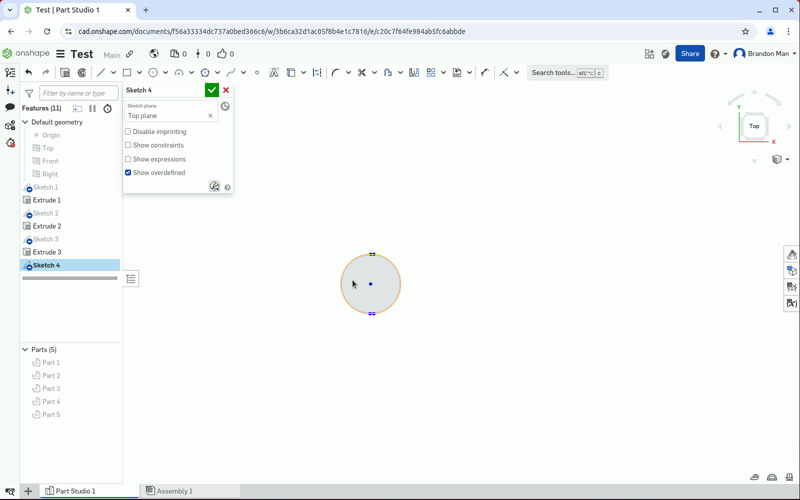
scroll(6)
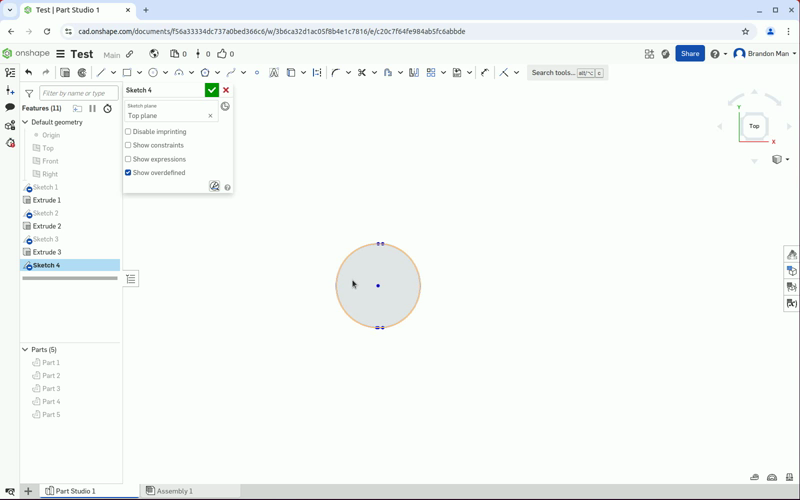
scroll(6)
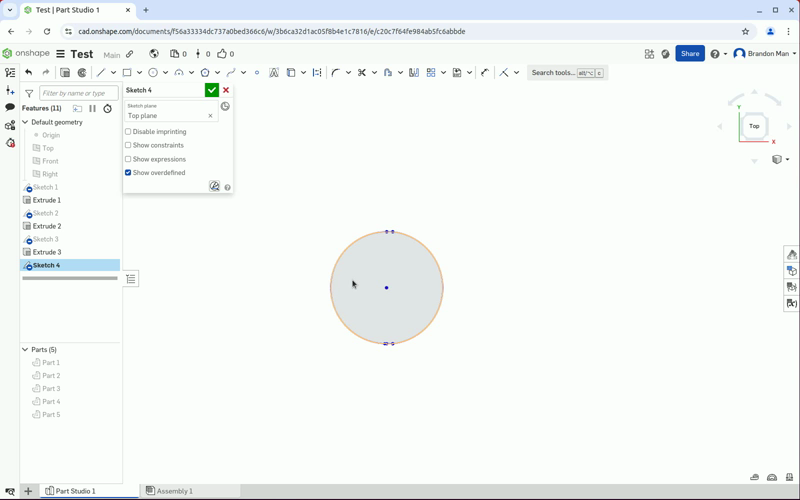
scroll(6)
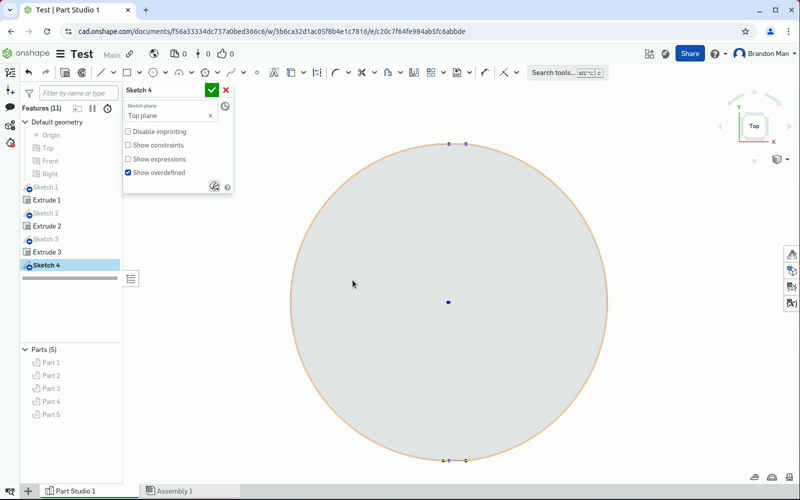
click(352, 279)
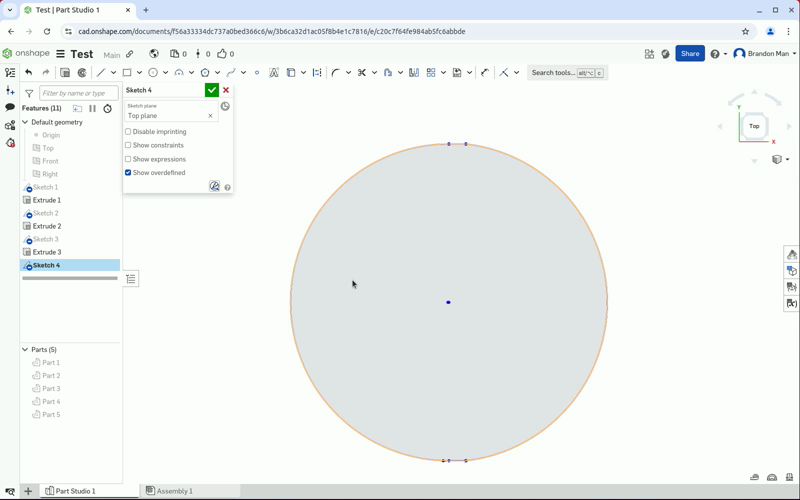
scroll(-6)
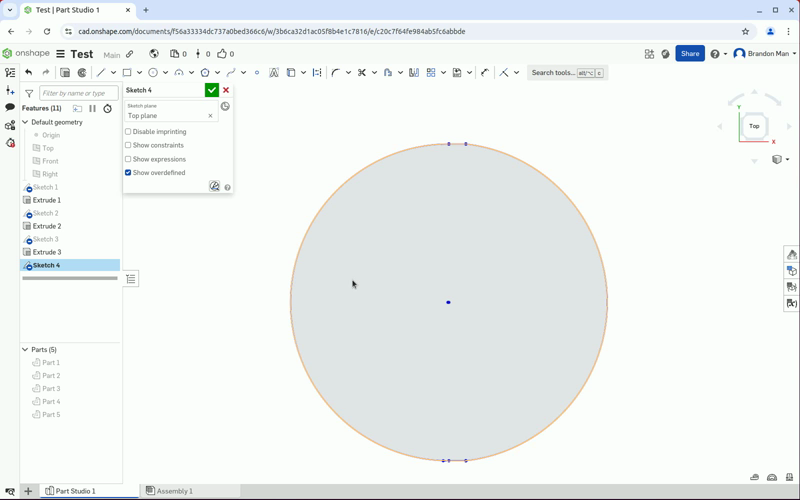
scroll(-6)
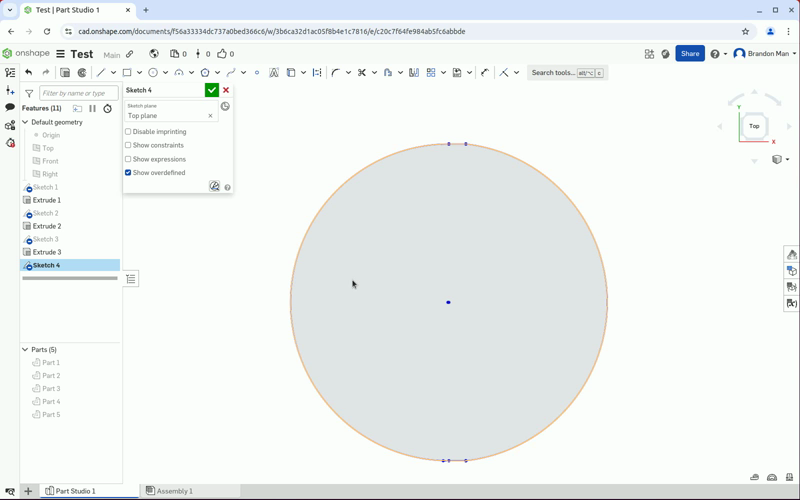
scroll(-6)
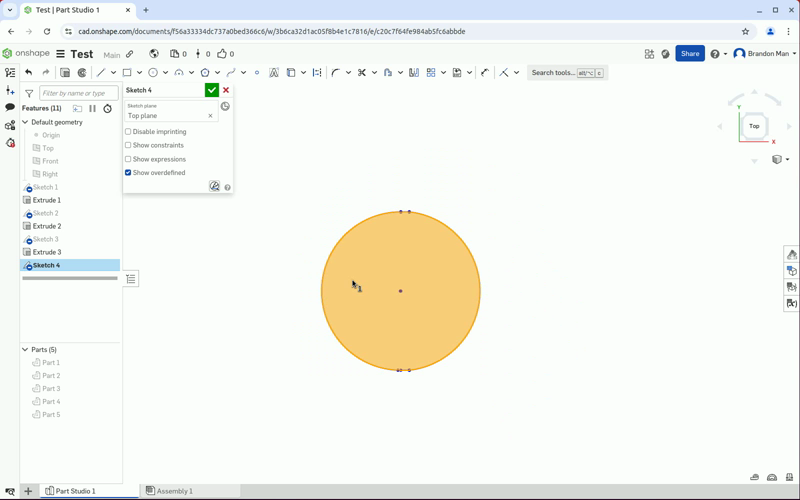
scroll(-6)
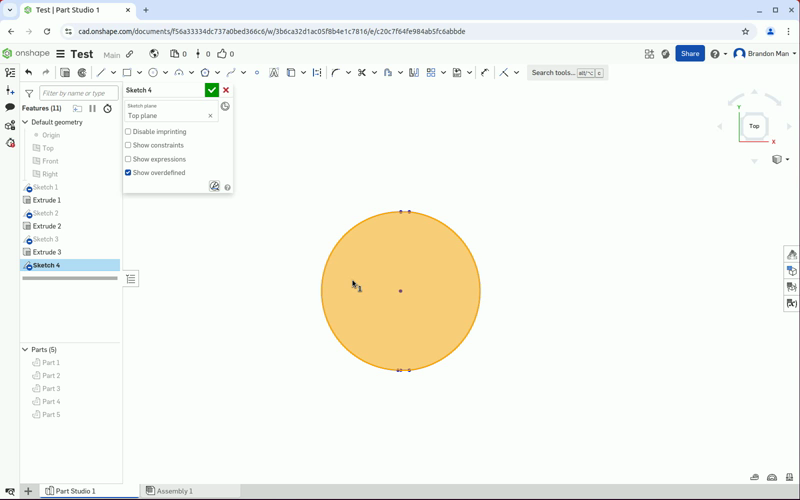
scroll(-6)
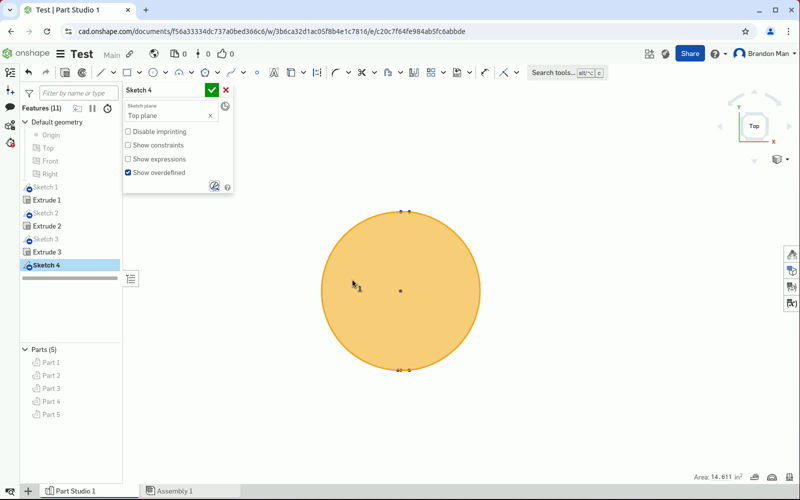
scroll(-6)
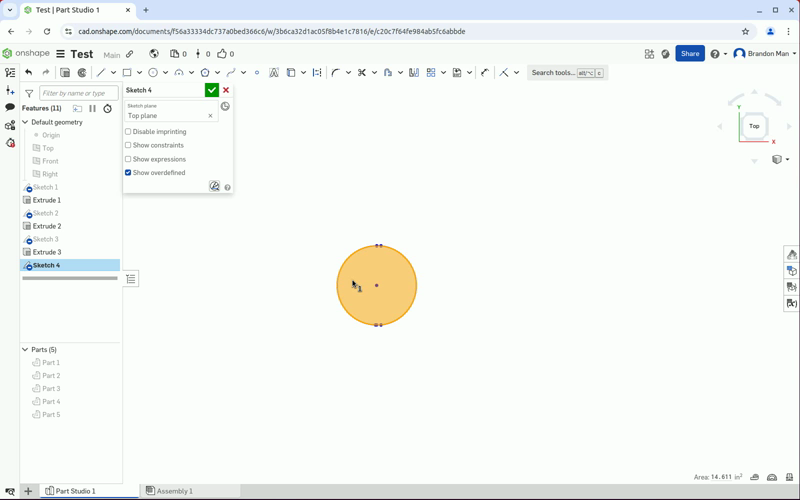
scroll(-6)
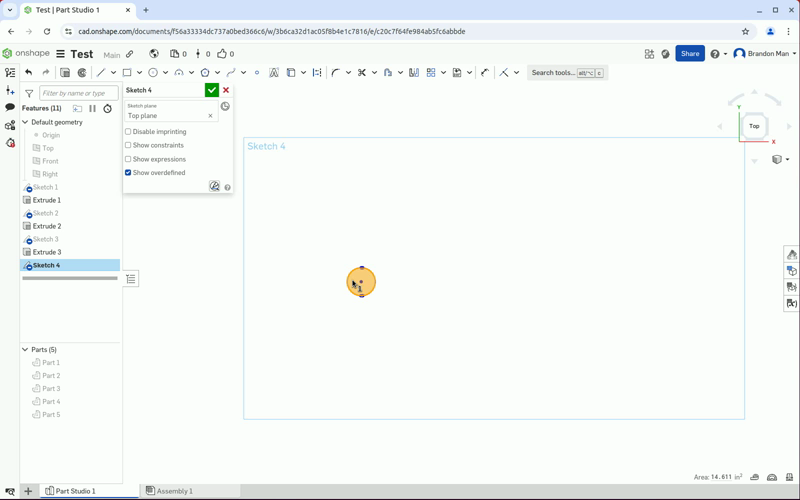
mouse_move(73, 352)
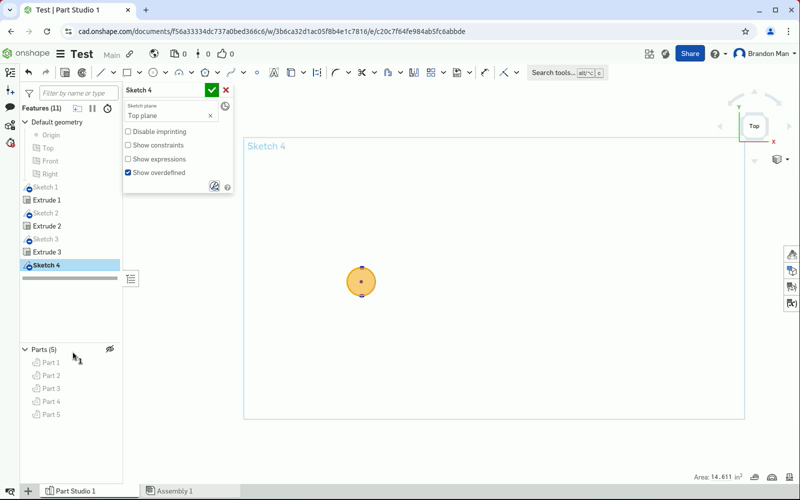
key(shift+y)
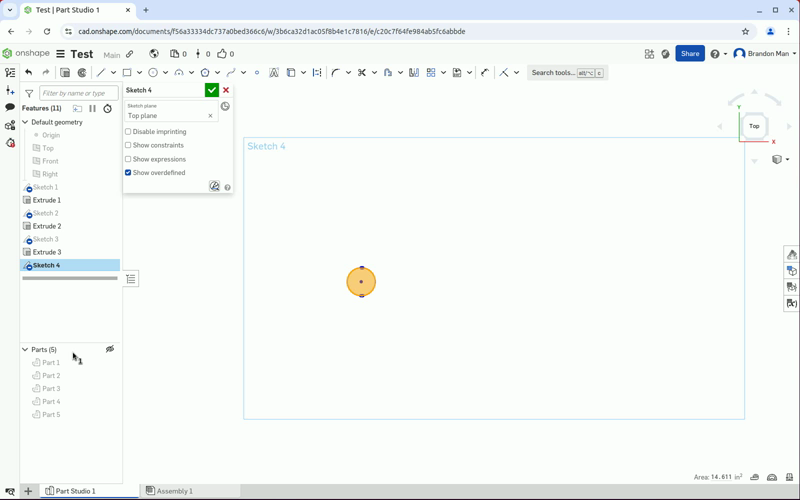
key(shift+e)
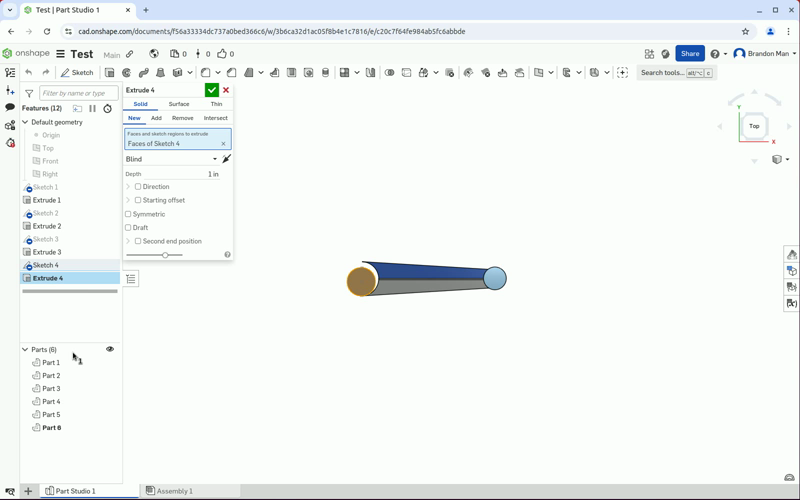
mouse_move(143, 106)
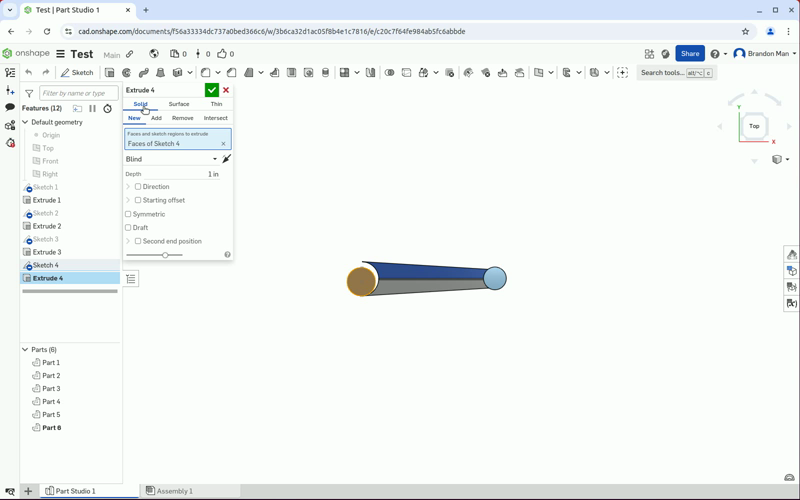
click(143, 106)
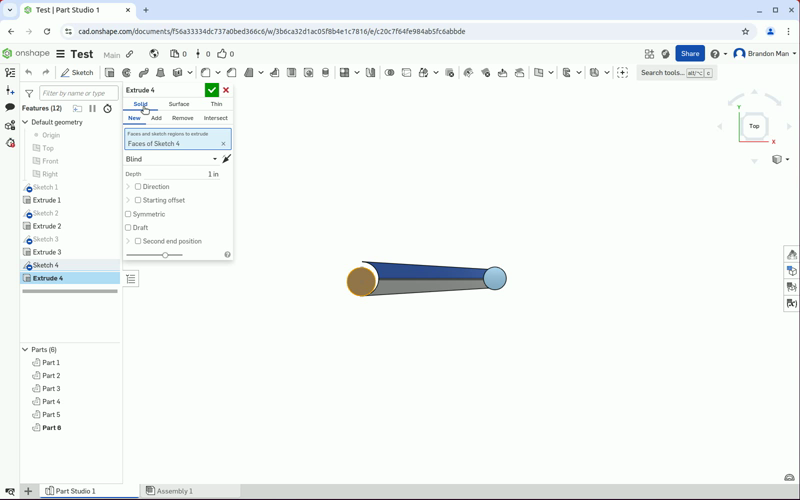
mouse_move(137, 120)
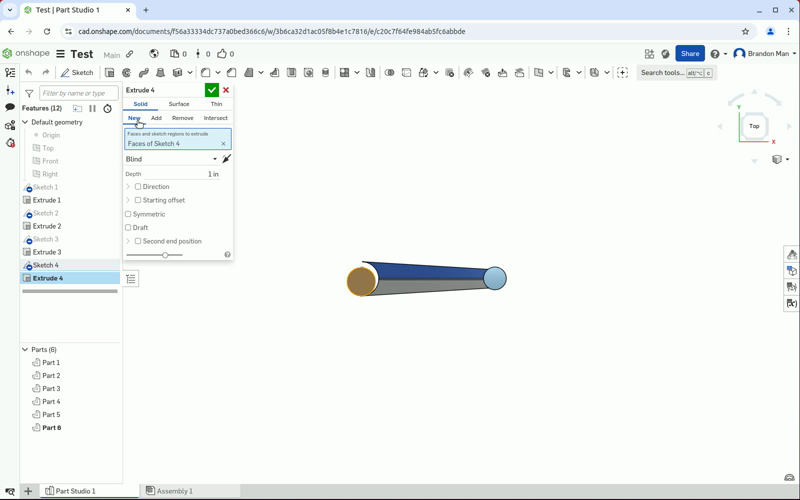
click(137, 120)
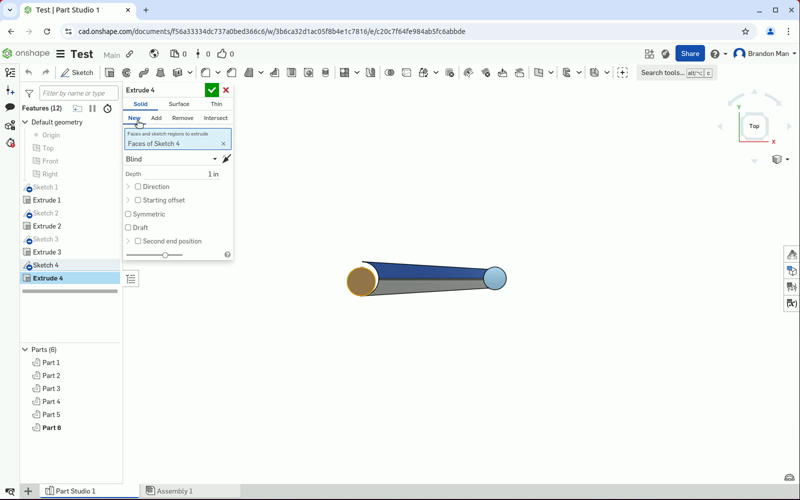
key(tab, 4)
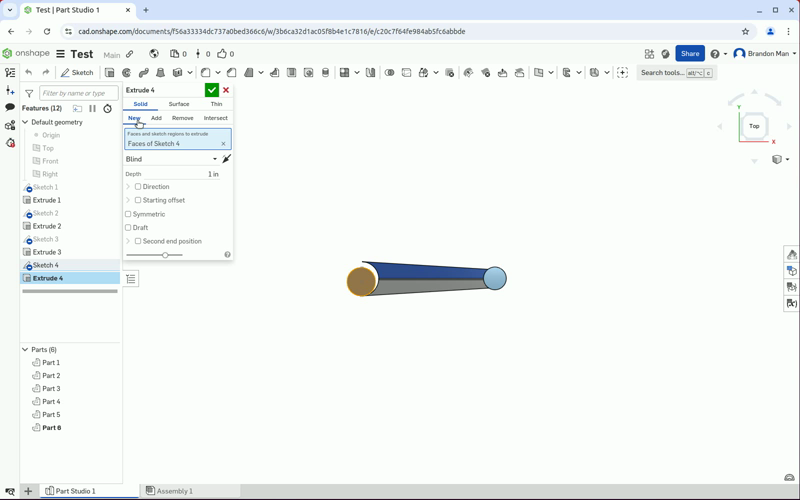
text(-4.814)
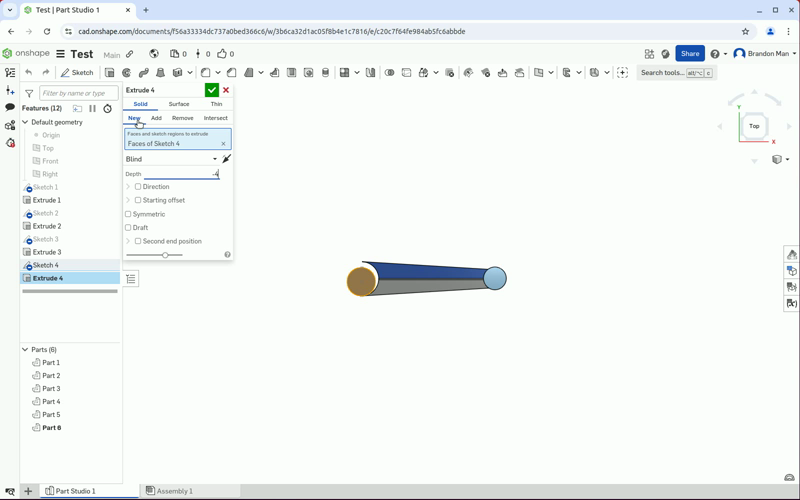
key(enter)
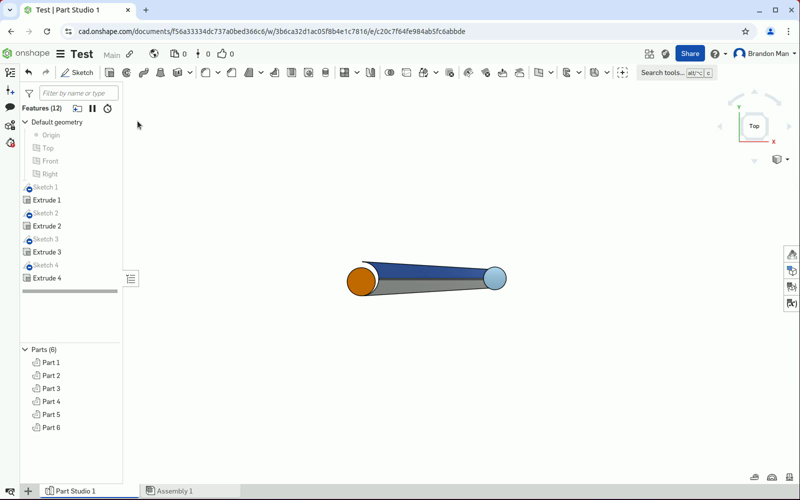
key(shift+h)
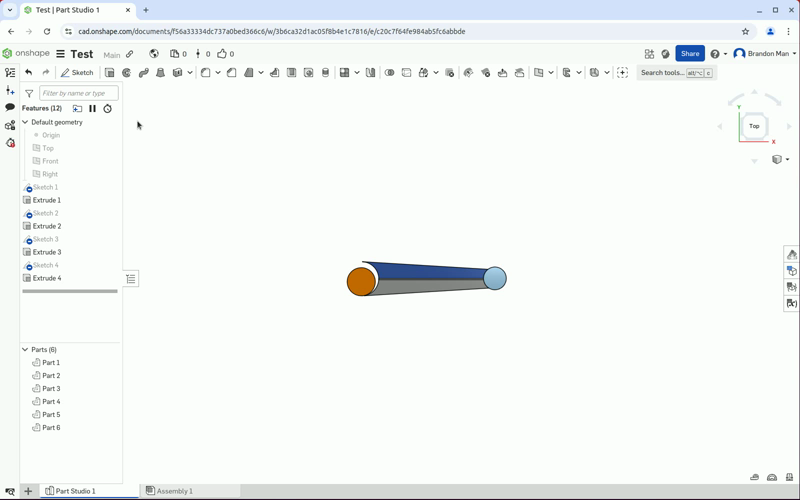
key(shift+h)
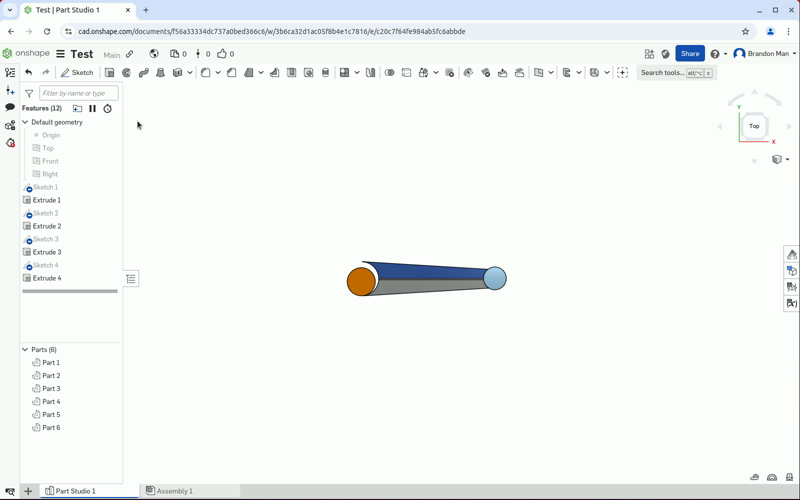
mouse_move(73, 189)
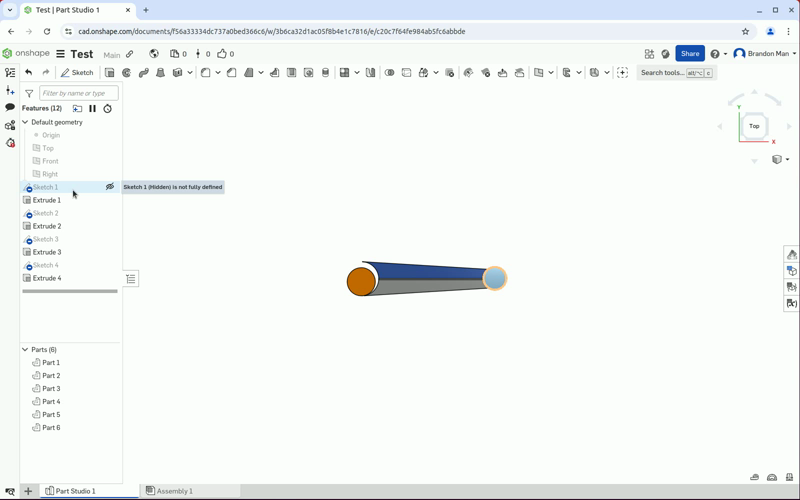
click(73, 189)
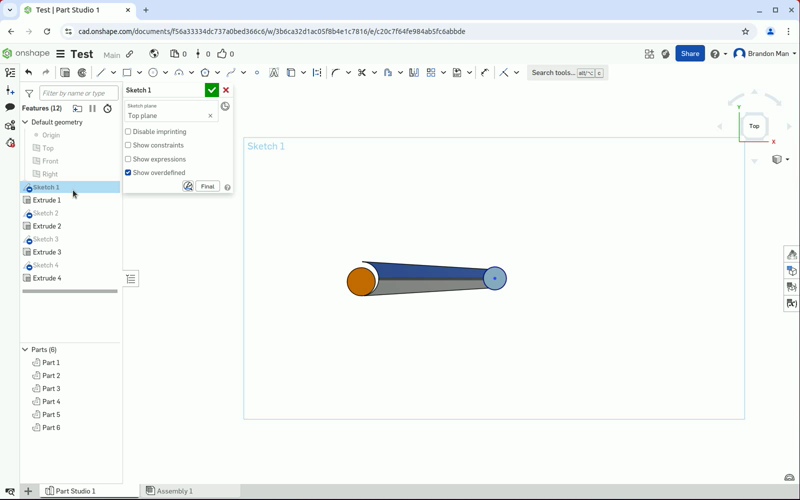
mouse_move(229, 92)
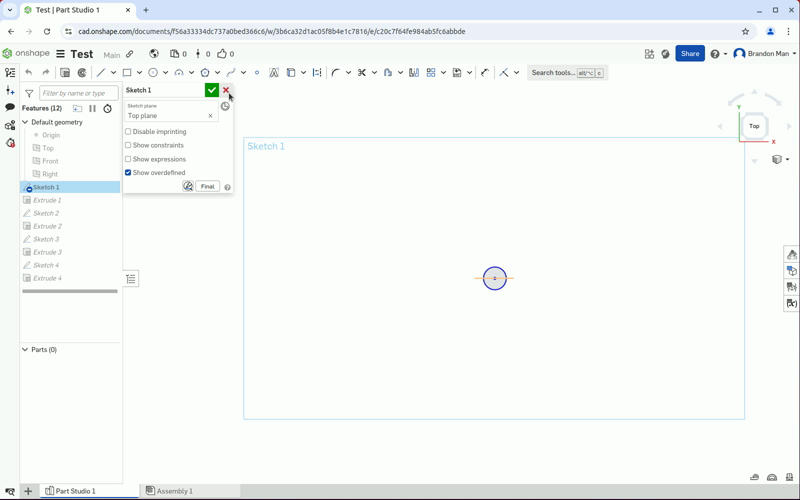
click(229, 92)
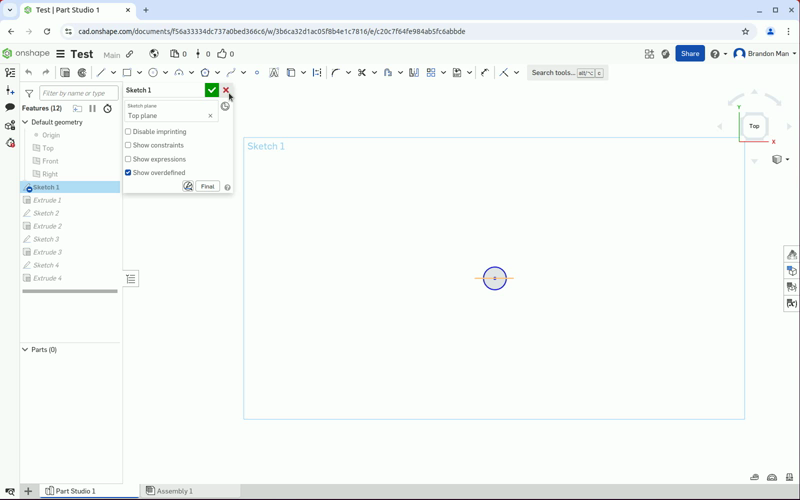
key(shift+s)
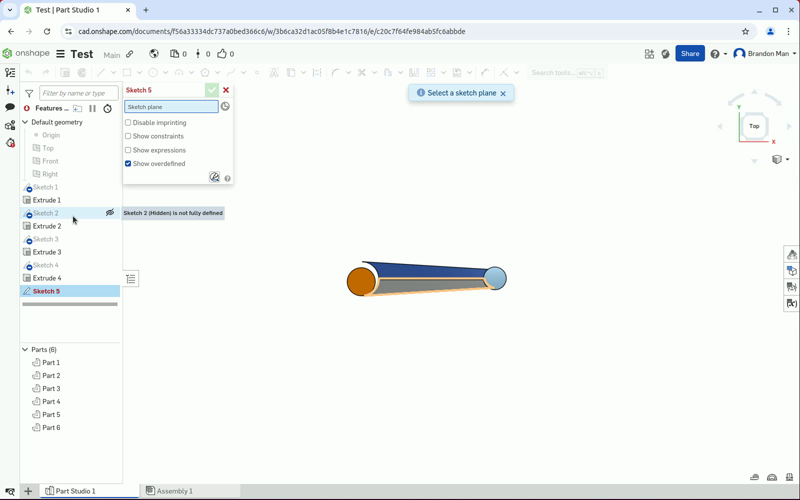
scroll(3)
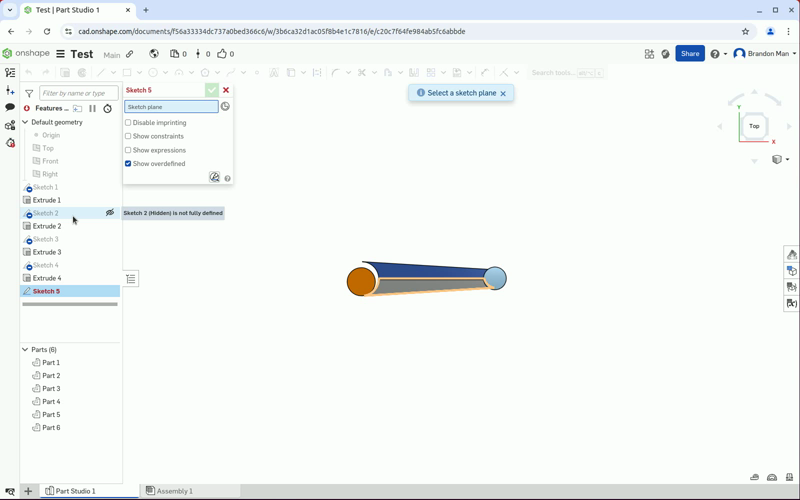
mouse_move(73, 150)
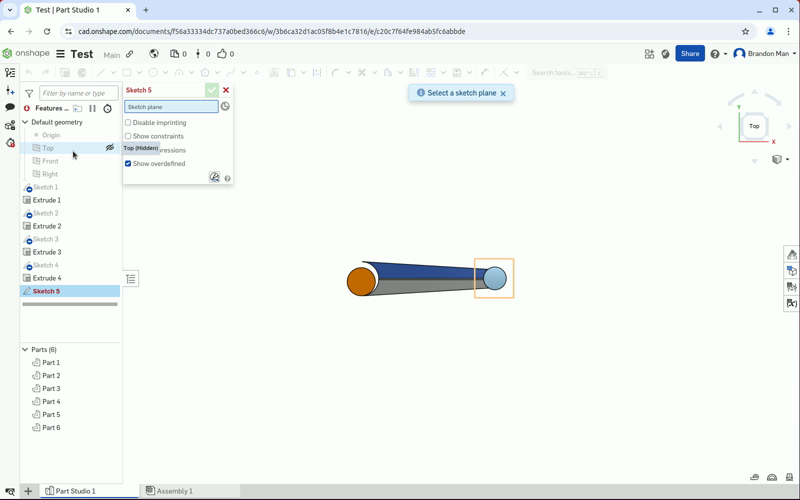
click(73, 150)
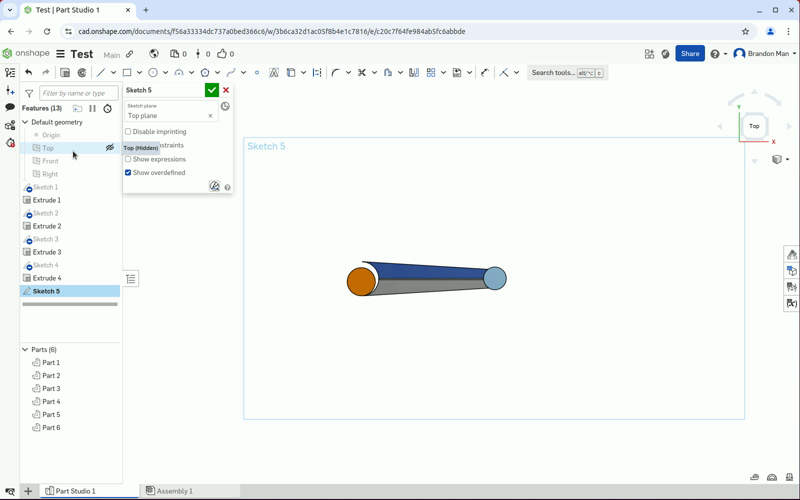
mouse_move(73, 352)
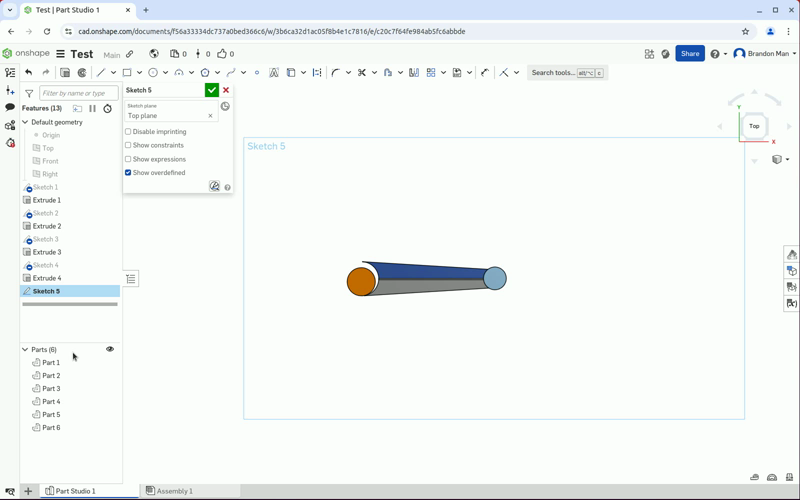
key(y)
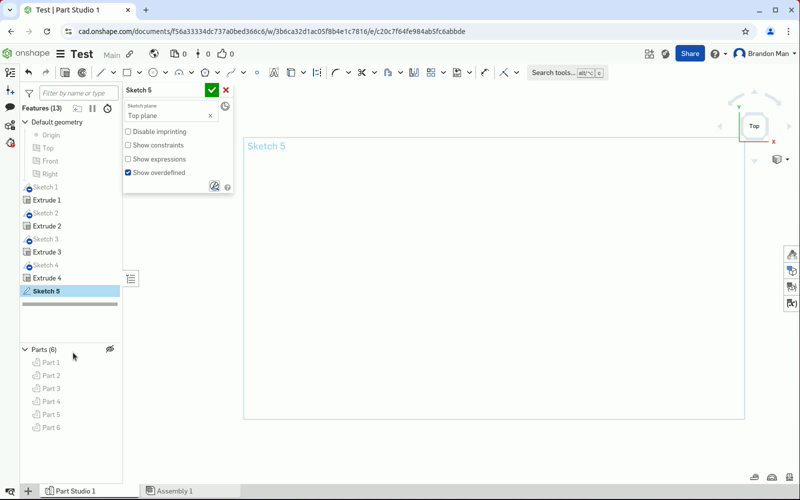
key(c)
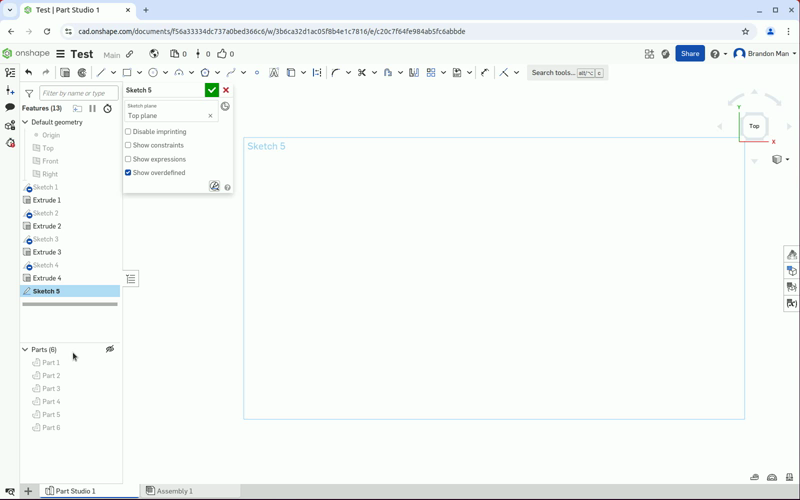
key_down(shift)
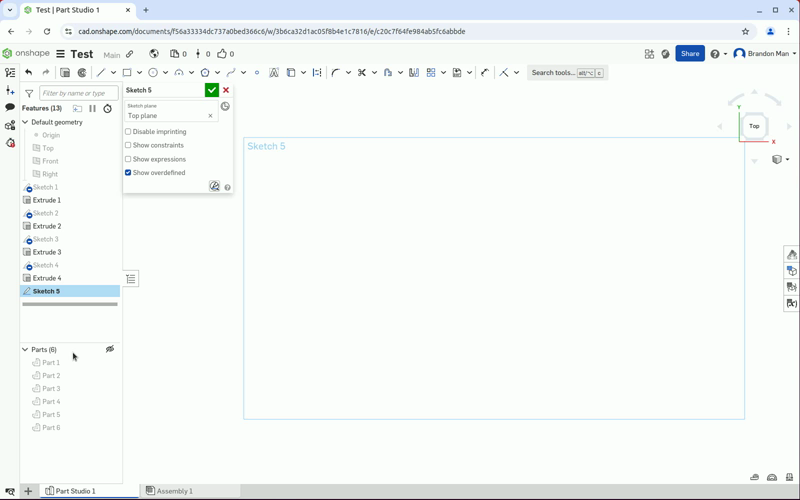
mouse_move(461, 282)
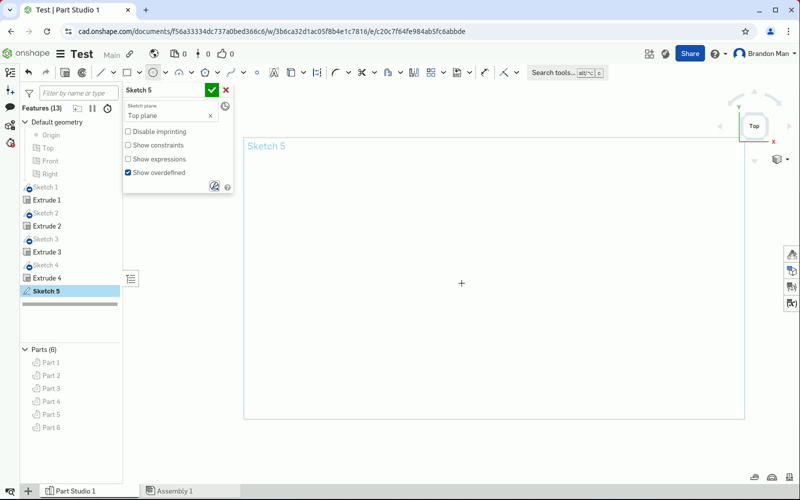
click(461, 282)
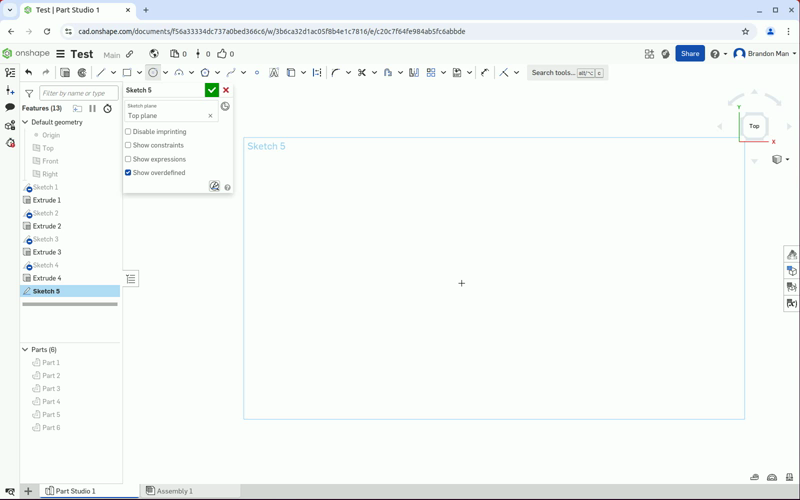
key_up(shift)
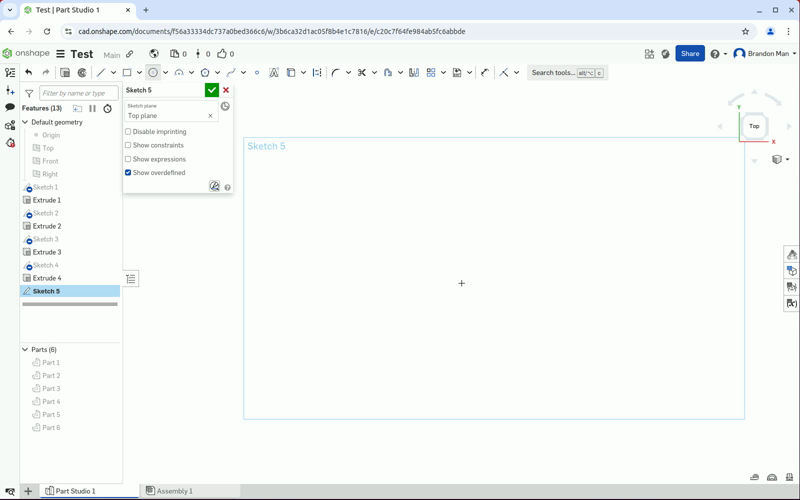
mouse_move(470, 282)
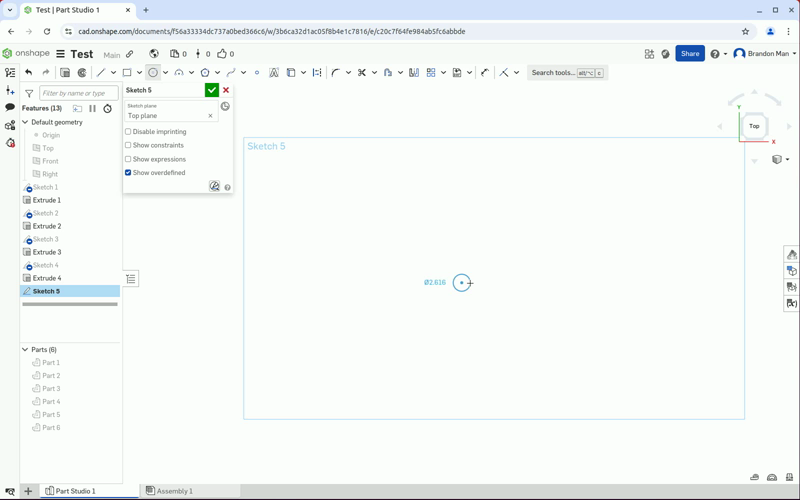
click(470, 282)
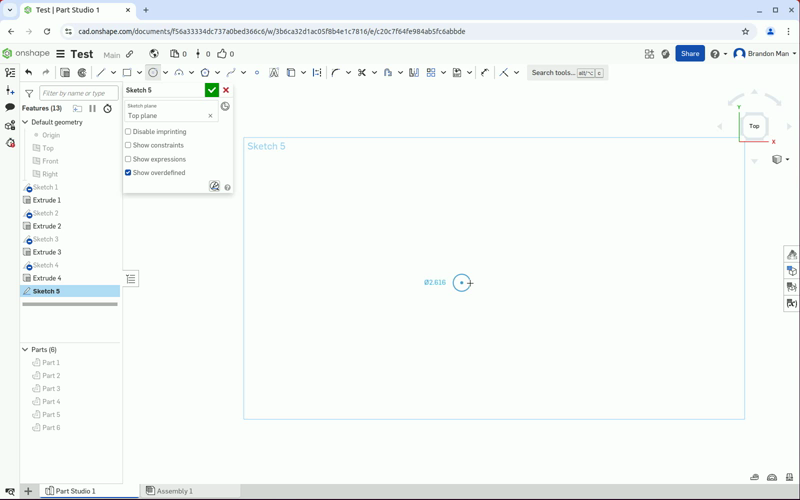
key(esc)
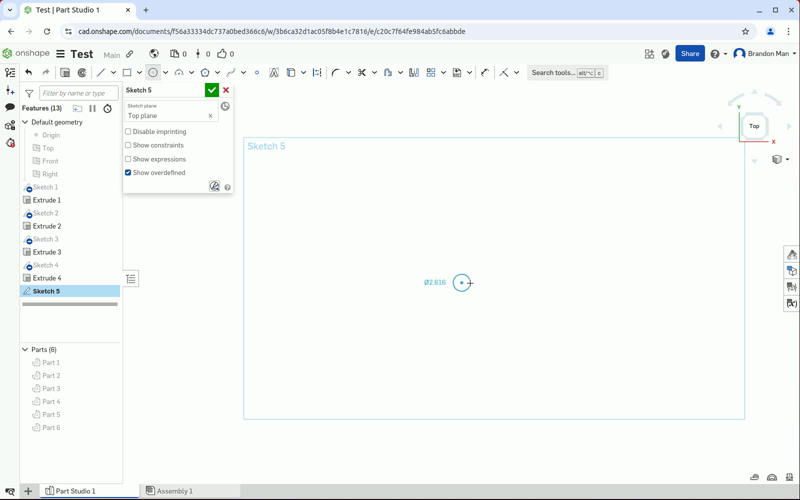
mouse_move(462, 281)
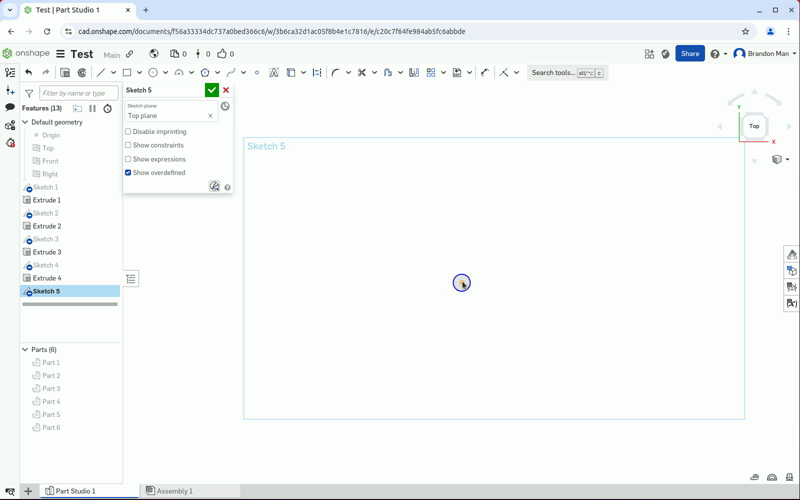
scroll(6)
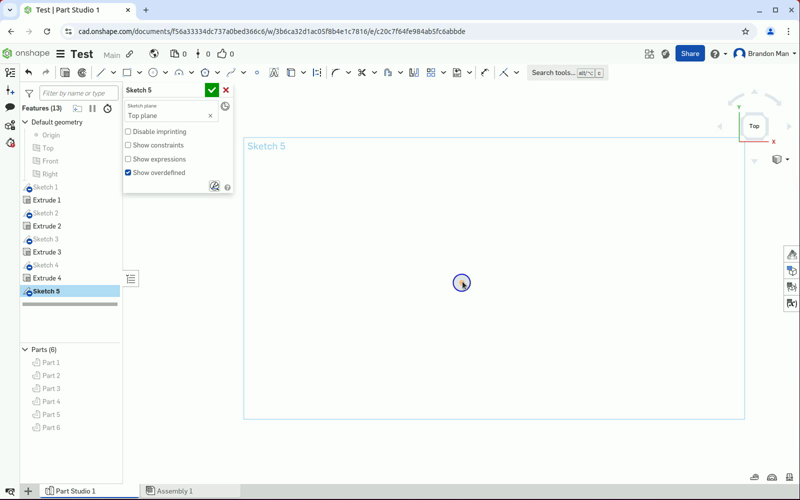
scroll(6)
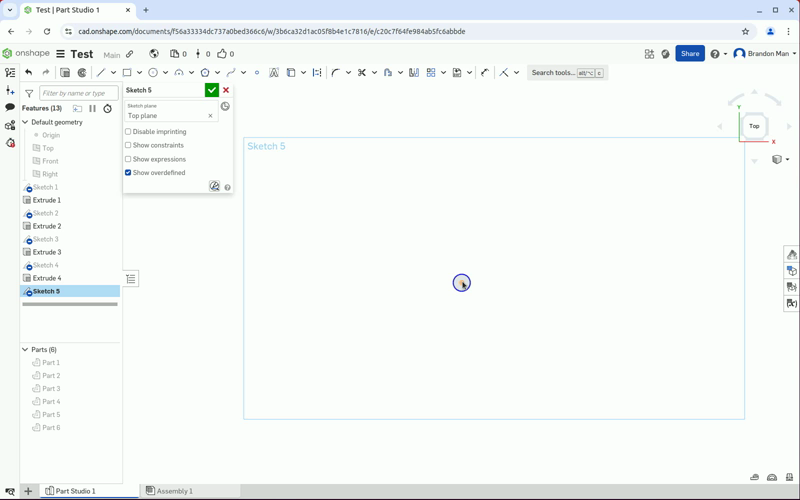
scroll(6)
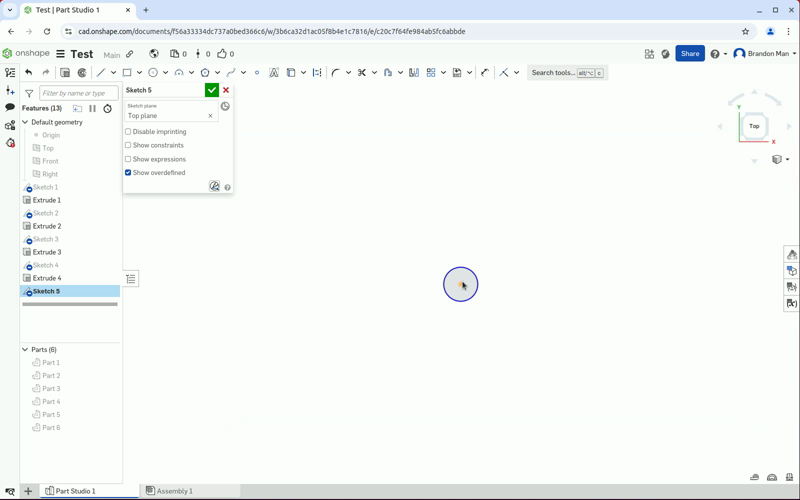
scroll(6)
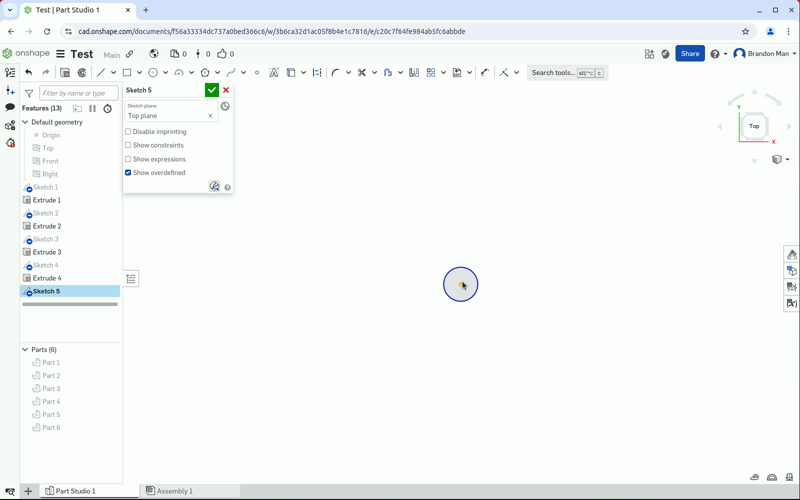
scroll(6)
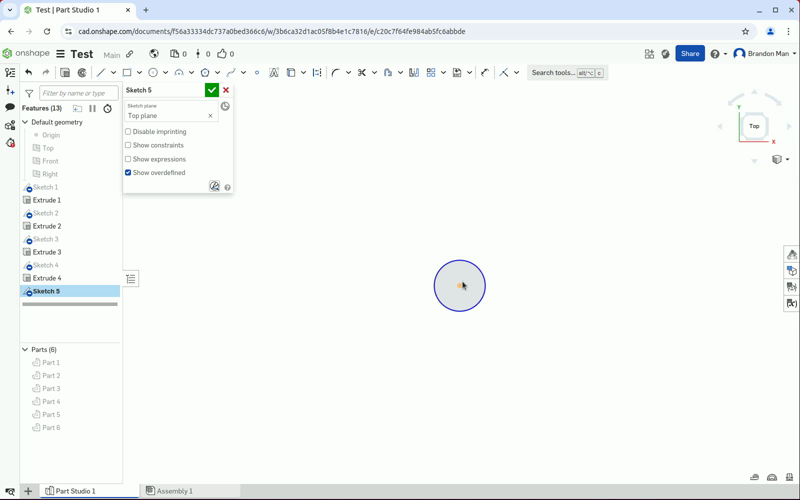
scroll(6)
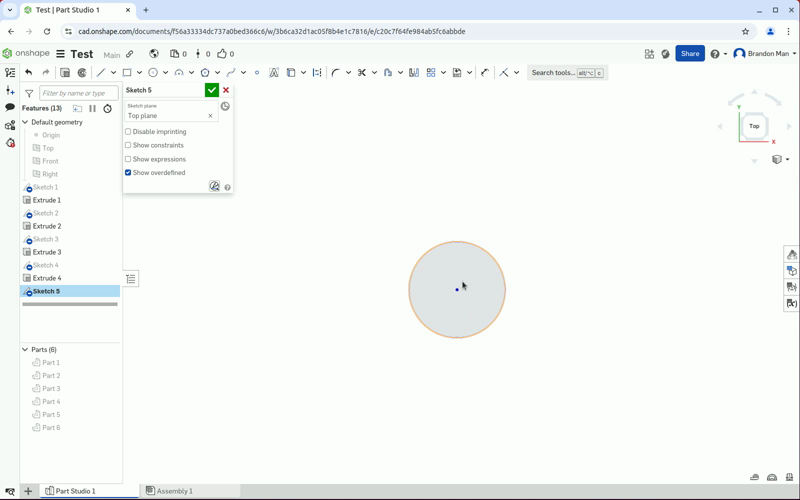
scroll(6)
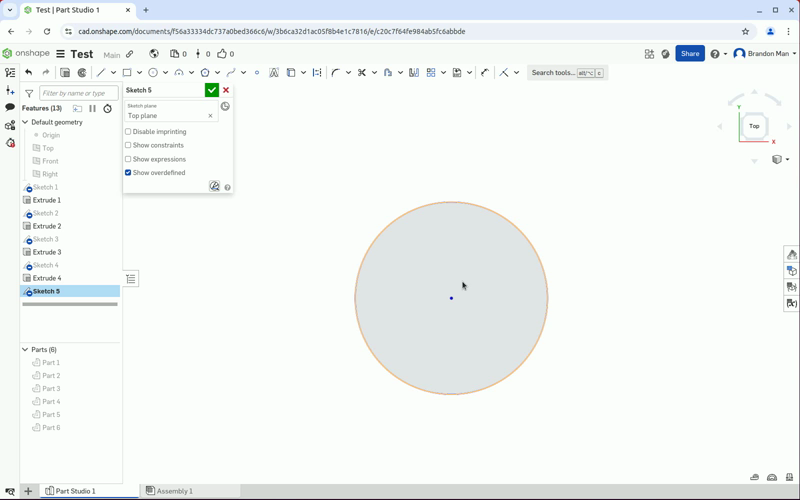
click(462, 281)
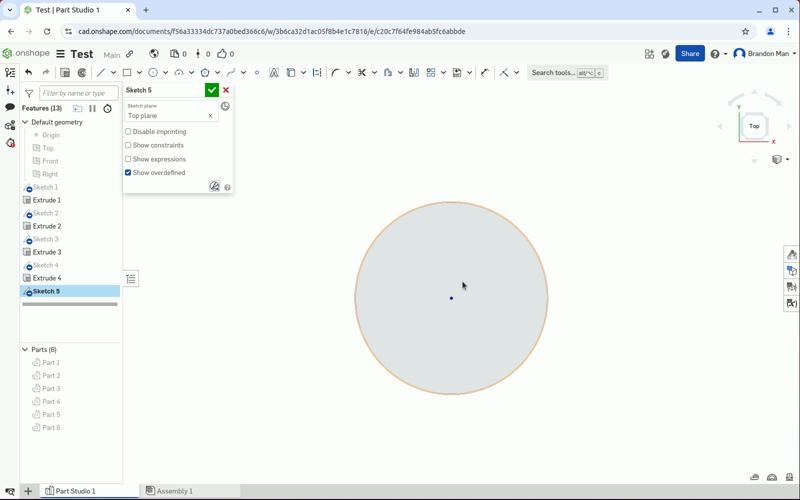
scroll(-6)
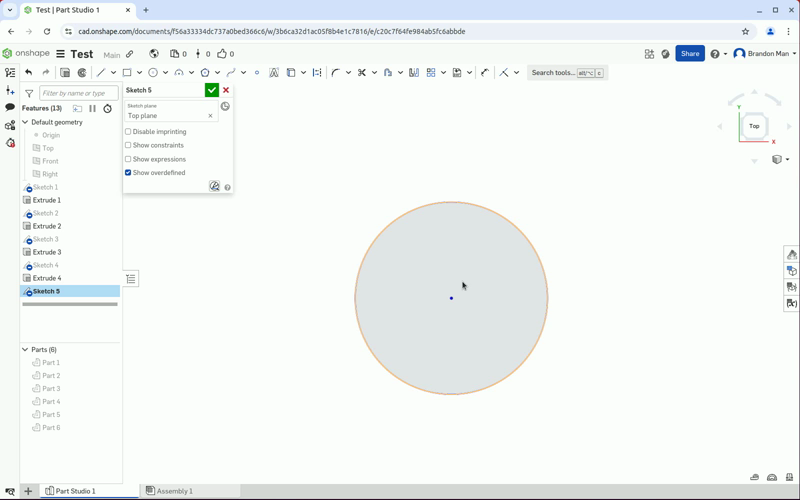
scroll(-6)
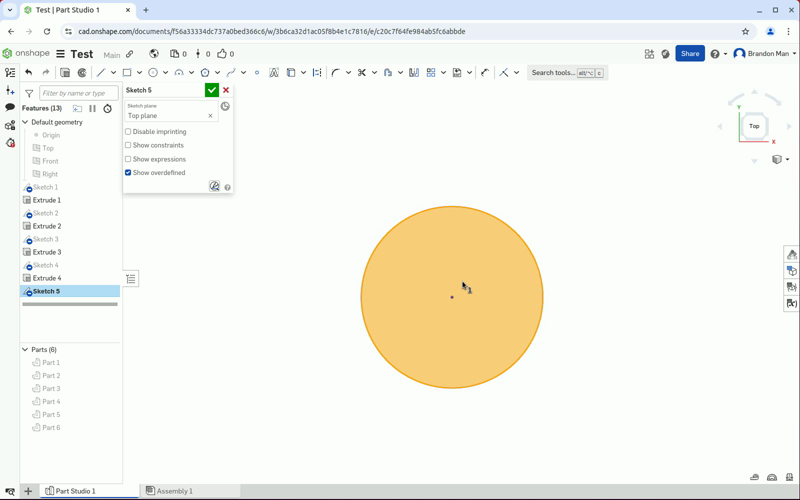
scroll(-6)
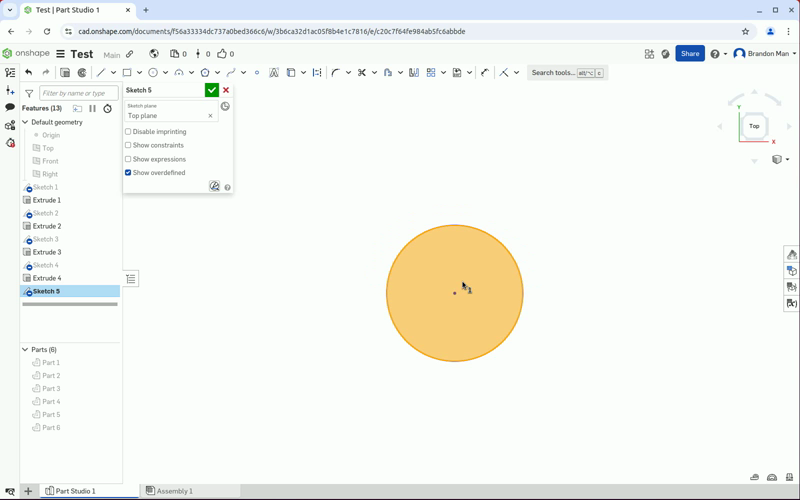
scroll(-6)
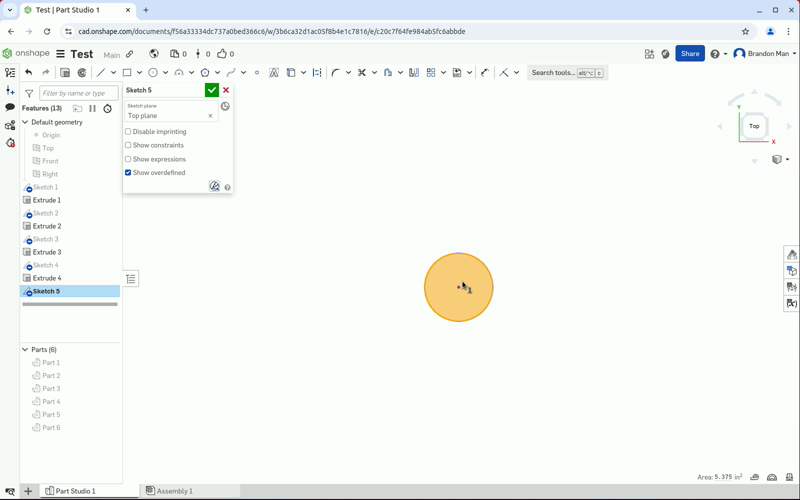
scroll(-6)
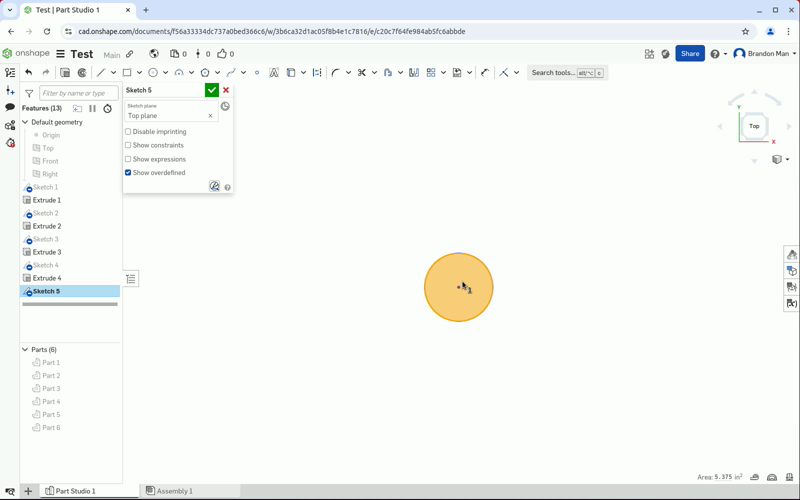
scroll(-6)
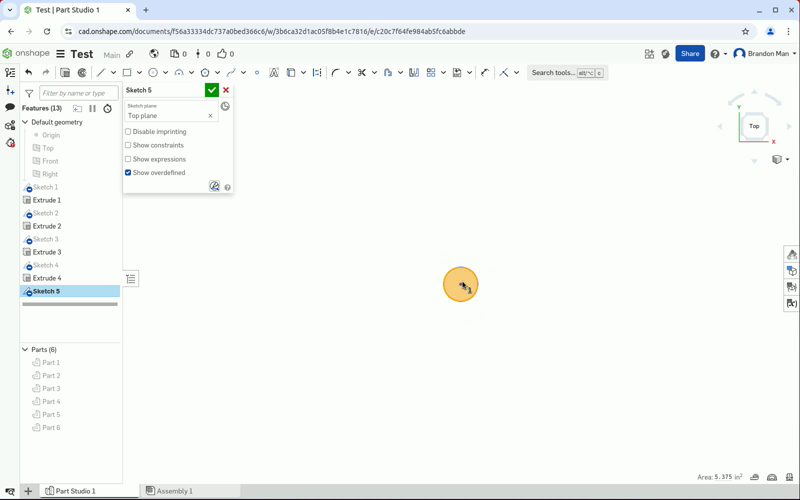
scroll(-6)
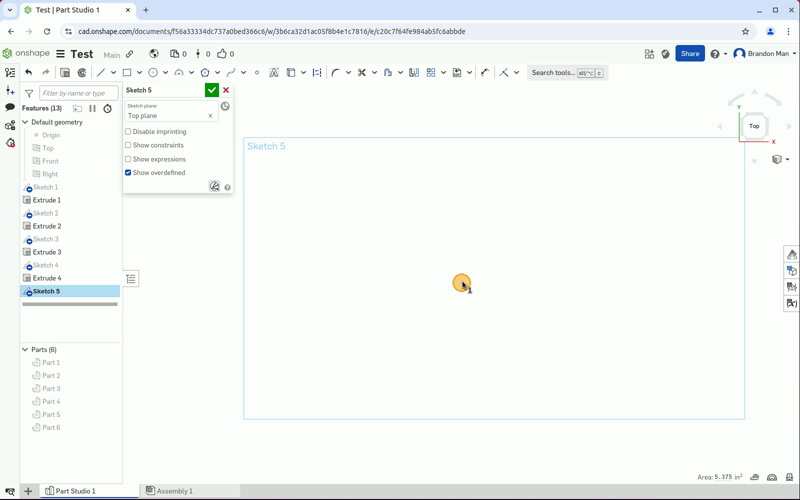
mouse_move(73, 352)
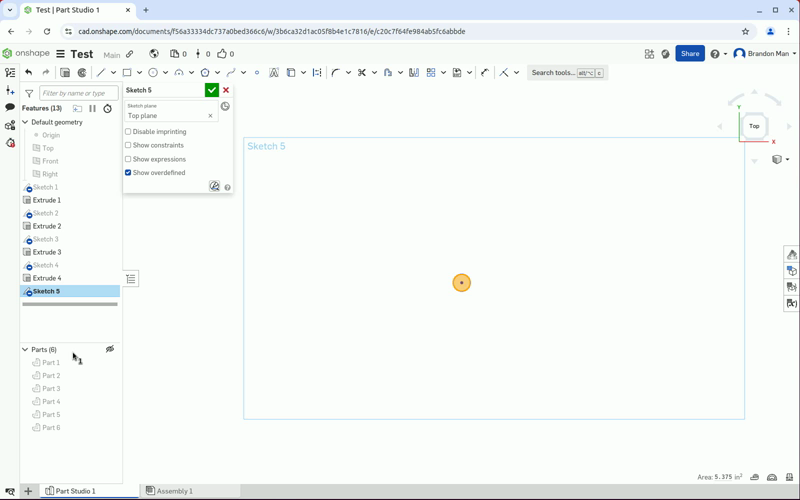
key(shift+y)
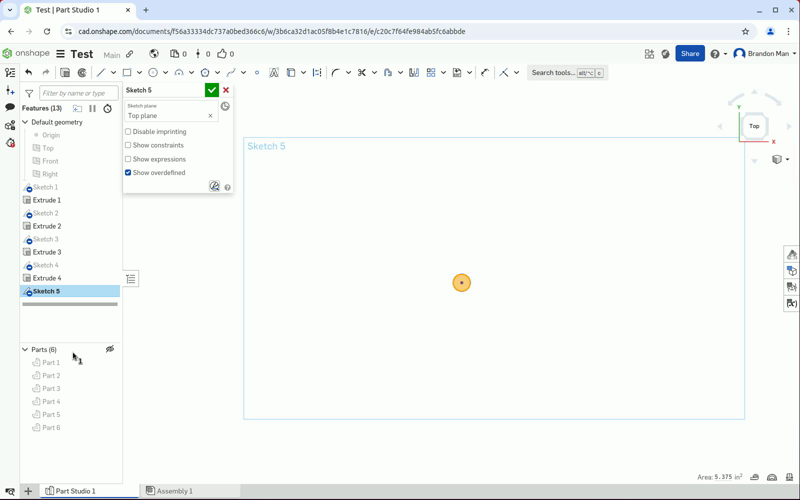
key(shift+e)
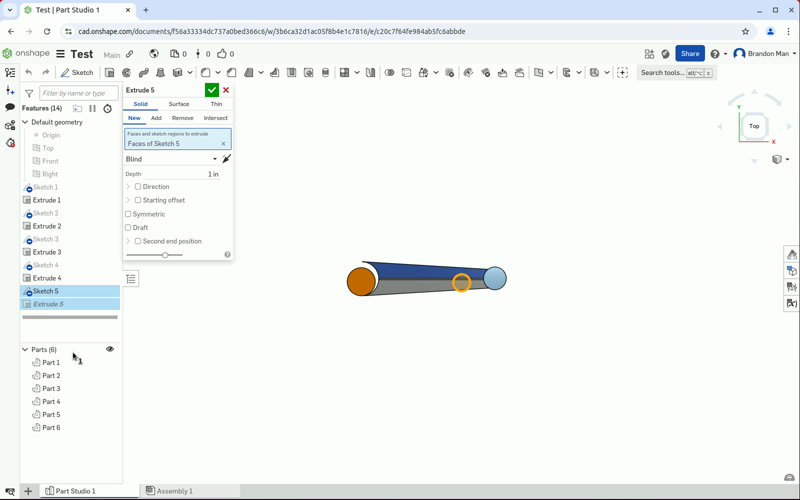
mouse_move(143, 106)
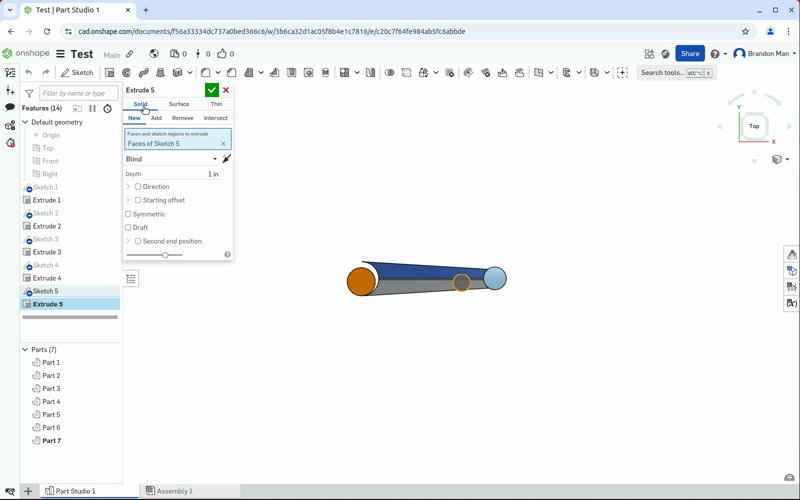
click(143, 106)
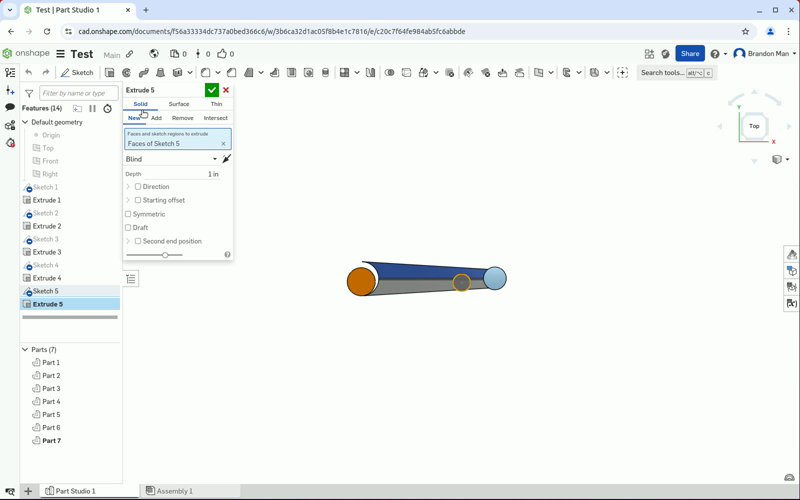
mouse_move(137, 120)
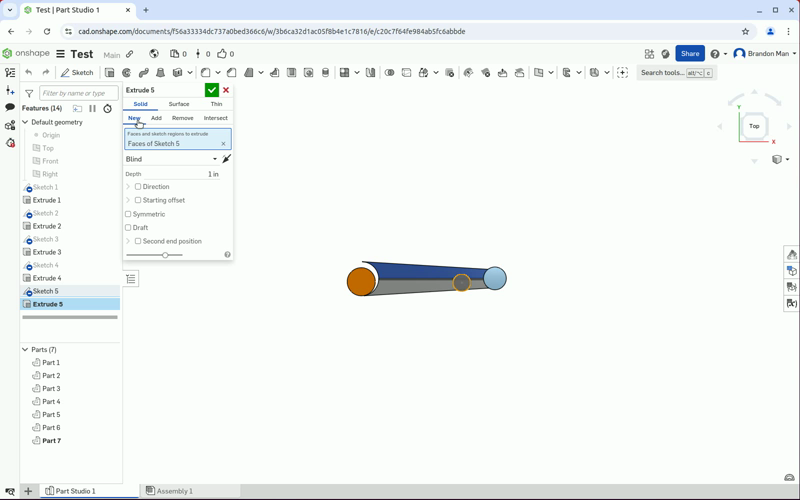
click(137, 120)
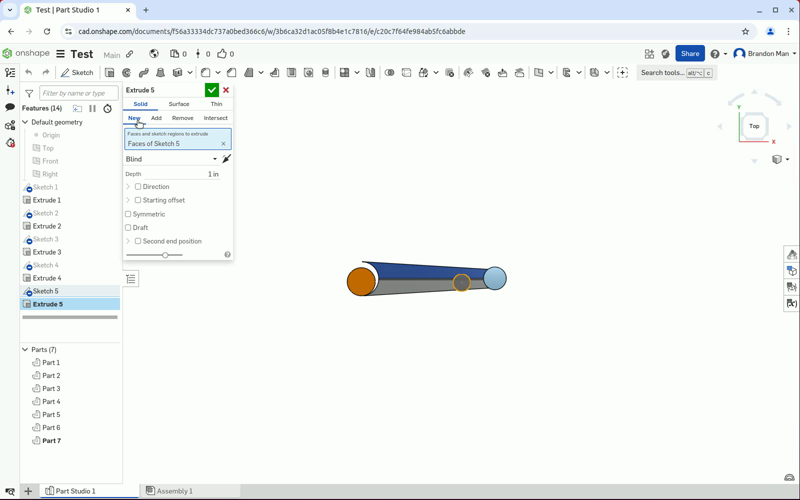
key(tab, 4)
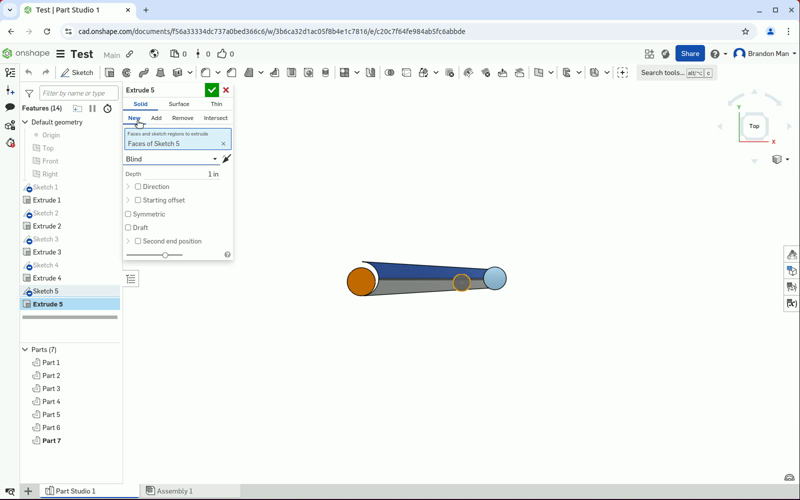
text(-4.814)
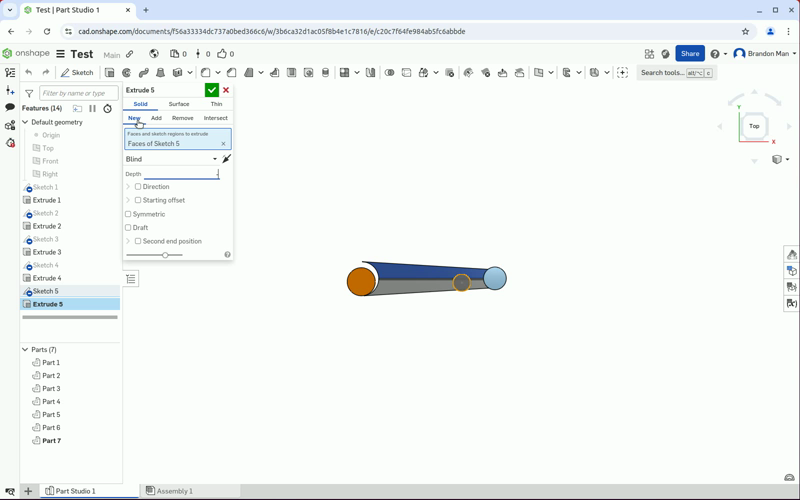
key(enter)
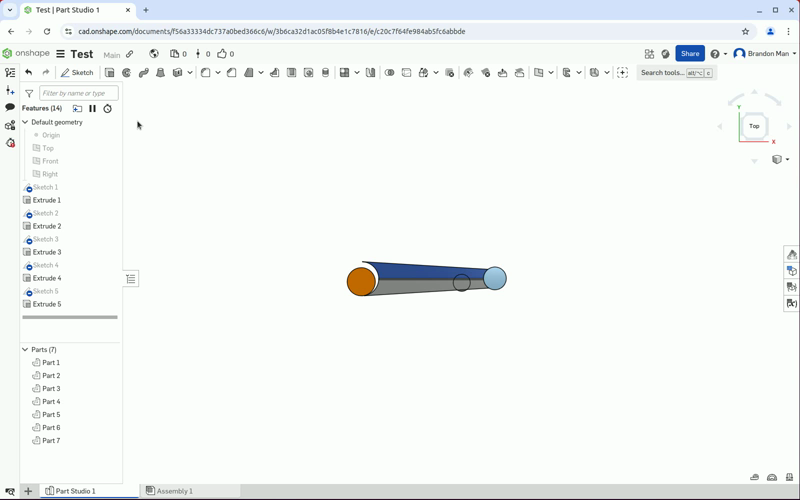
key(shift+h)
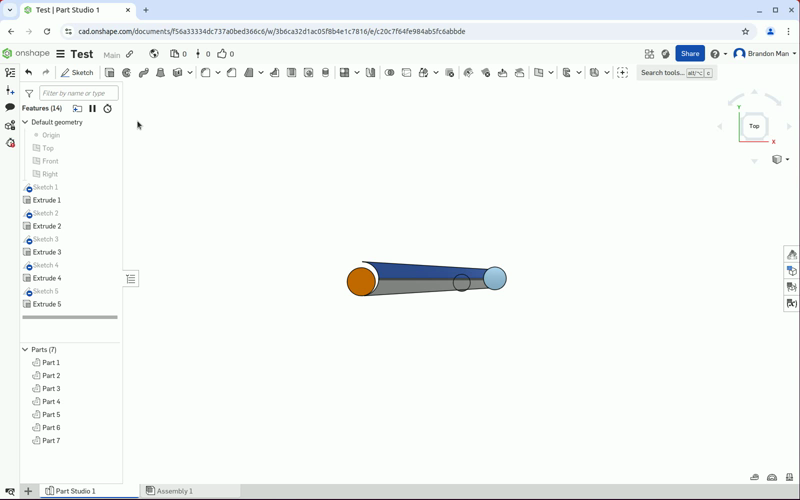
key(shift+h)
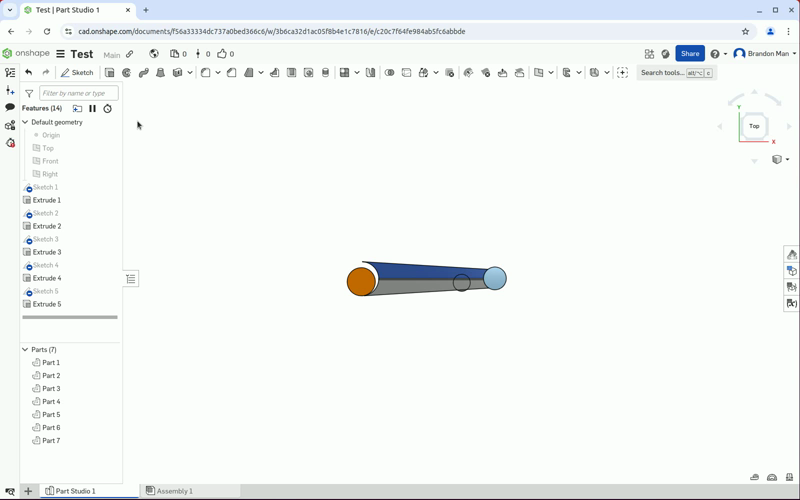
key(shift+7)
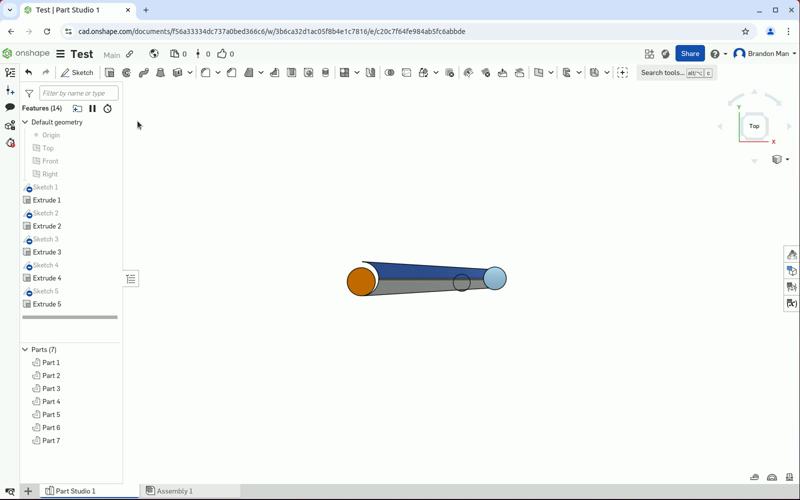
key(up, 3)
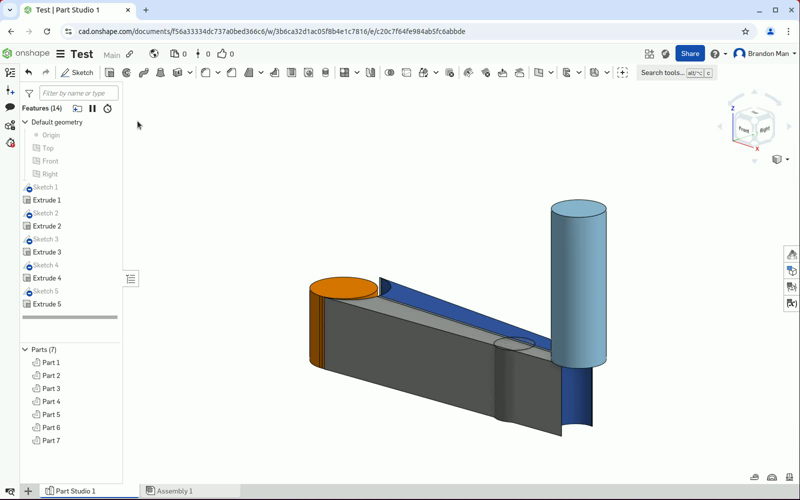
key(left, 3)
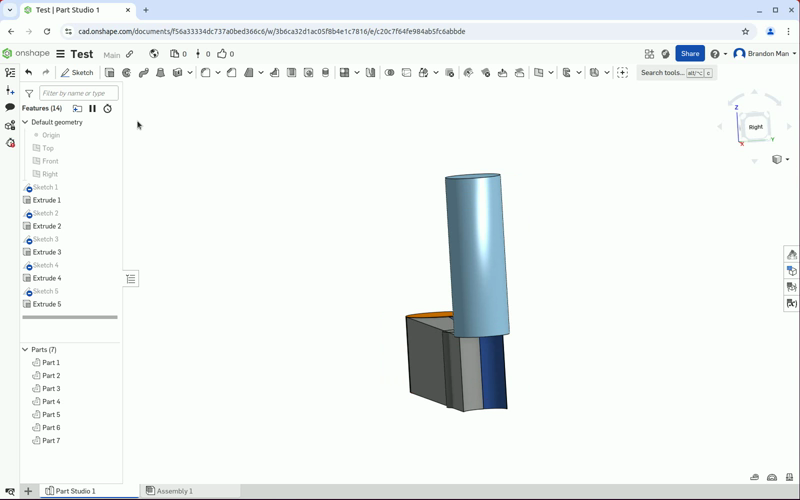
key(right, 3)
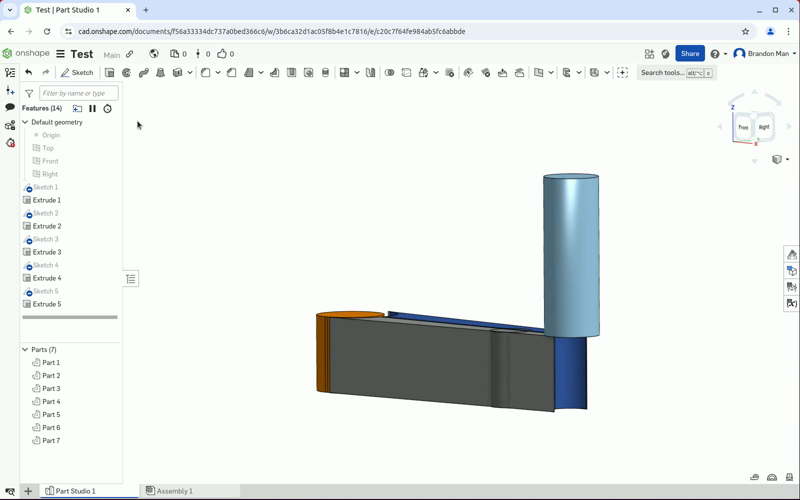
key(down, 3)
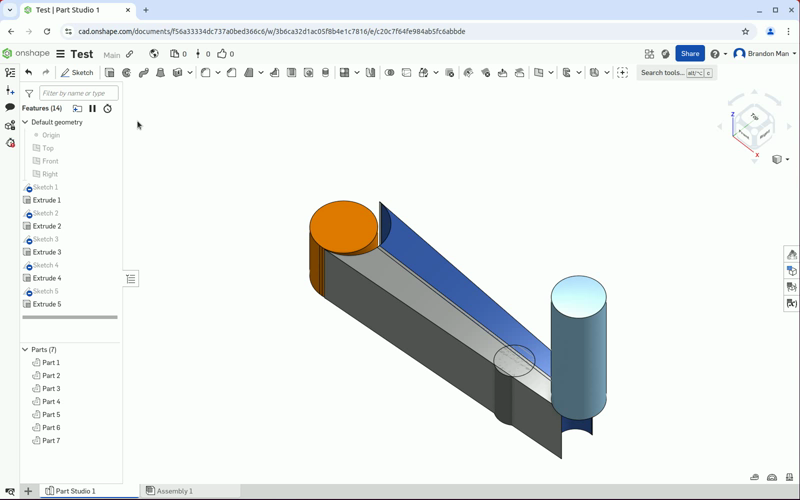
mouse_move(73, 189)
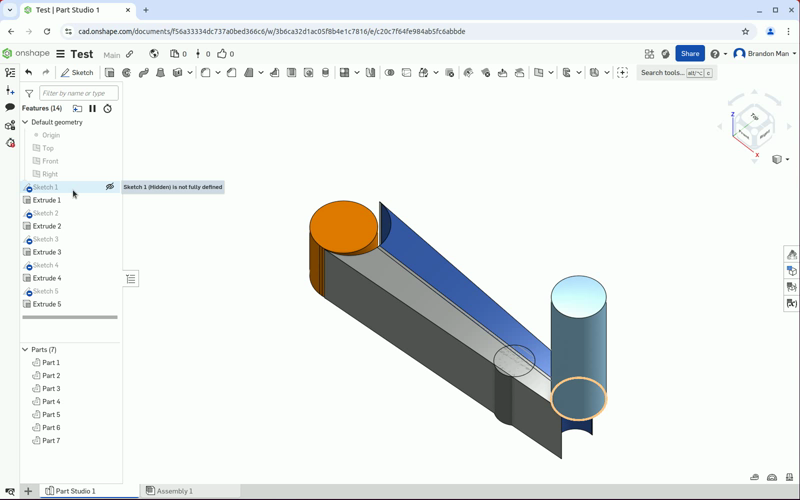
click(73, 189)